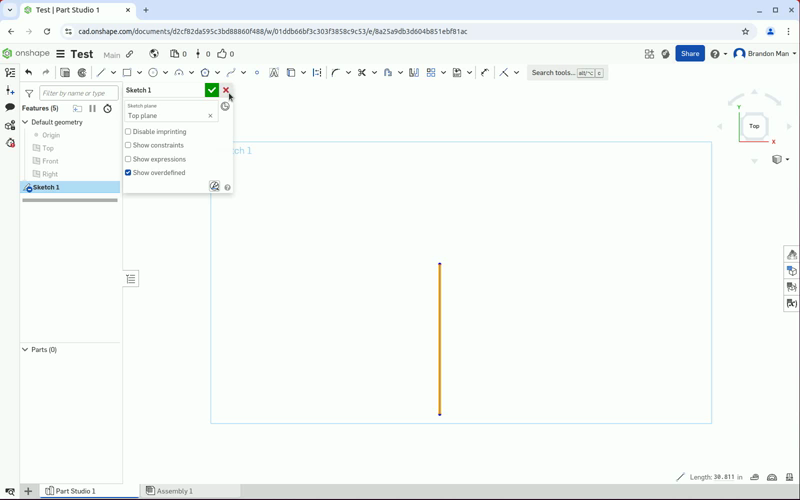
key(shift+h)
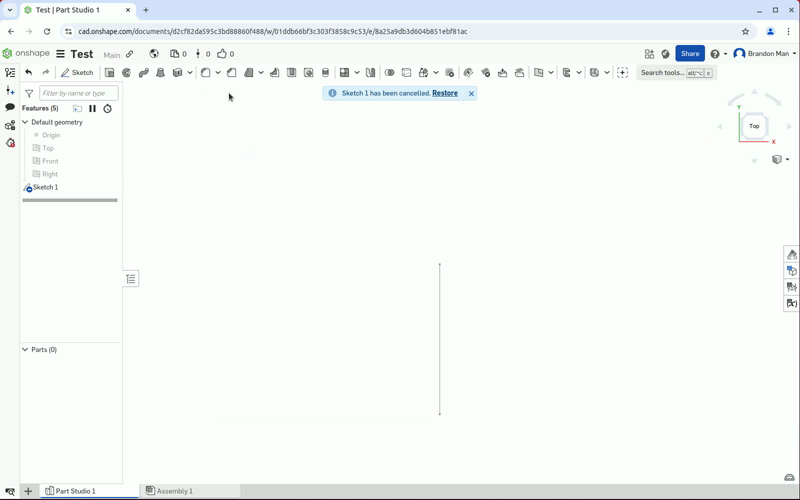
key(shift+s)
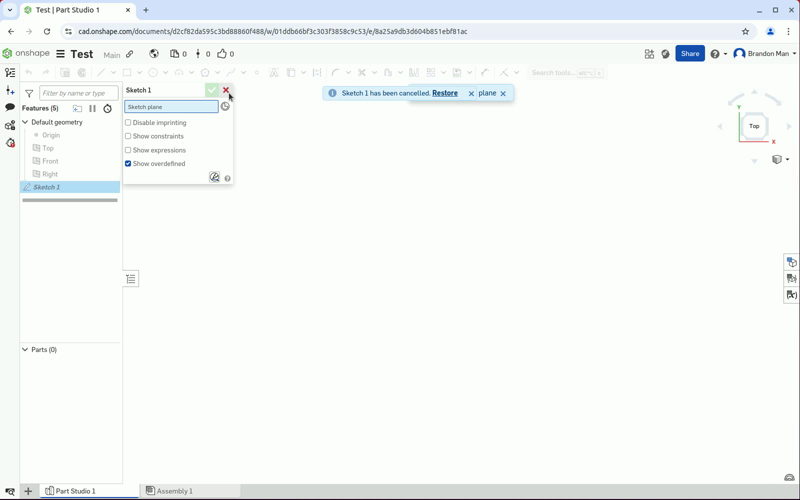
mouse_move(73, 150)
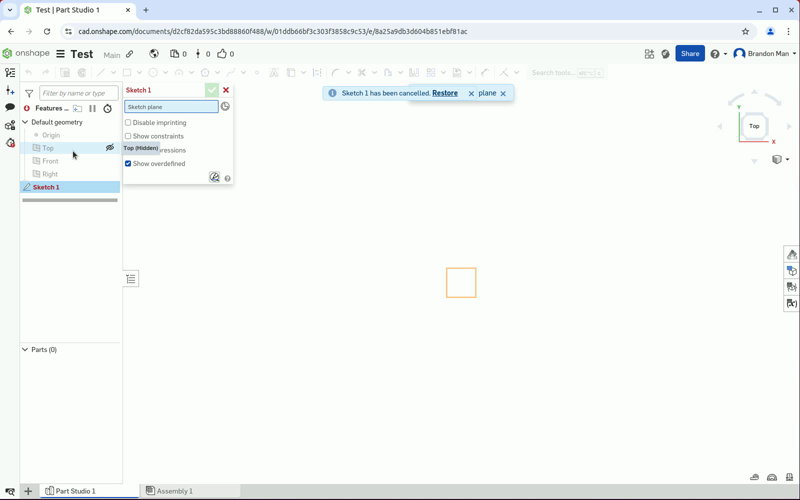
click(73, 150)
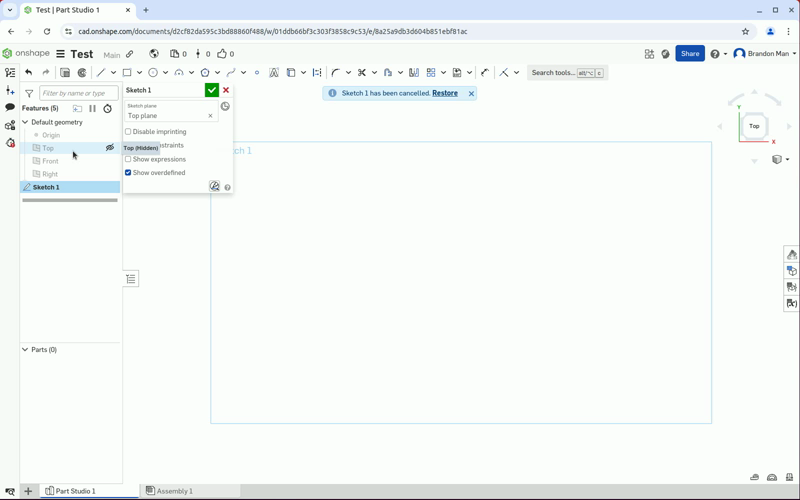
mouse_move(73, 352)
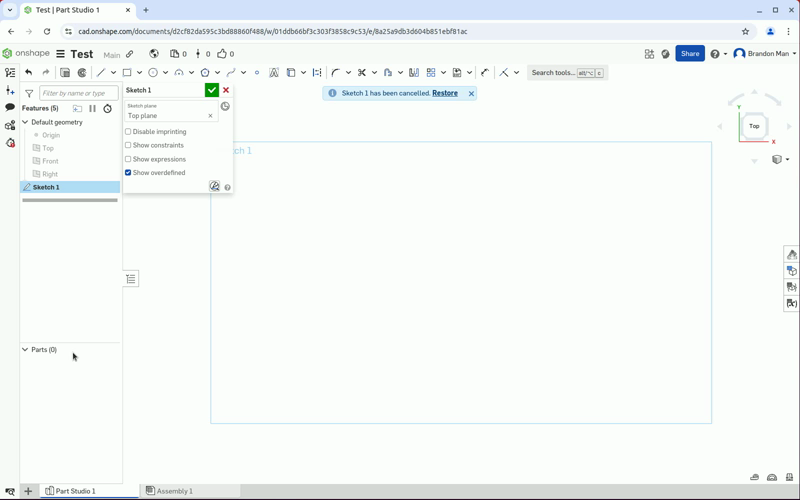
key(y)
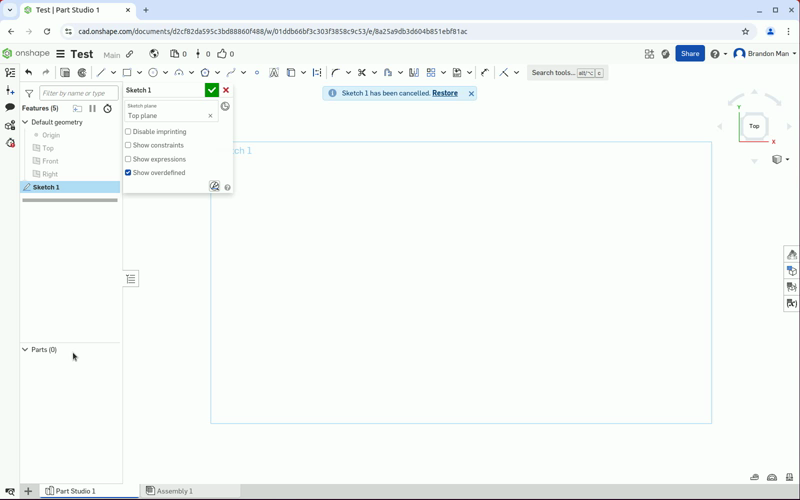
key(a)
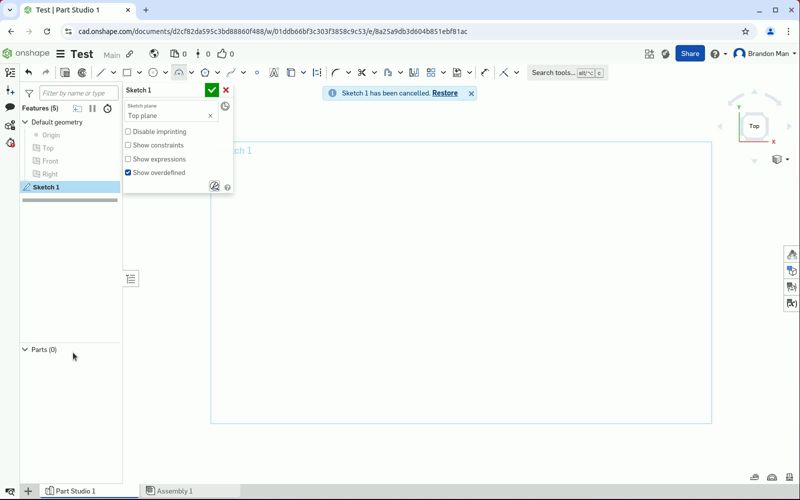
key_down(shift)
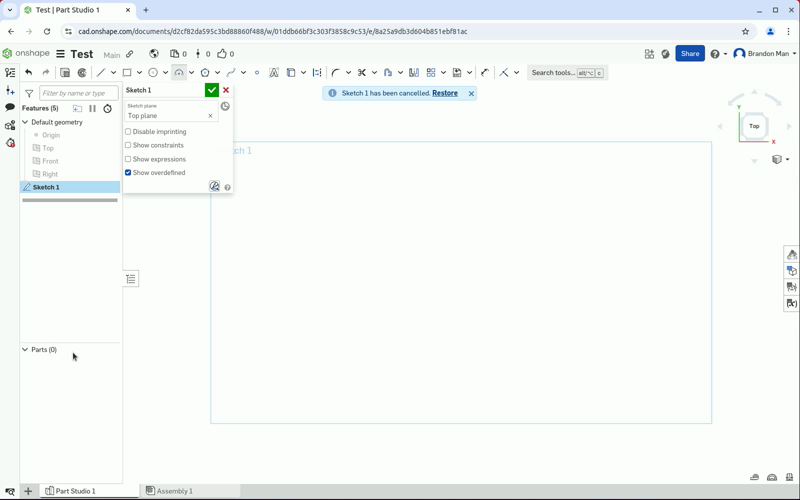
mouse_move(553, 303)
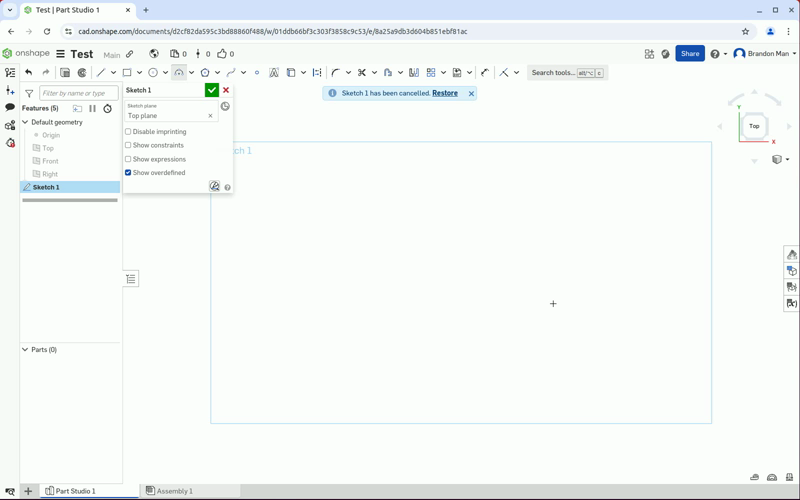
click(553, 303)
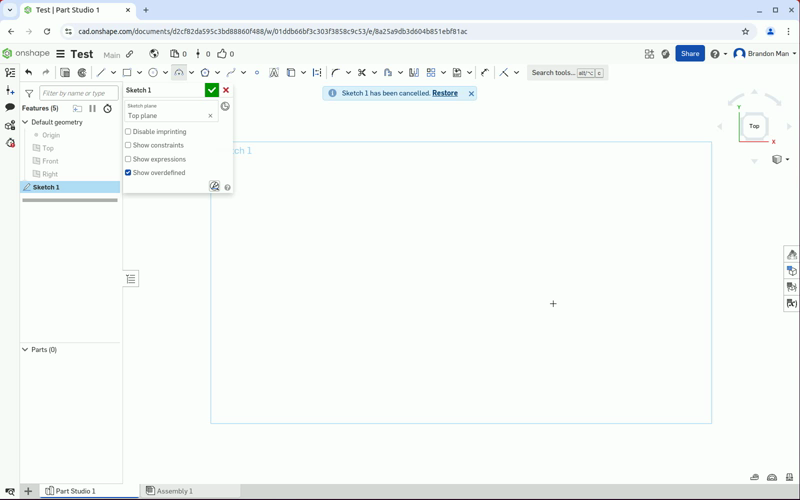
key_up(shift)
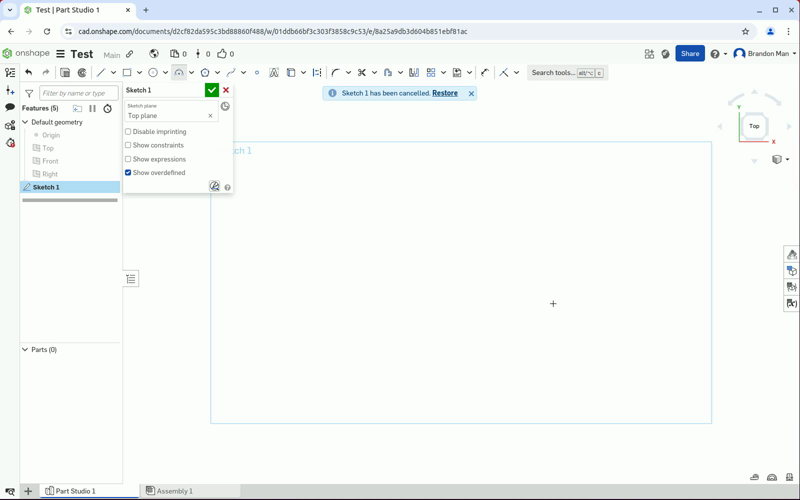
key_down(shift)
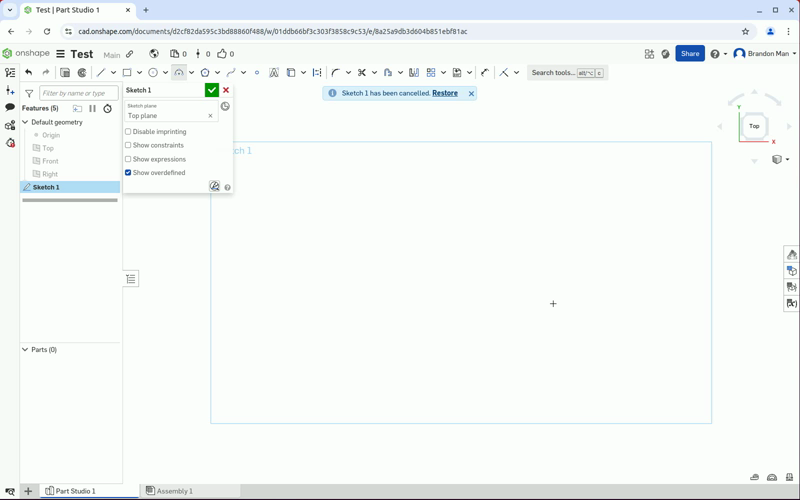
mouse_move(553, 263)
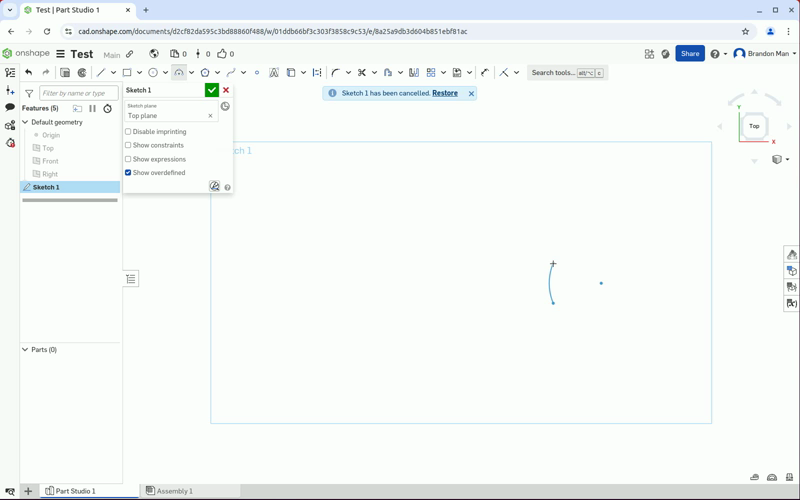
click(553, 263)
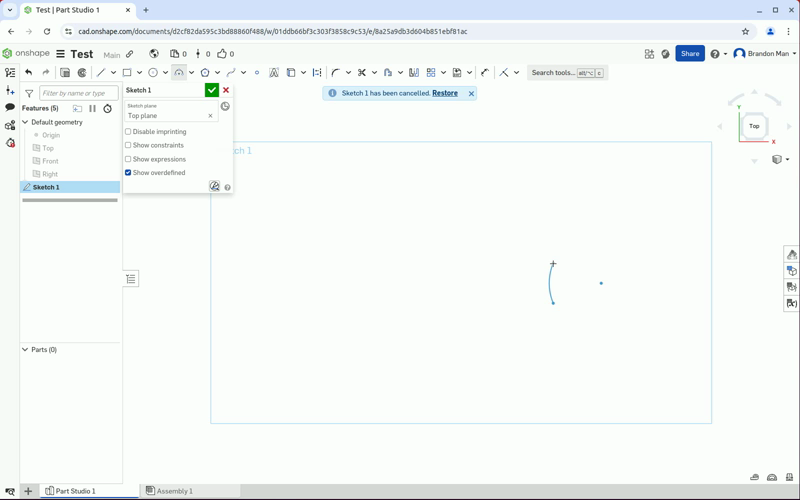
mouse_move(573, 283)
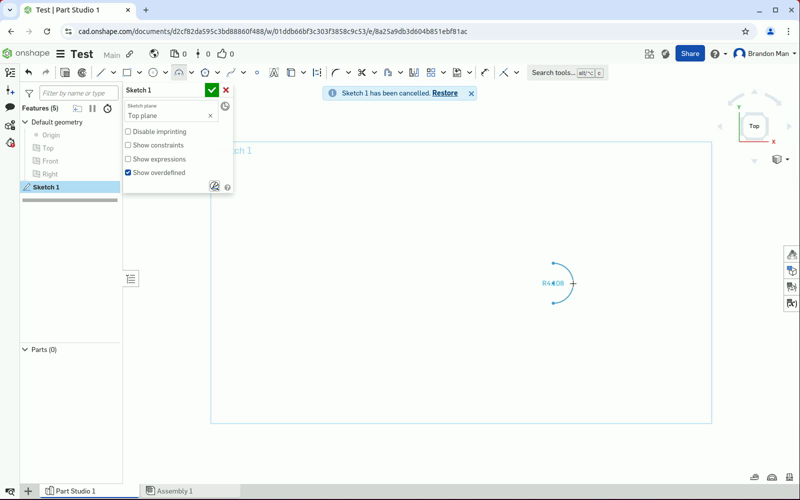
click(573, 283)
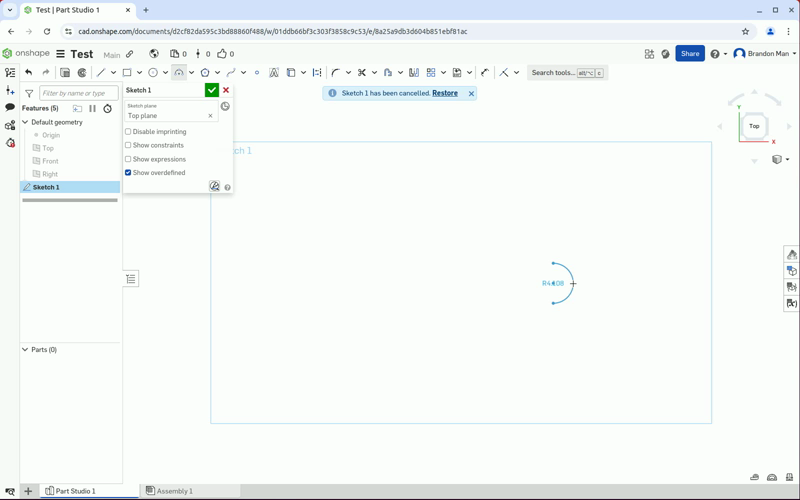
key_up(shift)
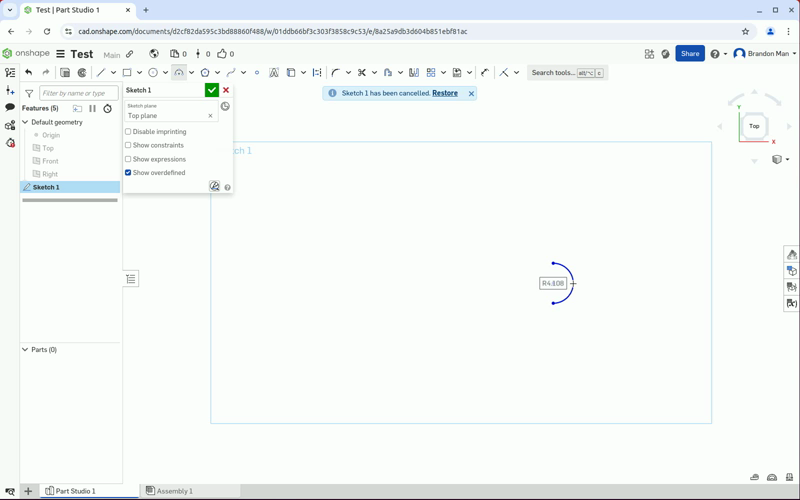
key(esc)
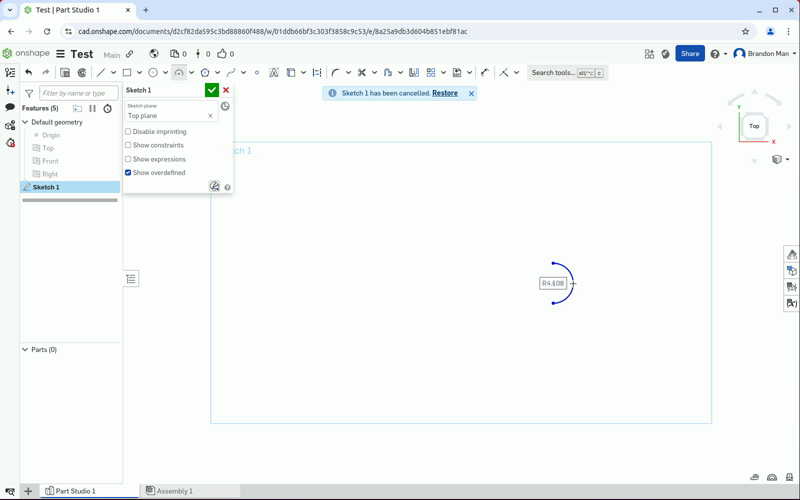
key(l)
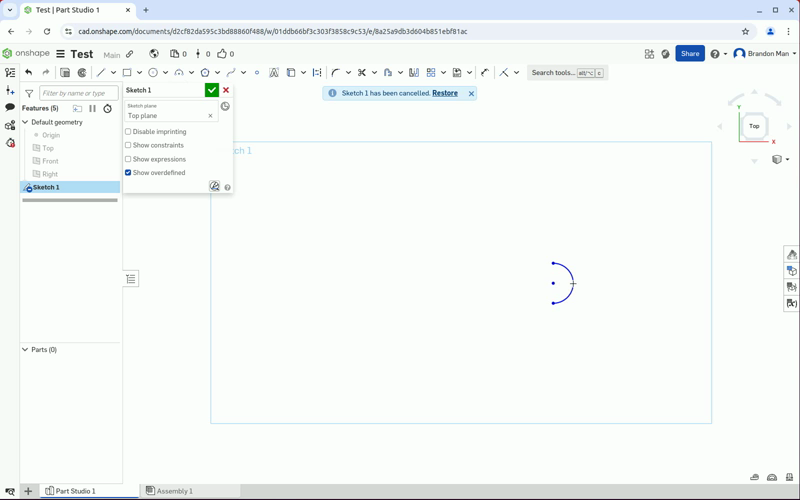
mouse_move(553, 263)
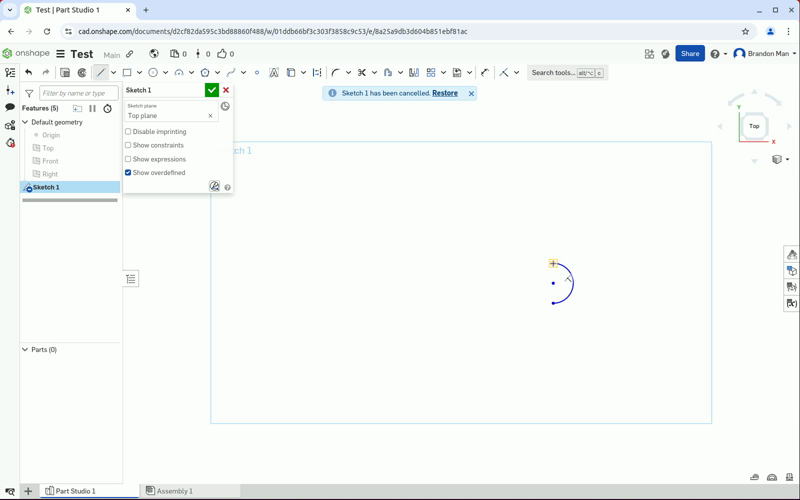
click(553, 263)
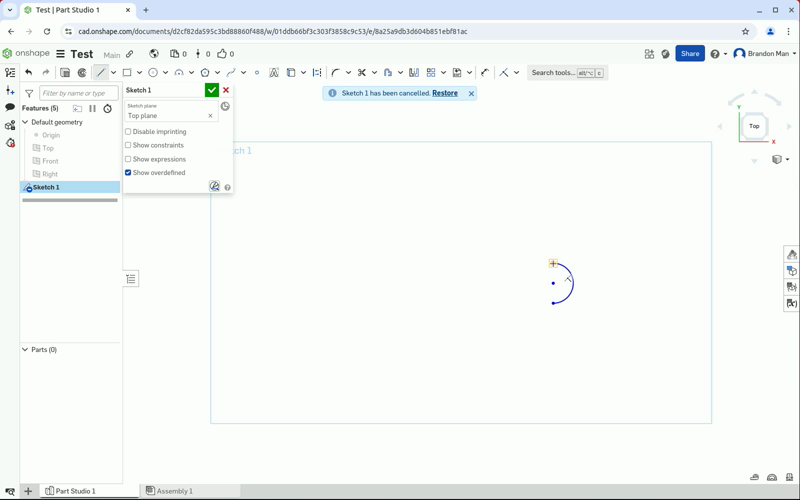
key_down(shift)
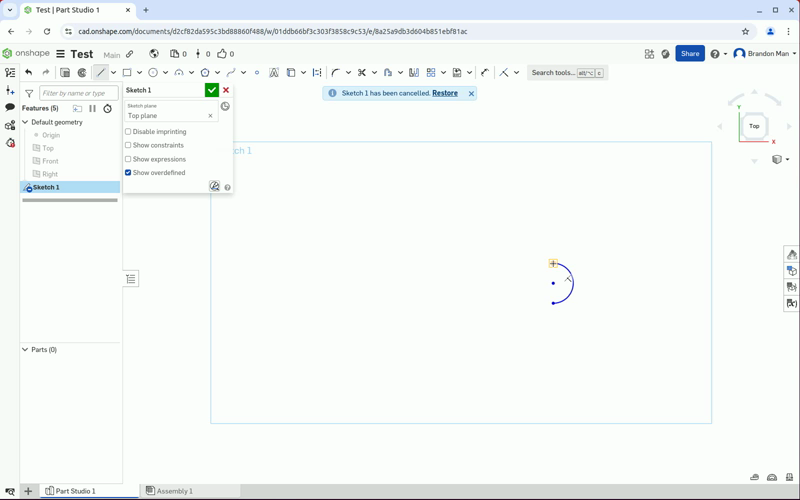
mouse_move(583, 263)
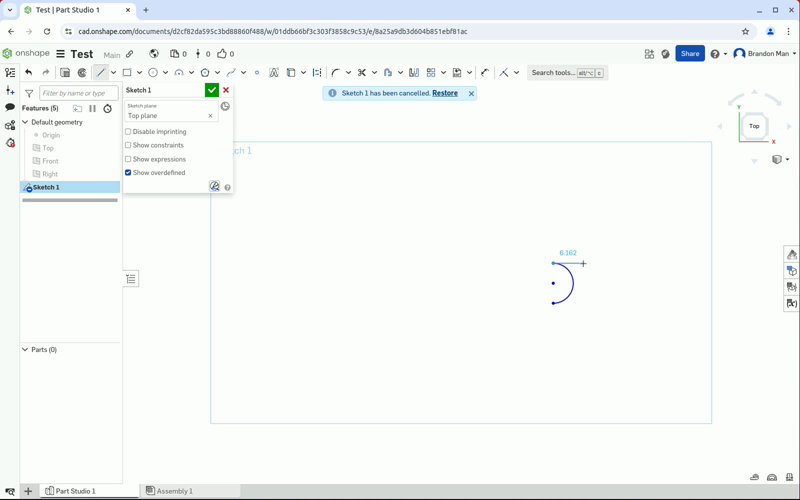
mouse_move(553, 272)
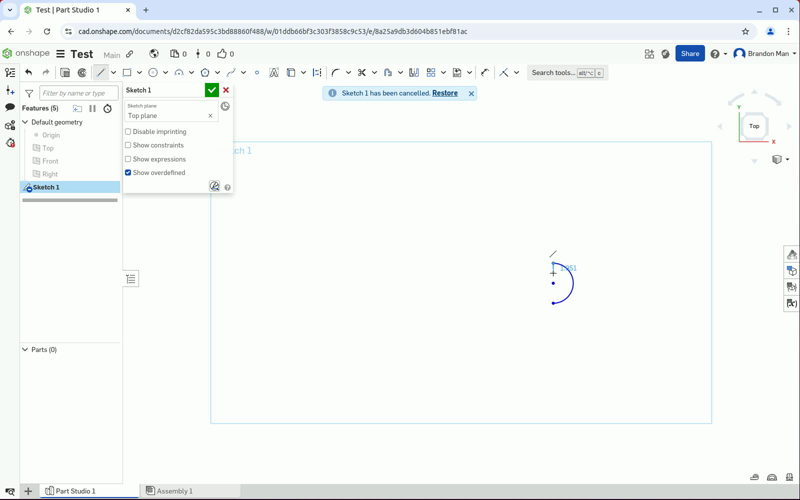
click(553, 272)
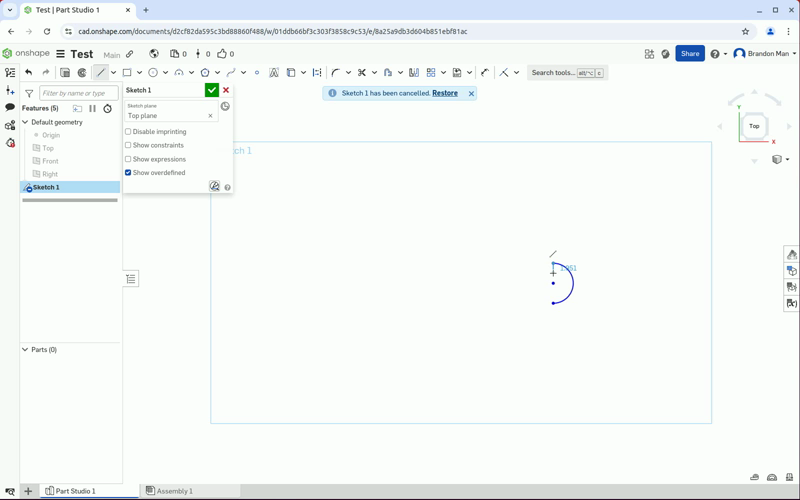
key_up(shift)
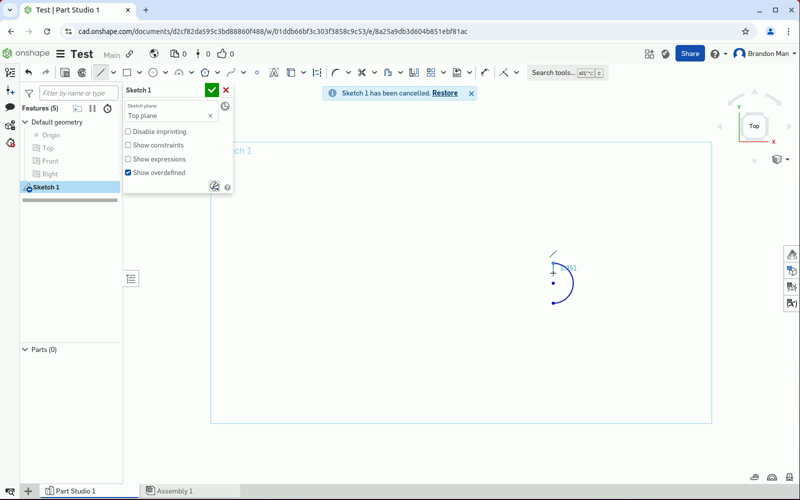
key(esc)
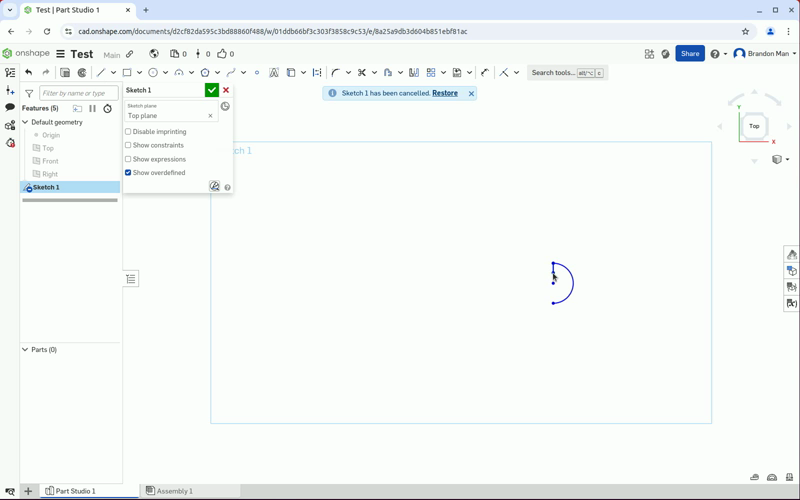
key(a)
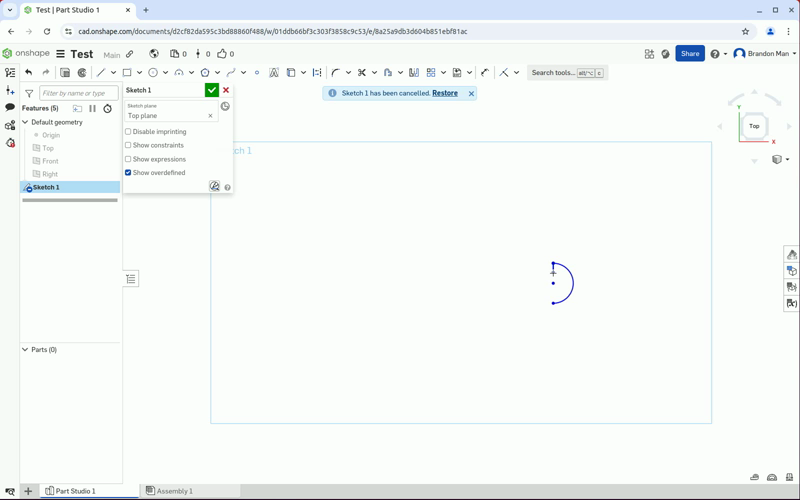
mouse_move(553, 272)
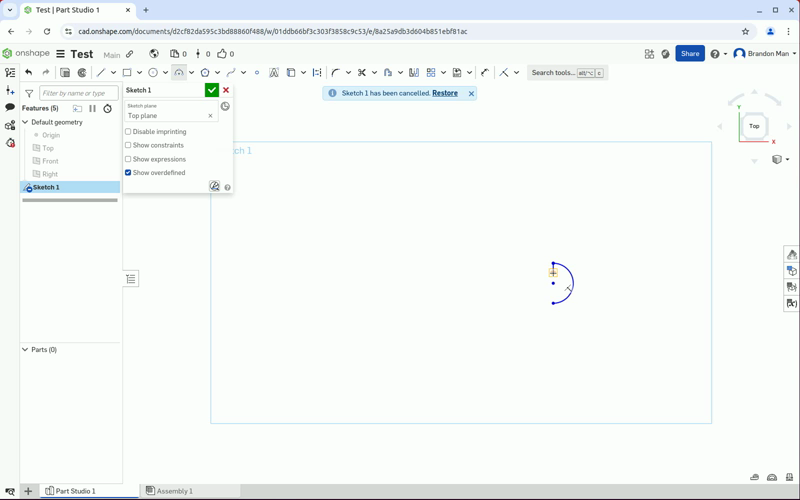
click(553, 272)
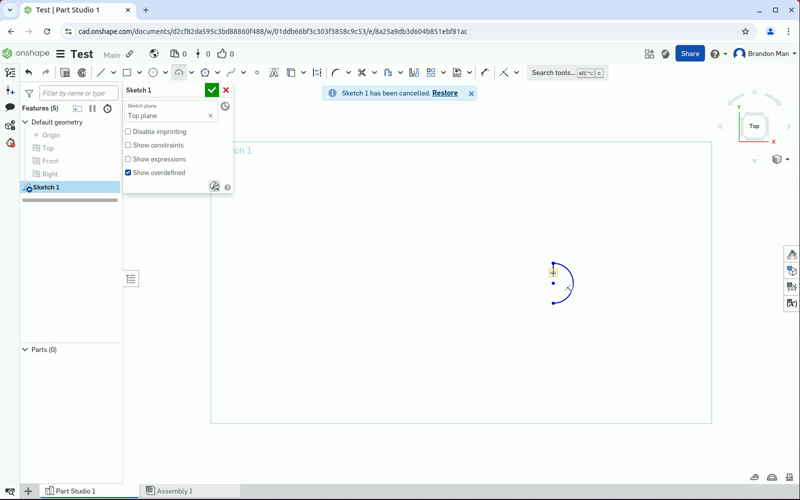
key_down(shift)
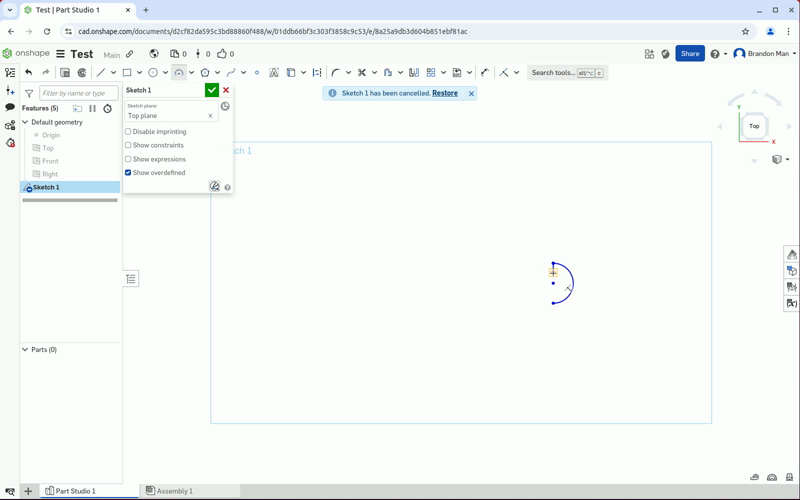
mouse_move(553, 293)
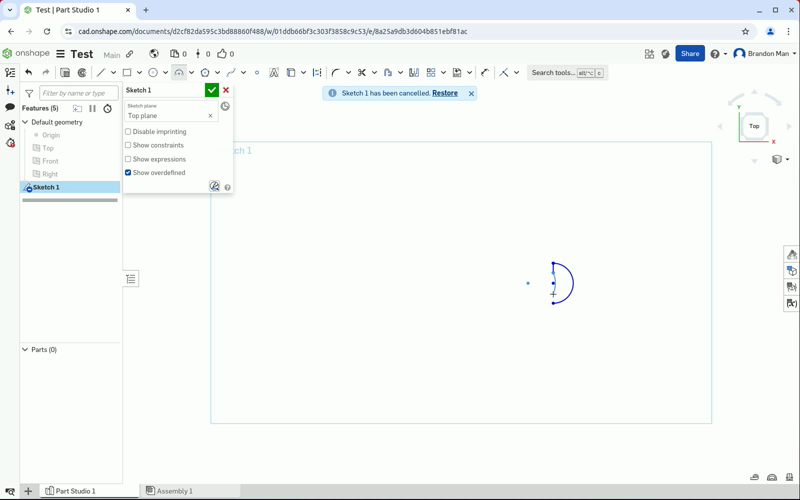
click(553, 293)
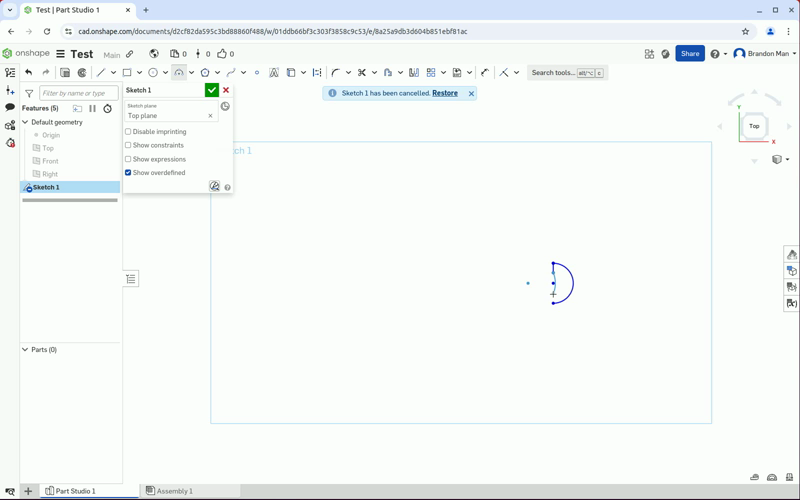
mouse_move(560, 283)
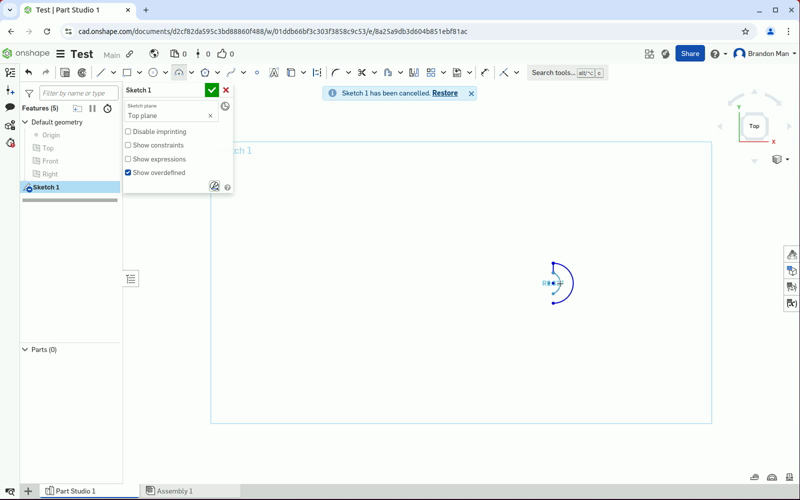
click(560, 283)
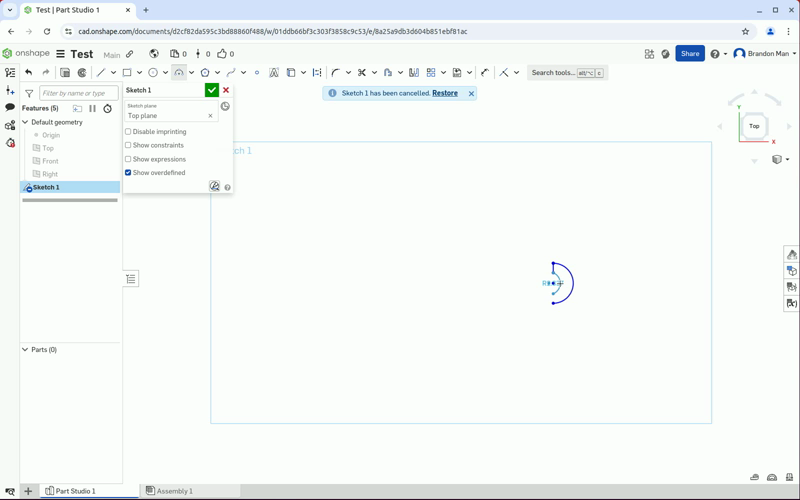
key_up(shift)
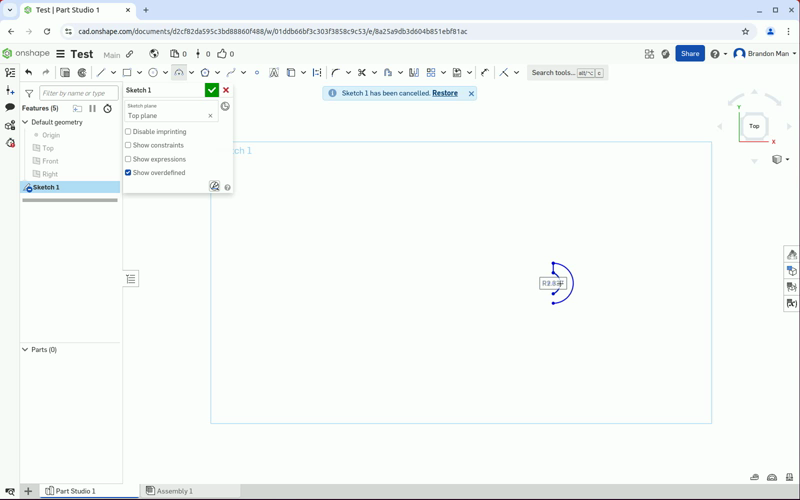
key(esc)
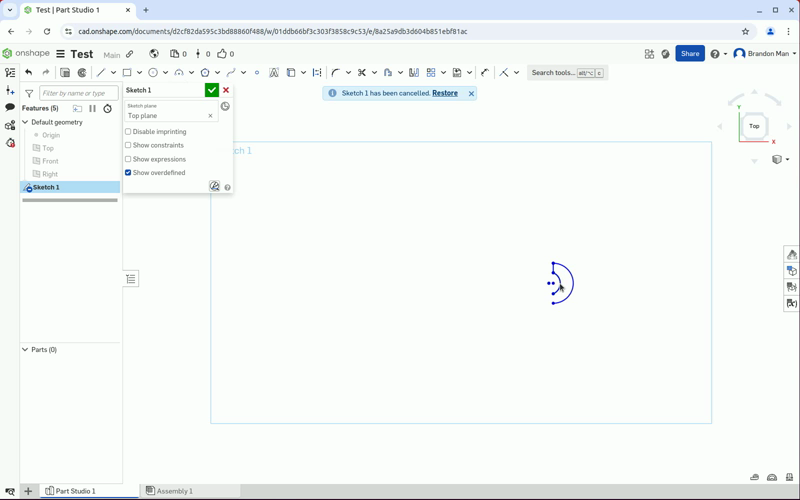
key(l)
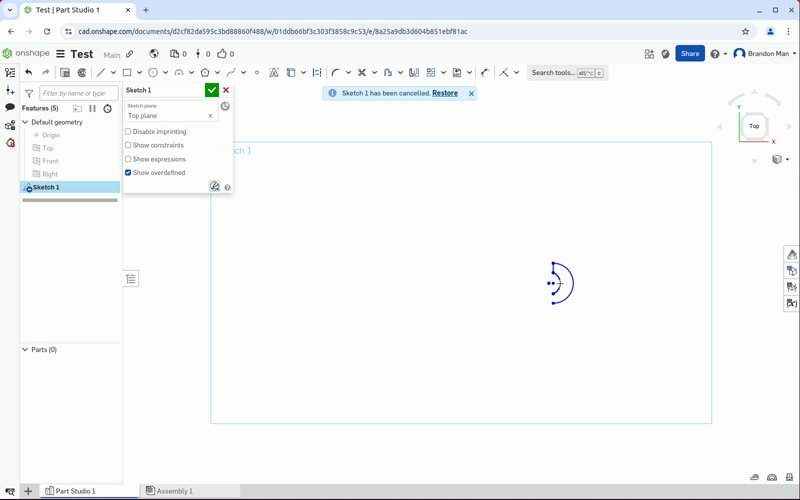
mouse_move(553, 293)
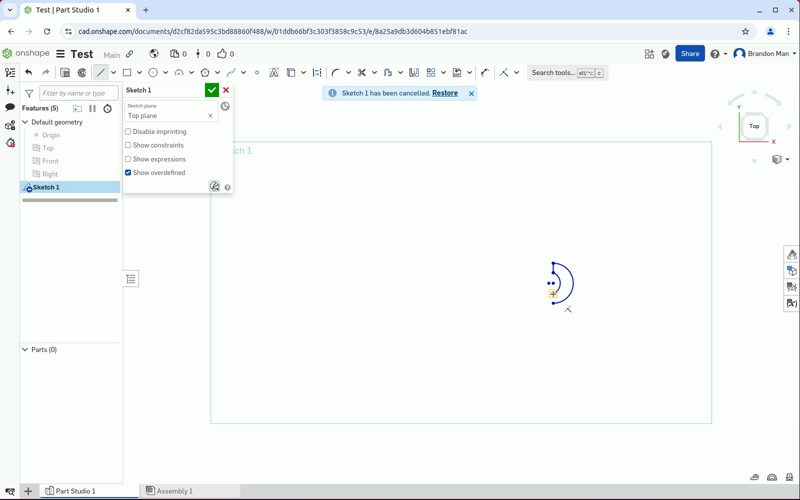
click(553, 293)
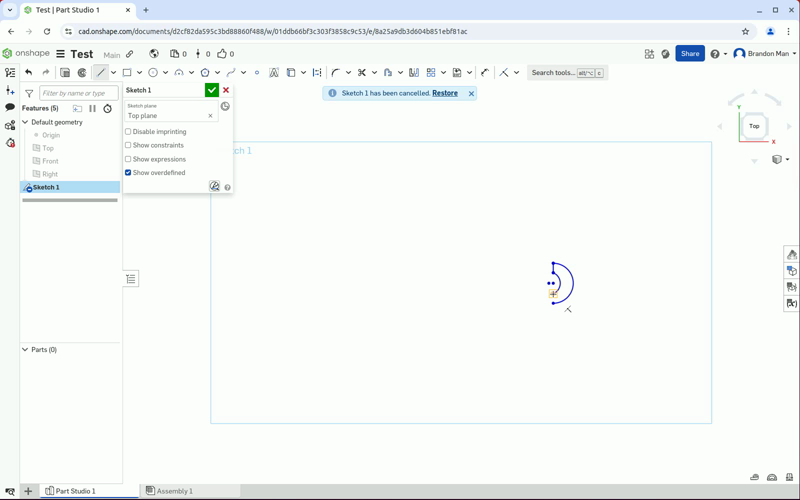
mouse_move(583, 293)
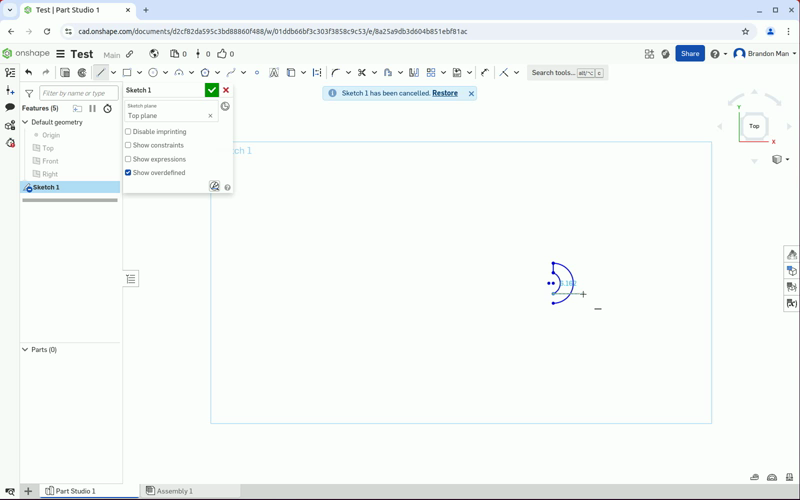
key_down(shift)
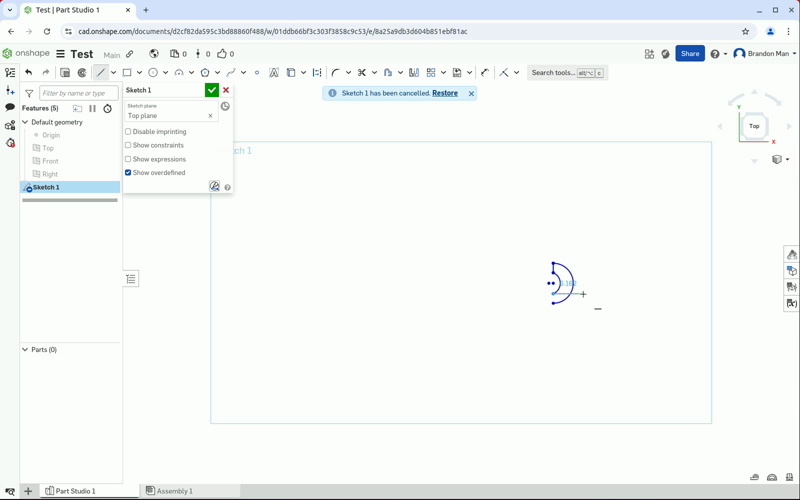
mouse_move(553, 303)
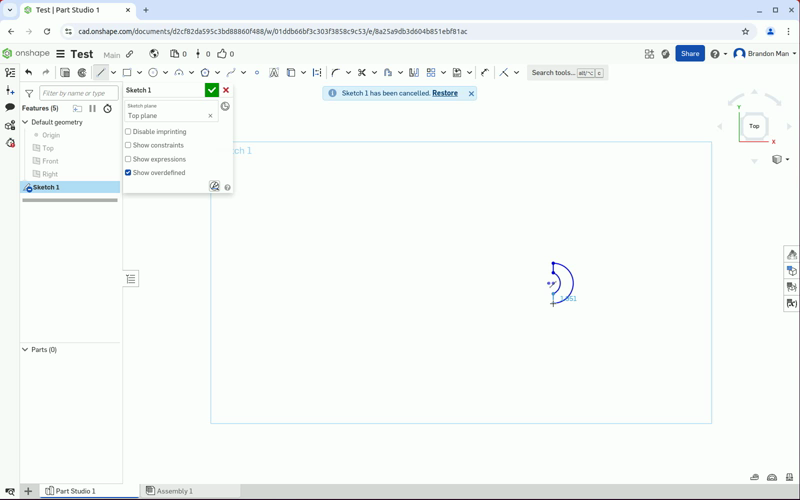
key_up(shift)
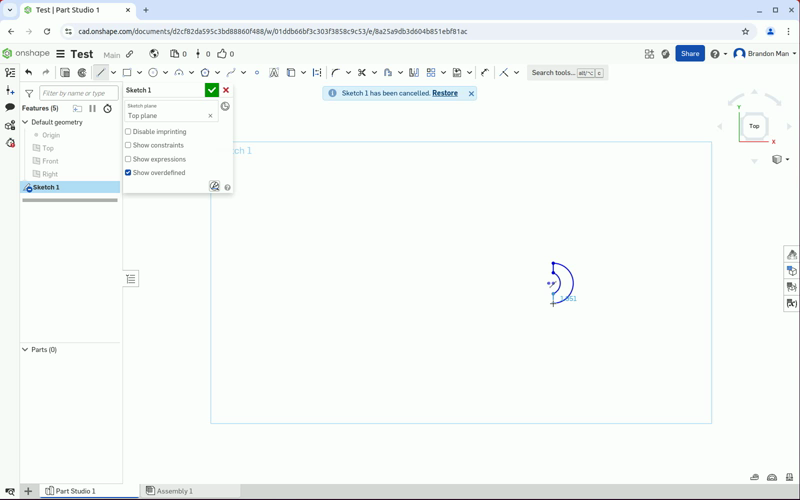
click(553, 303)
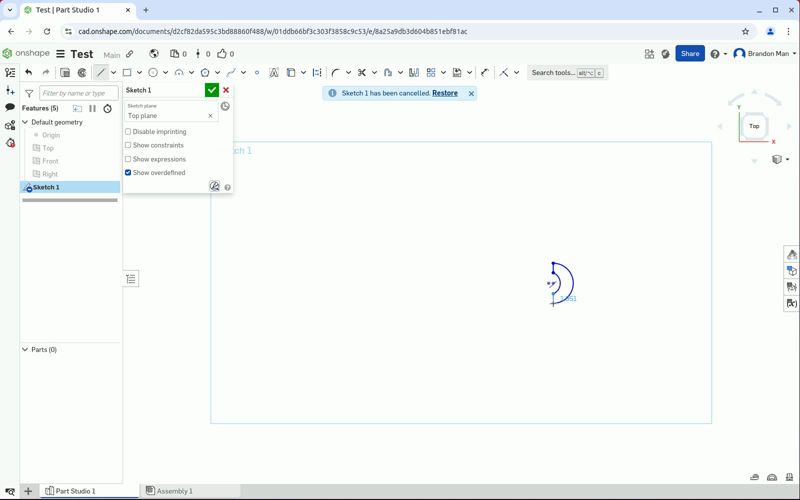
key(esc)
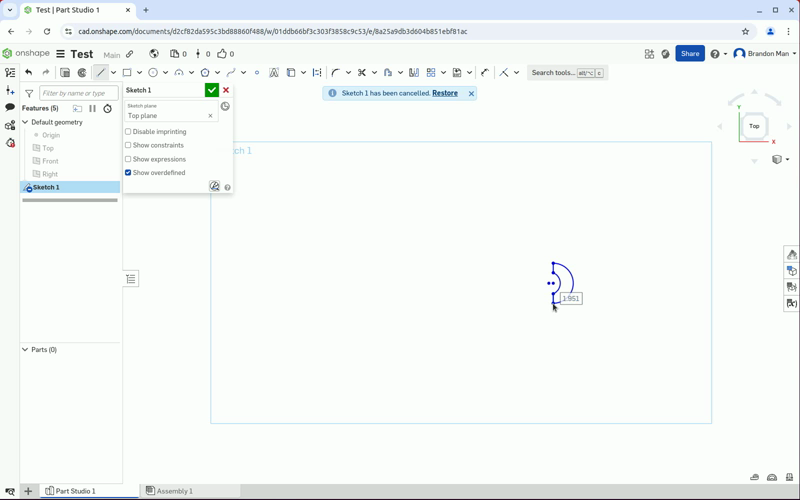
mouse_move(558, 294)
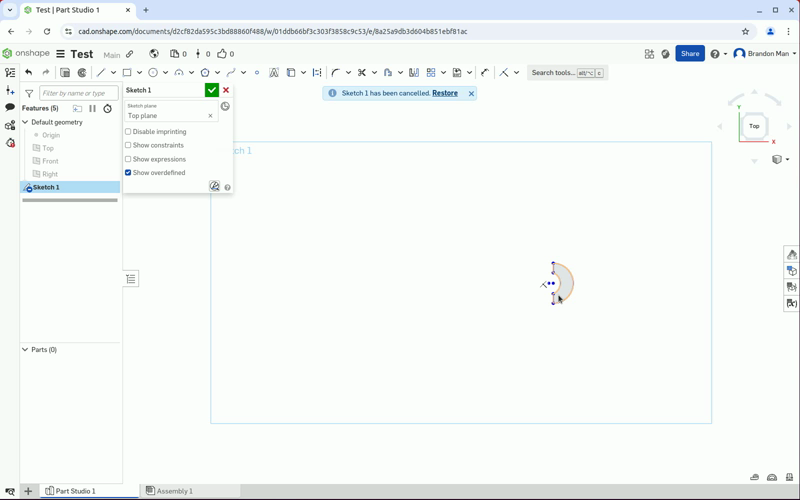
scroll(6)
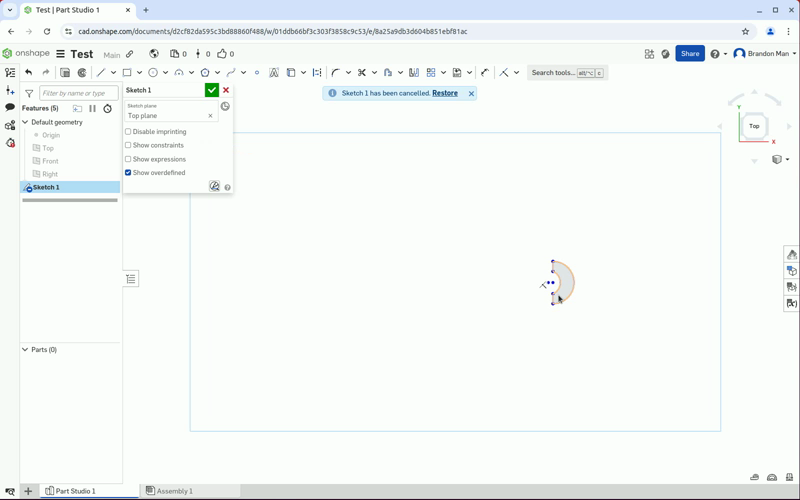
scroll(6)
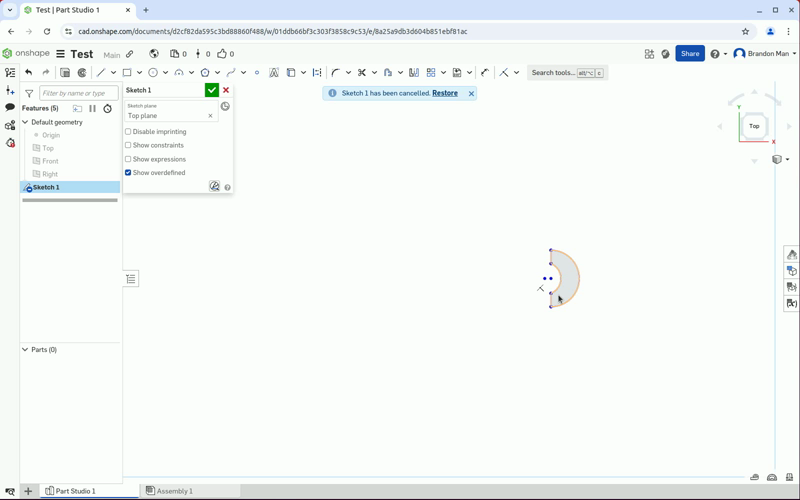
scroll(6)
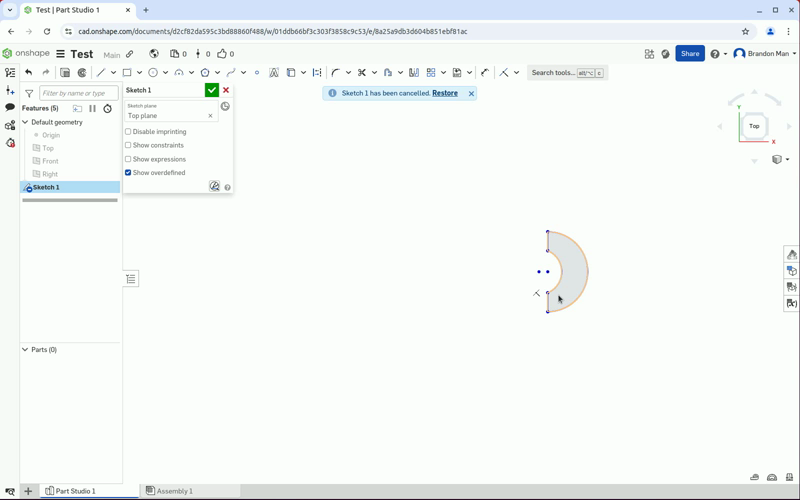
scroll(6)
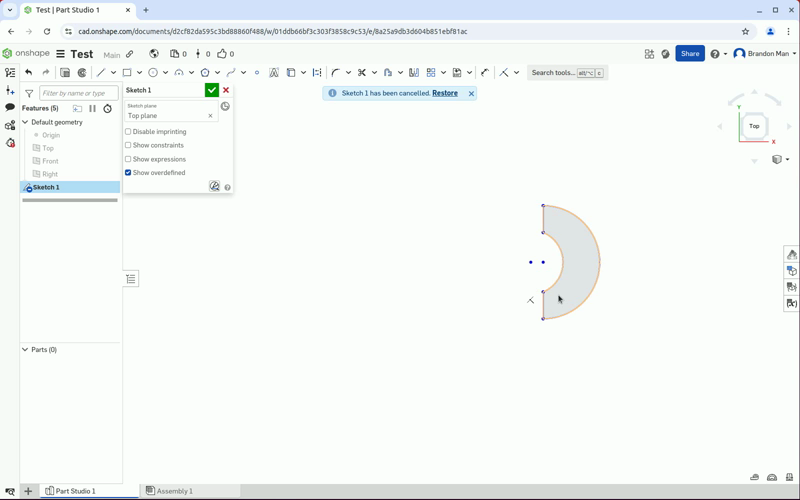
scroll(6)
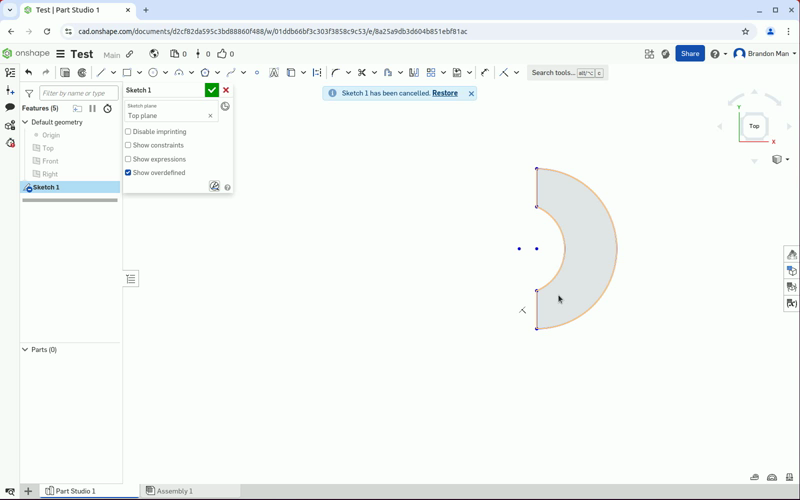
scroll(6)
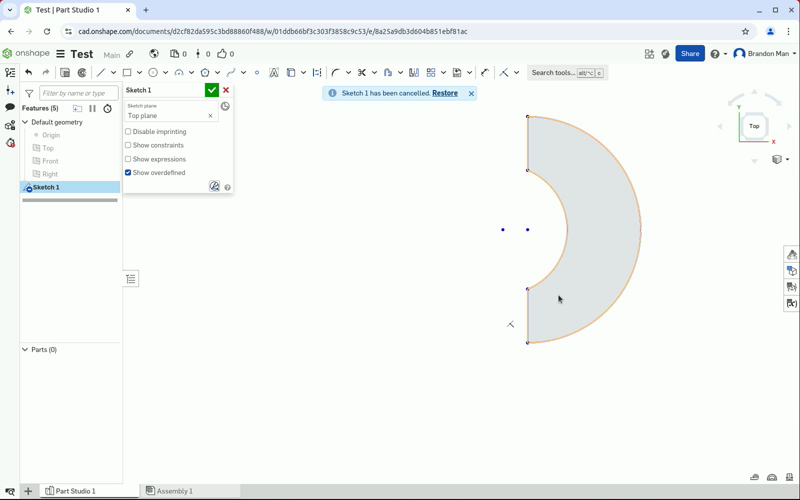
scroll(6)
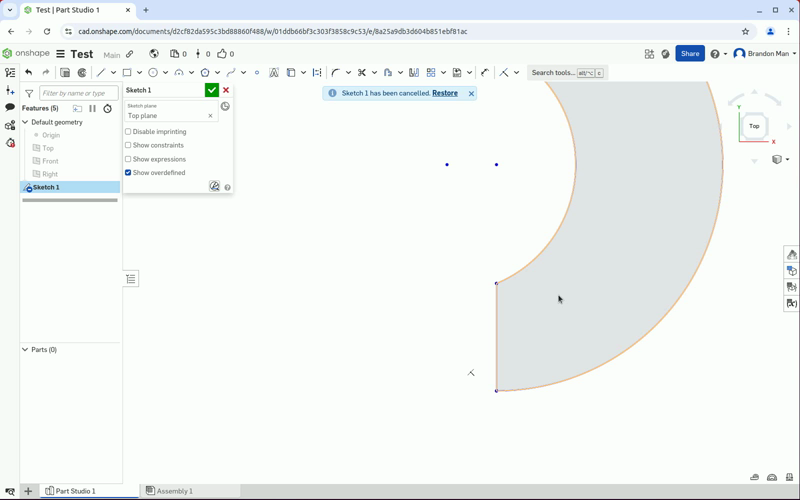
click(558, 294)
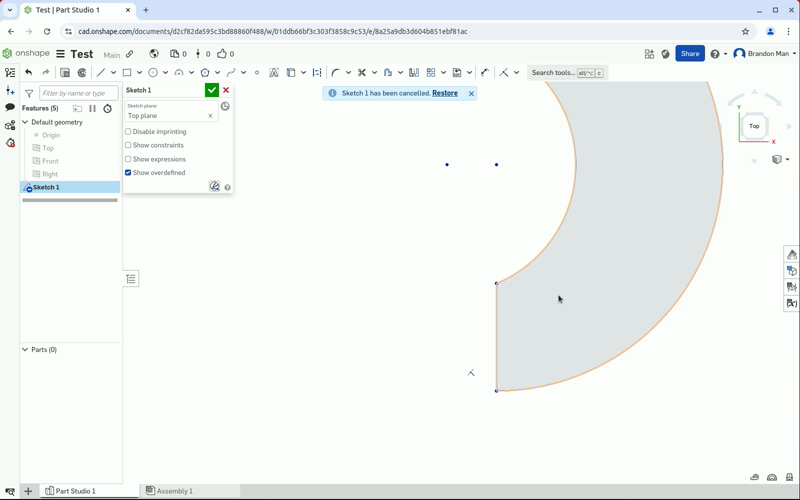
scroll(-6)
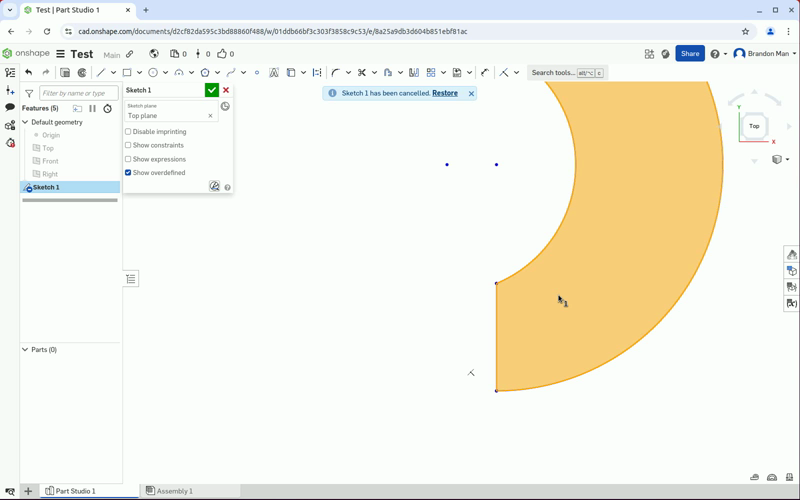
scroll(-6)
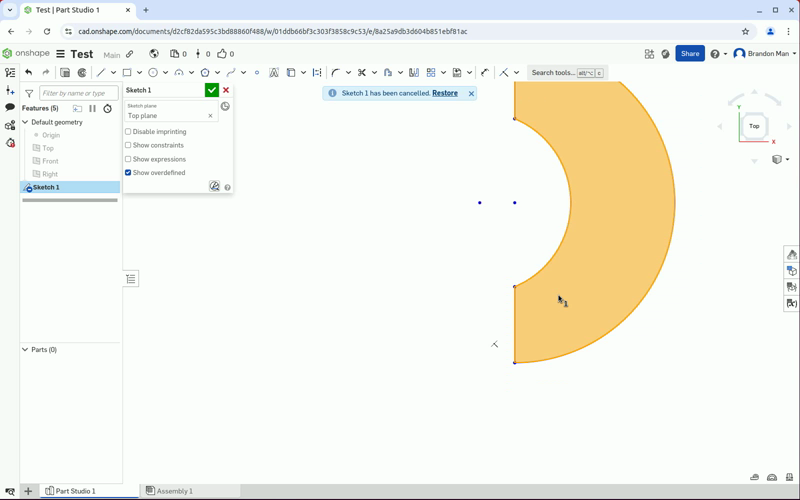
scroll(-6)
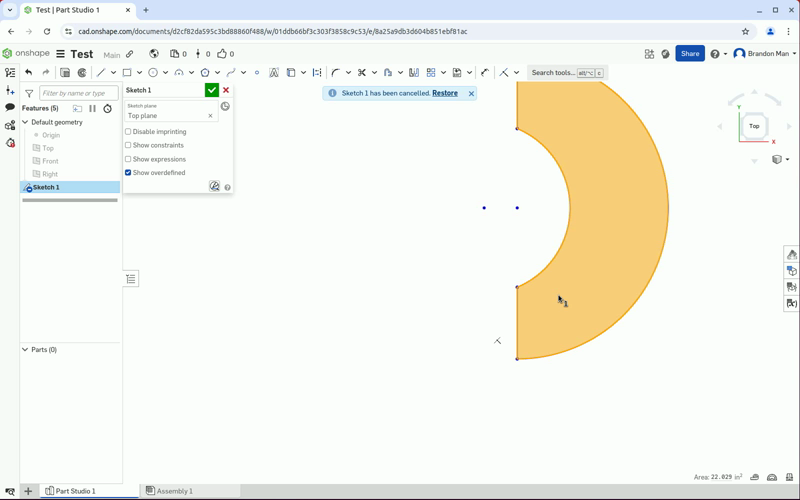
scroll(-6)
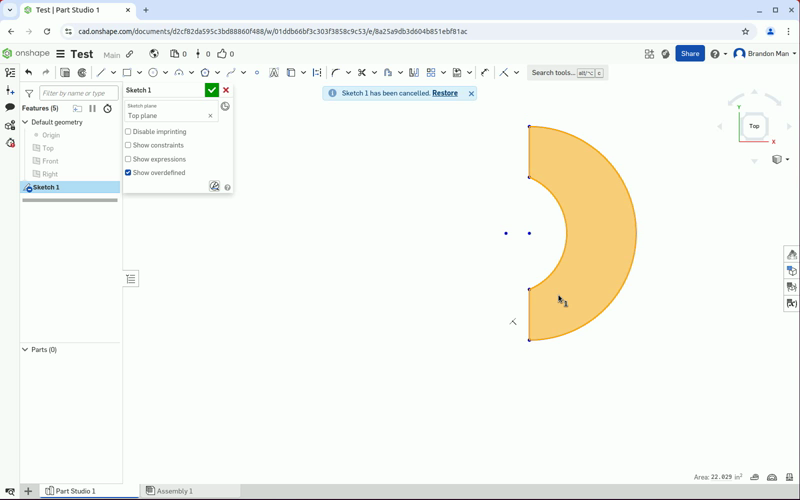
scroll(-6)
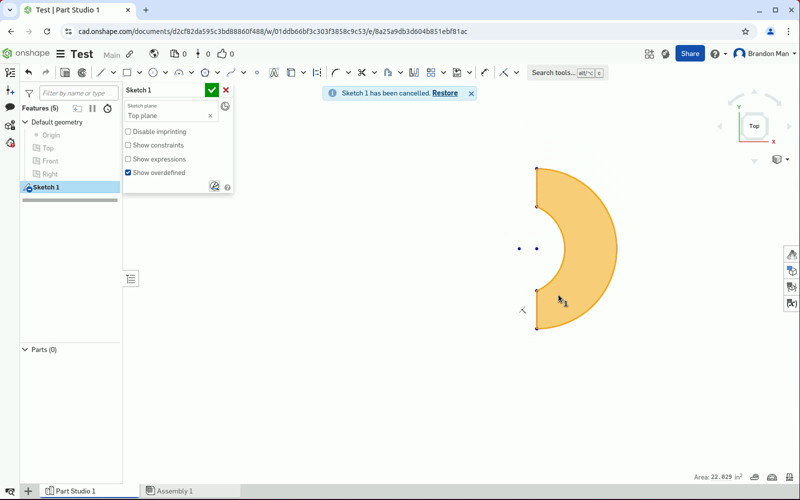
scroll(-6)
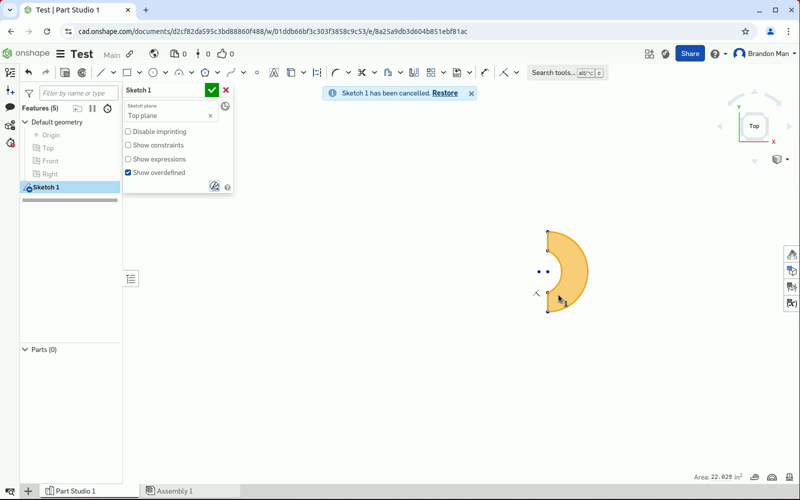
scroll(-6)
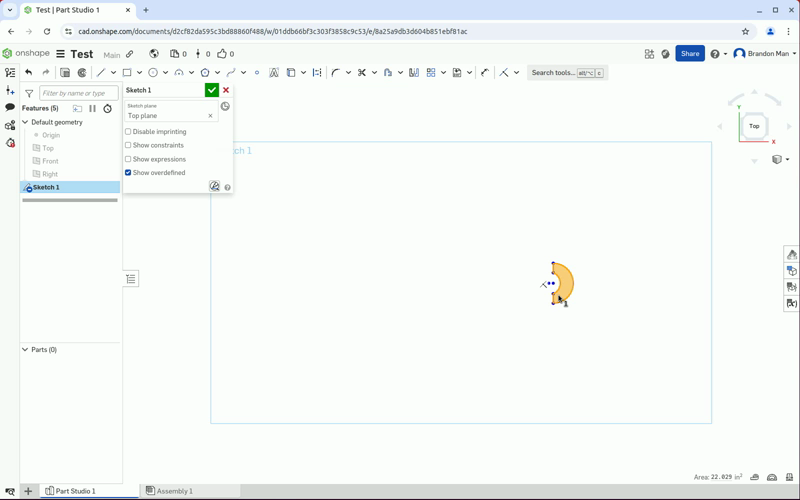
mouse_move(73, 352)
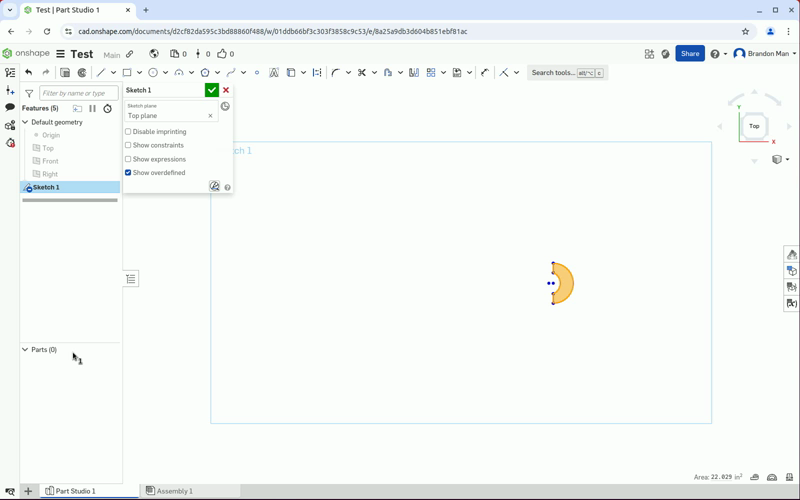
key(shift+y)
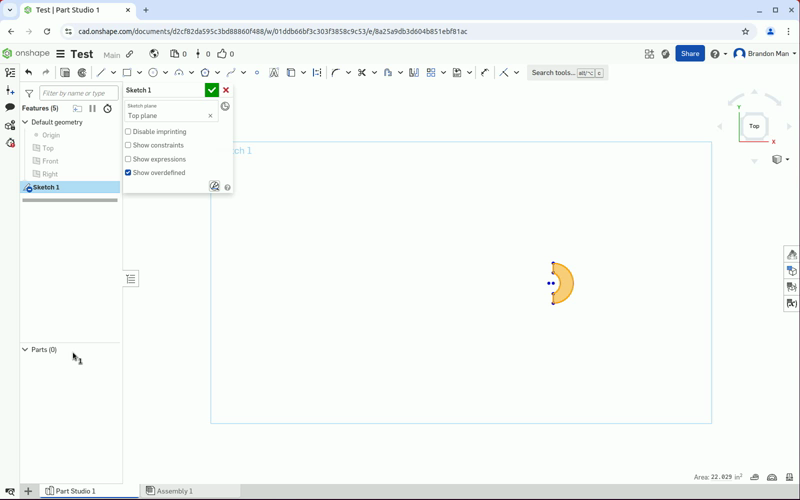
key(shift+e)
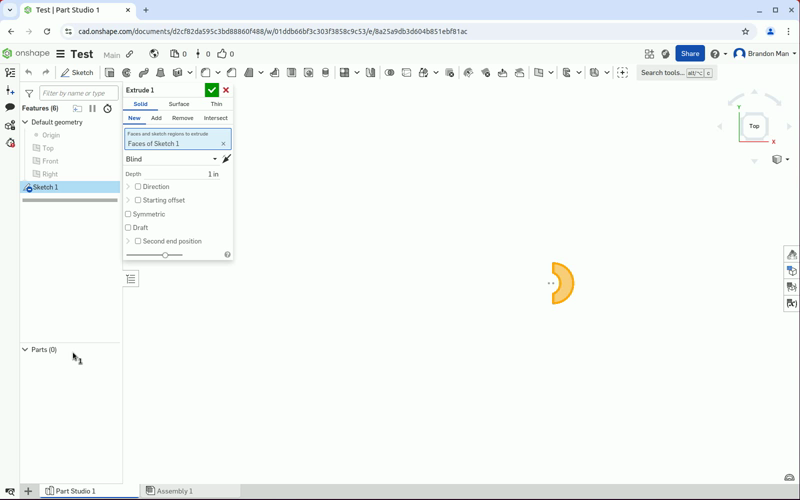
mouse_move(143, 106)
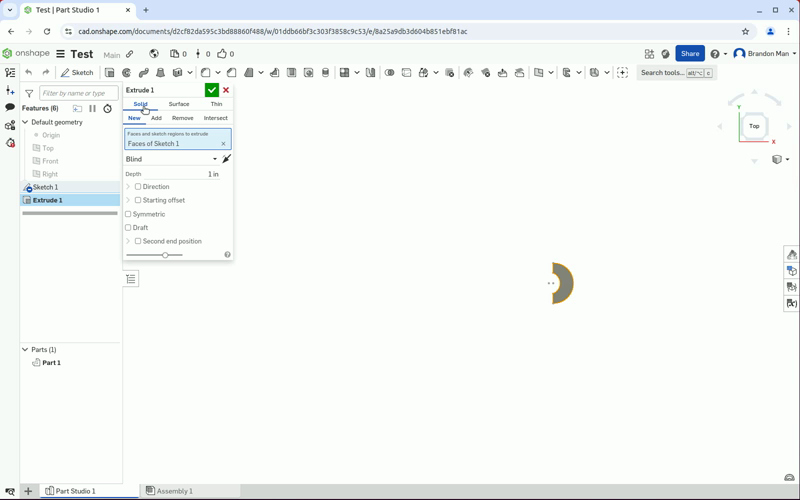
click(143, 106)
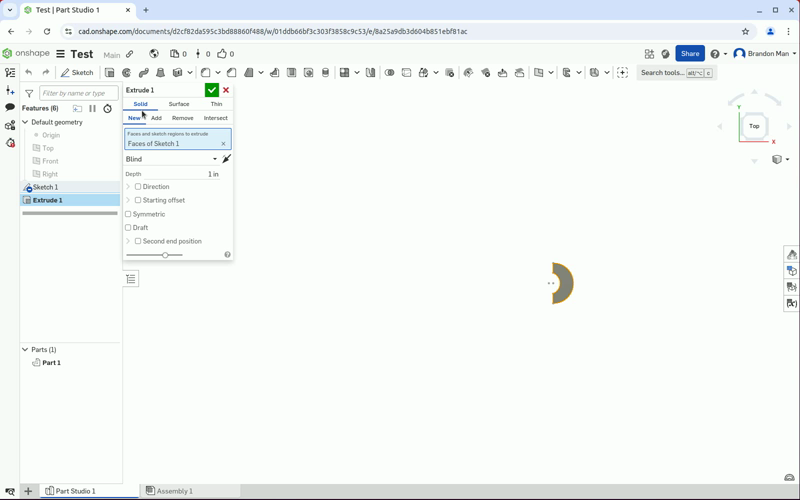
mouse_move(137, 120)
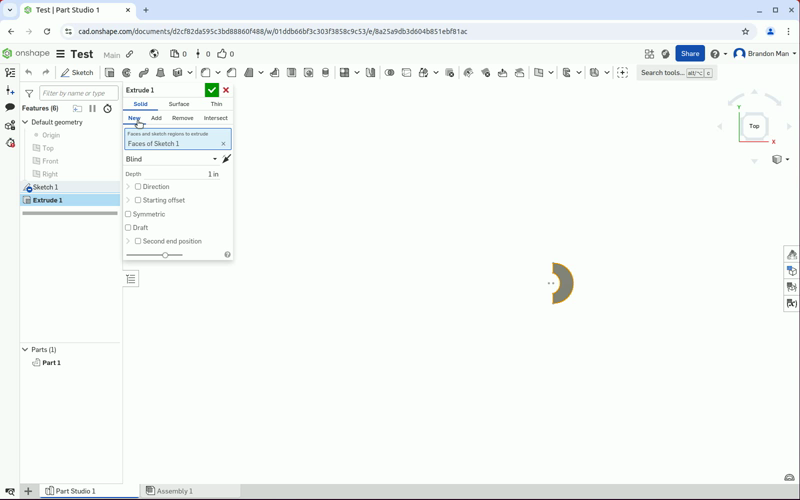
click(137, 120)
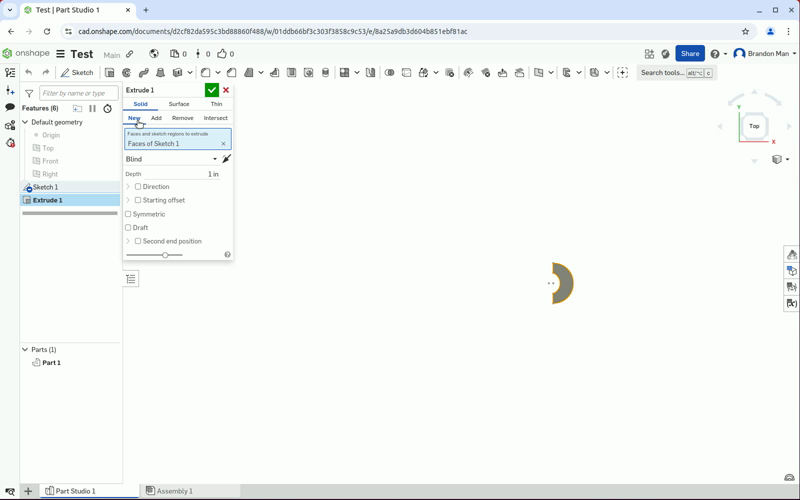
key(tab, 4)
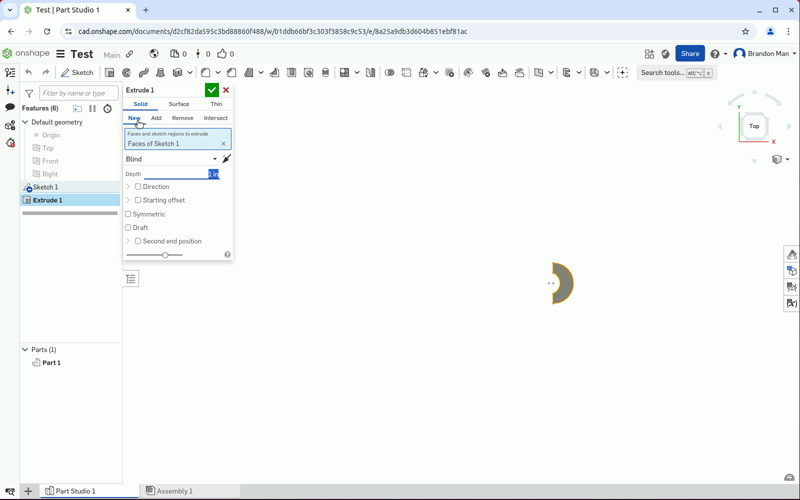
text(4.333)
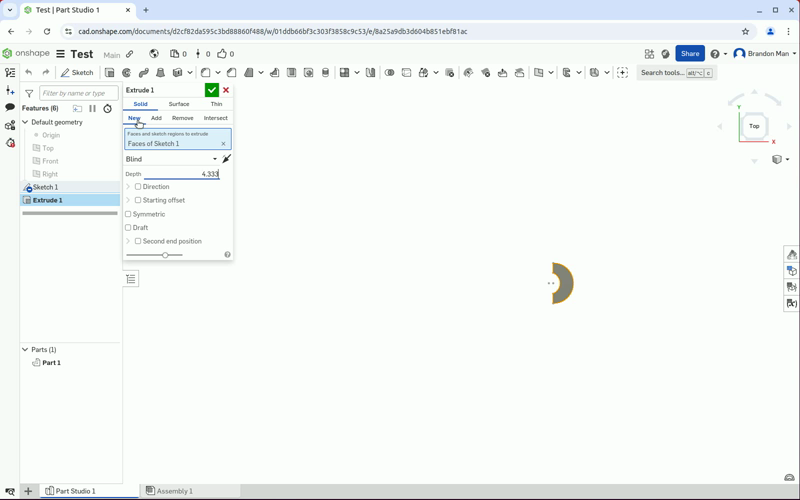
key(enter)
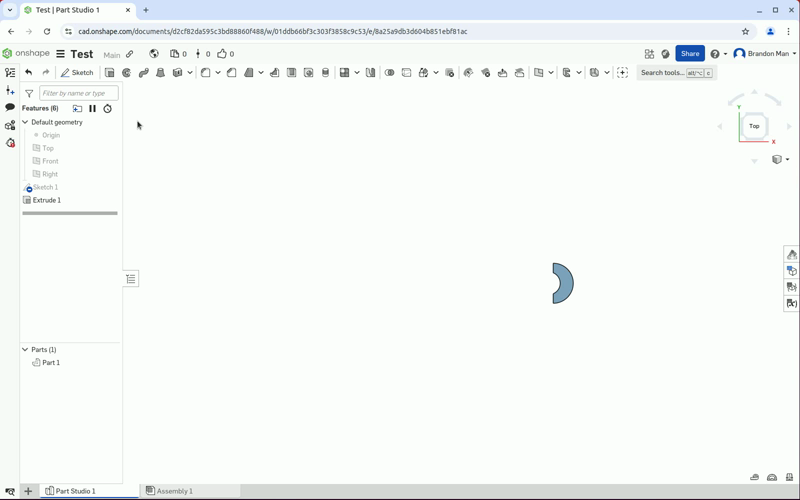
key(shift+h)
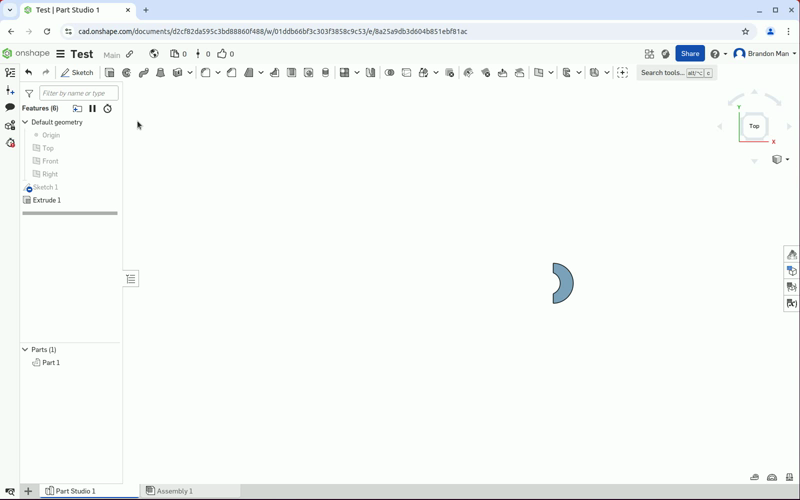
key(shift+h)
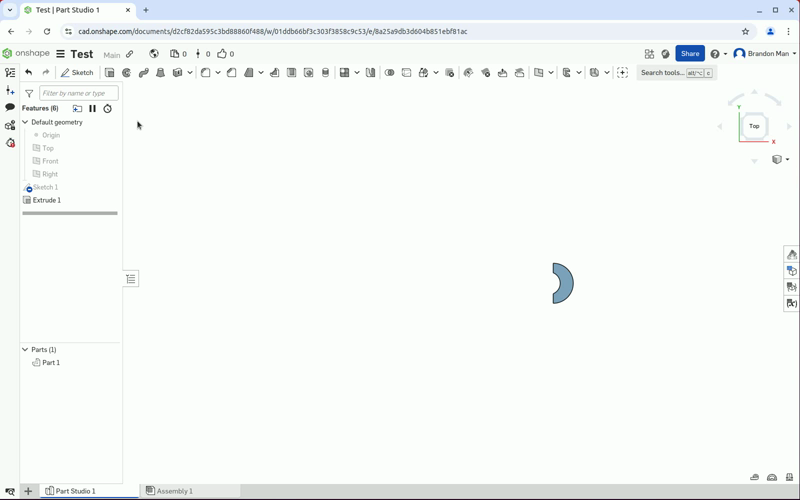
mouse_move(73, 189)
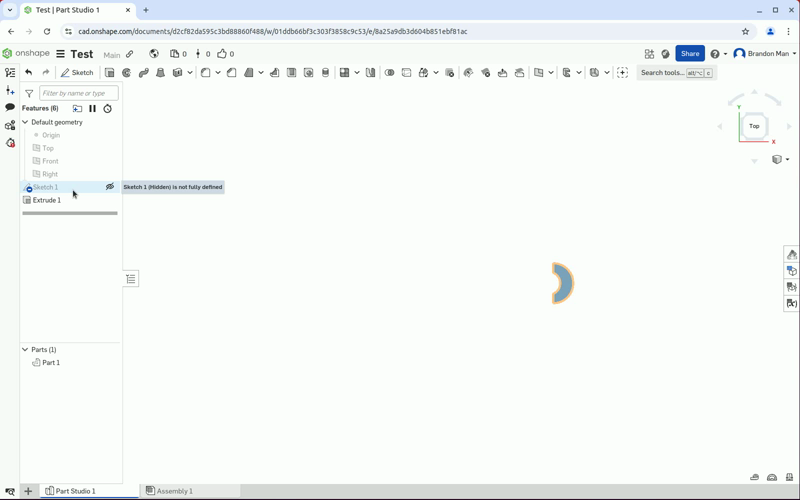
click(73, 189)
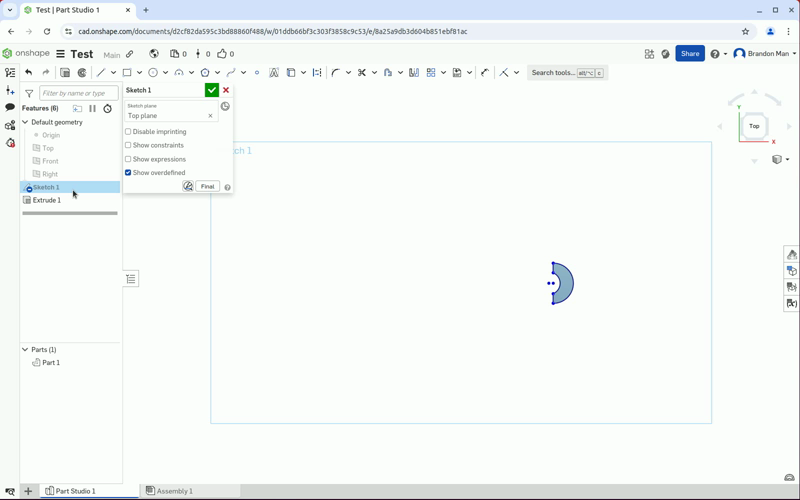
mouse_move(229, 92)
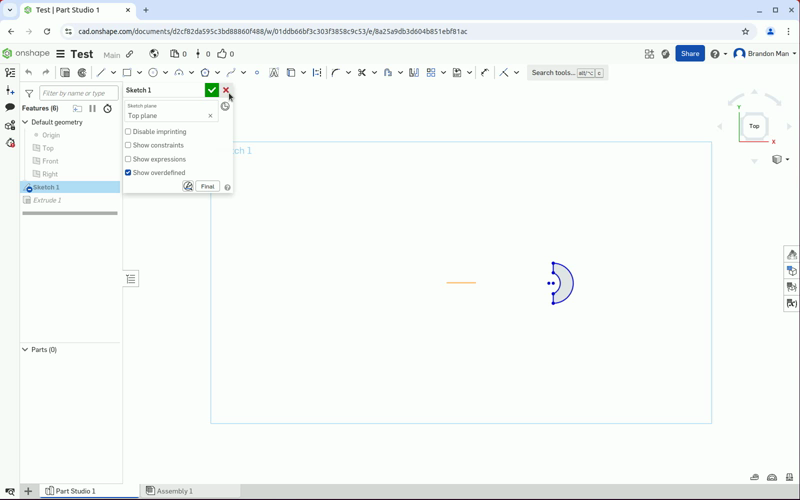
click(229, 92)
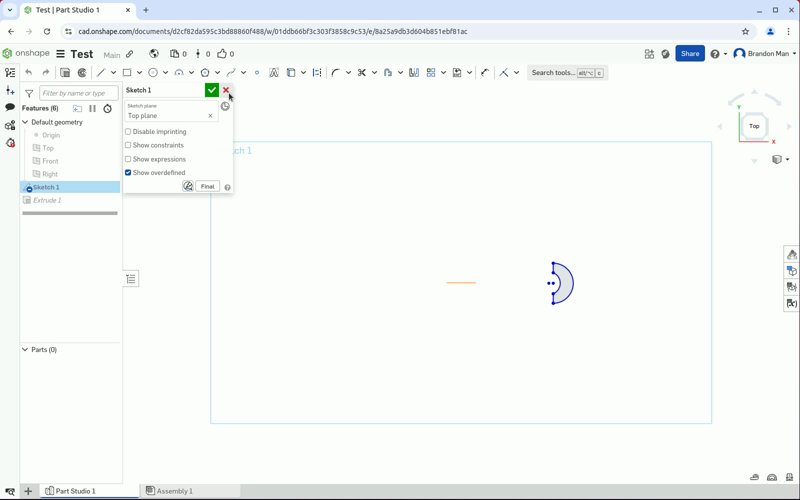
key(shift+s)
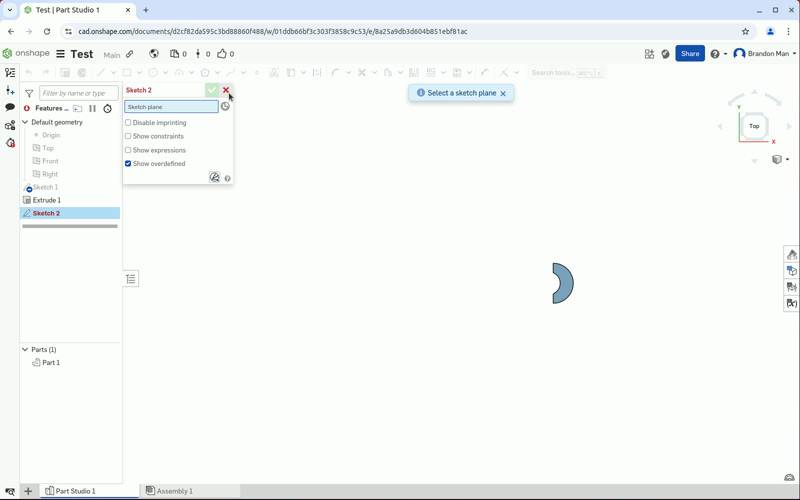
mouse_move(73, 150)
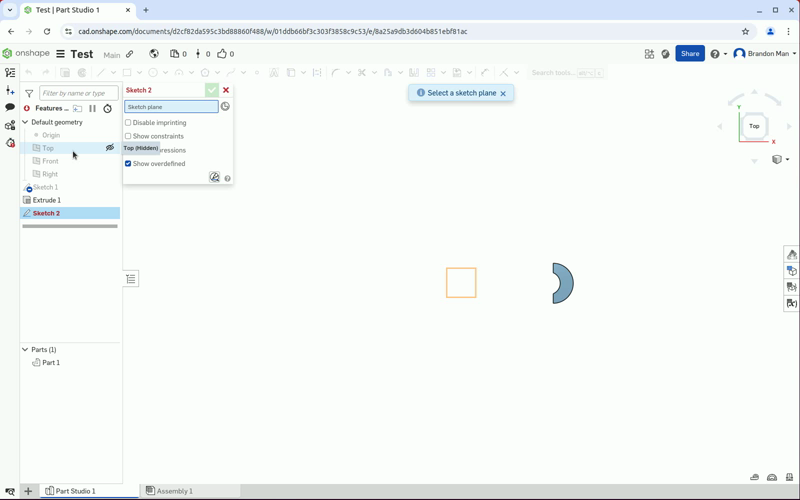
click(73, 150)
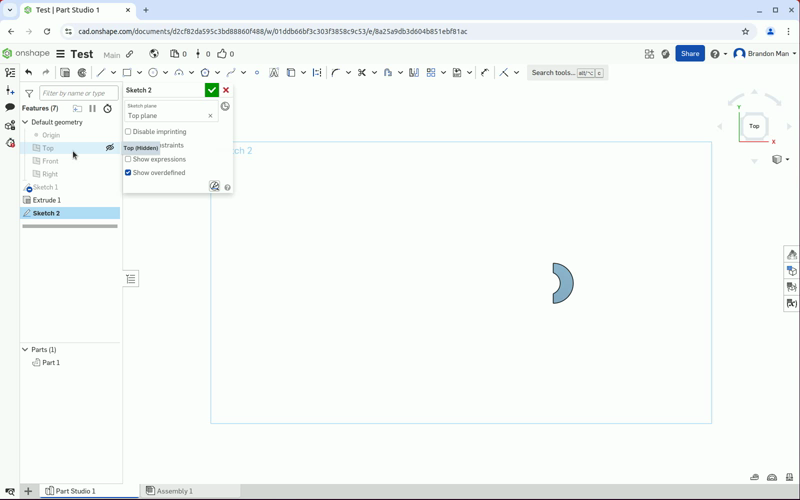
mouse_move(73, 352)
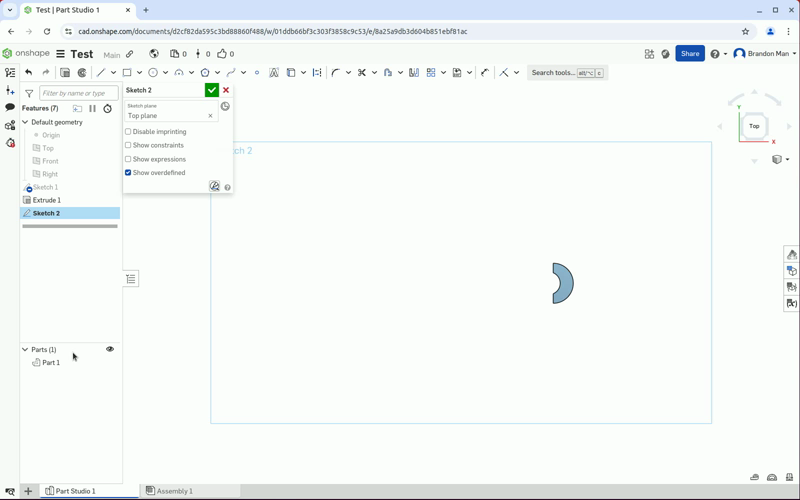
key(y)
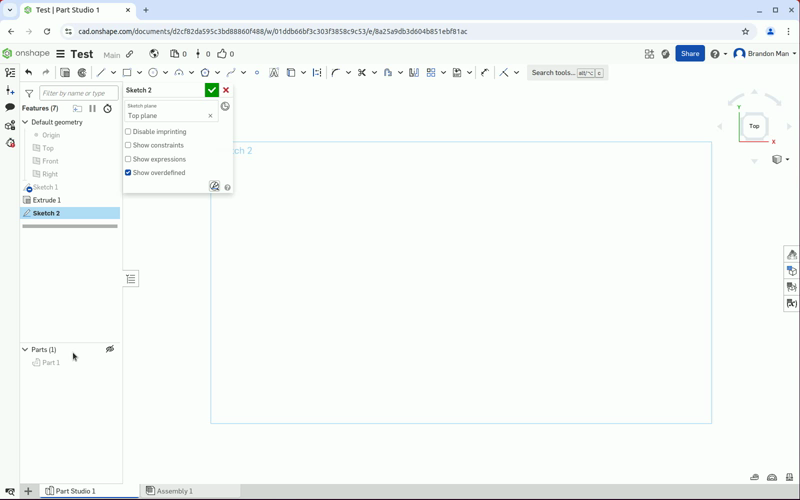
key(l)
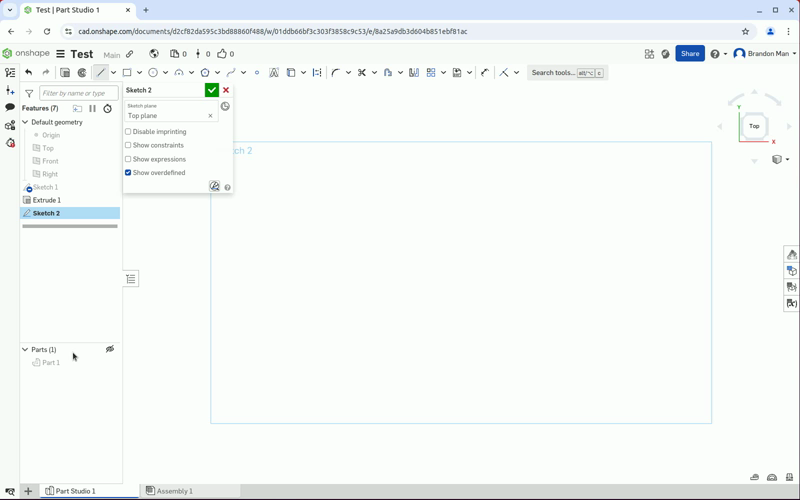
key_down(shift)
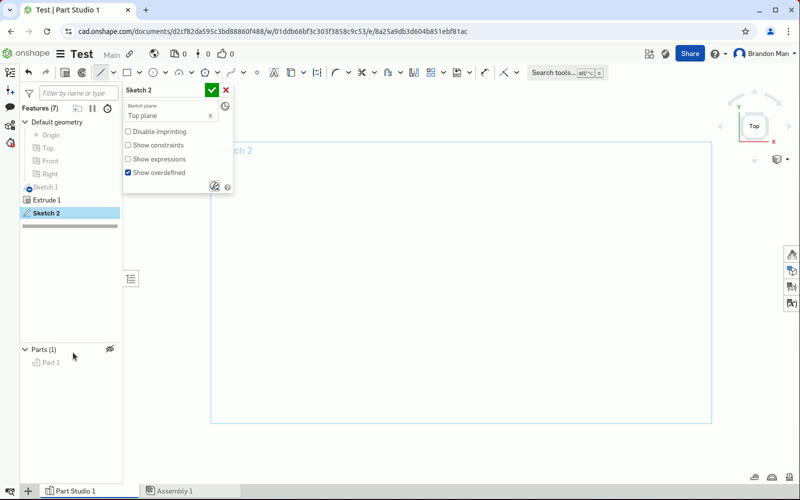
mouse_move(371, 303)
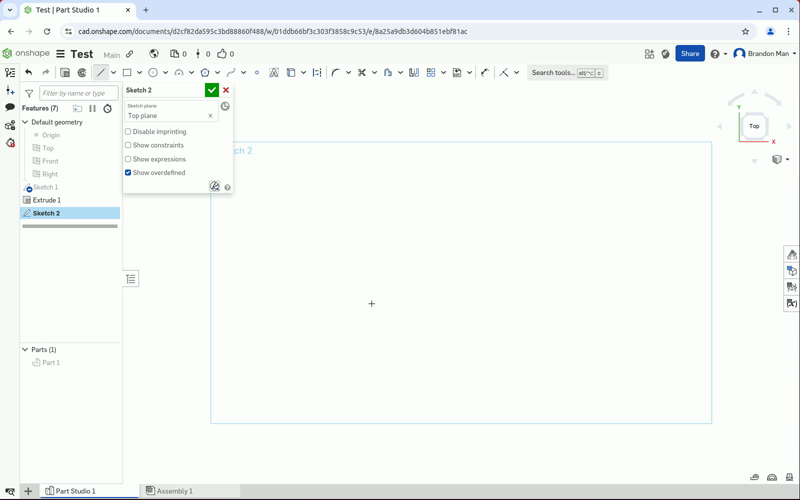
click(371, 303)
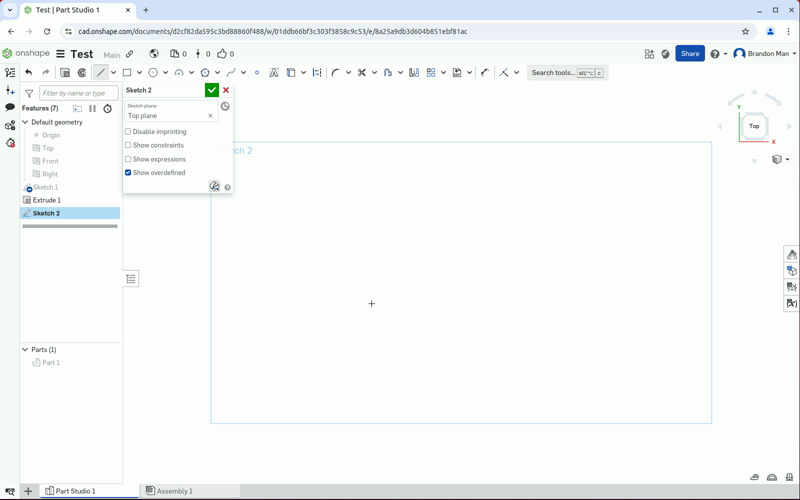
key_up(shift)
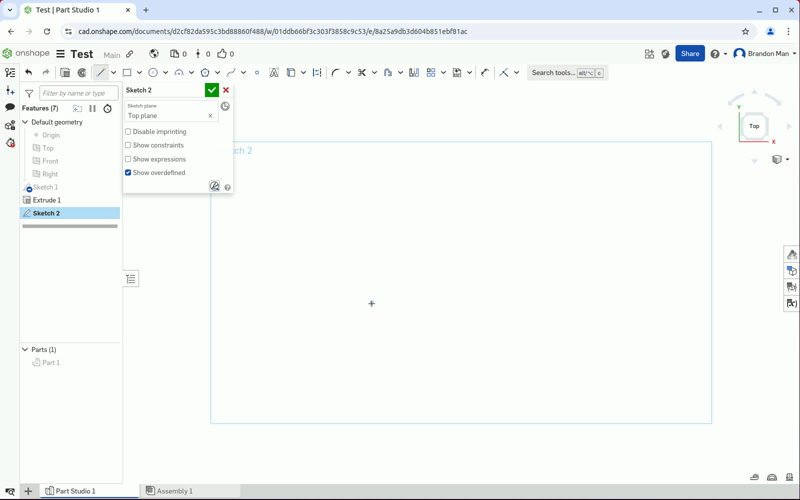
key_down(shift)
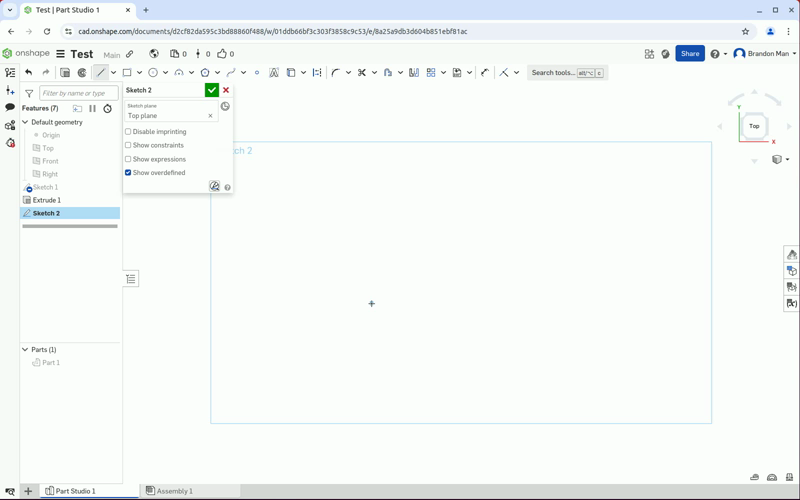
mouse_move(401, 303)
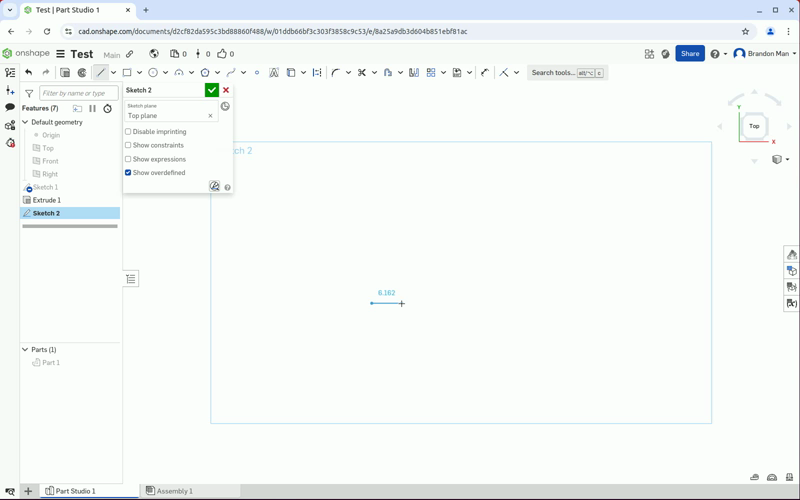
mouse_move(371, 292)
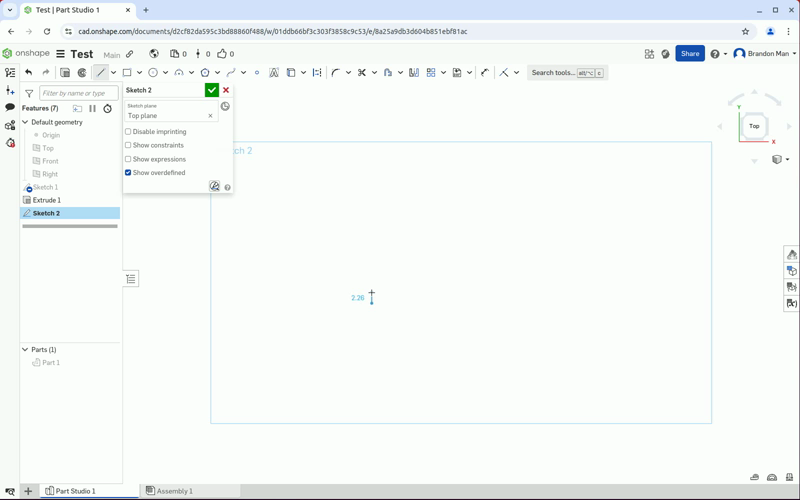
click(371, 292)
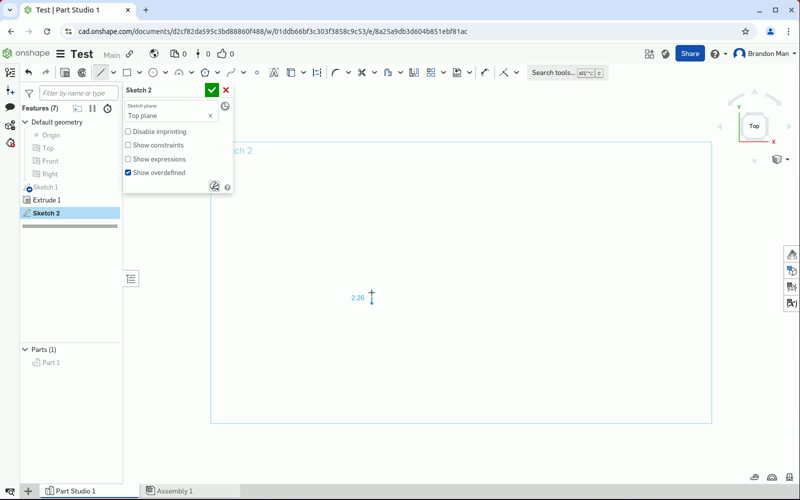
key_up(shift)
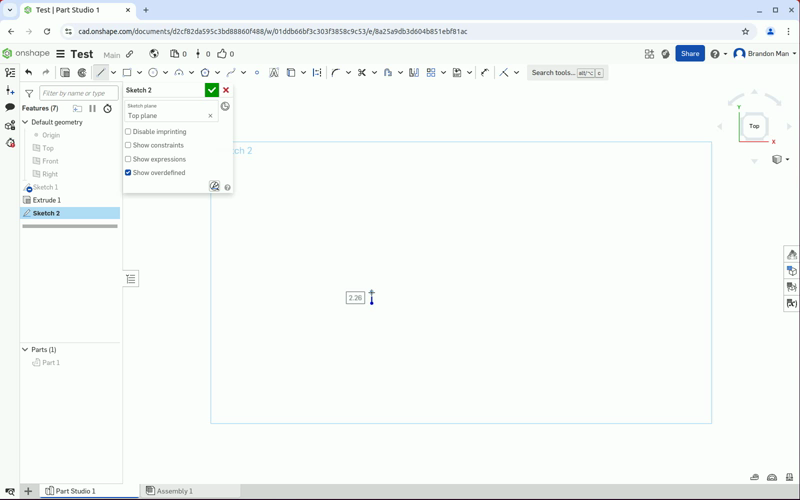
key(esc)
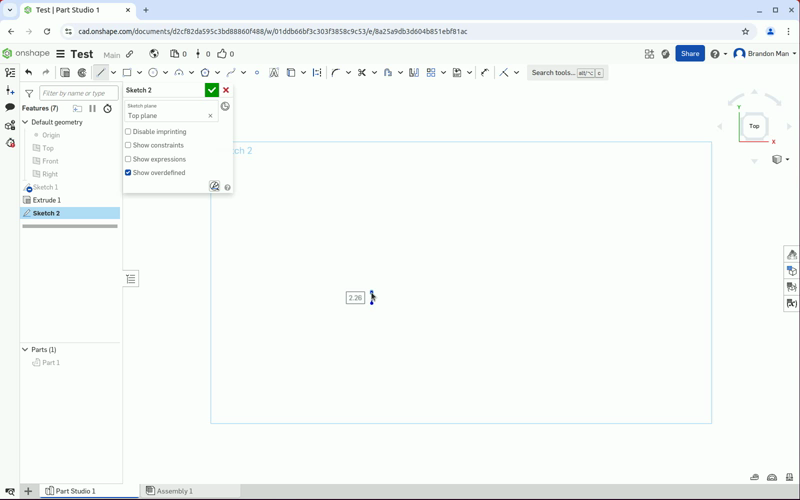
key(a)
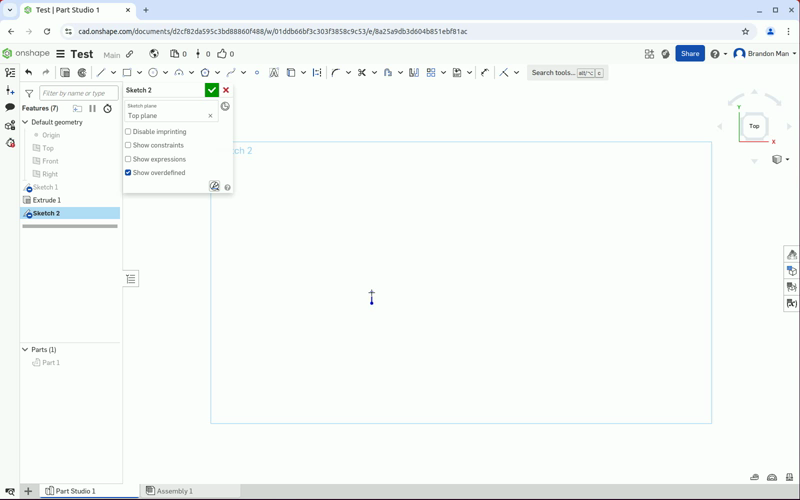
mouse_move(371, 292)
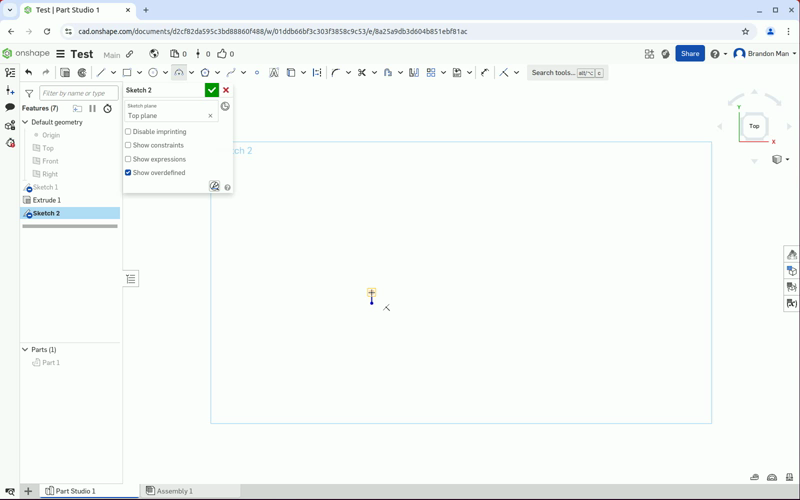
click(371, 292)
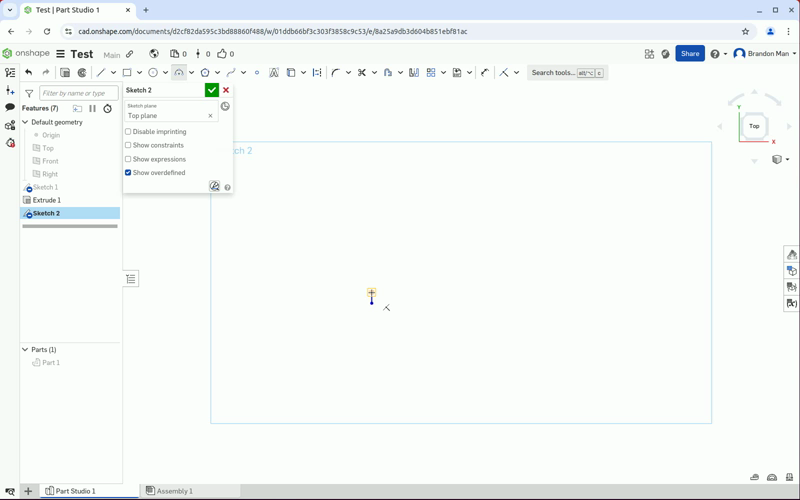
key_down(shift)
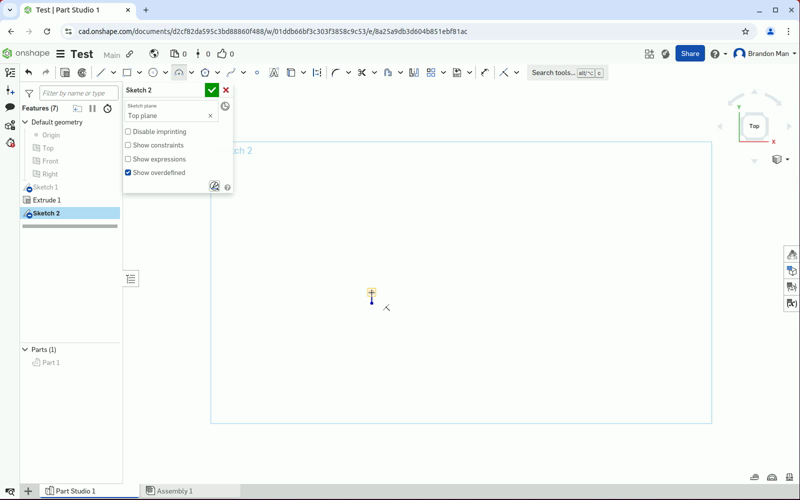
mouse_move(371, 274)
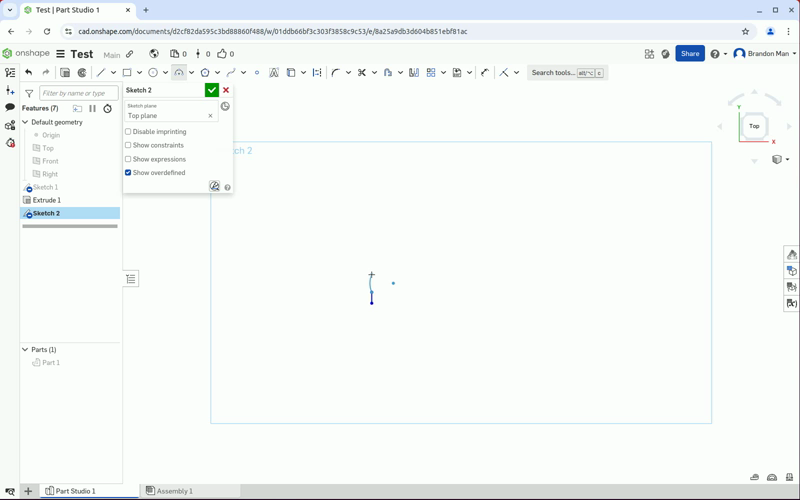
click(371, 274)
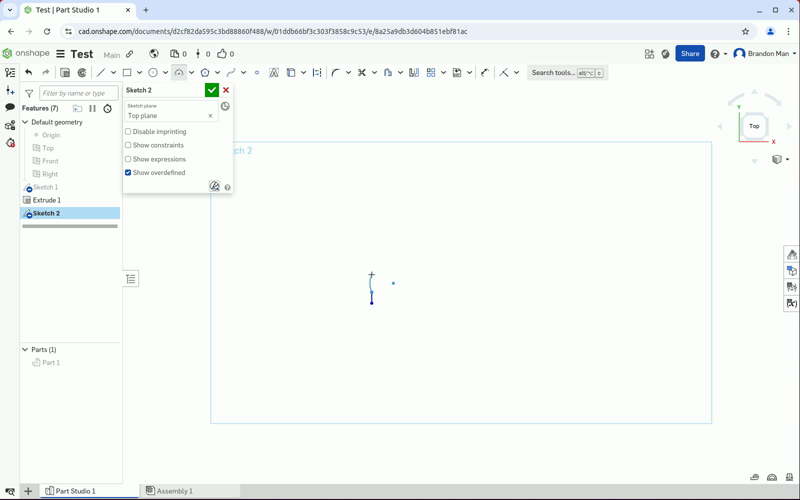
mouse_move(365, 283)
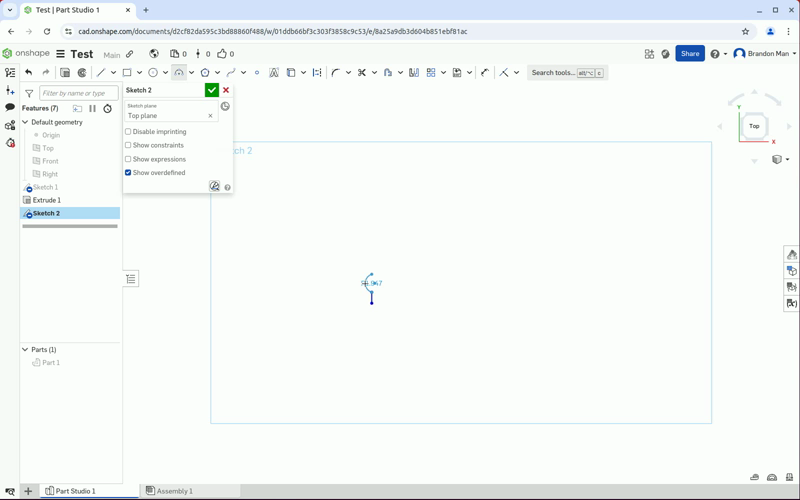
click(365, 283)
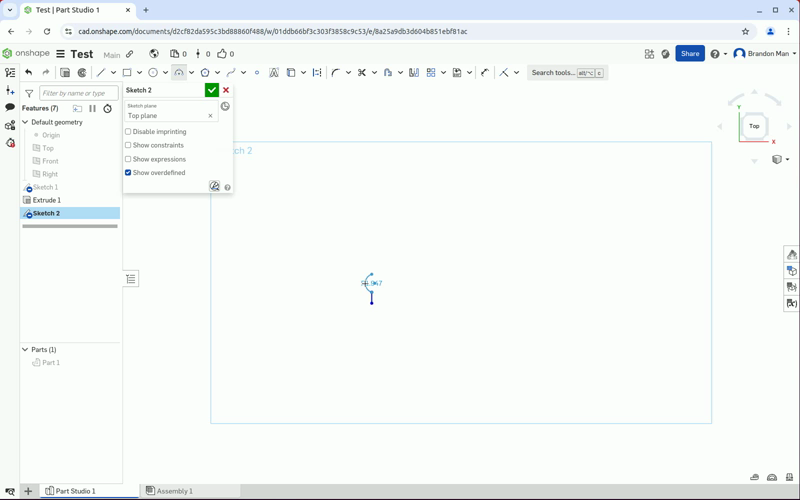
key_up(shift)
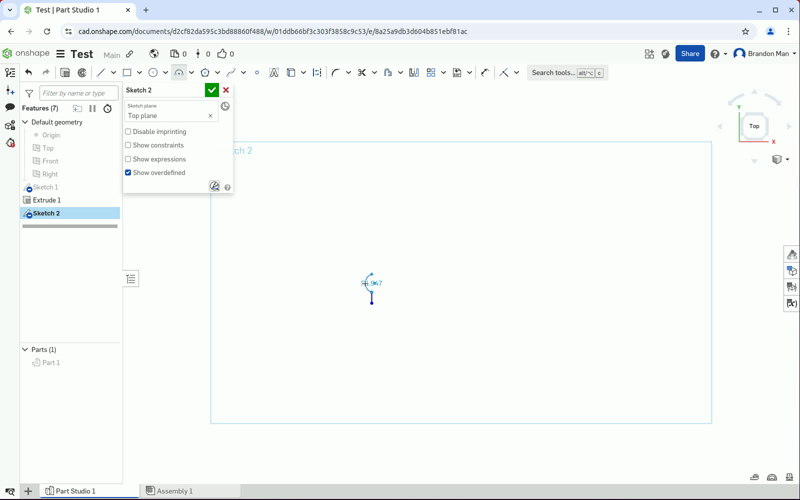
key(esc)
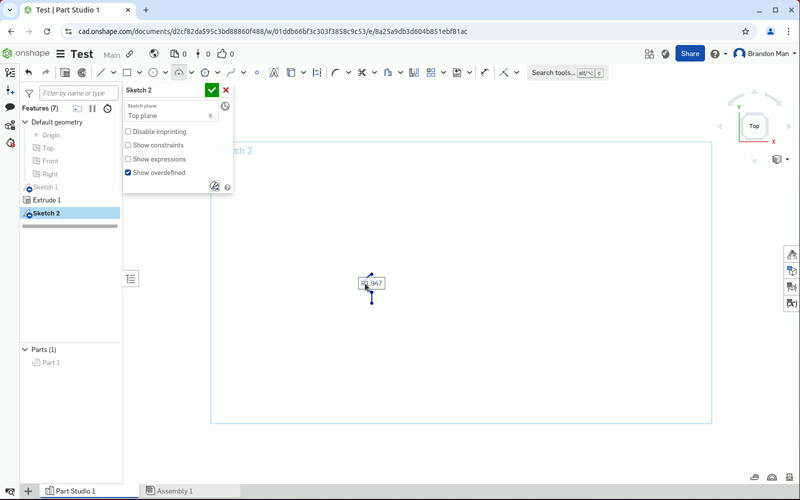
key(l)
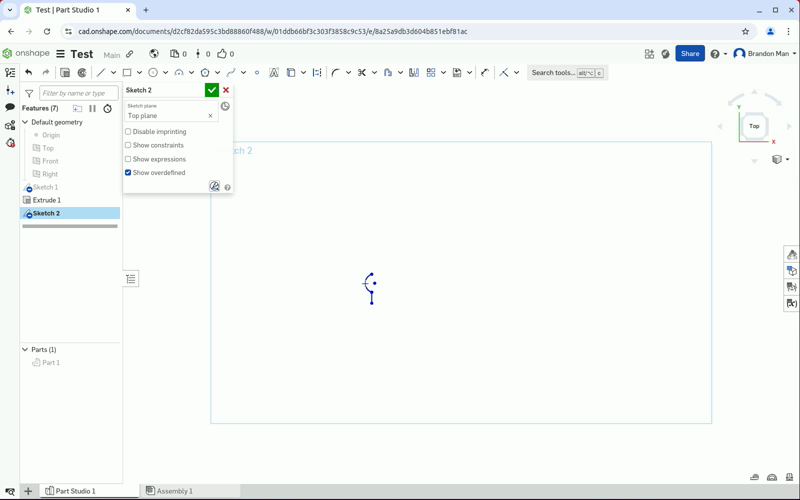
mouse_move(371, 274)
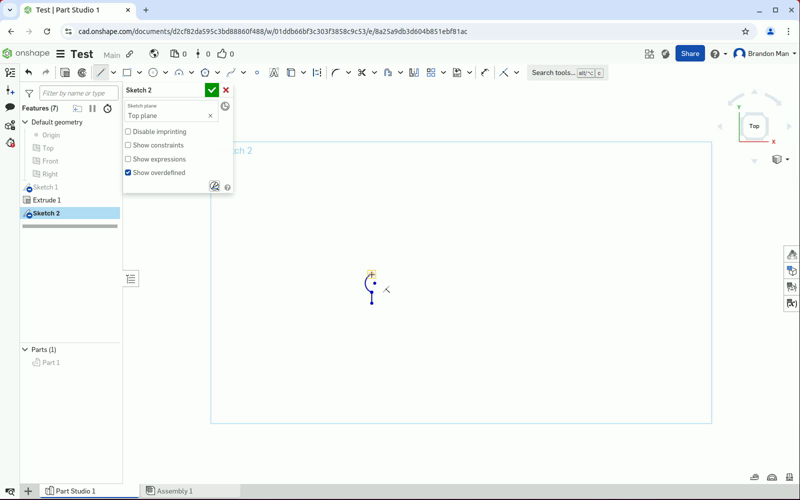
click(371, 274)
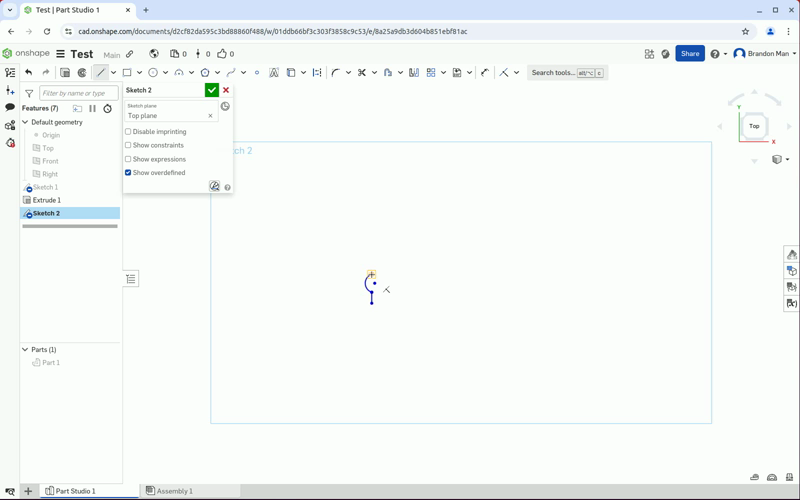
key_down(shift)
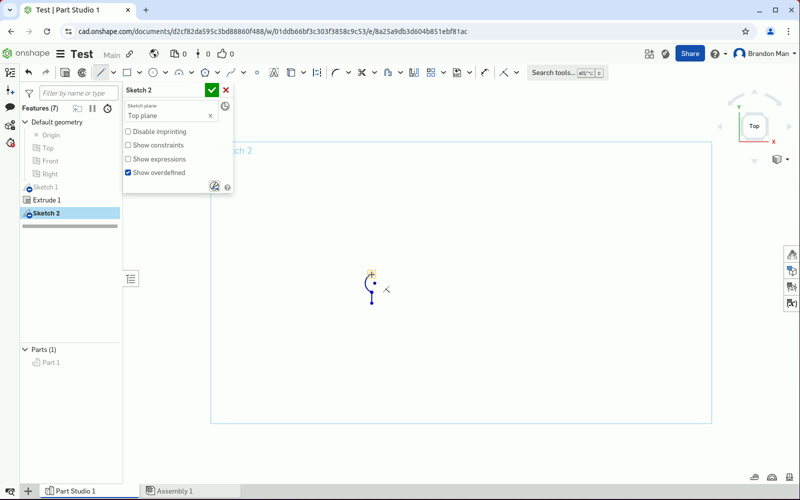
mouse_move(401, 274)
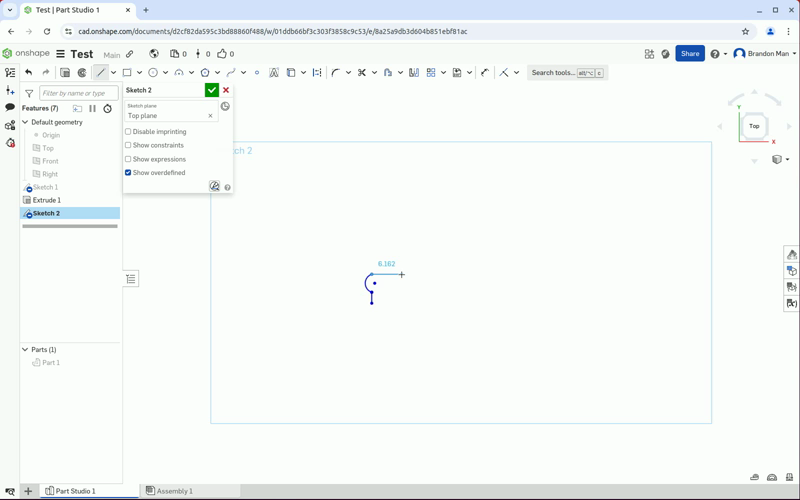
mouse_move(371, 263)
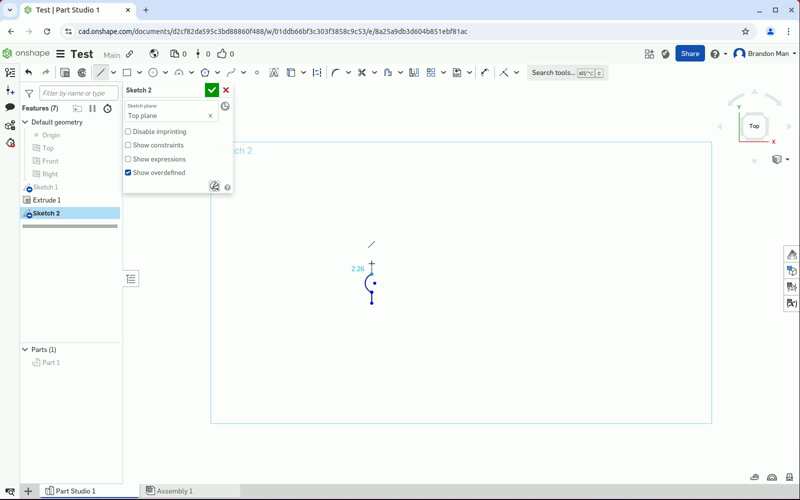
click(371, 263)
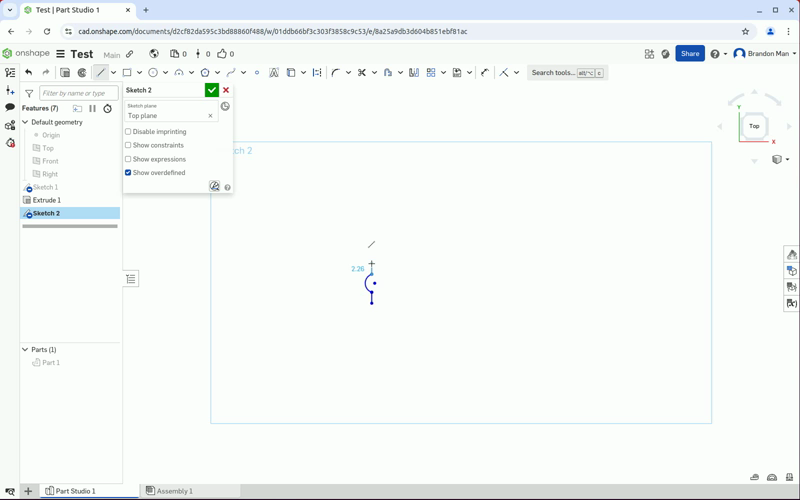
key_up(shift)
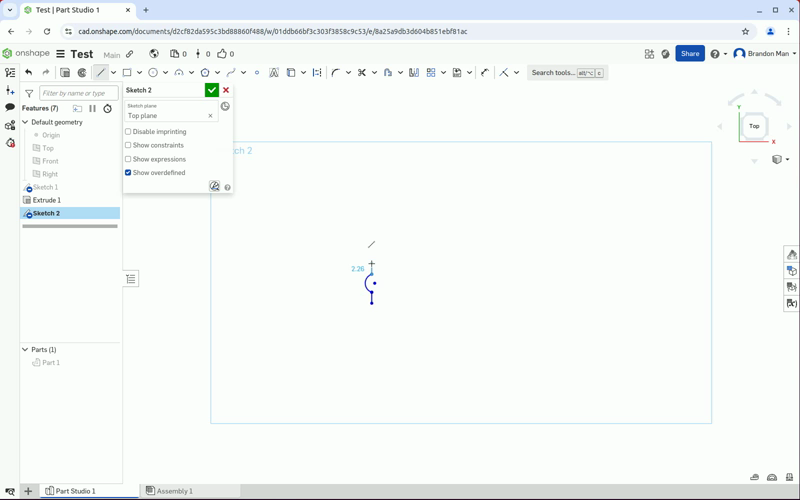
key(esc)
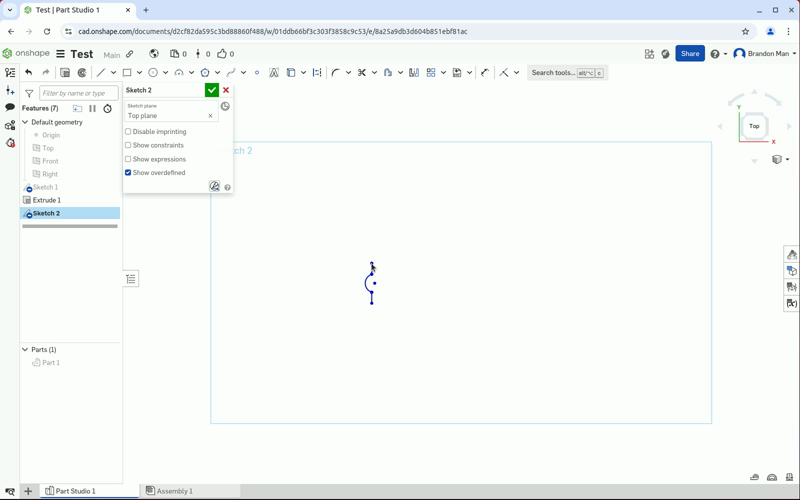
key(a)
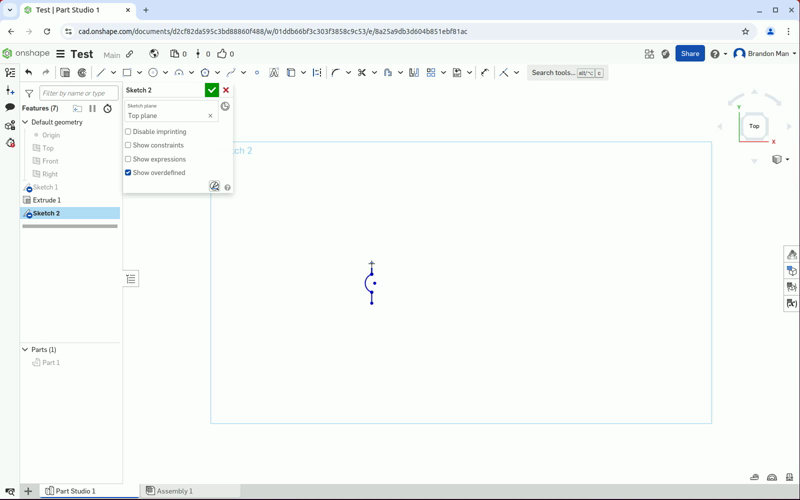
mouse_move(371, 263)
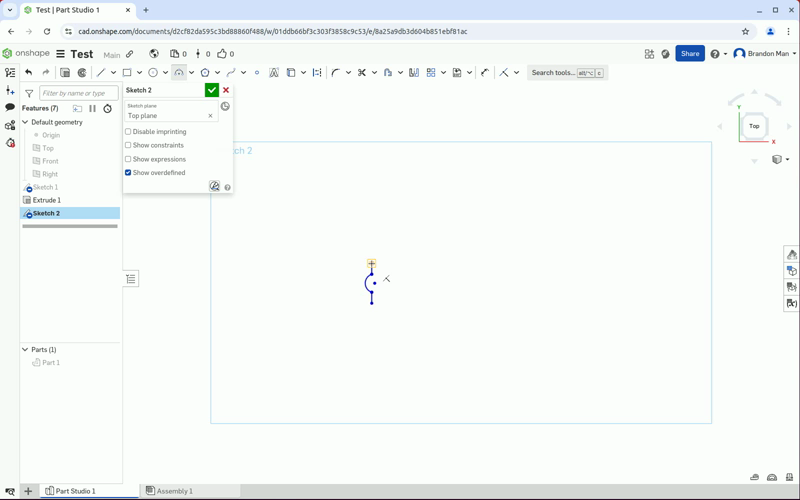
click(371, 263)
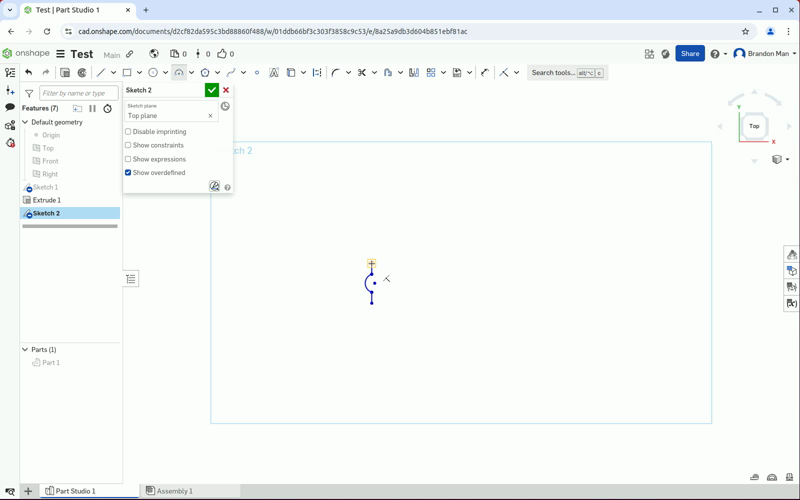
mouse_move(371, 303)
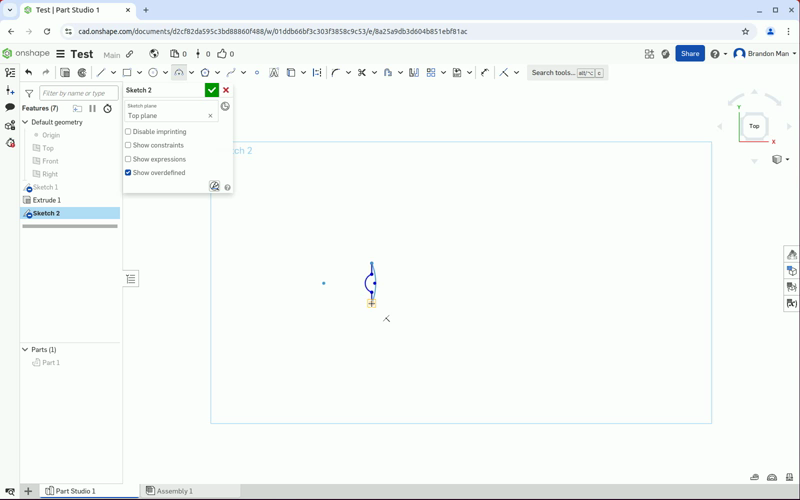
click(371, 303)
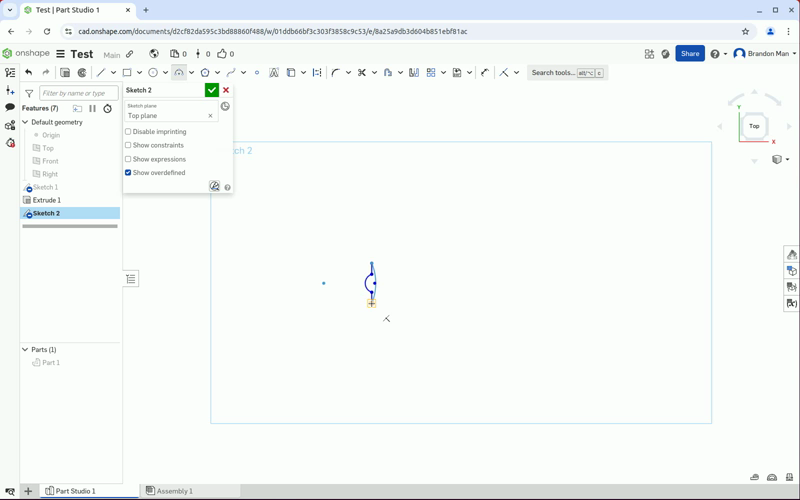
key_down(shift)
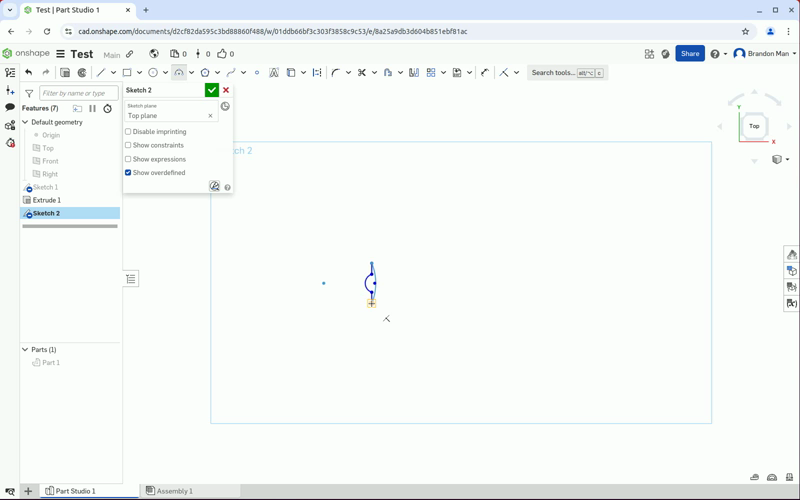
mouse_move(351, 283)
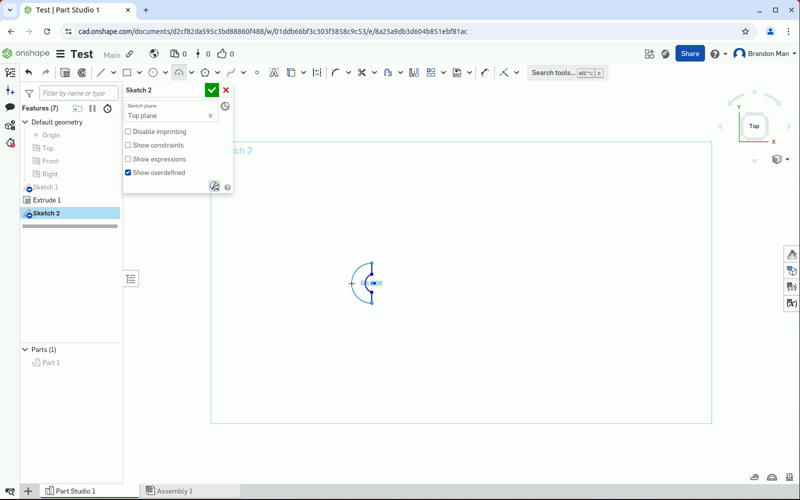
click(351, 283)
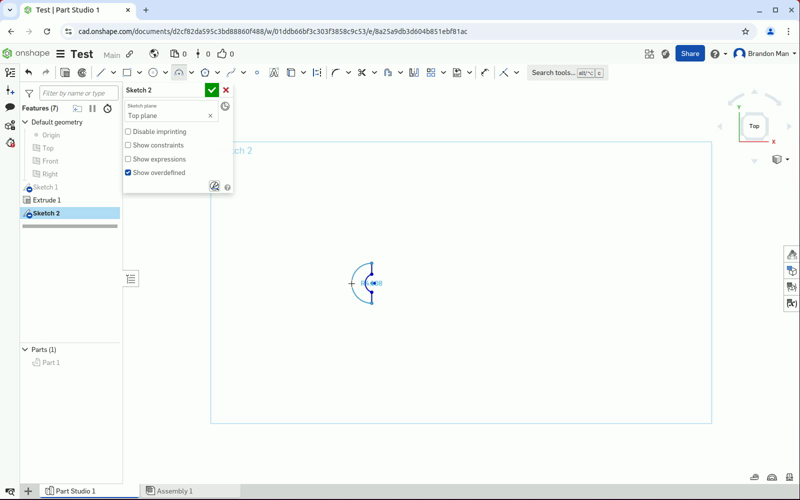
key_up(shift)
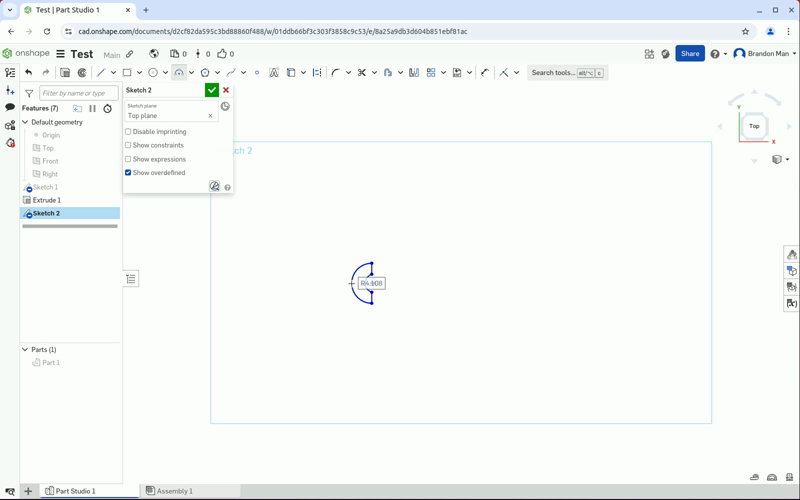
key(esc)
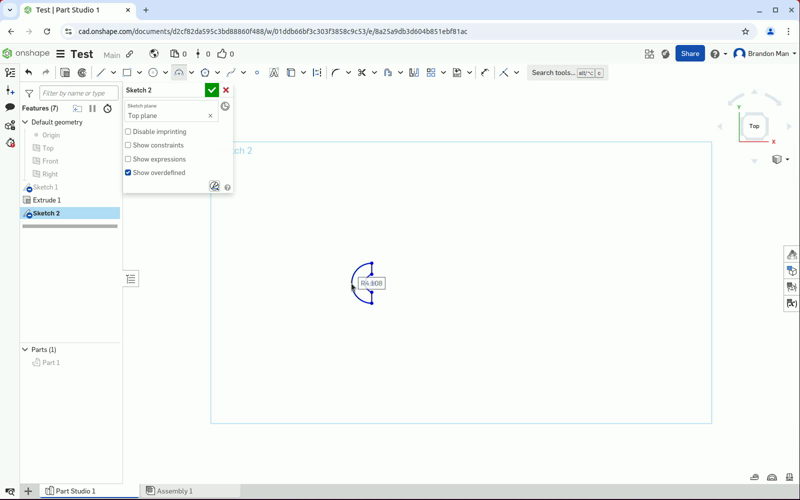
mouse_move(371, 271)
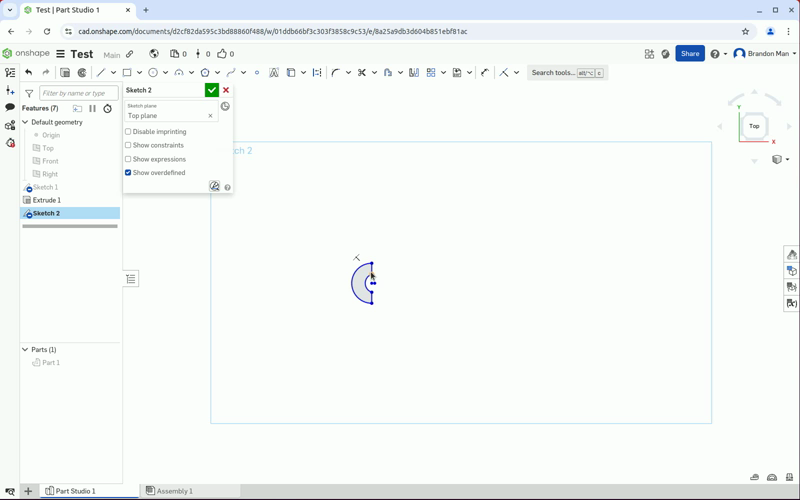
scroll(6)
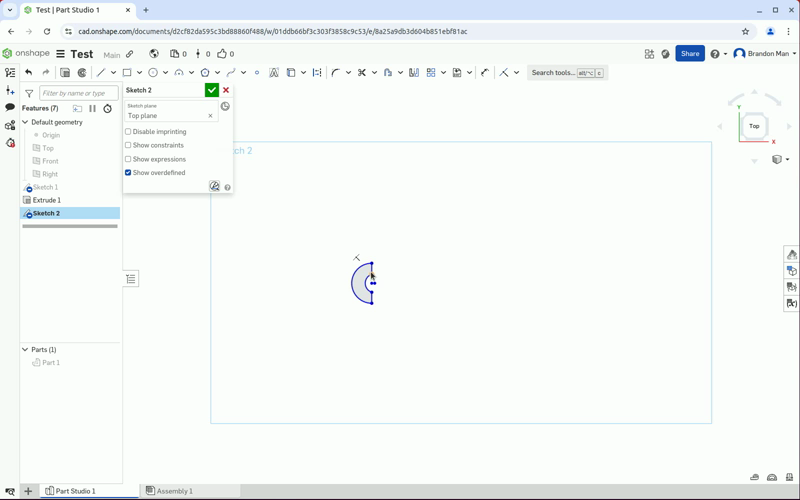
scroll(6)
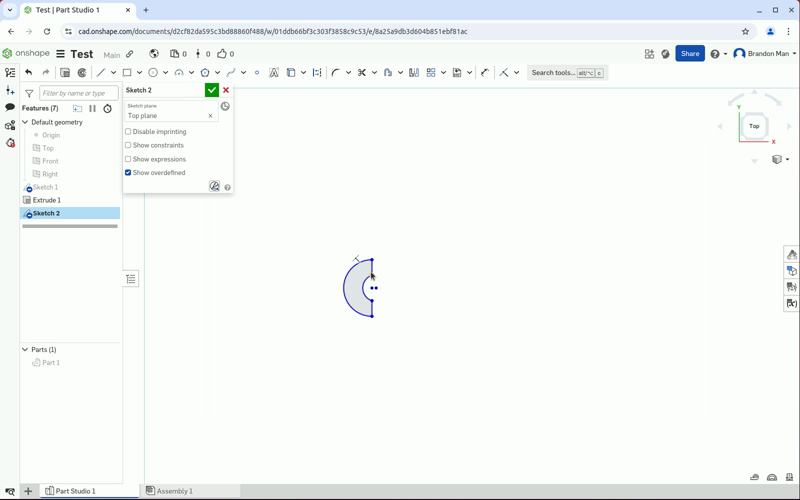
scroll(6)
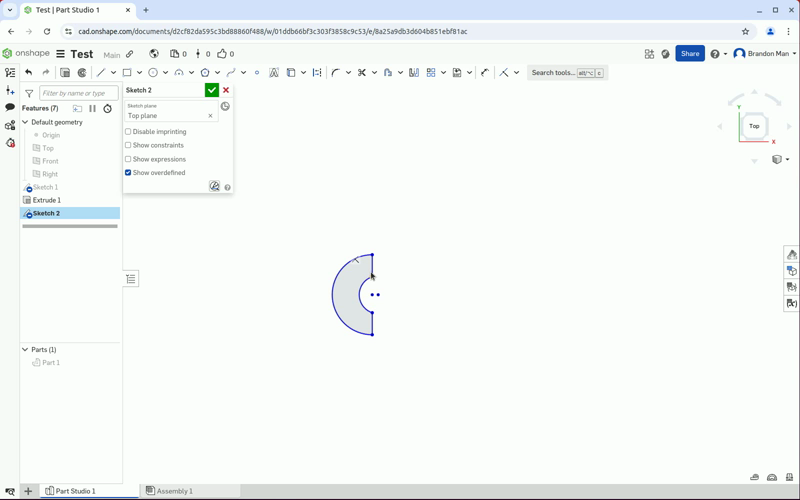
scroll(6)
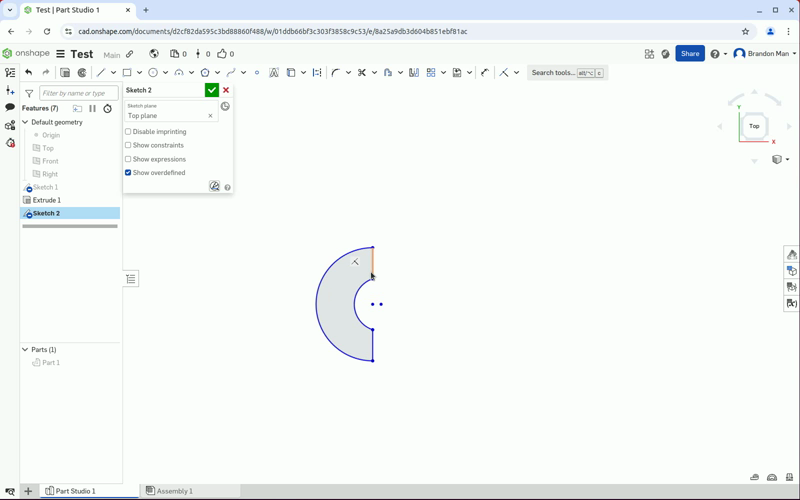
scroll(6)
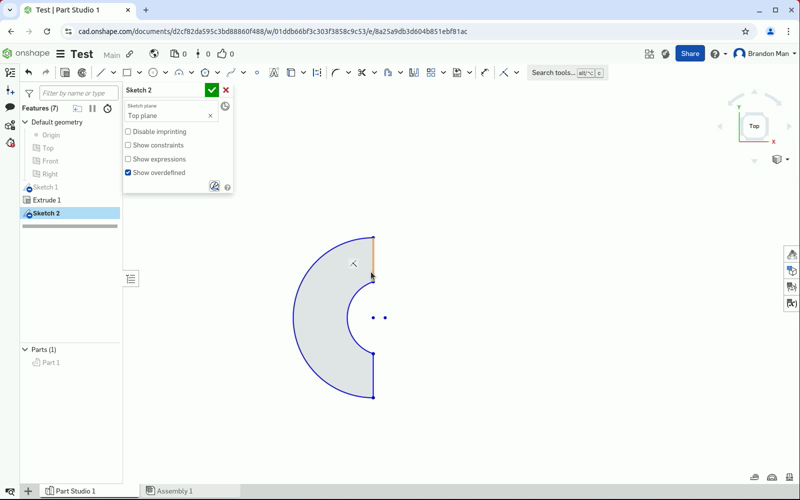
scroll(6)
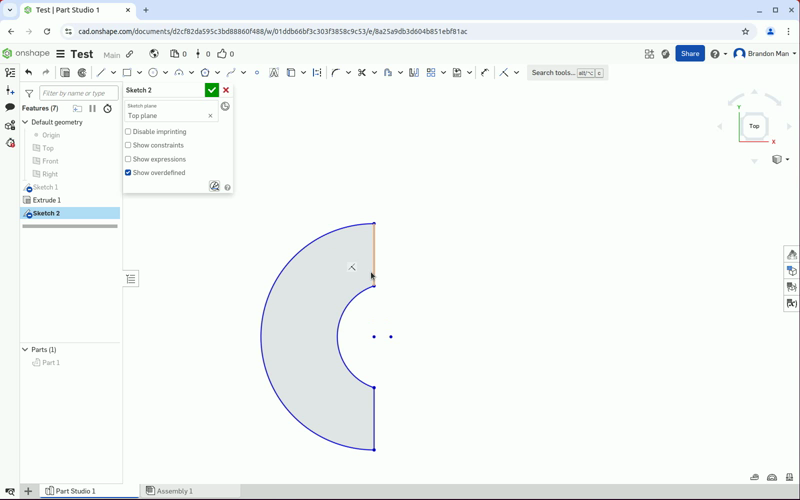
scroll(6)
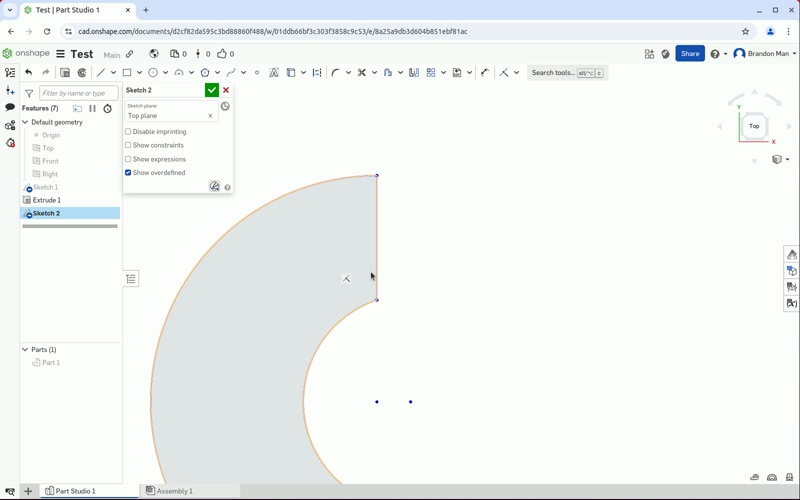
click(371, 271)
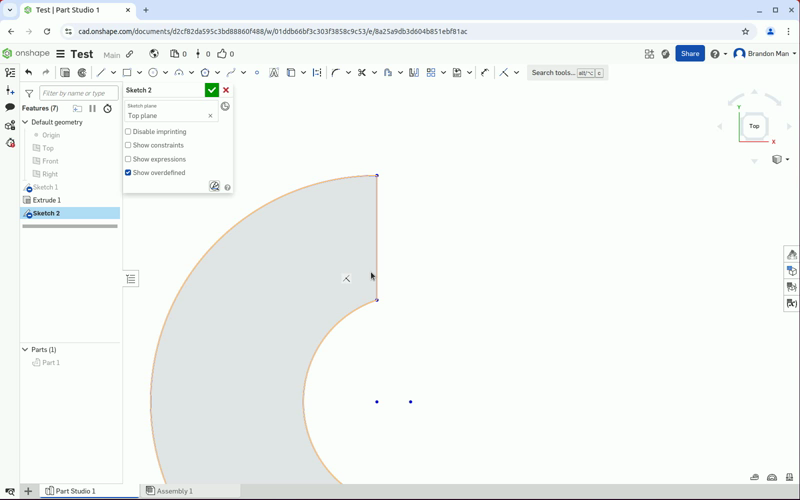
scroll(-6)
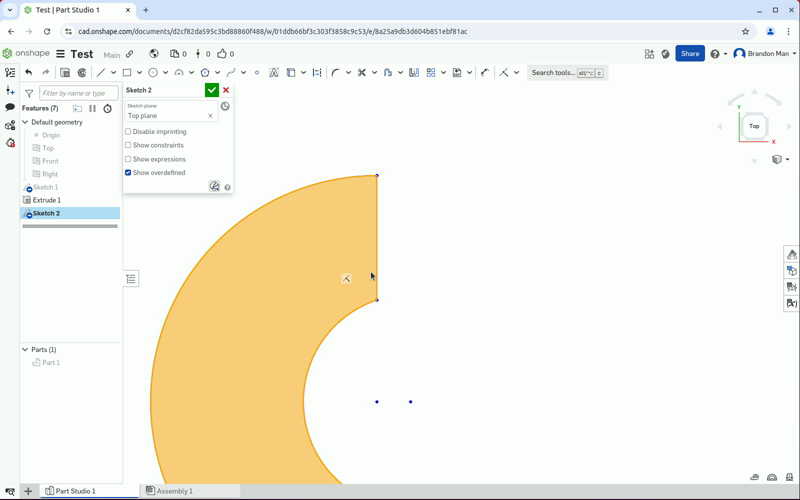
scroll(-6)
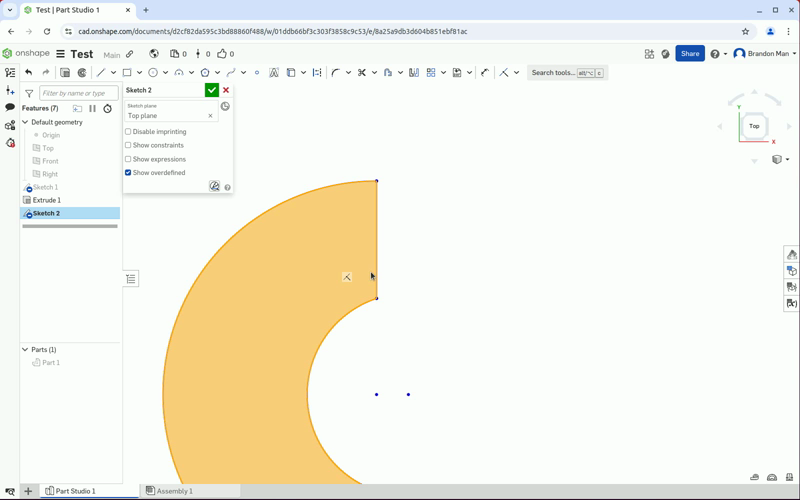
scroll(-6)
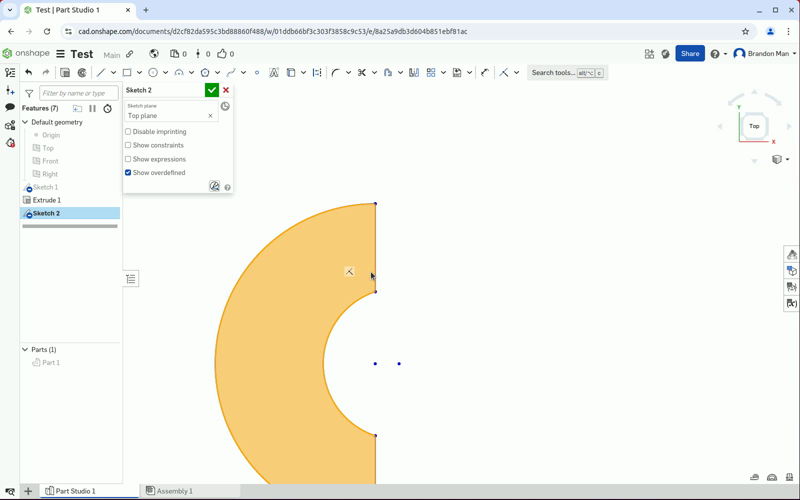
scroll(-6)
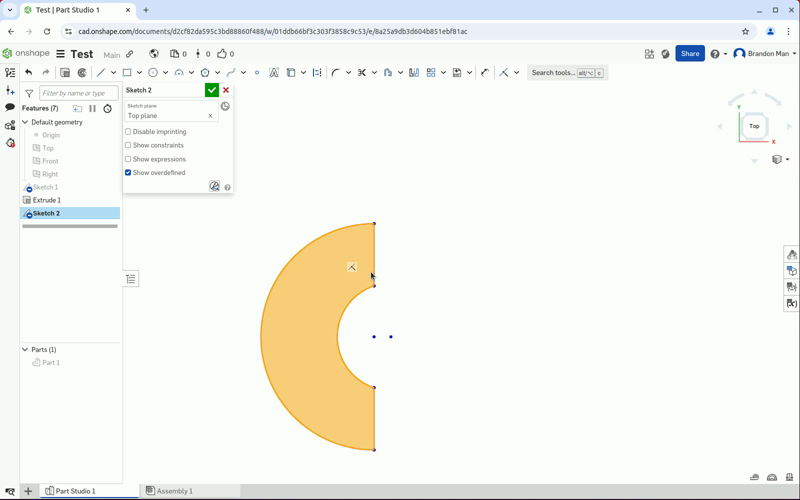
scroll(-6)
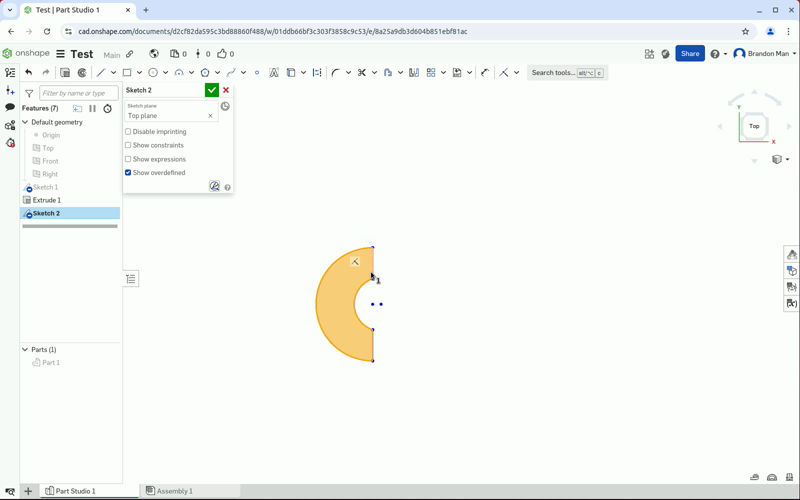
scroll(-6)
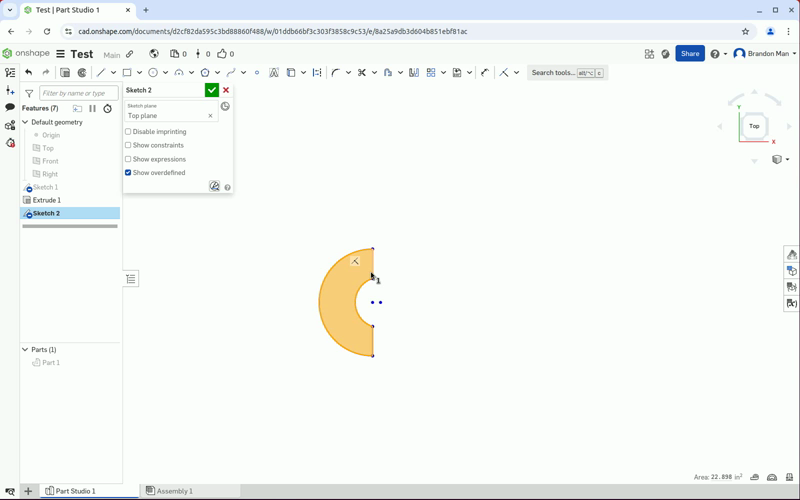
scroll(-6)
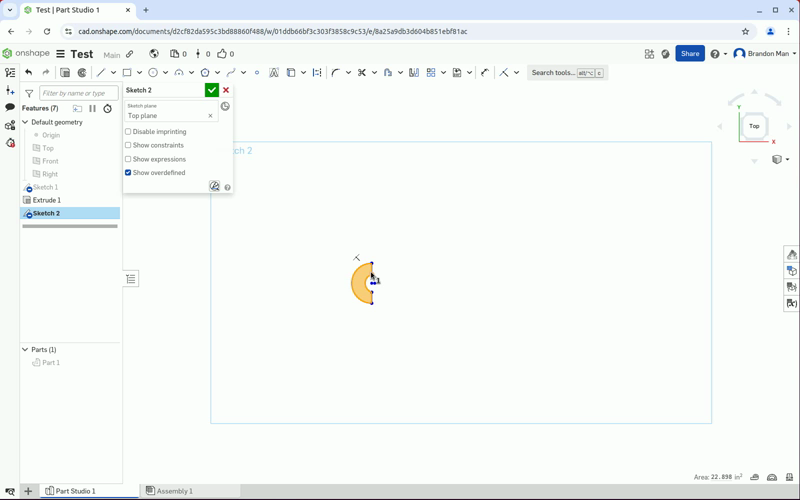
mouse_move(73, 352)
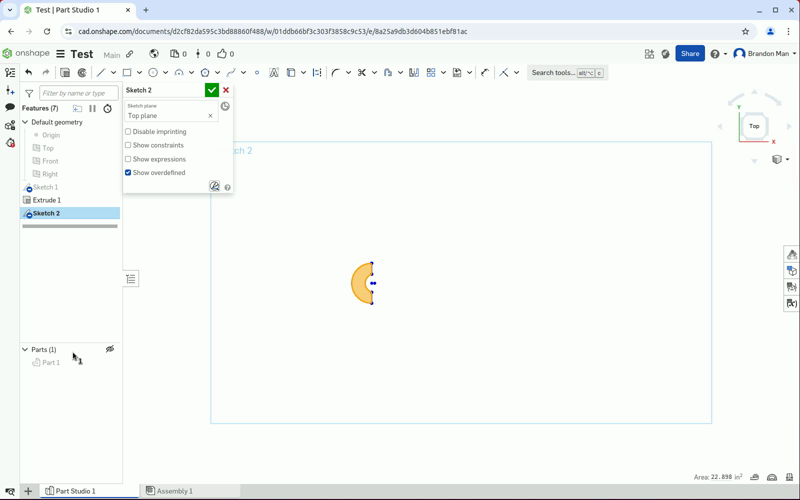
key(shift+y)
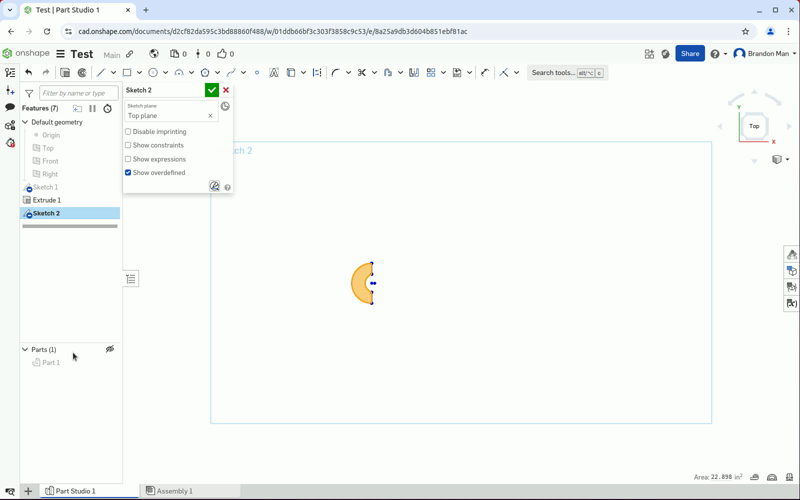
key(shift+e)
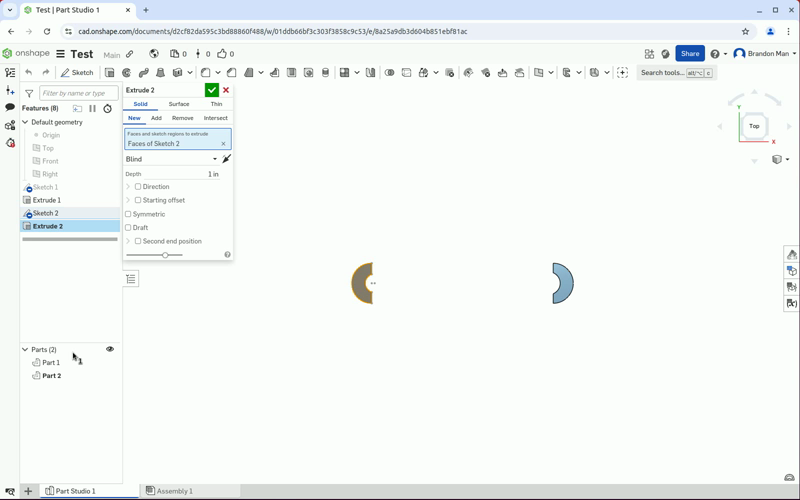
mouse_move(143, 106)
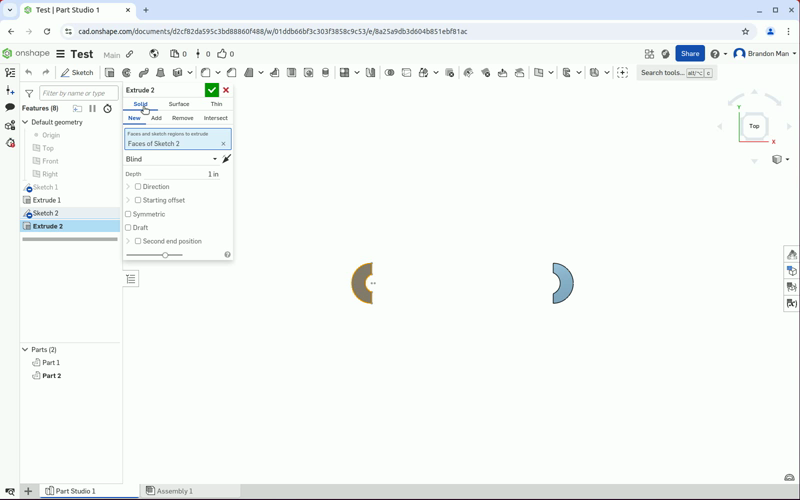
click(143, 106)
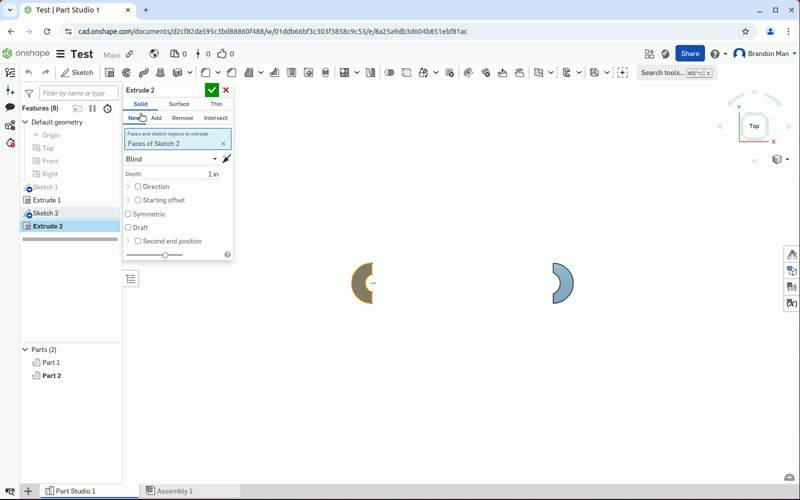
mouse_move(137, 120)
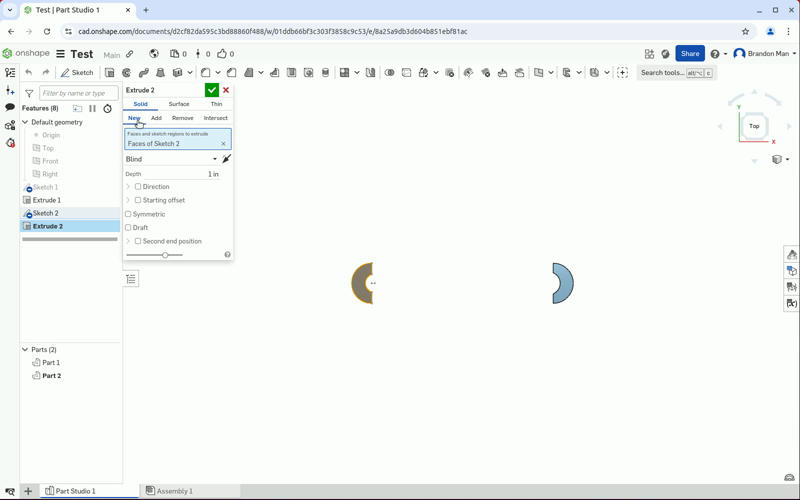
click(137, 120)
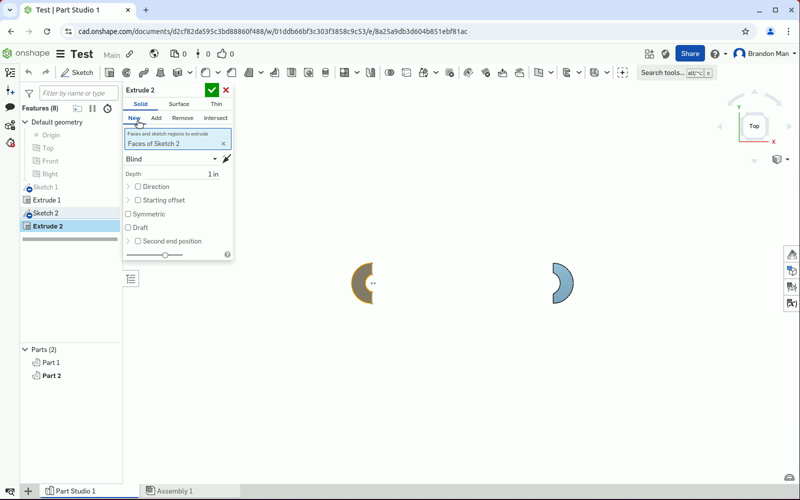
key(tab, 4)
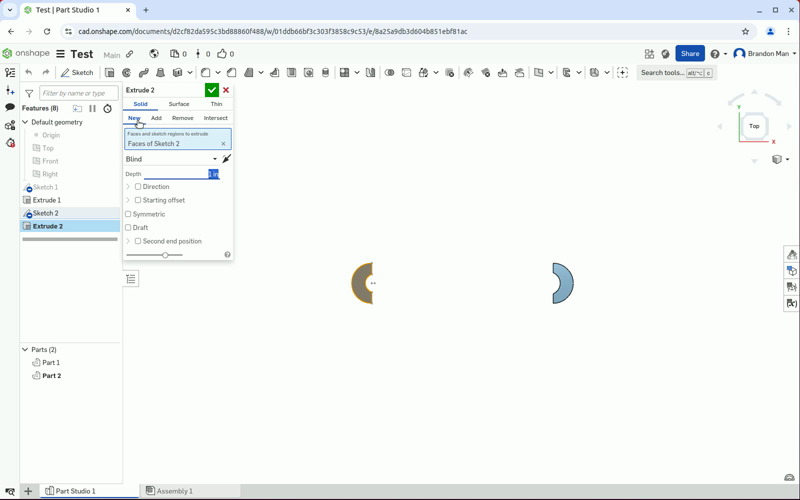
text(4.333)
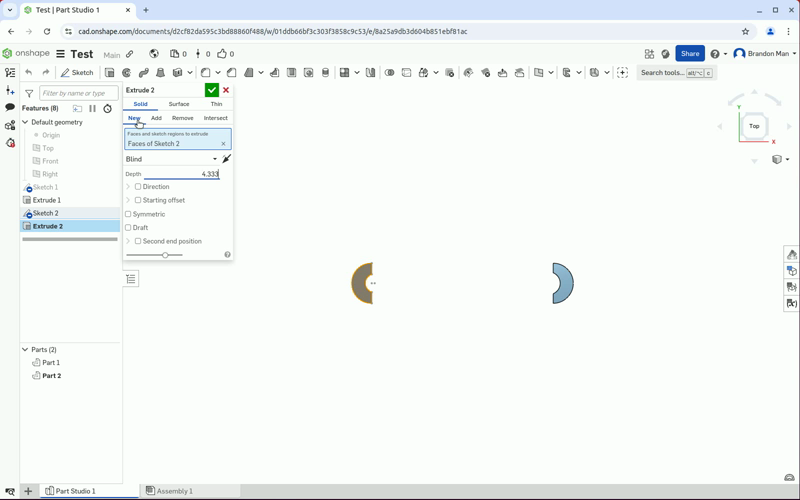
key(enter)
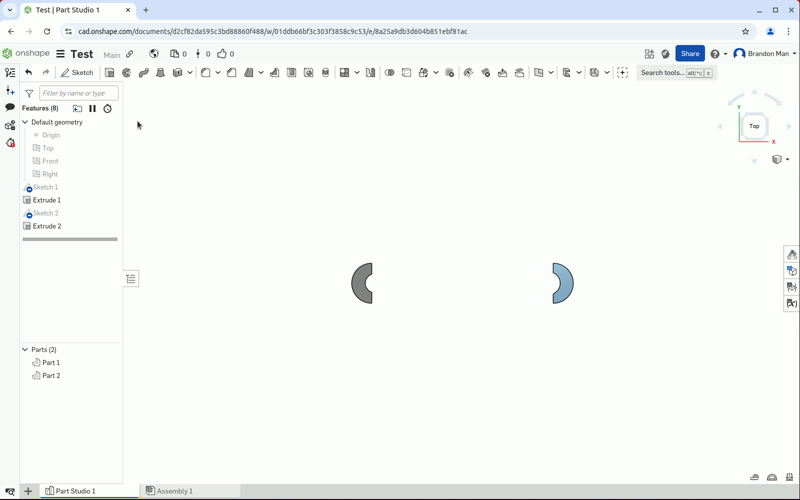
key(shift+h)
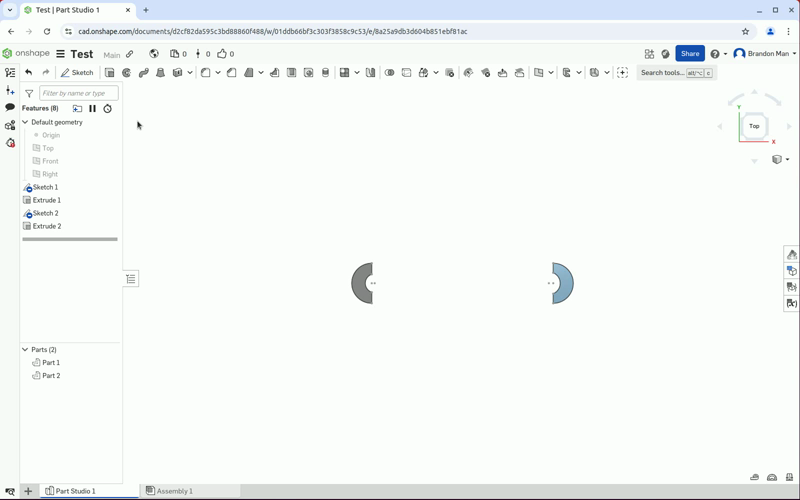
key(shift+h)
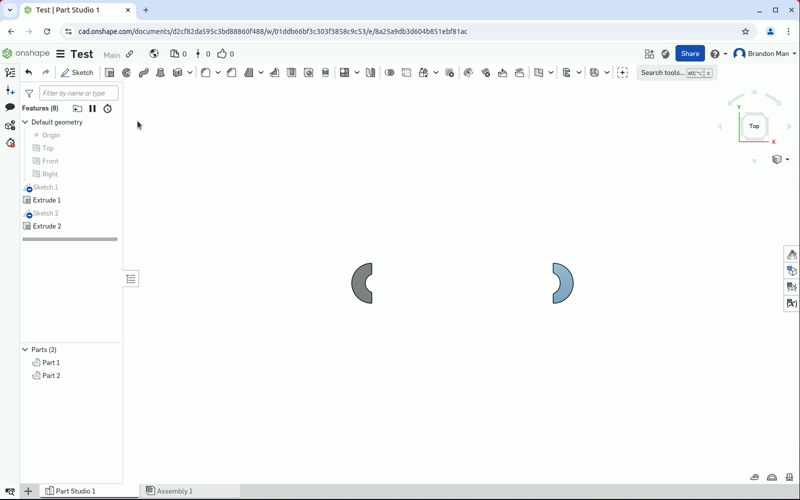
mouse_move(73, 189)
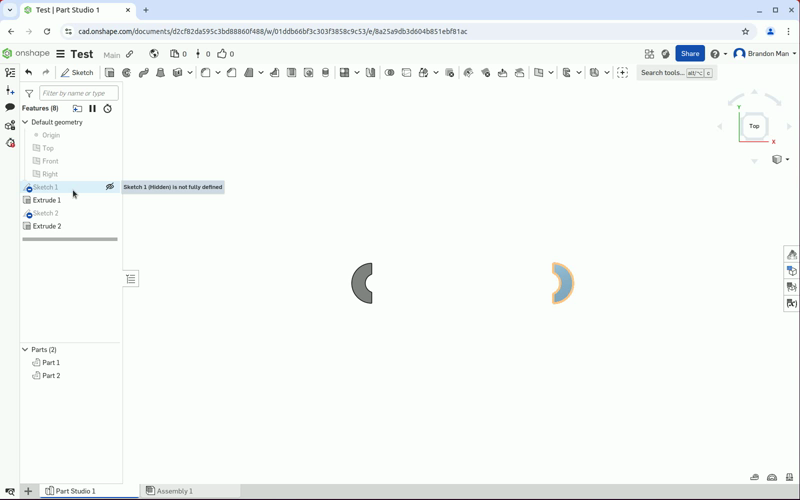
click(73, 189)
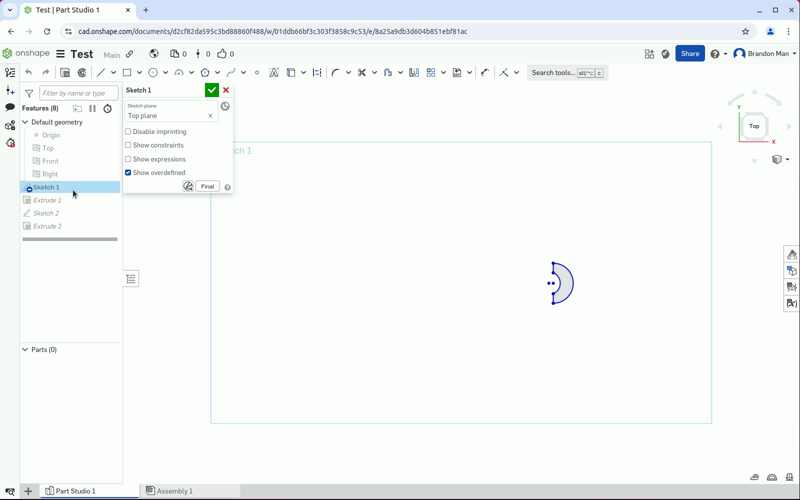
mouse_move(229, 92)
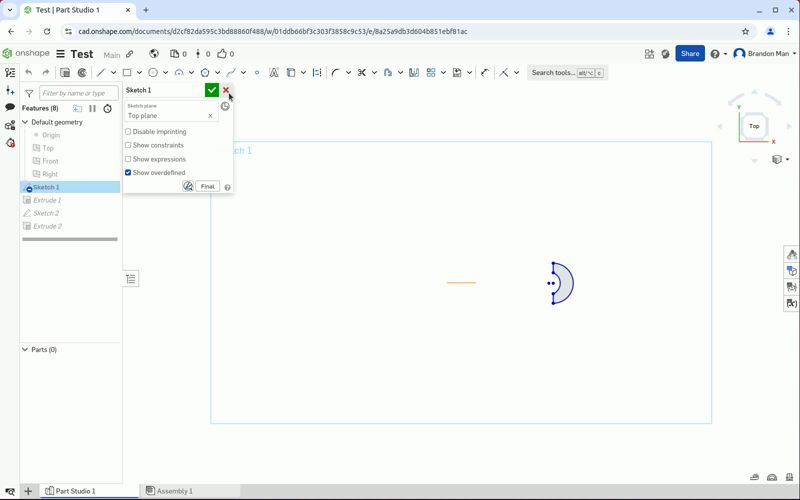
click(229, 92)
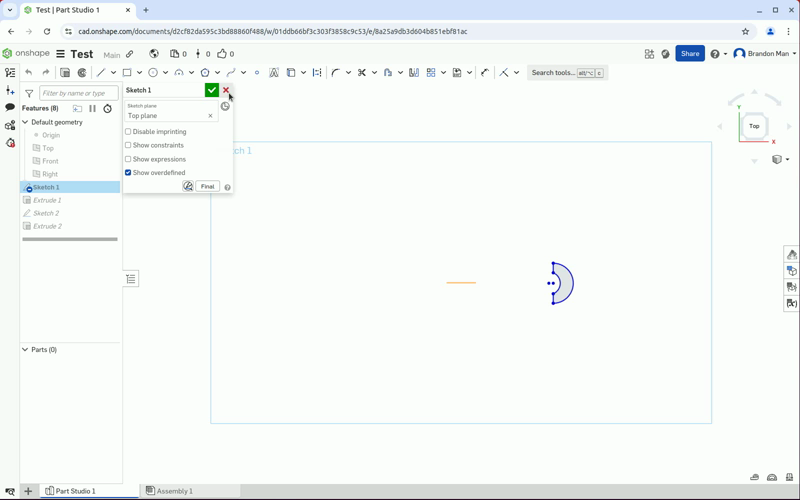
key(shift+s)
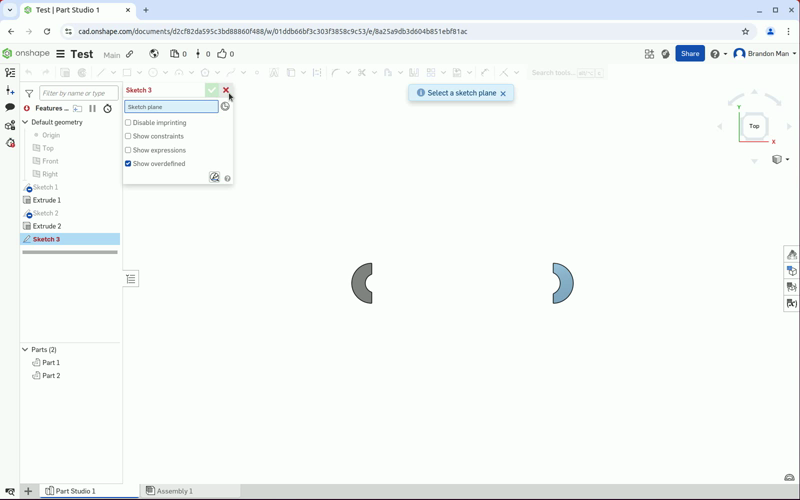
mouse_move(73, 150)
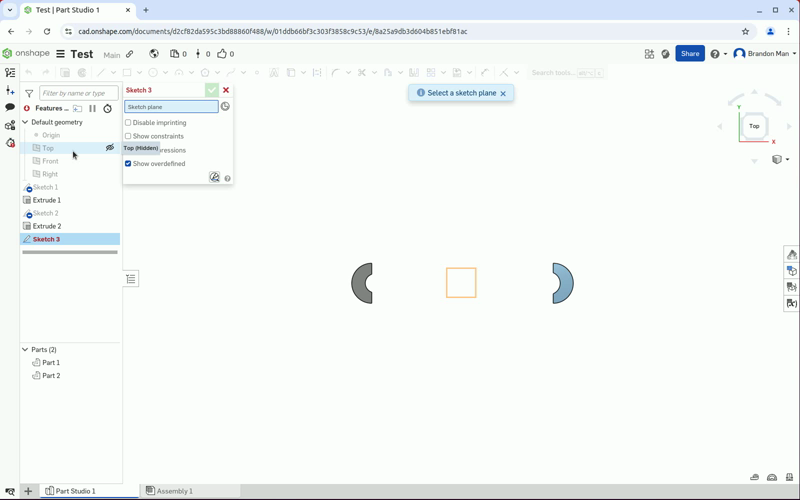
click(73, 150)
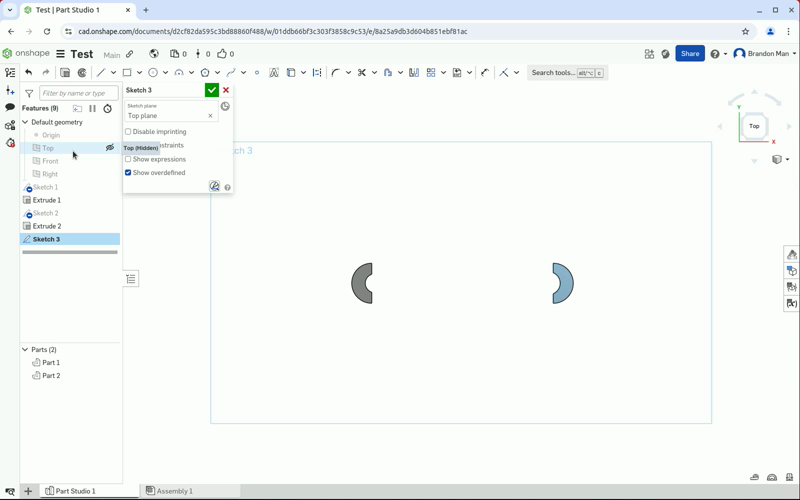
mouse_move(73, 352)
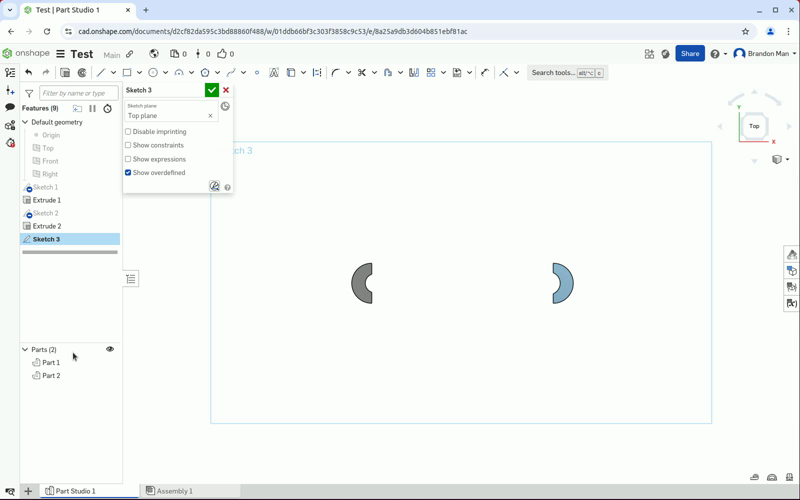
key(y)
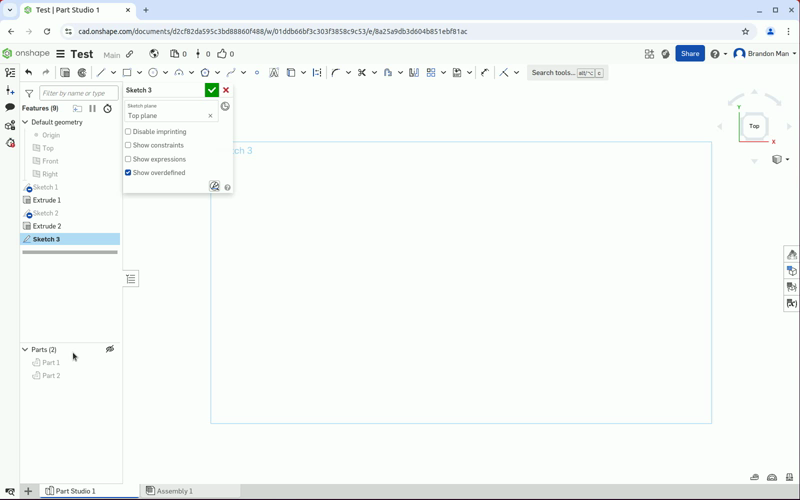
key(l)
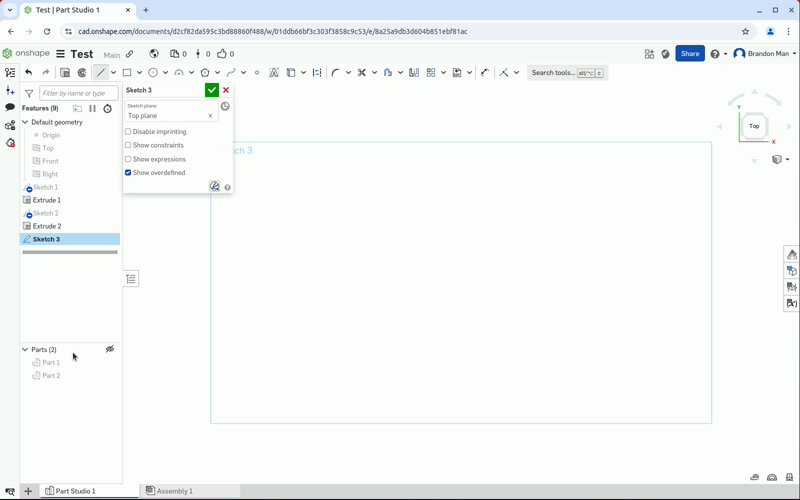
key_down(shift)
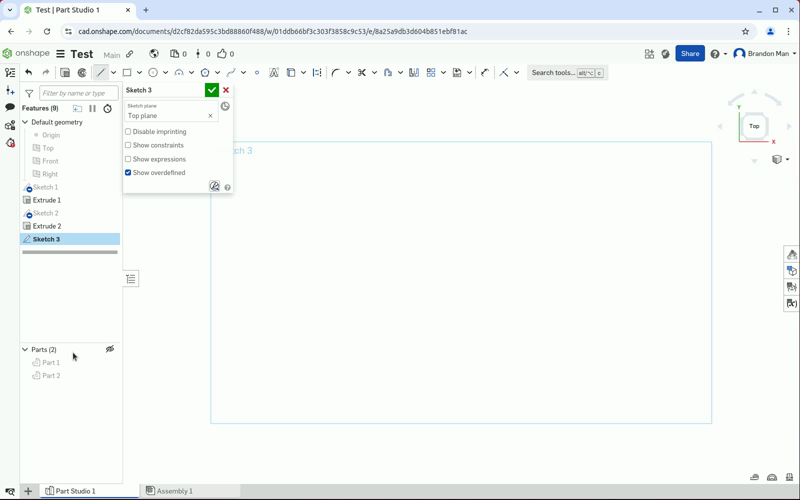
mouse_move(371, 303)
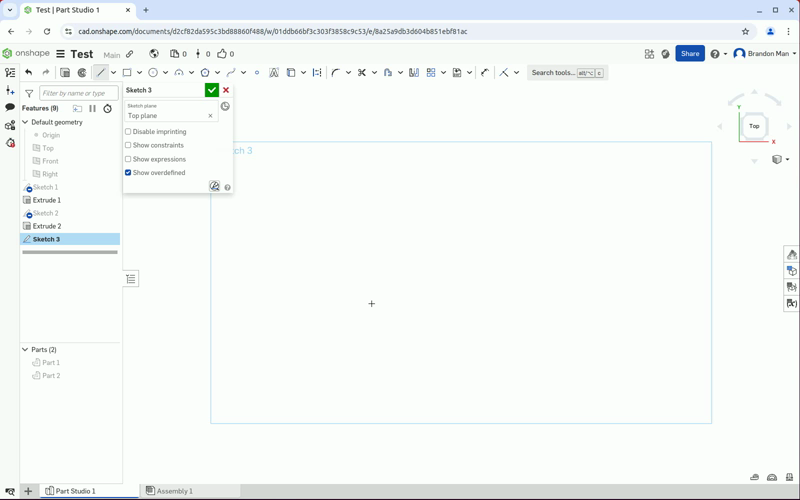
click(371, 303)
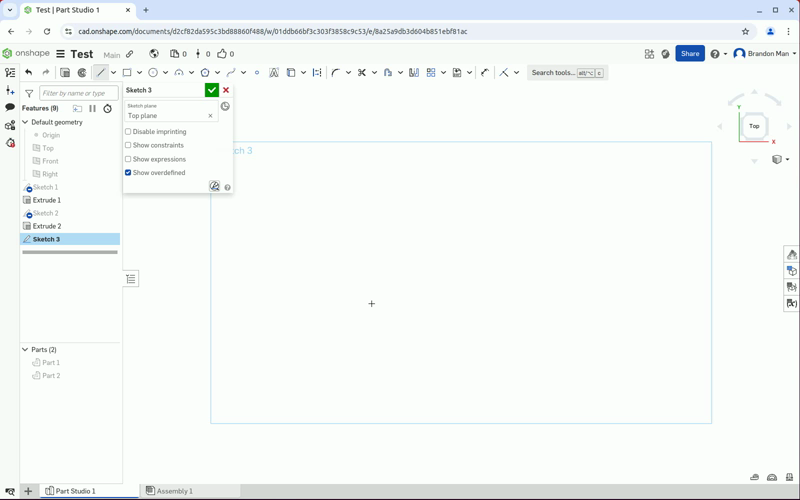
key_up(shift)
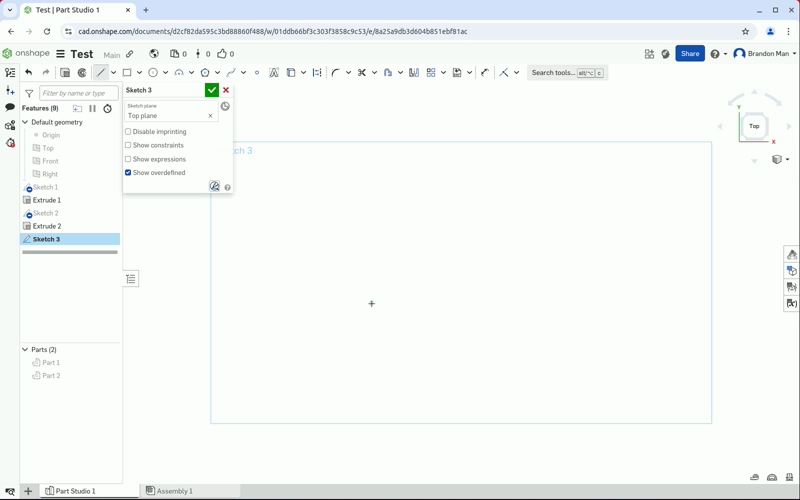
key_down(shift)
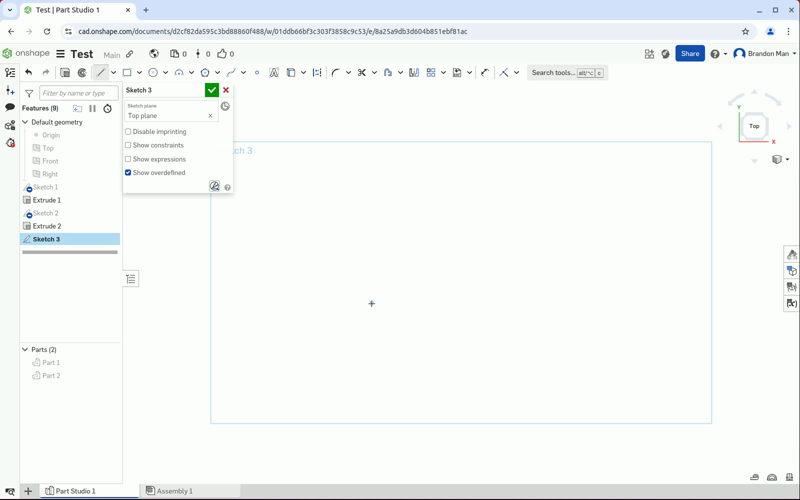
mouse_move(552, 303)
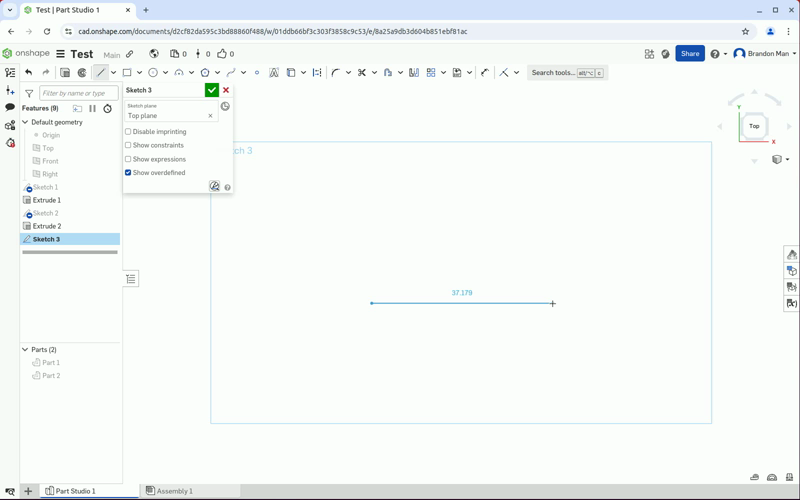
click(552, 303)
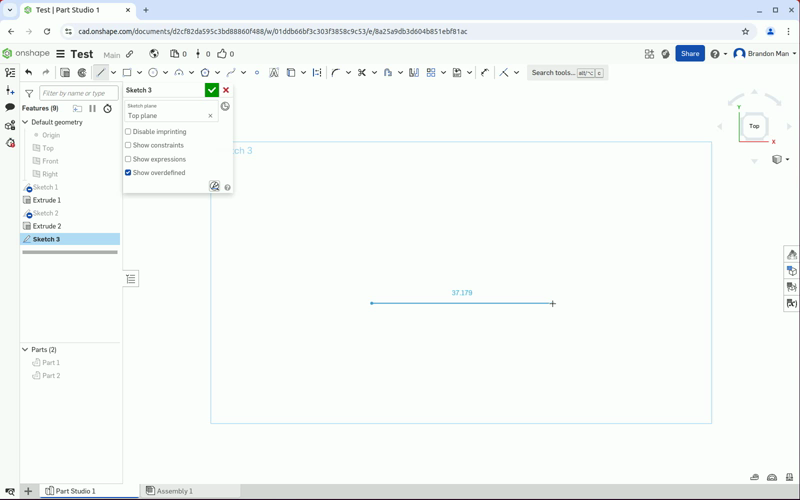
key_up(shift)
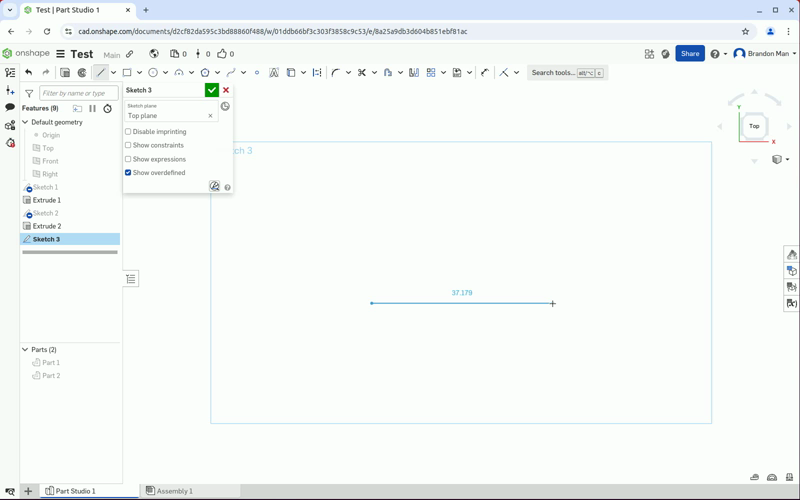
key_down(shift)
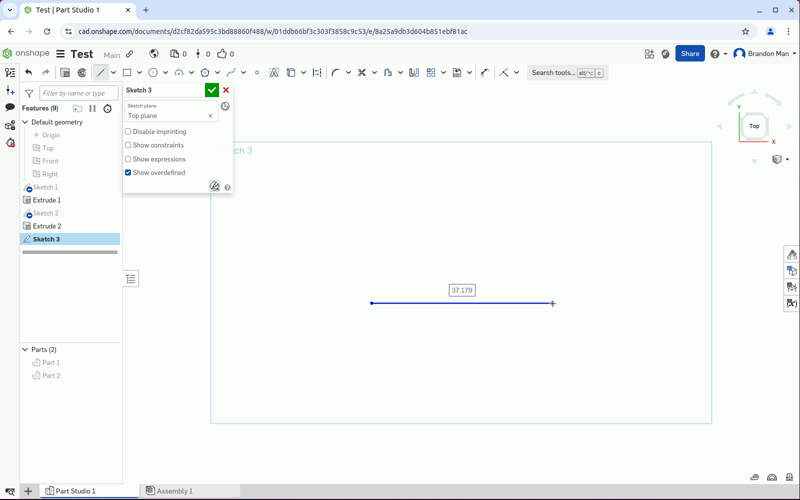
mouse_move(582, 303)
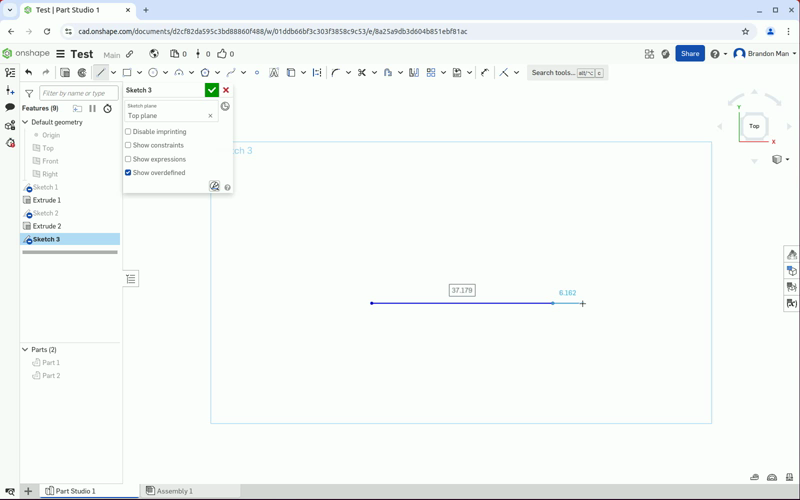
mouse_move(552, 293)
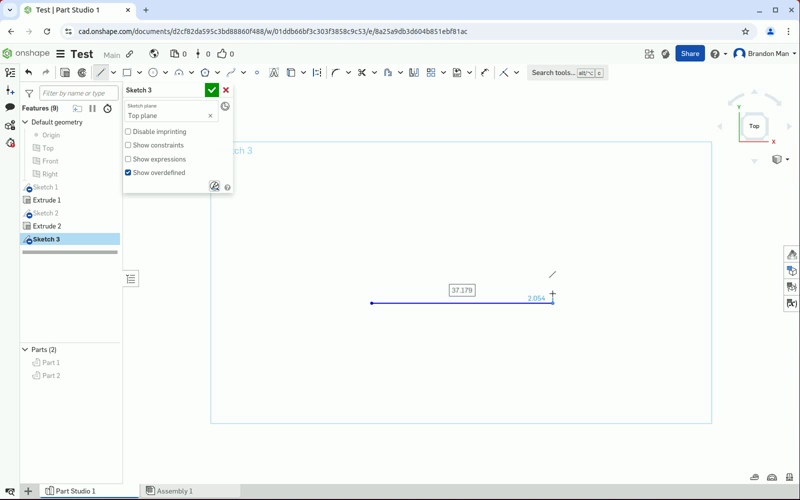
click(552, 293)
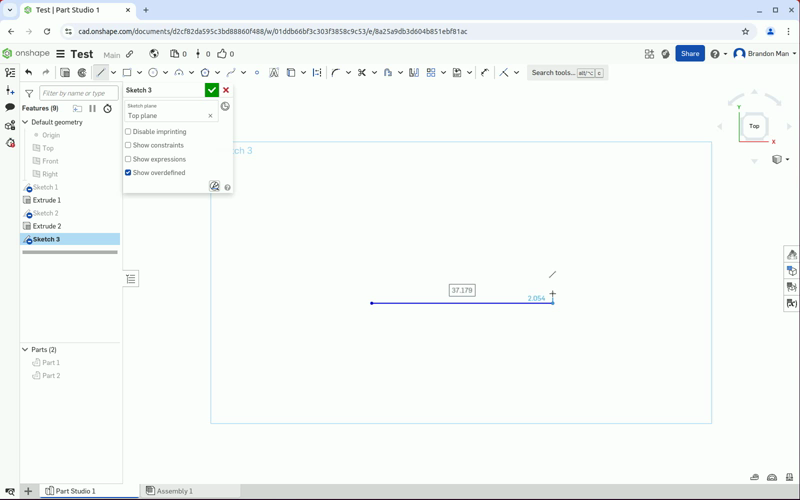
key_up(shift)
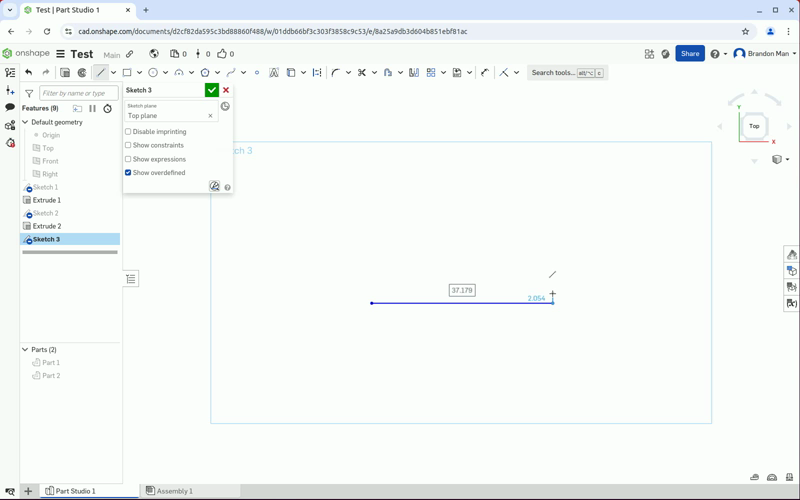
key(esc)
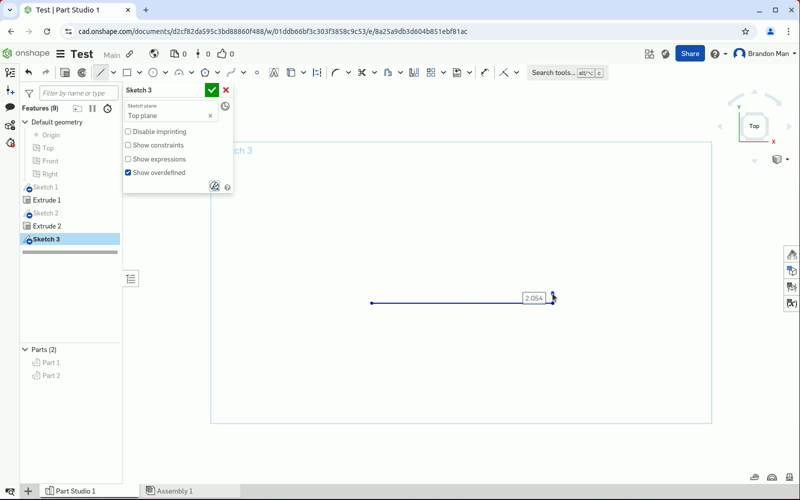
key(a)
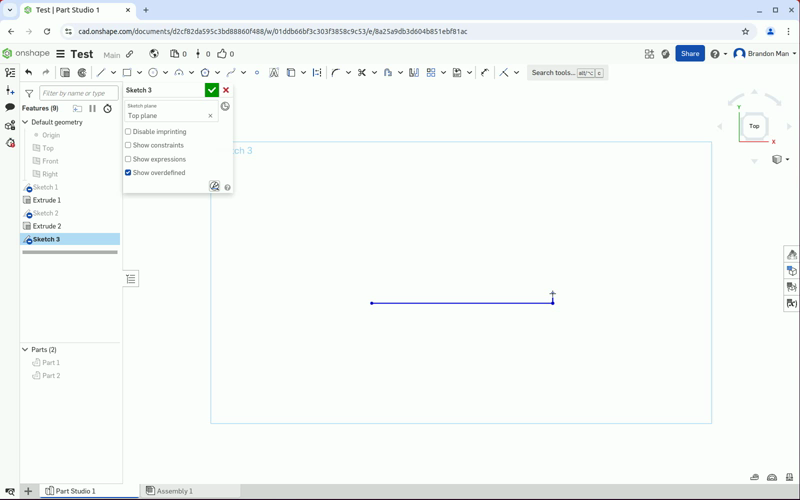
mouse_move(552, 293)
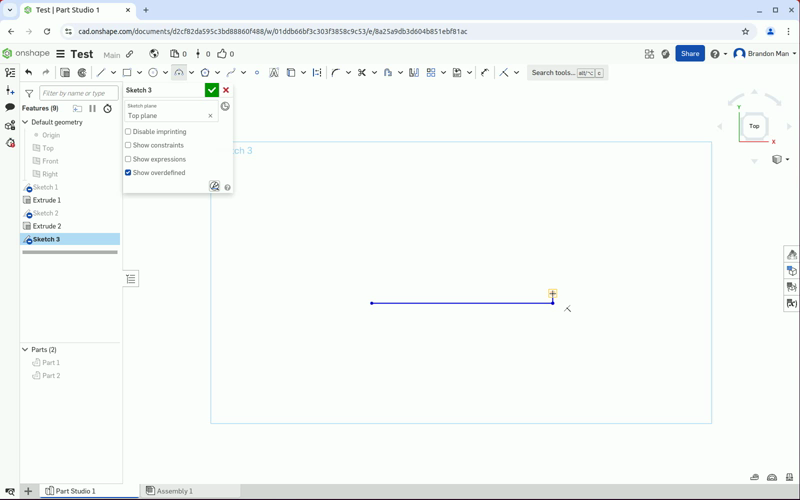
click(552, 293)
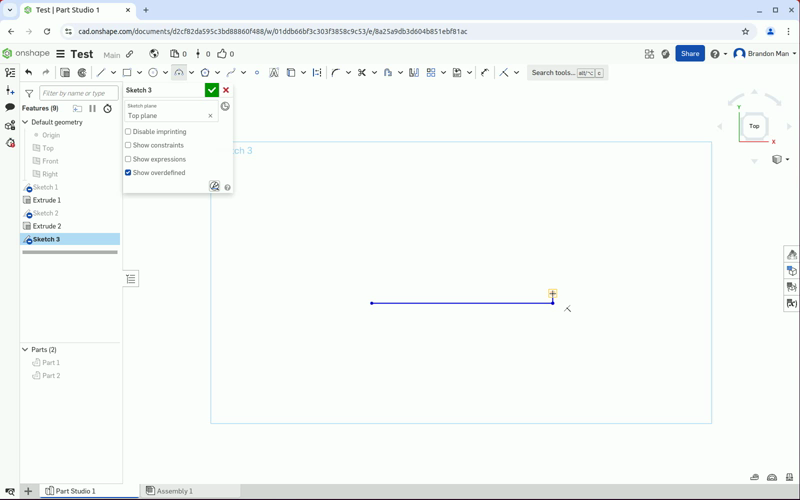
key_down(shift)
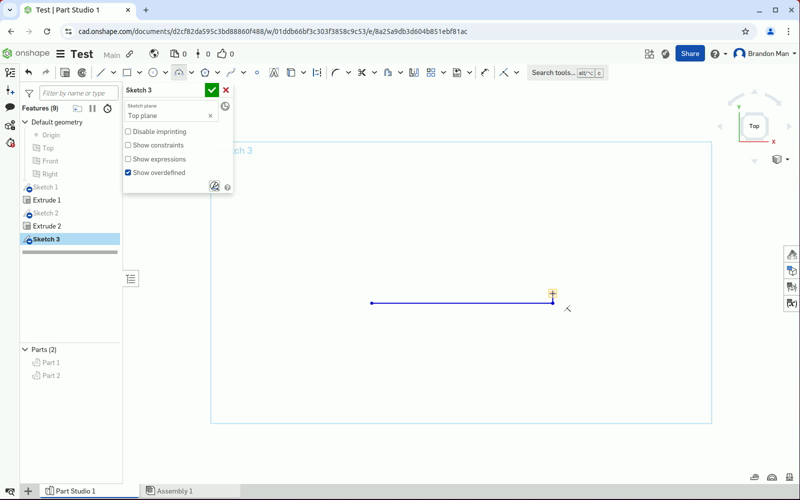
mouse_move(552, 272)
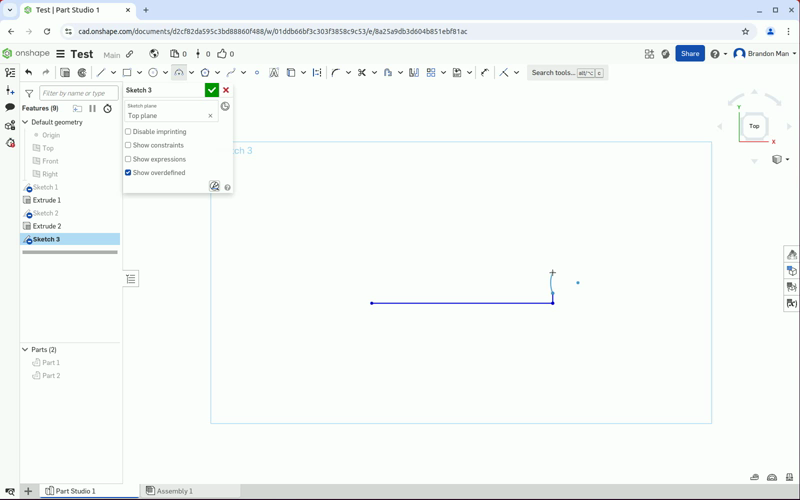
click(552, 272)
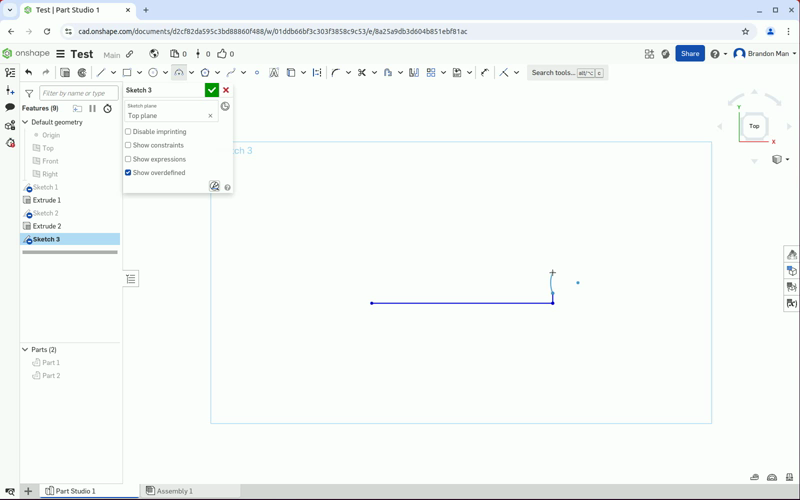
mouse_move(536, 282)
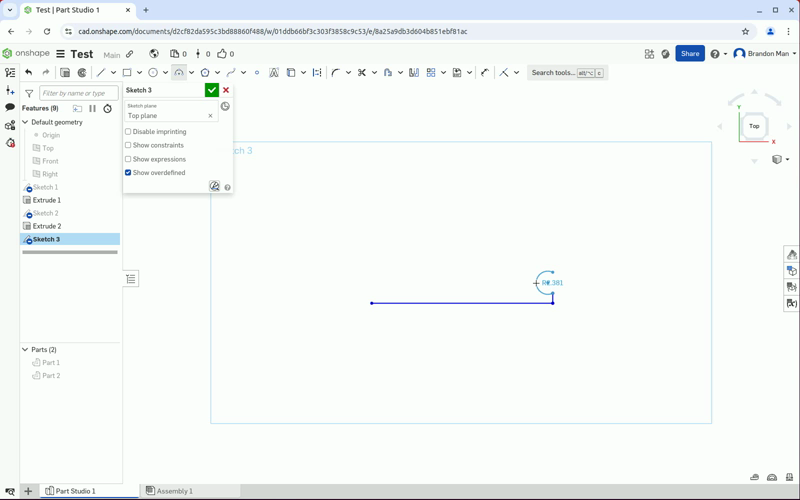
click(536, 282)
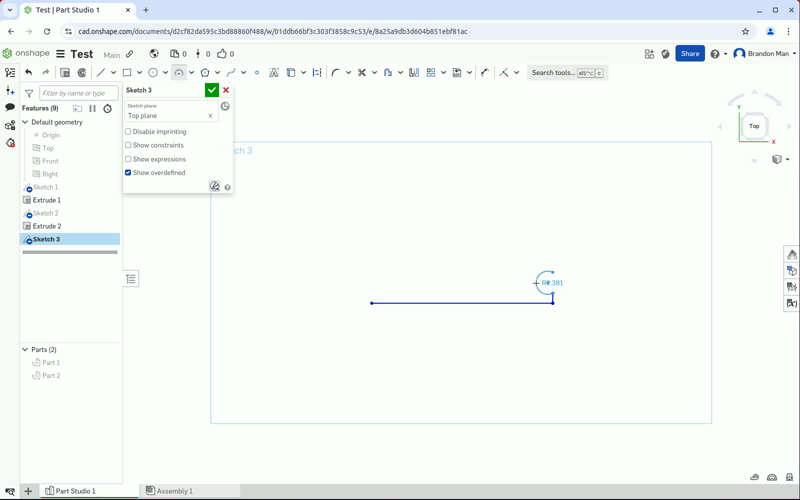
key_up(shift)
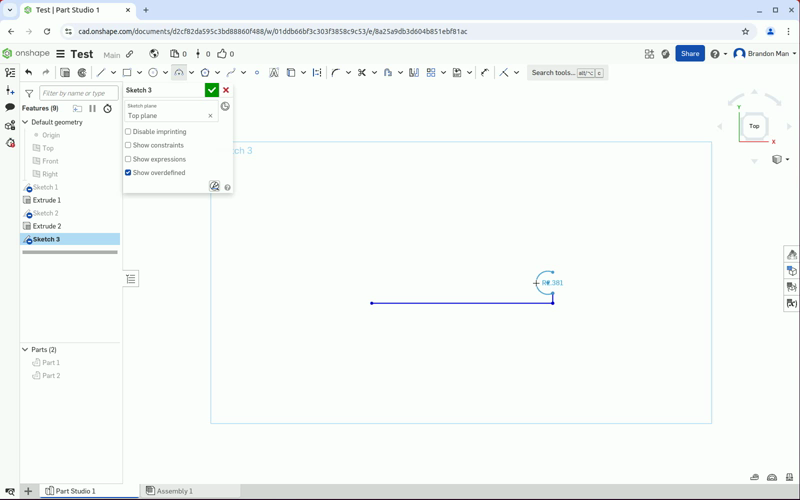
key(esc)
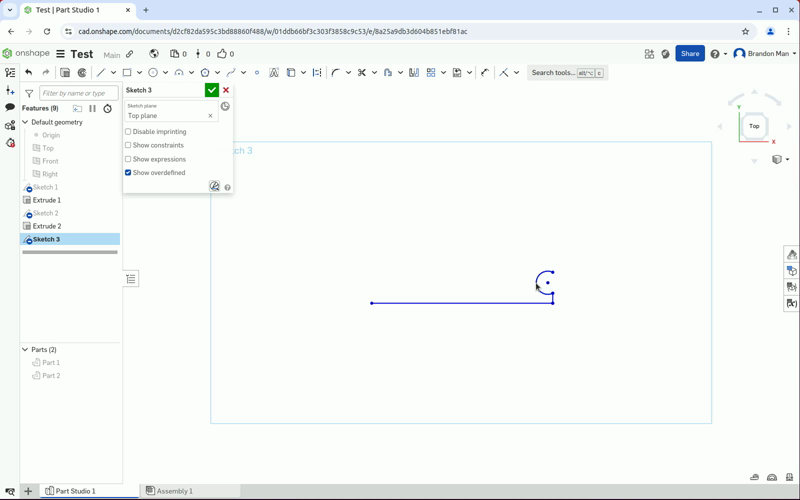
key(l)
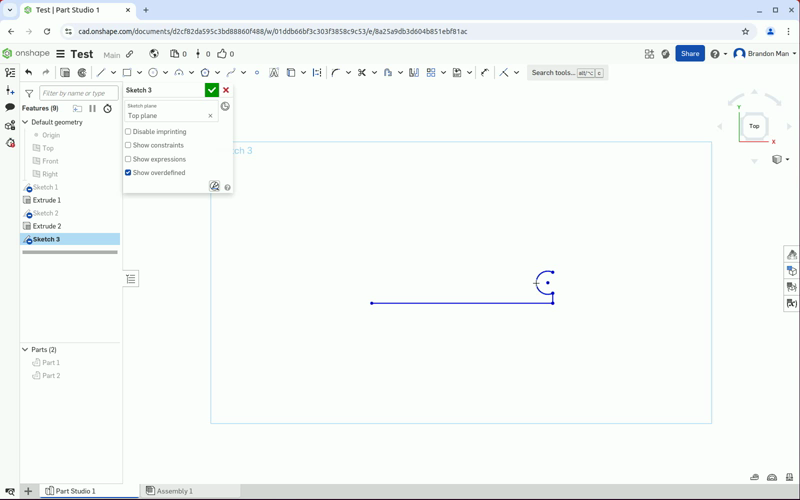
mouse_move(552, 272)
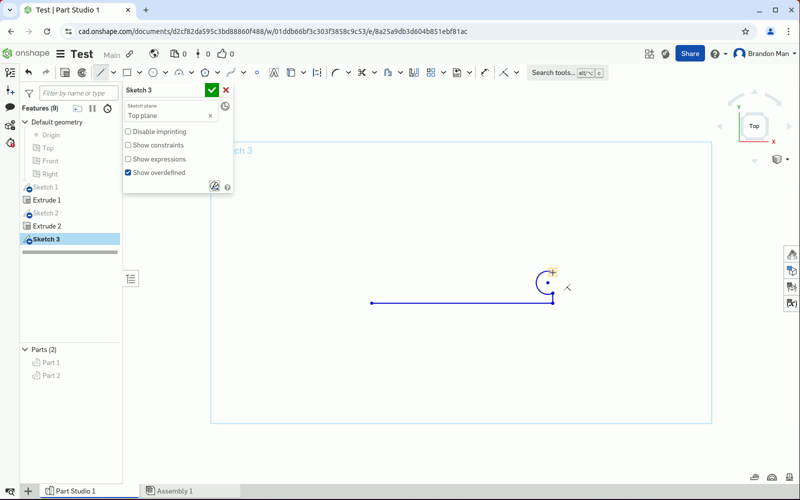
click(552, 272)
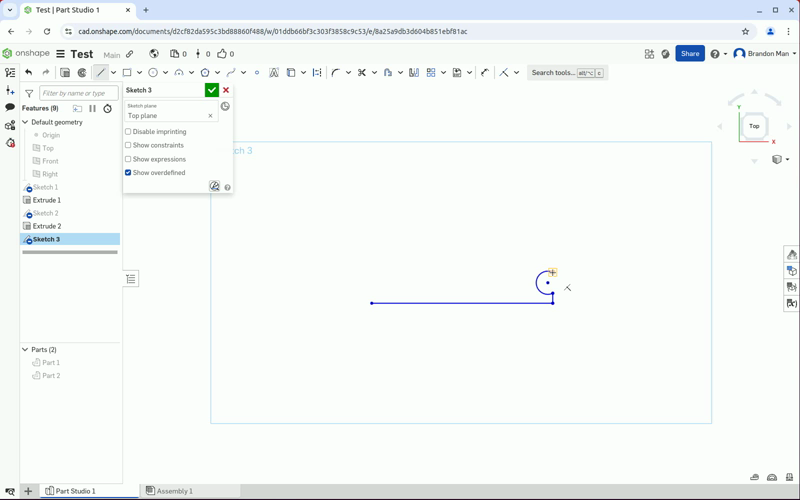
key_down(shift)
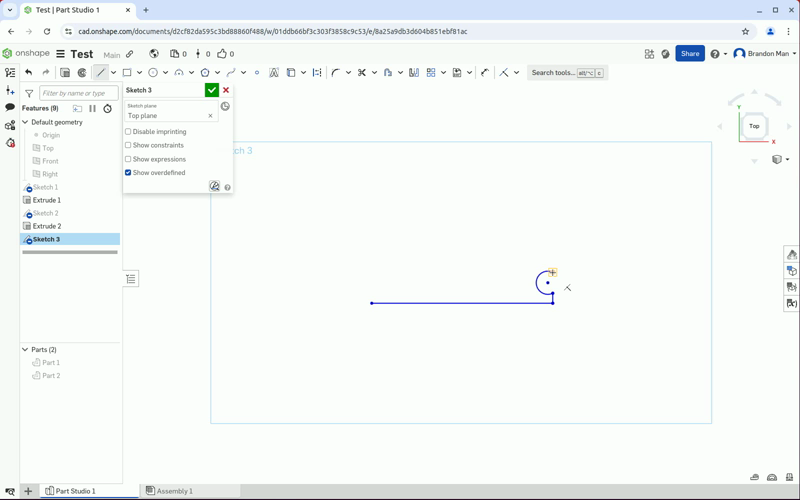
mouse_move(582, 272)
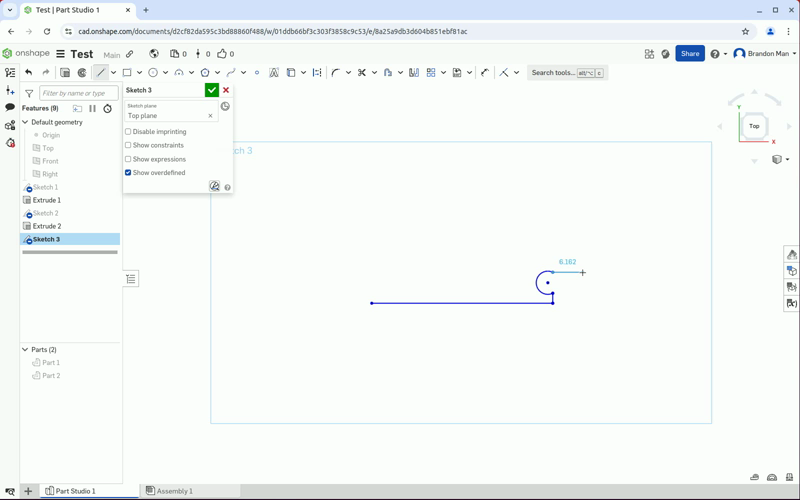
mouse_move(552, 264)
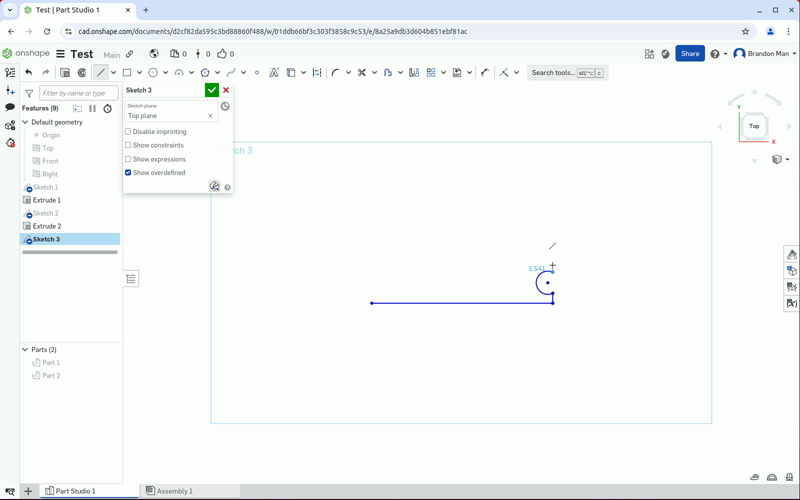
click(552, 264)
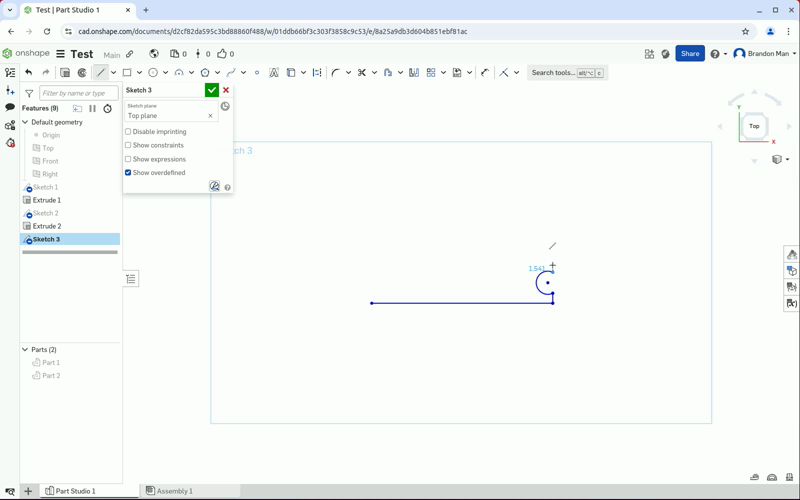
key_up(shift)
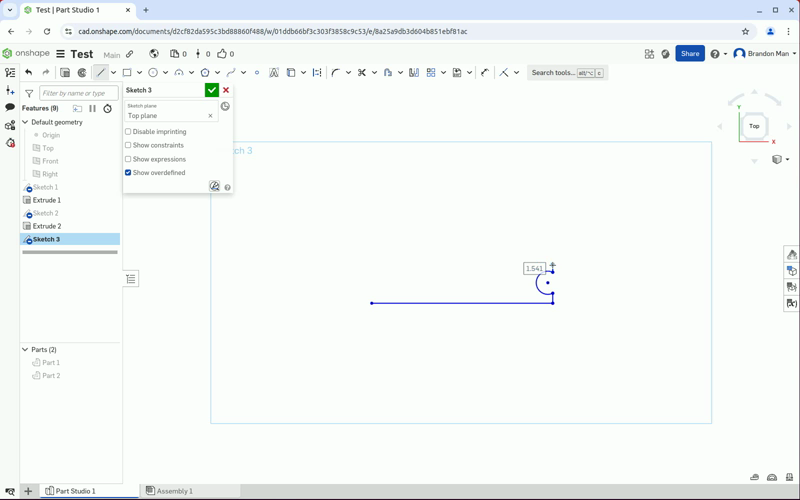
key_down(shift)
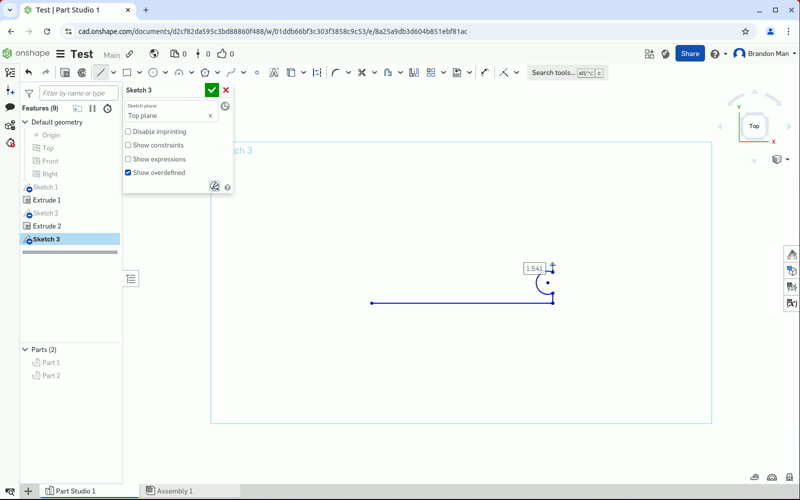
mouse_move(371, 264)
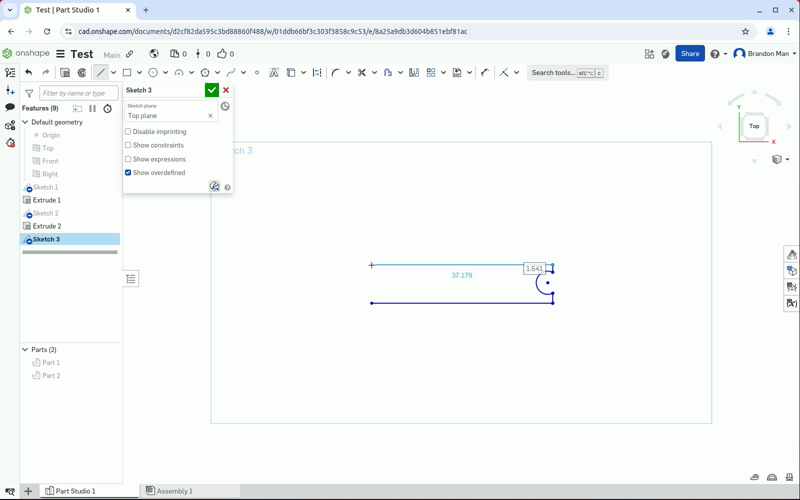
click(371, 264)
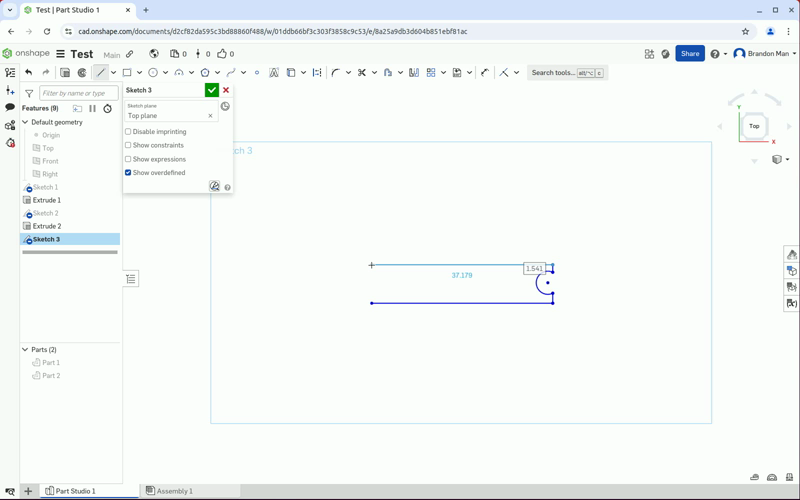
key_up(shift)
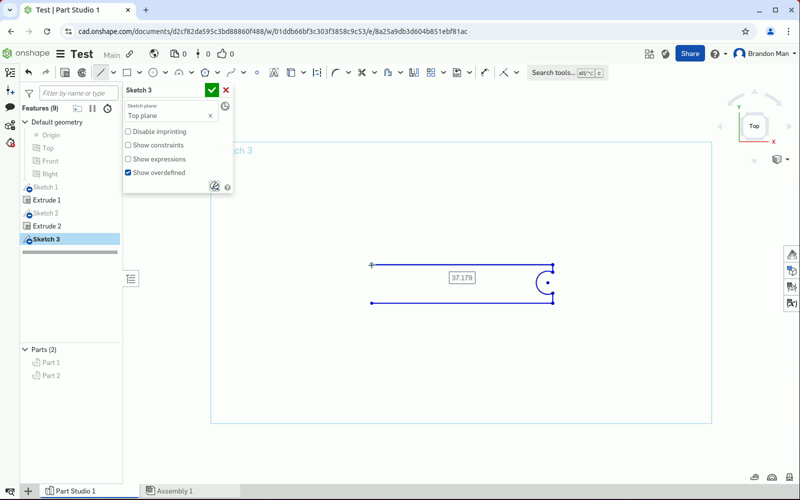
key_down(shift)
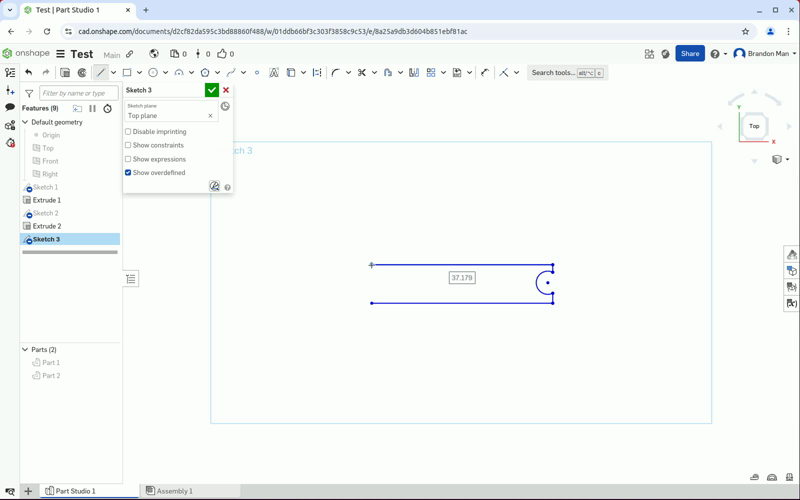
mouse_move(401, 264)
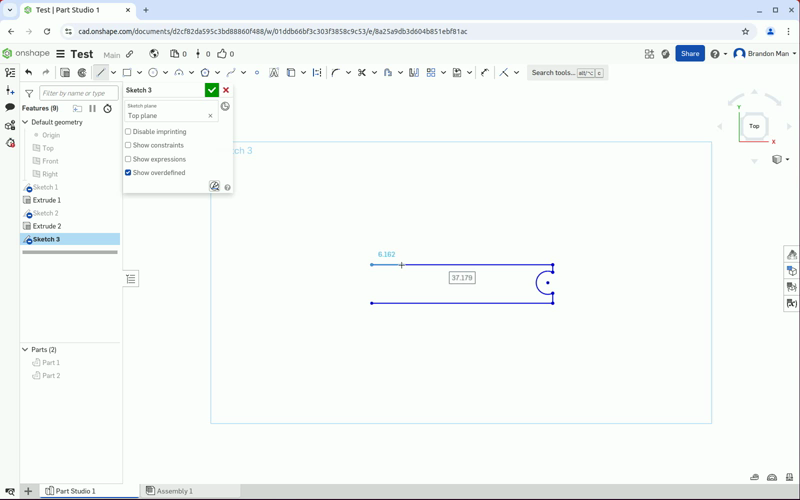
mouse_move(371, 274)
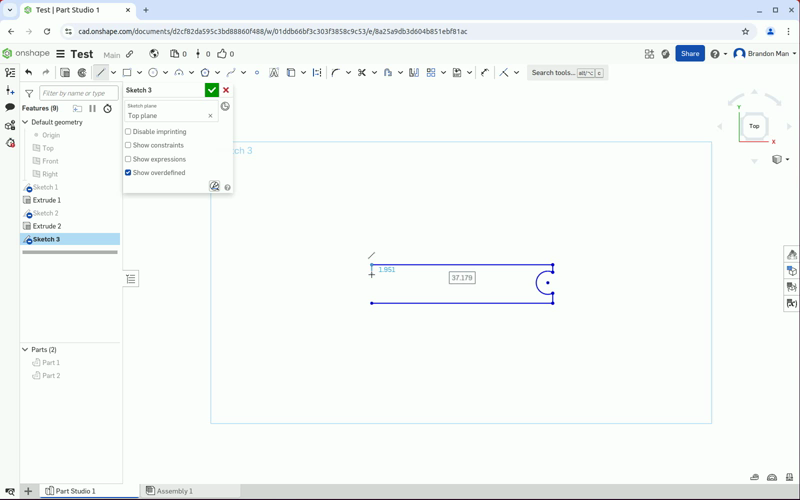
click(371, 274)
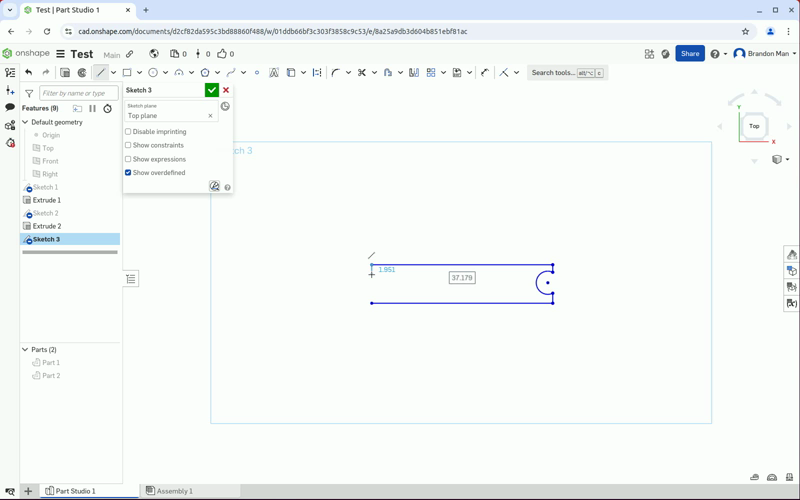
key_up(shift)
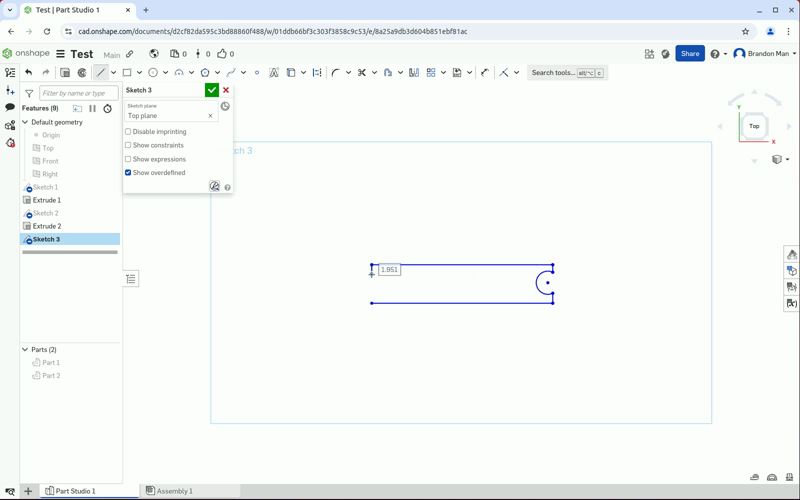
key(esc)
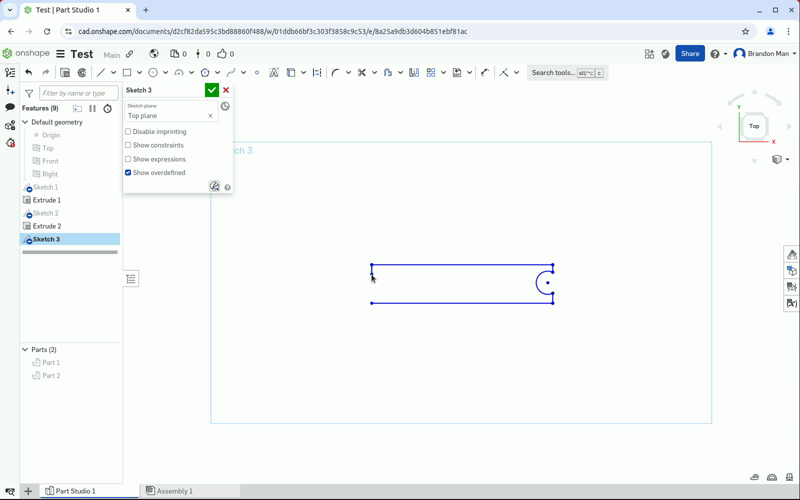
key(a)
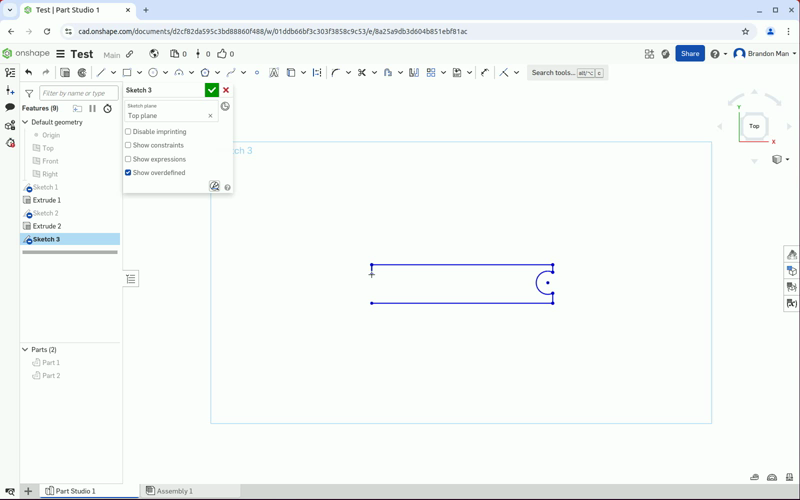
mouse_move(371, 274)
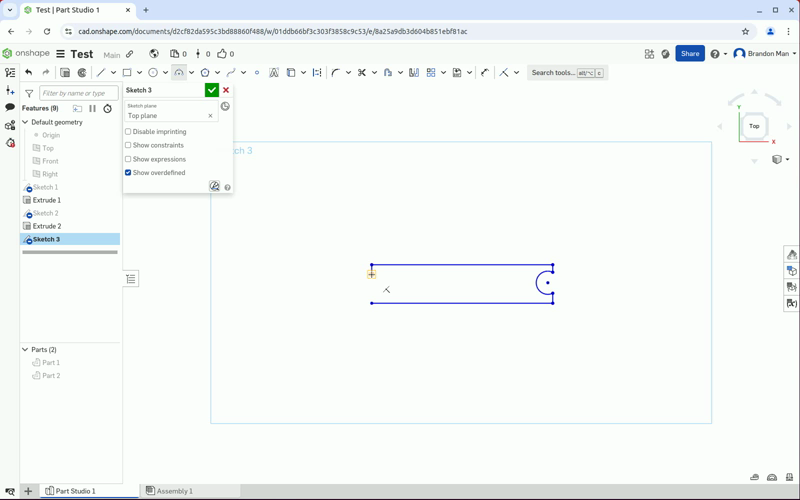
click(371, 274)
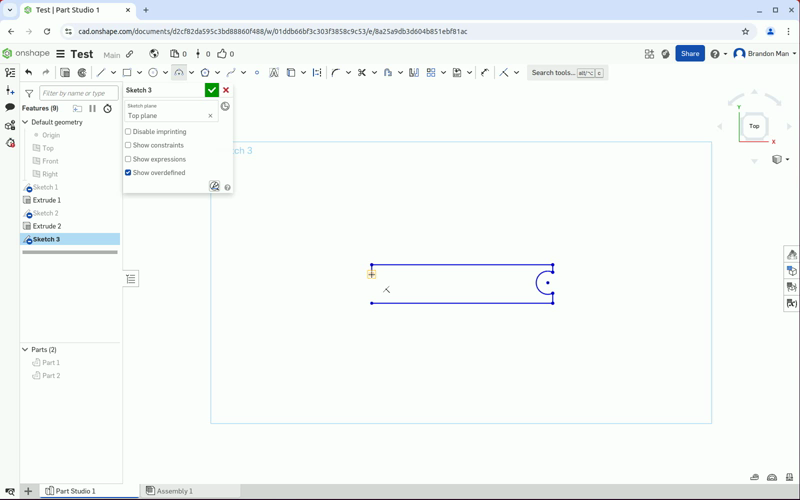
key_down(shift)
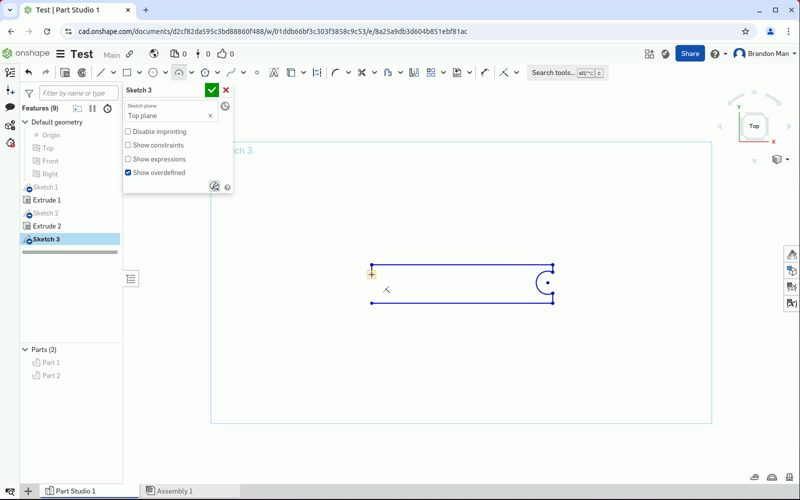
mouse_move(371, 291)
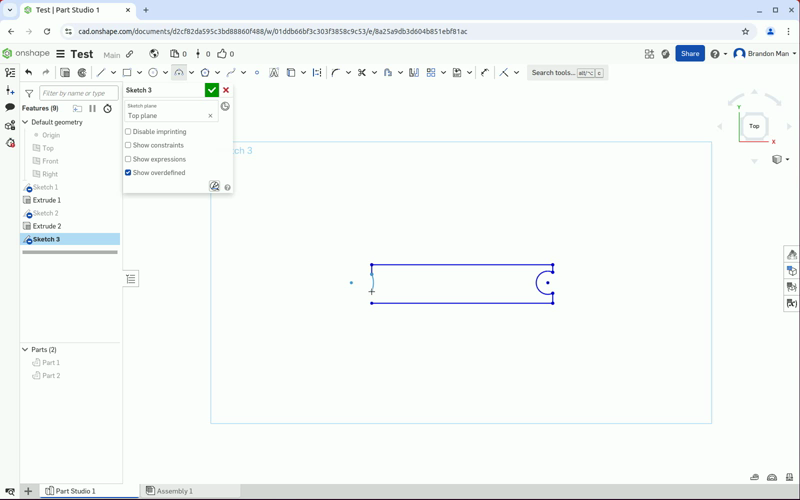
click(371, 291)
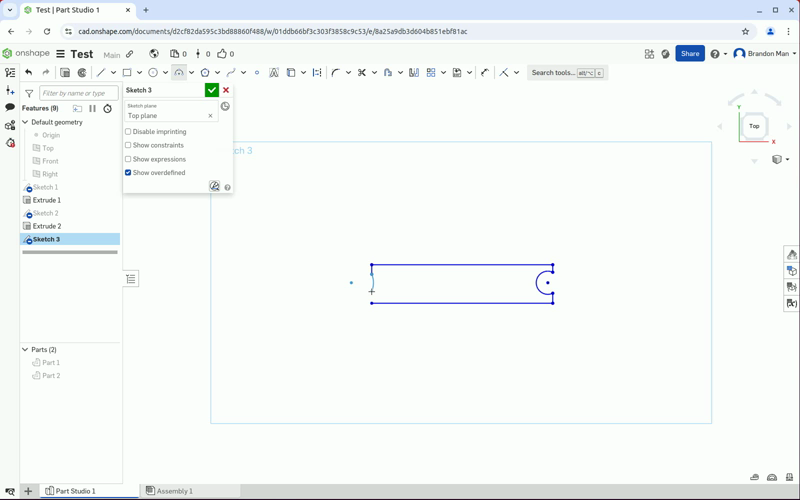
mouse_move(383, 282)
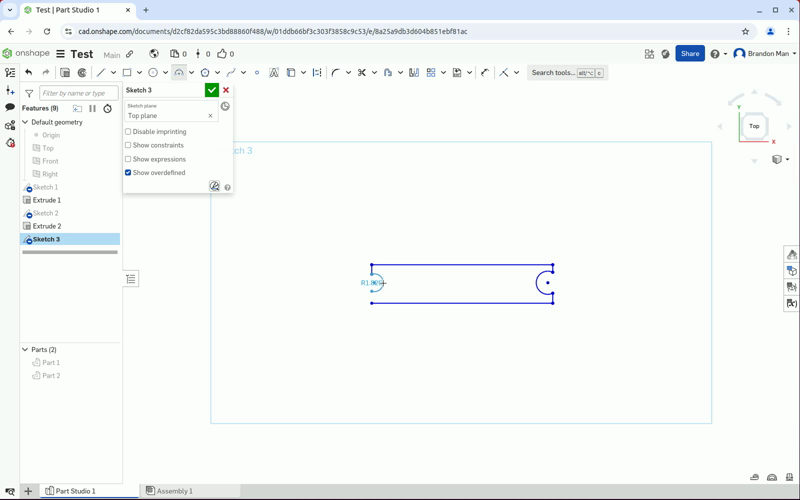
click(383, 282)
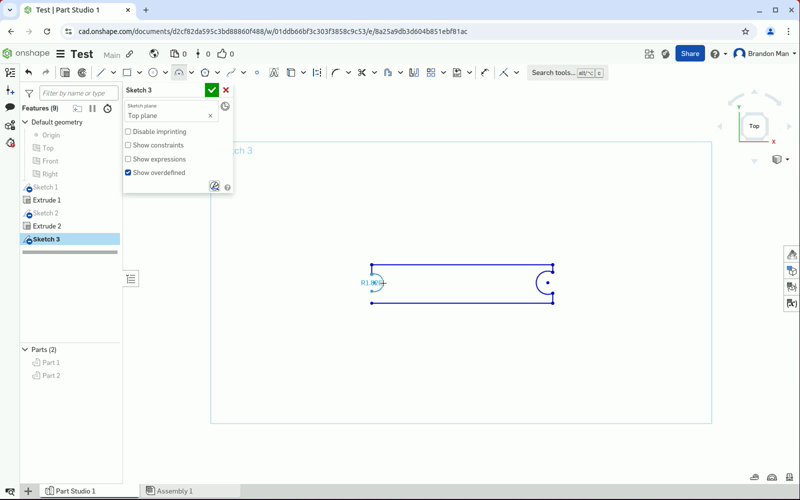
key_up(shift)
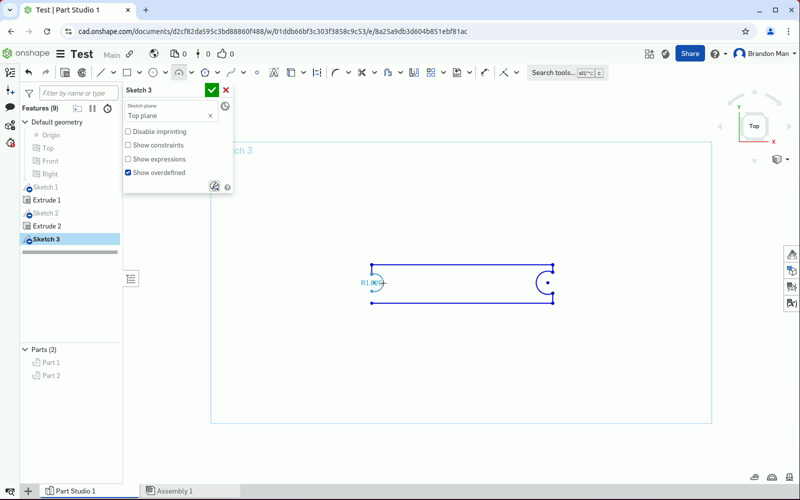
key(esc)
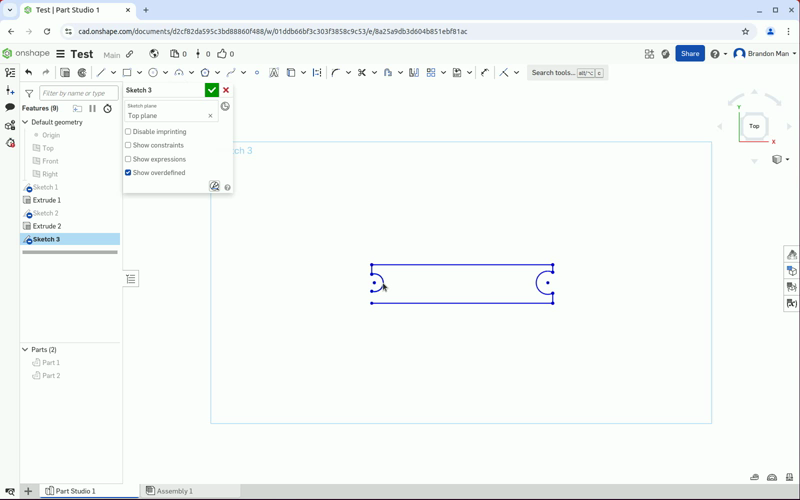
key(l)
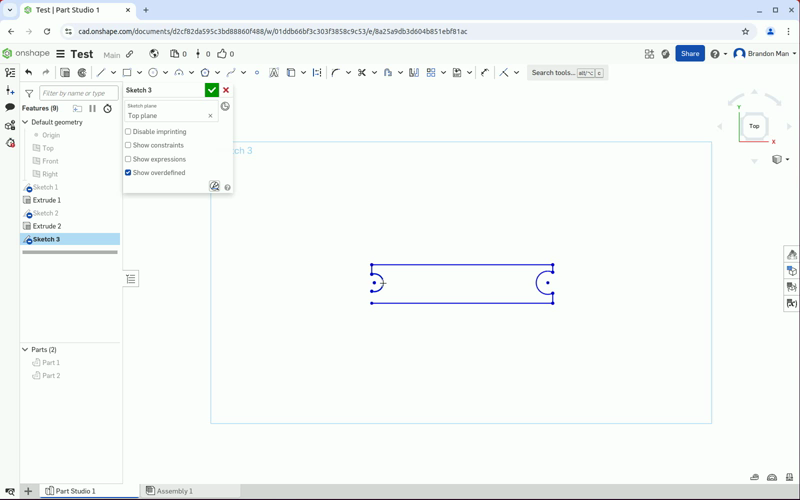
mouse_move(371, 291)
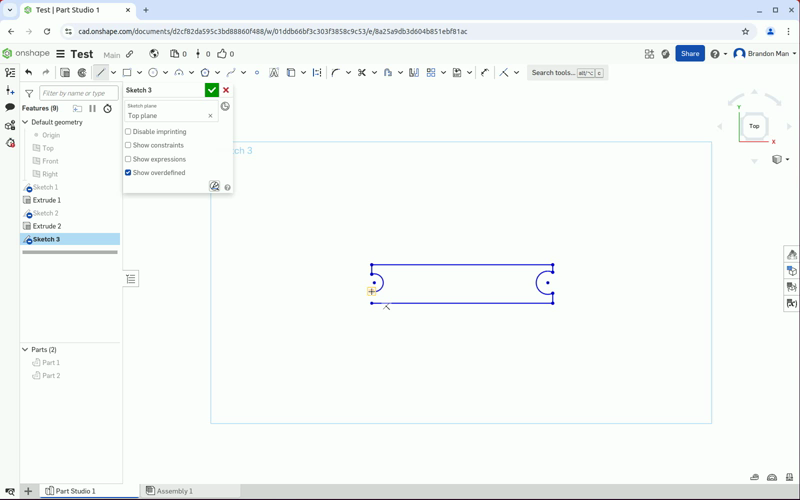
click(371, 291)
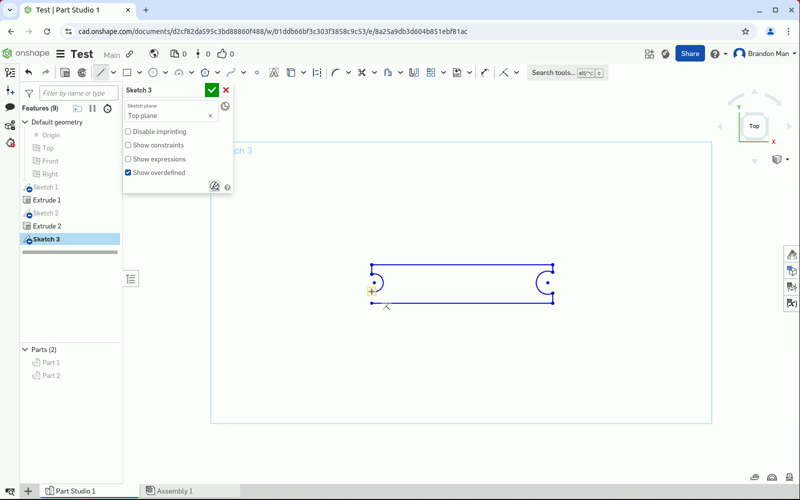
mouse_move(401, 291)
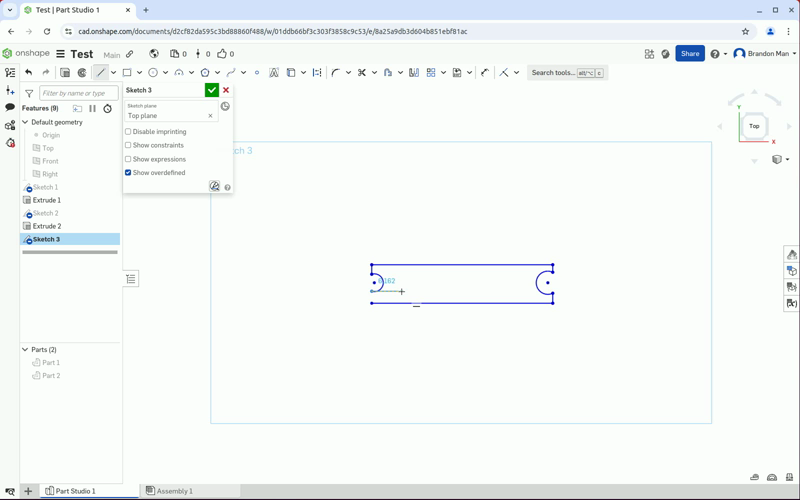
key_down(shift)
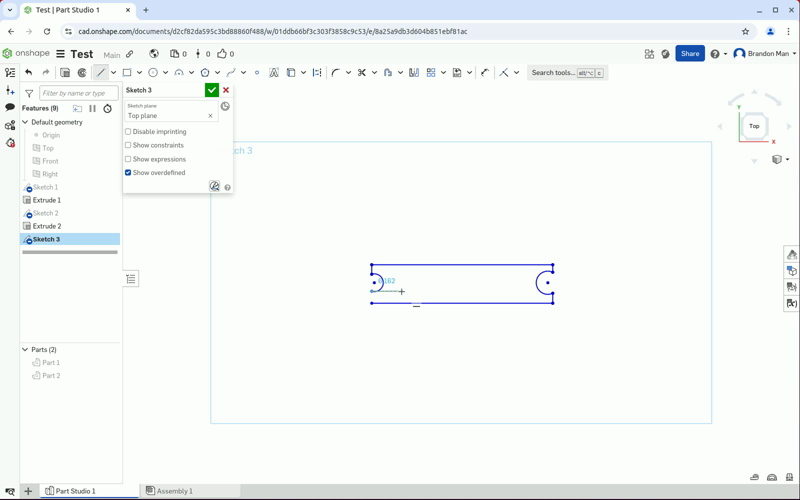
mouse_move(371, 303)
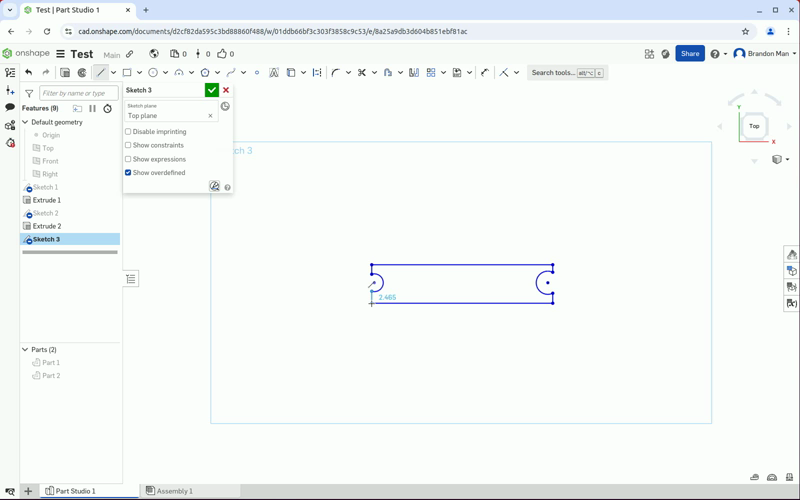
key_up(shift)
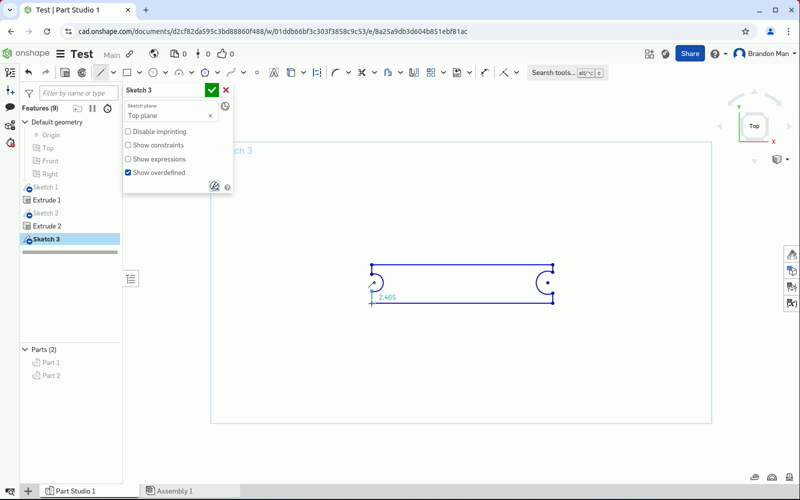
click(371, 303)
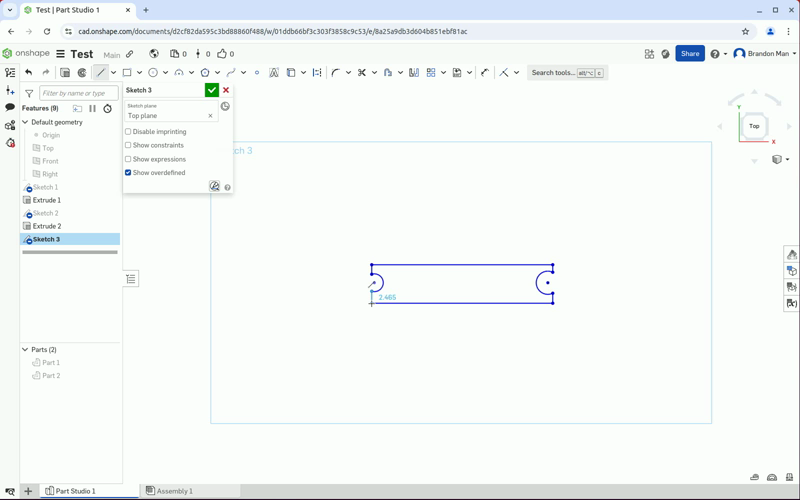
key(esc)
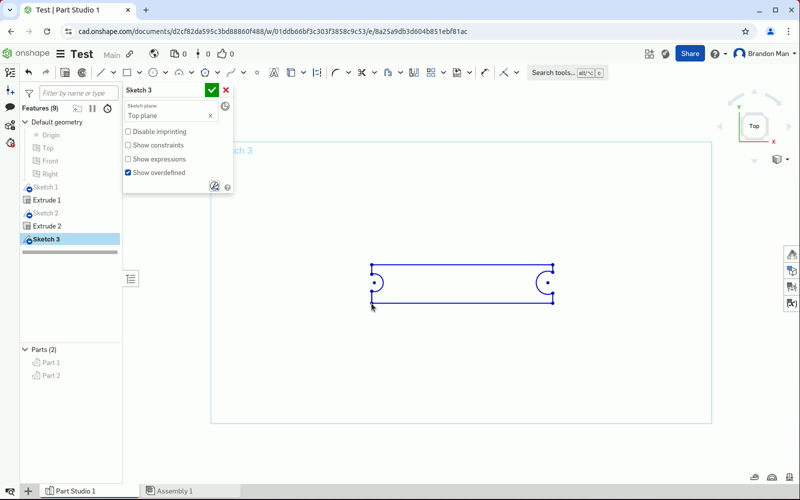
mouse_move(449, 284)
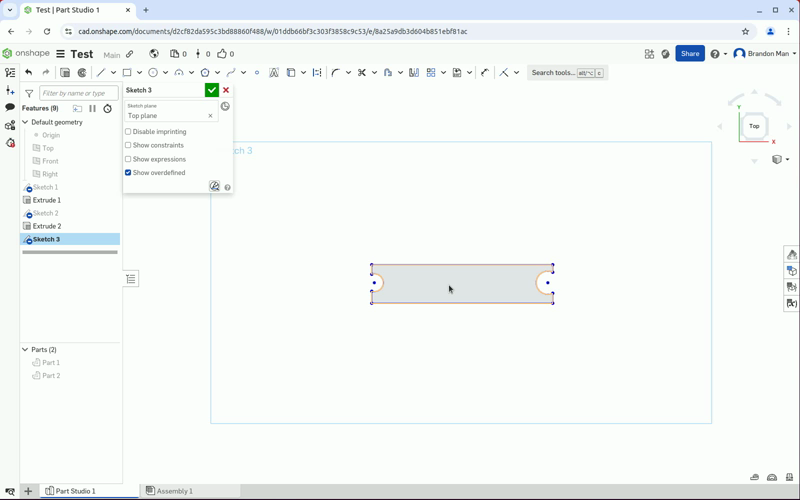
click(449, 284)
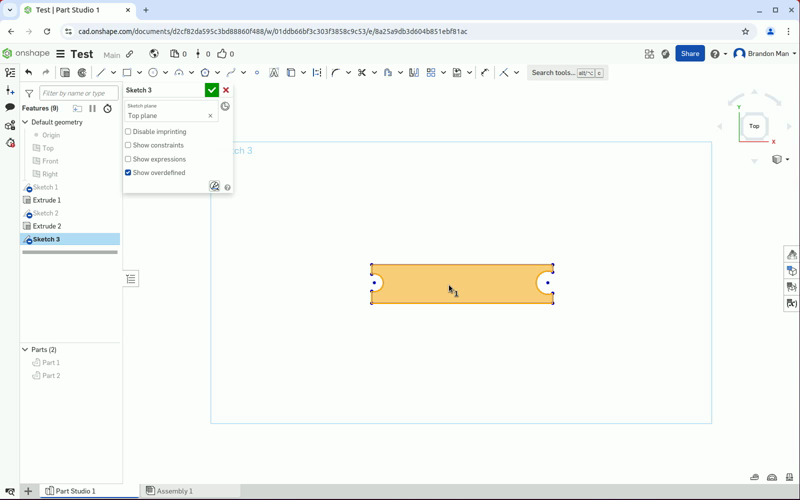
mouse_move(73, 352)
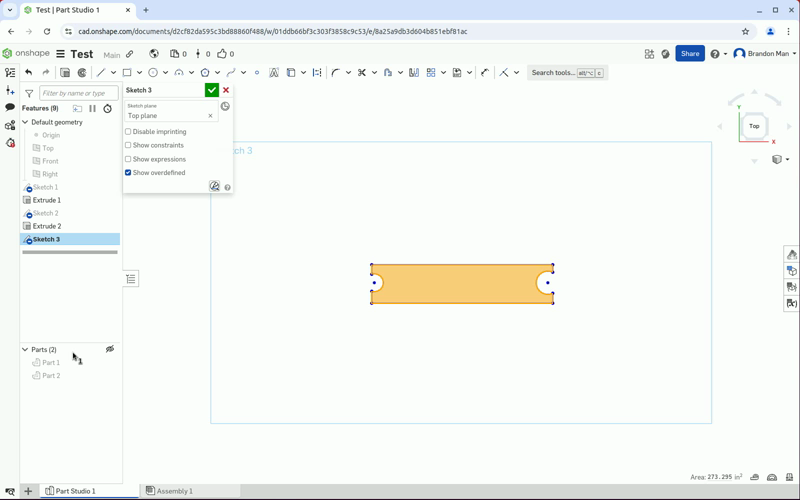
key(shift+y)
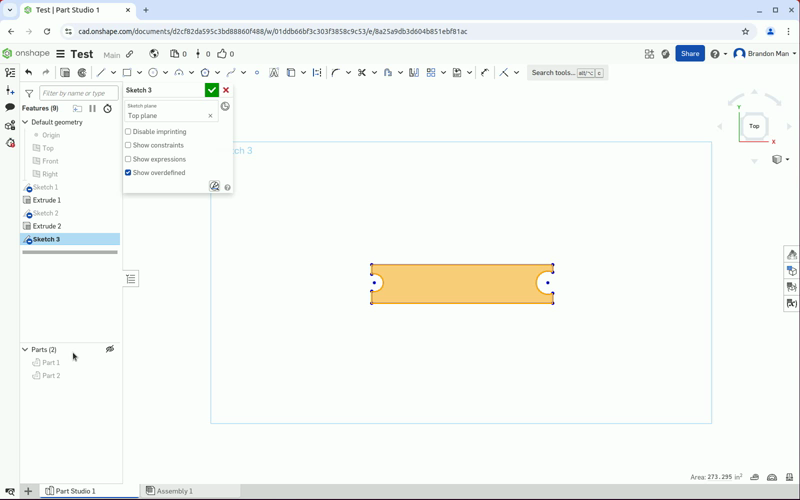
key(shift+e)
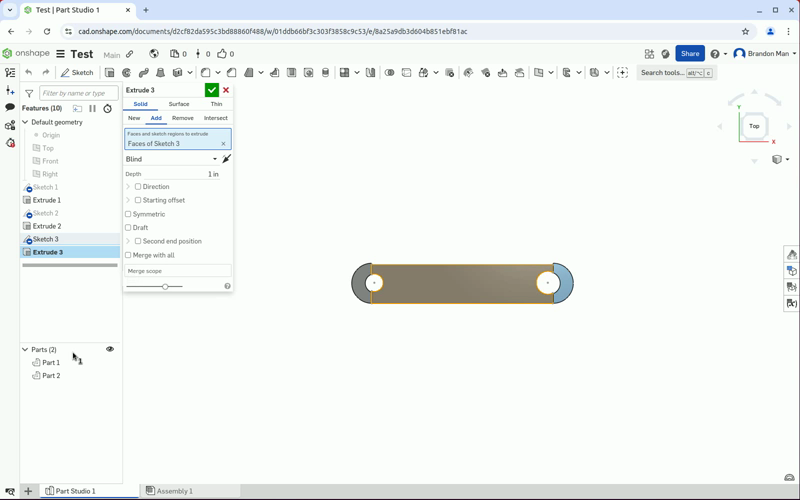
mouse_move(143, 106)
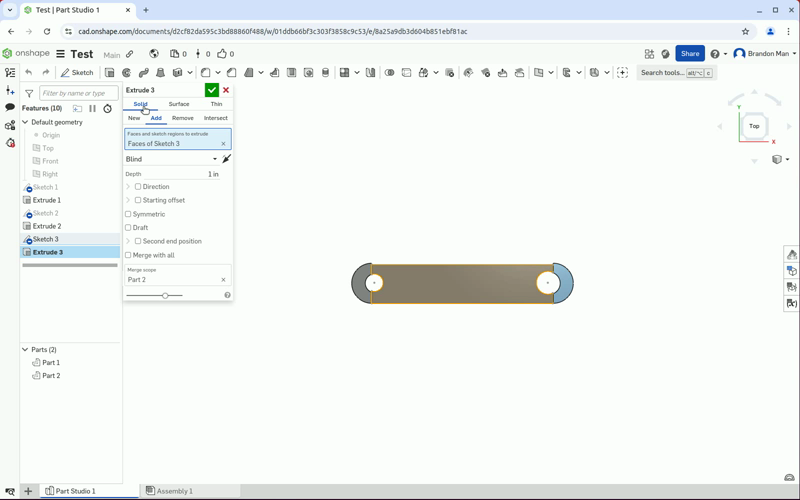
click(143, 106)
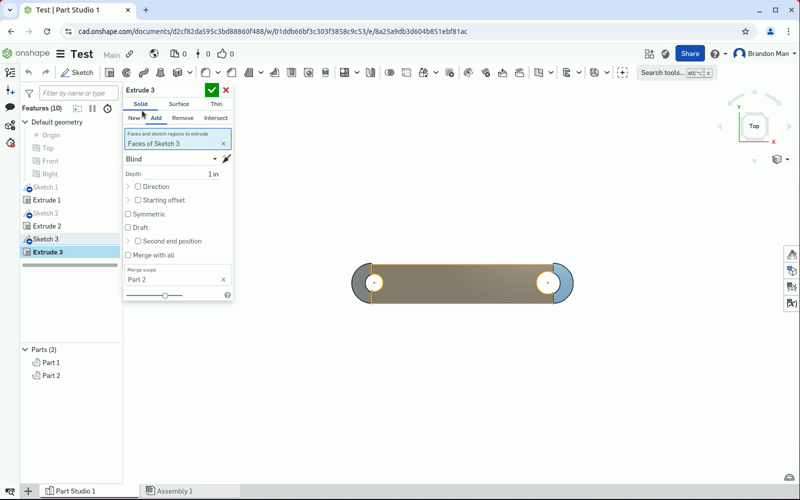
mouse_move(137, 120)
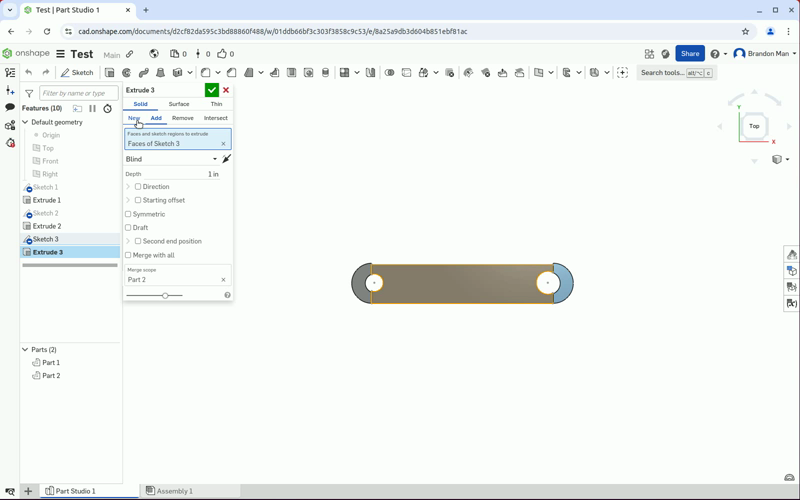
click(137, 120)
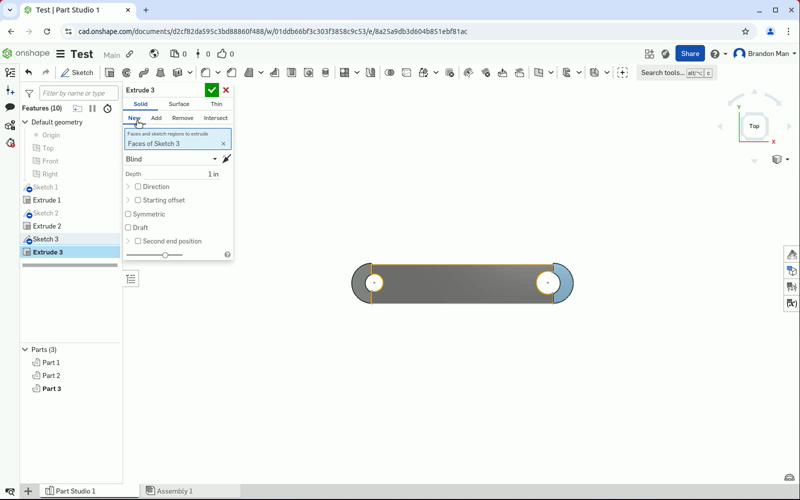
key(tab, 4)
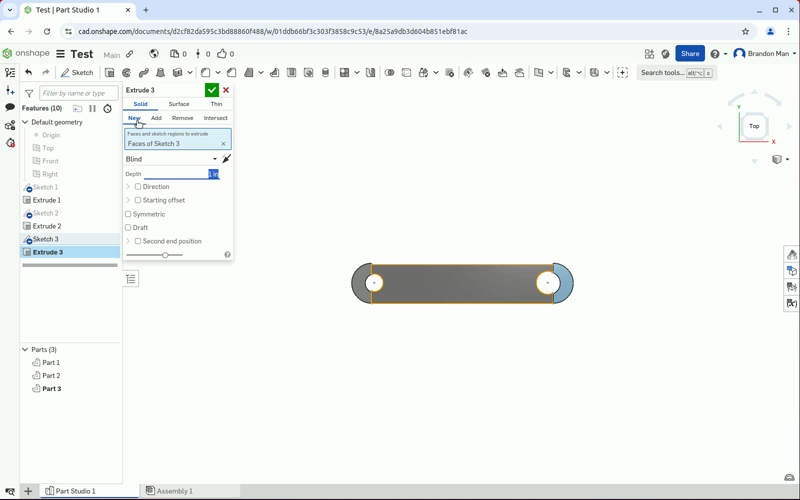
text(4.333)
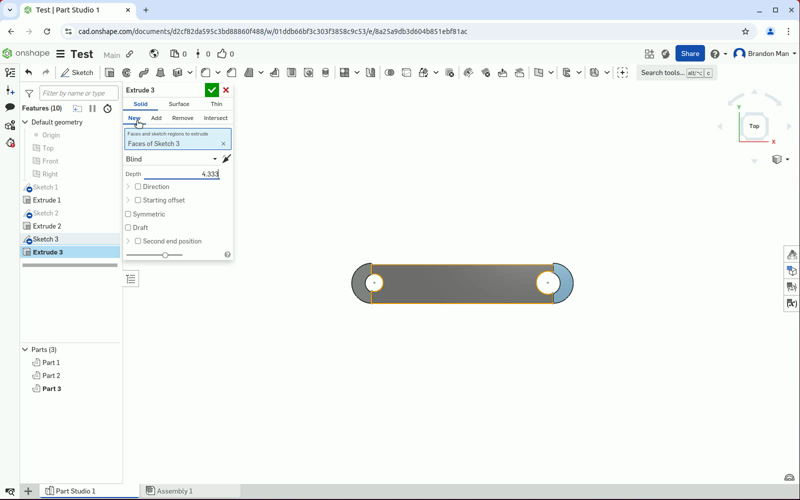
key(enter)
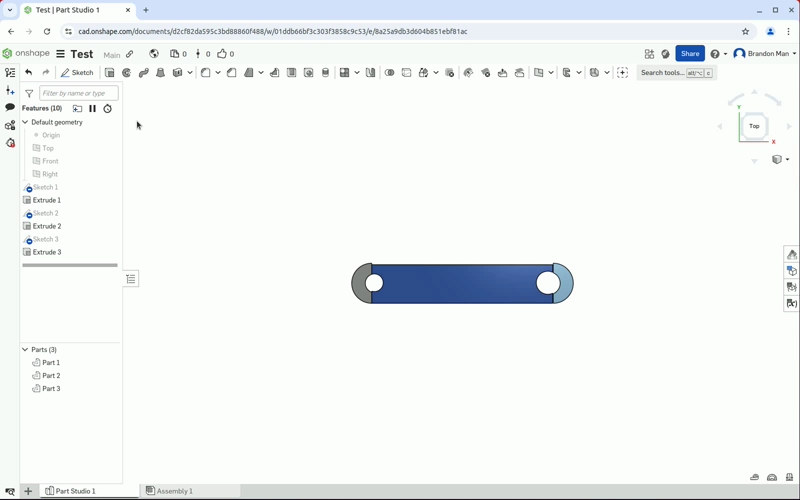
key(shift+h)
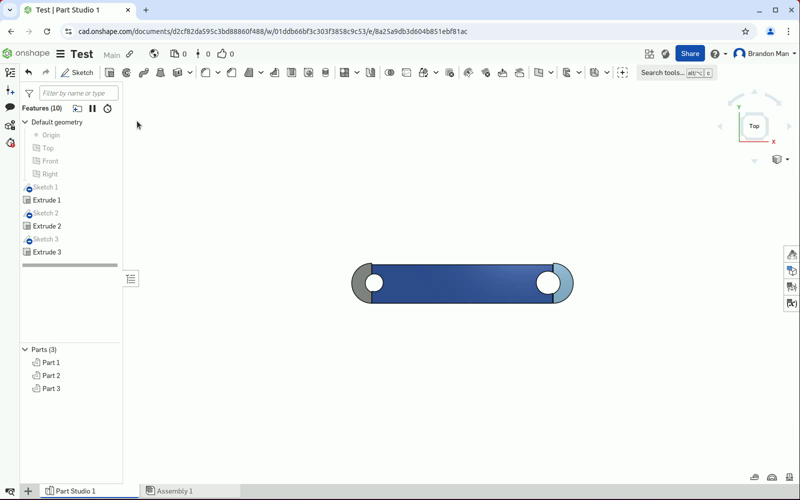
key(shift+h)
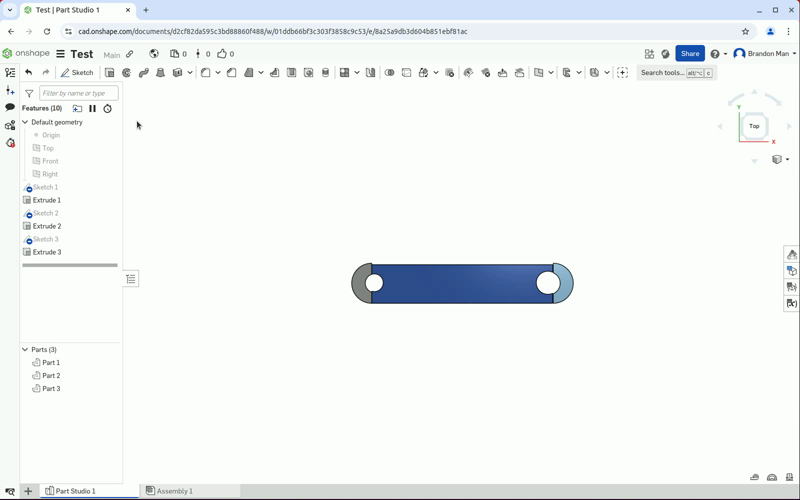
mouse_move(73, 189)
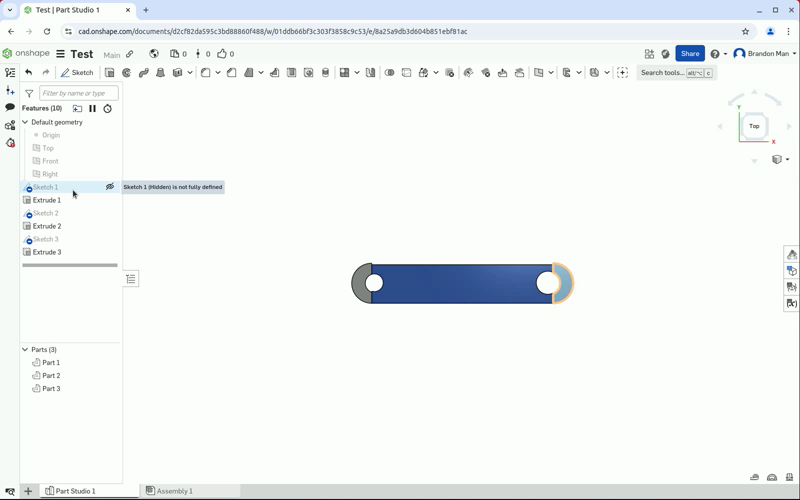
click(73, 189)
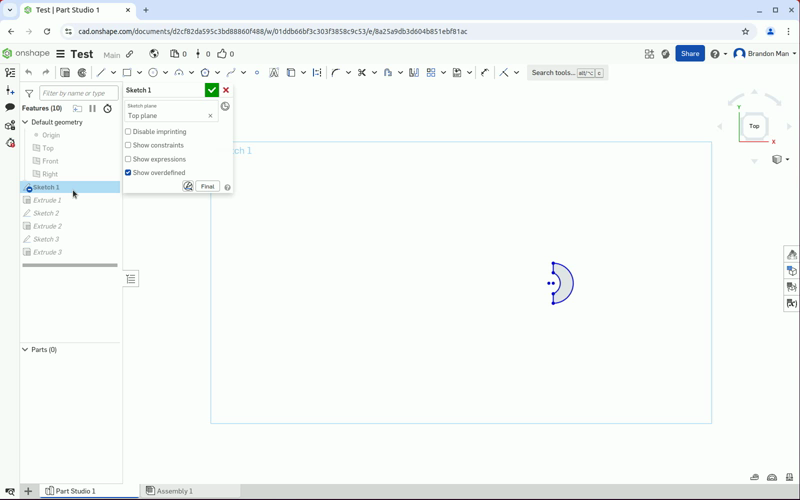
mouse_move(229, 92)
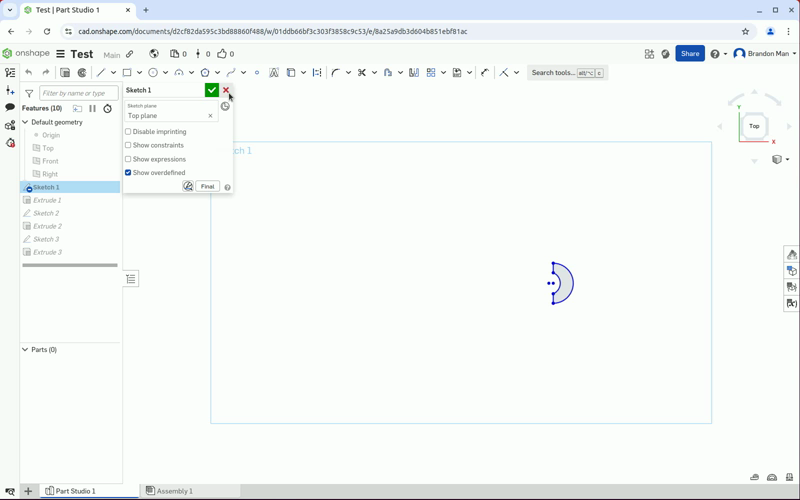
click(229, 92)
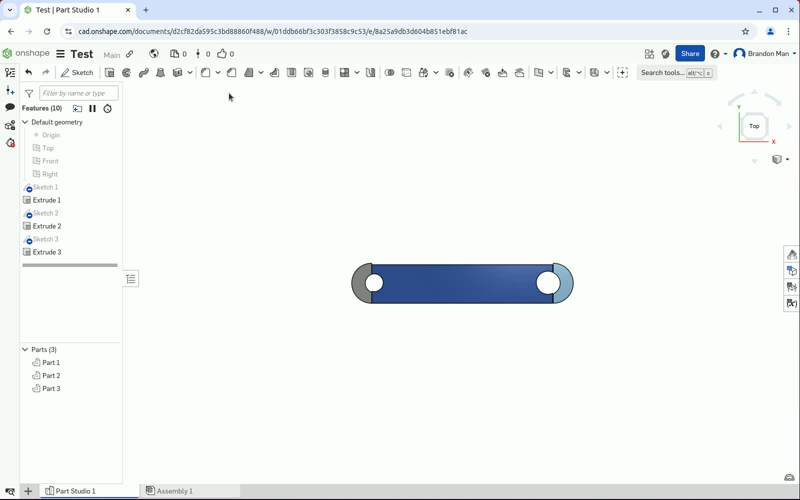
mouse_move(73, 352)
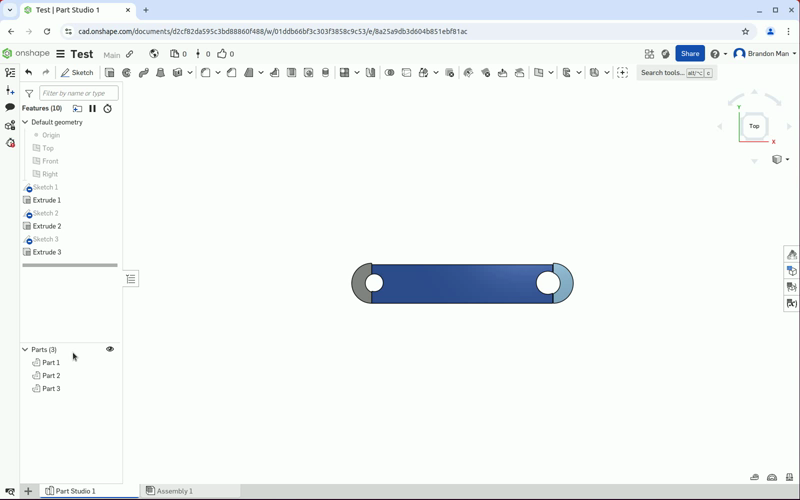
key(y)
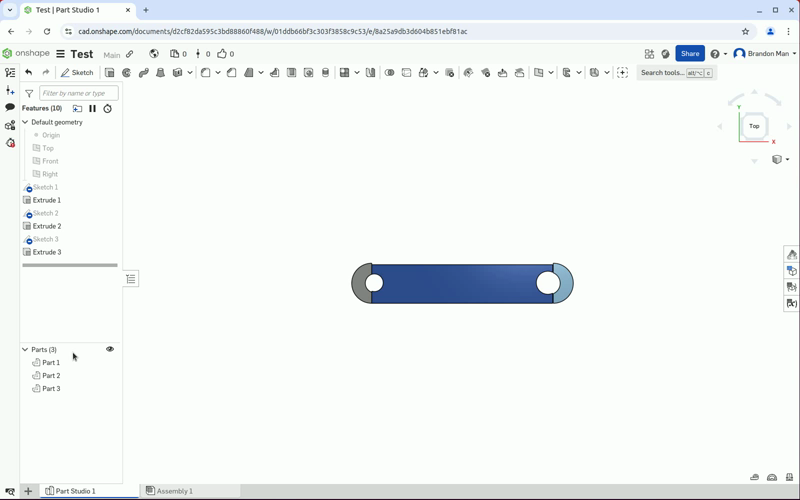
key(shift+p)
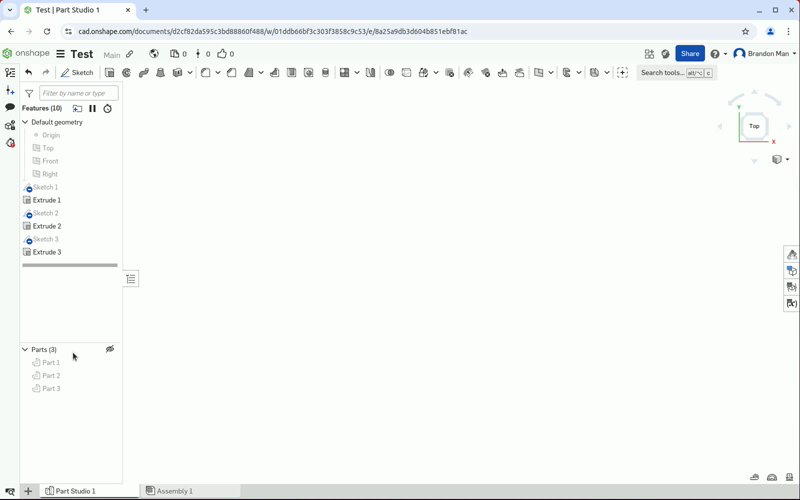
key(space)
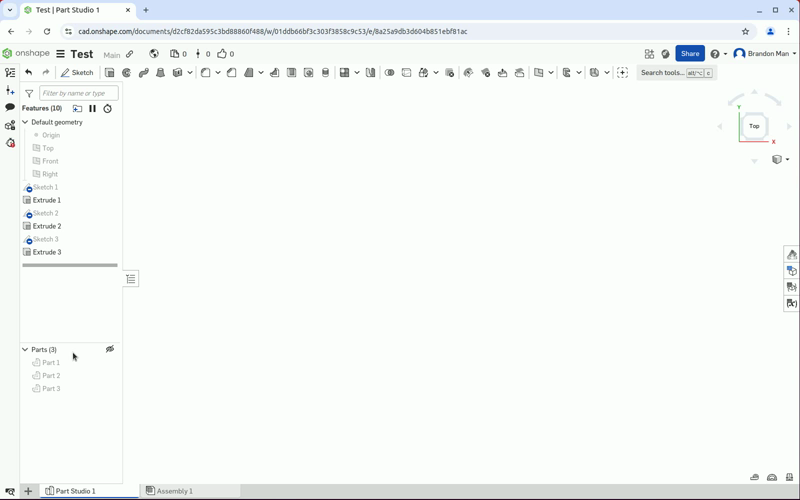
key_down(shift)
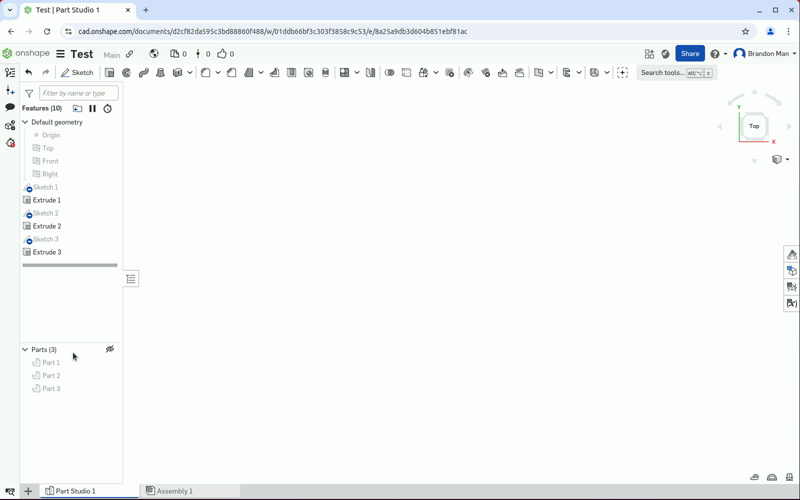
key(up)
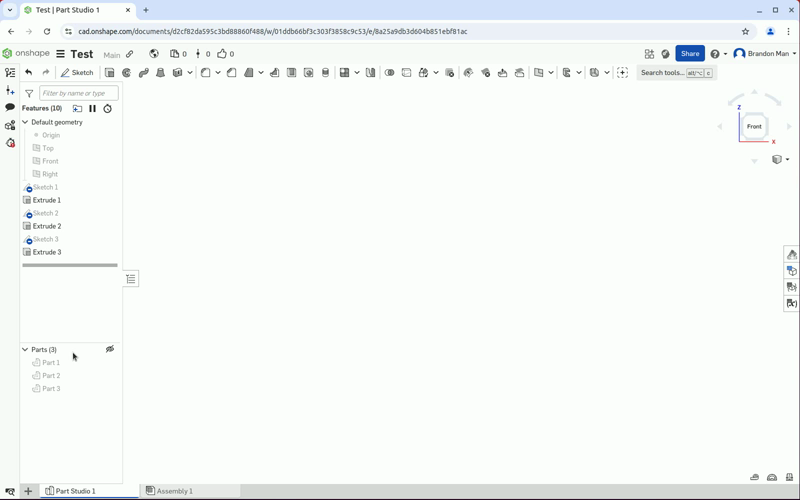
key_up(shift)
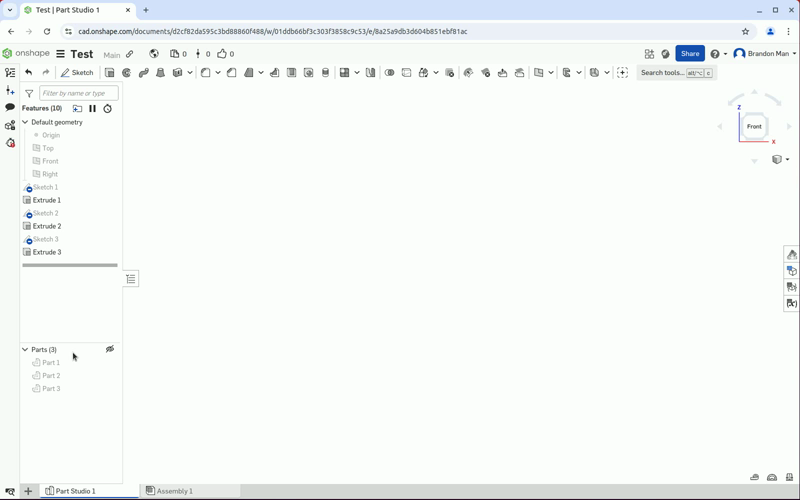
key(space)
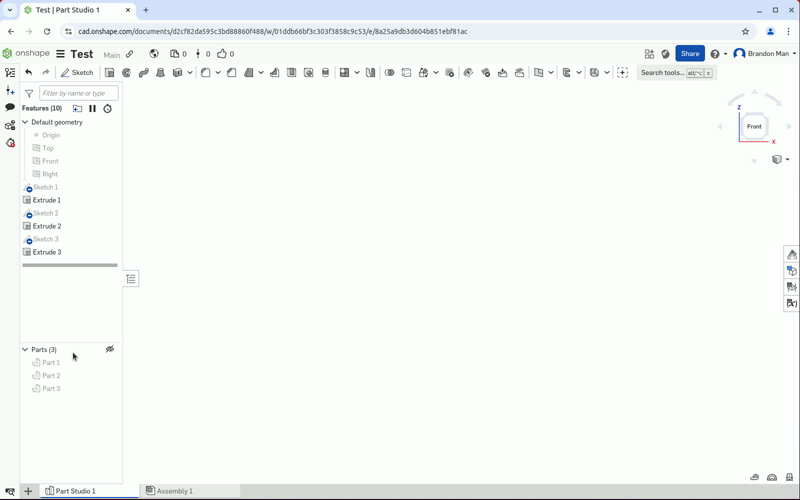
key_down(shift)
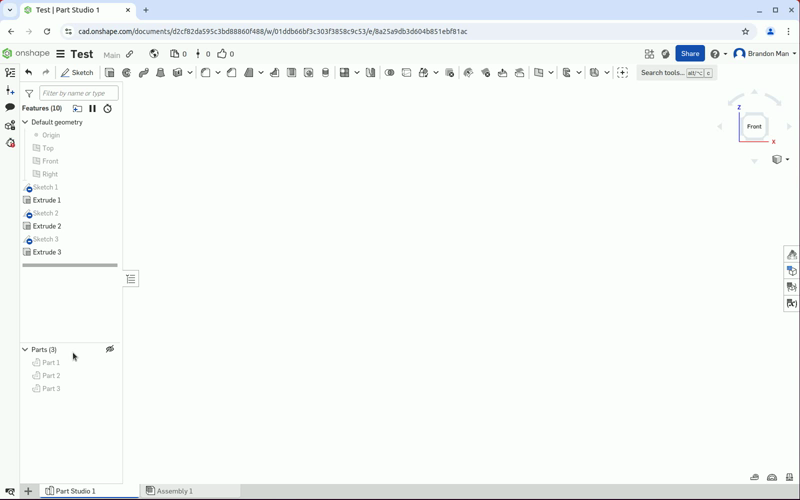
key(left)
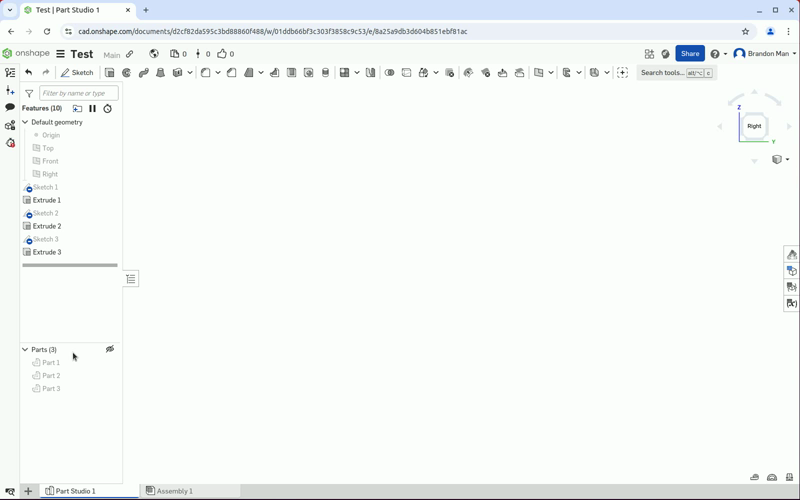
key_up(shift)
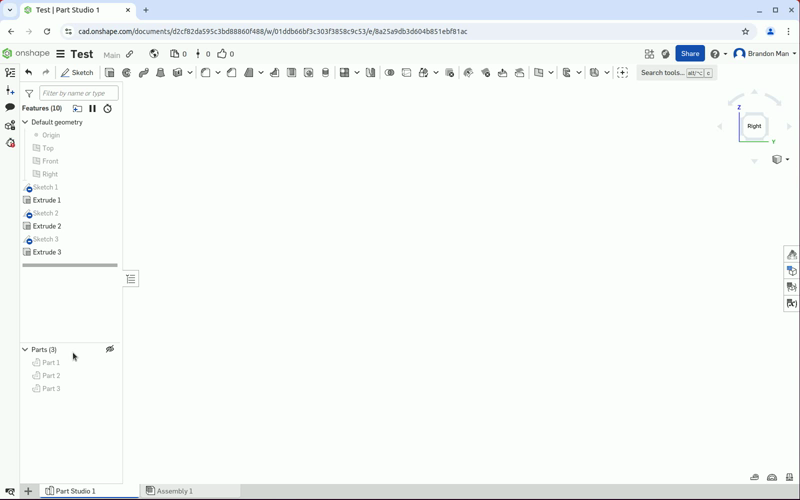
mouse_move(73, 352)
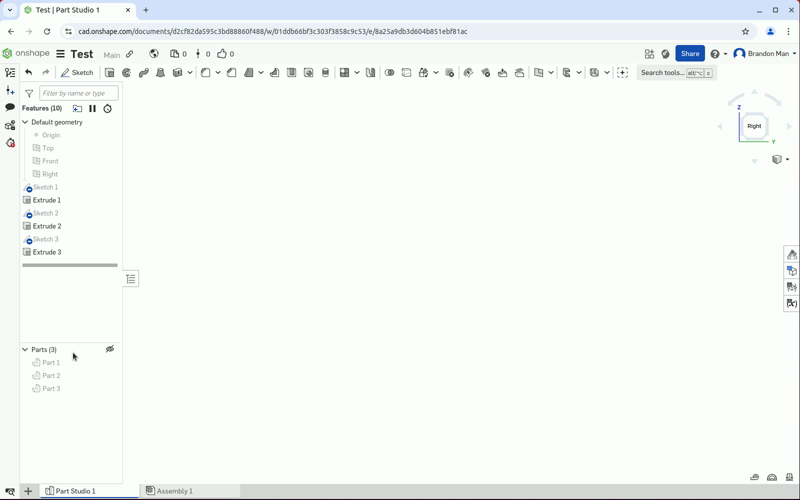
key(shift+y)
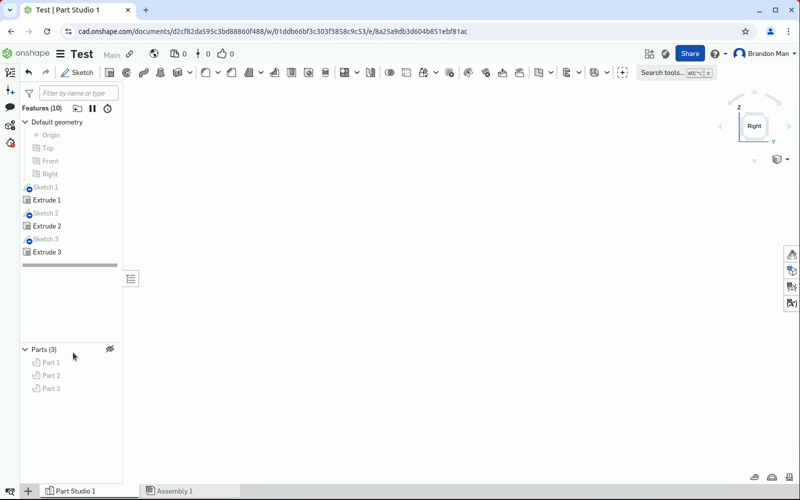
key(shift+s)
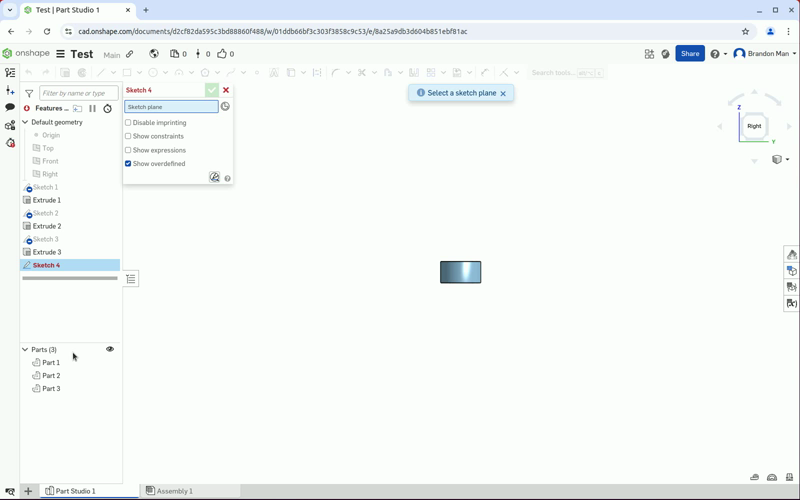
mouse_move(73, 176)
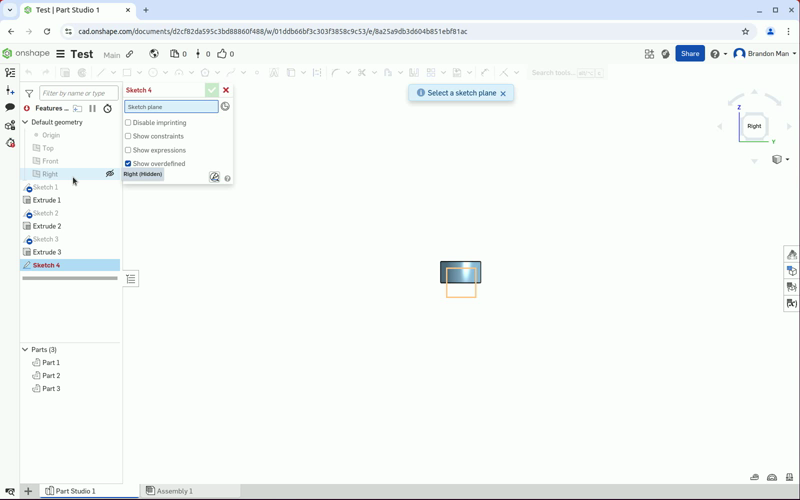
click(73, 176)
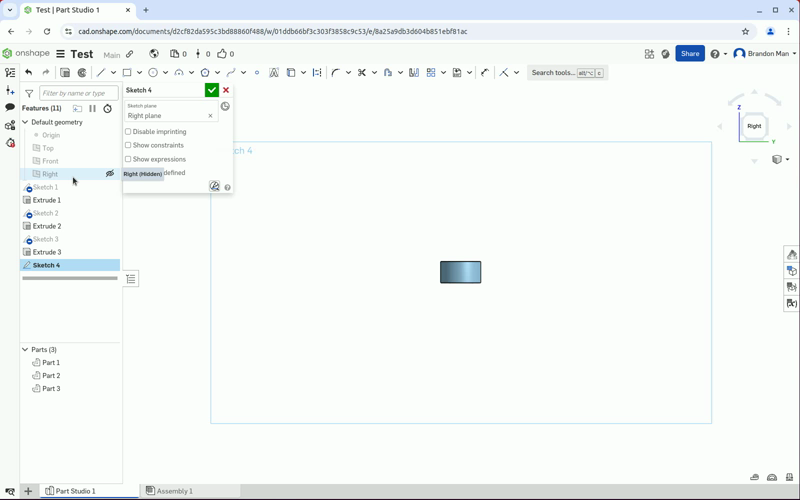
mouse_move(73, 352)
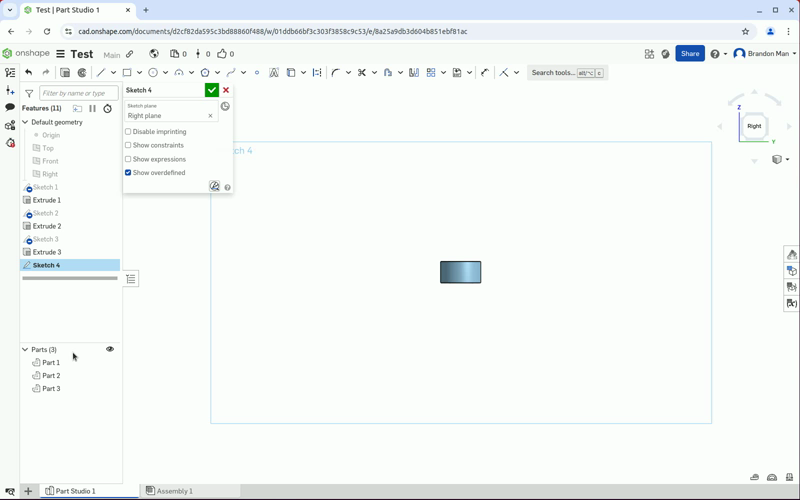
key(y)
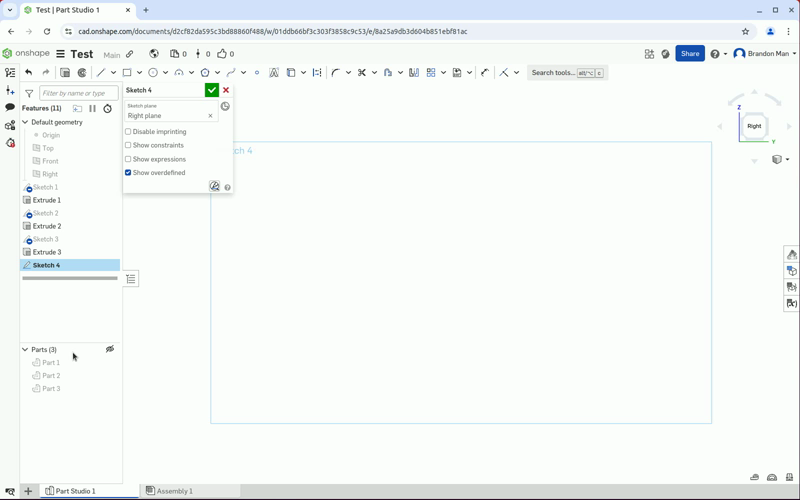
key(l)
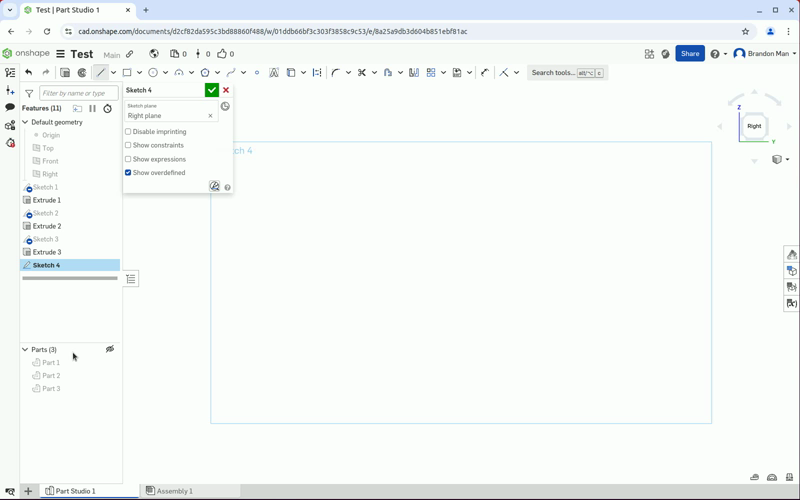
key_down(shift)
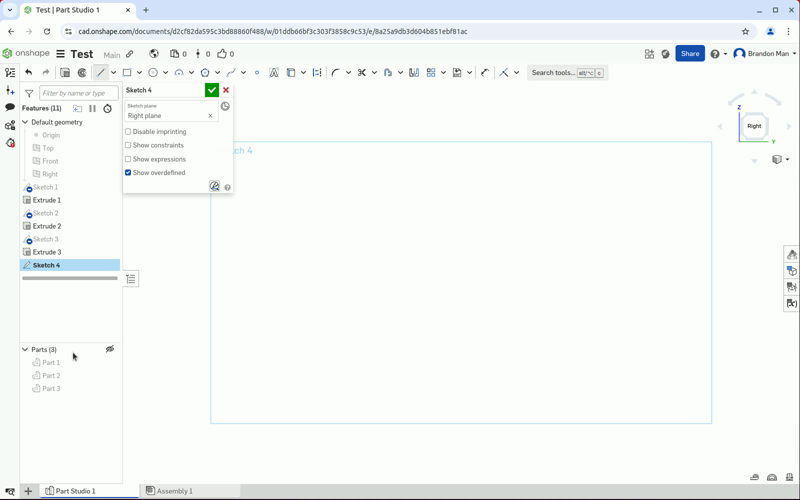
mouse_move(453, 264)
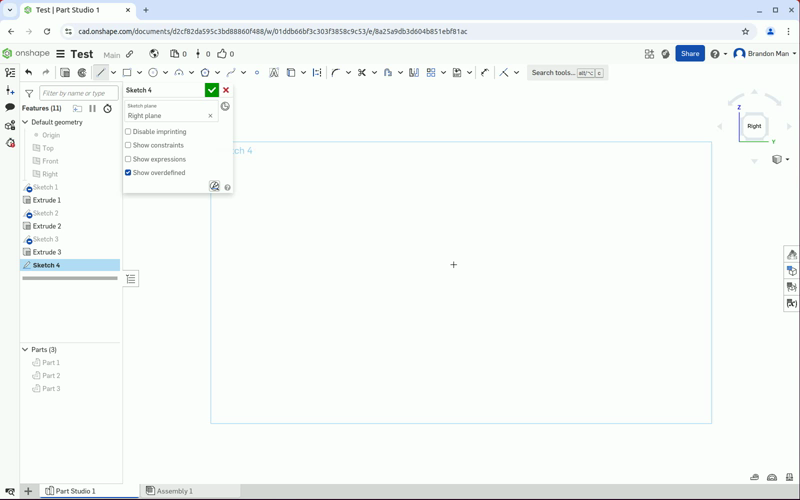
click(453, 264)
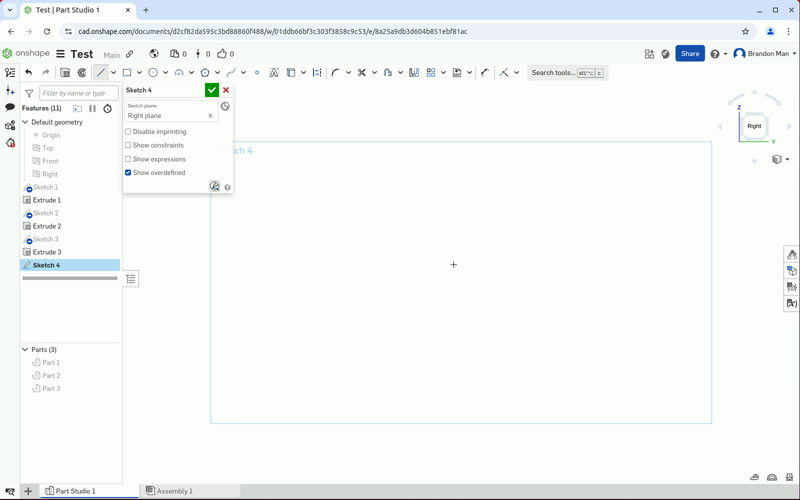
key_up(shift)
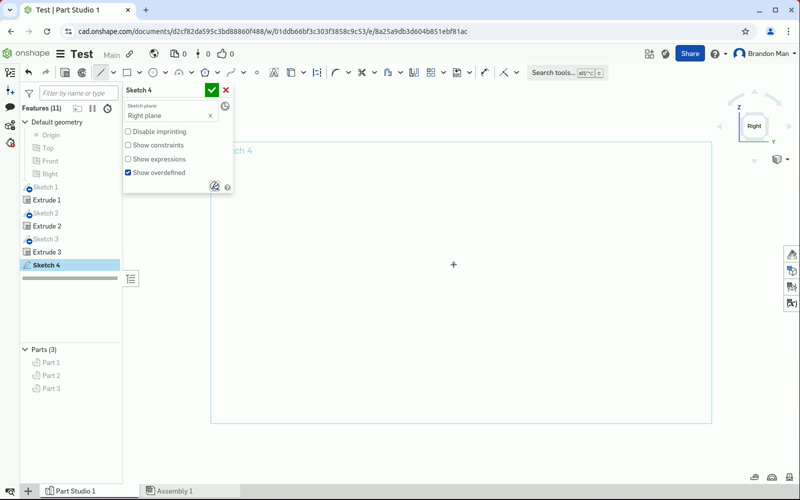
key_down(shift)
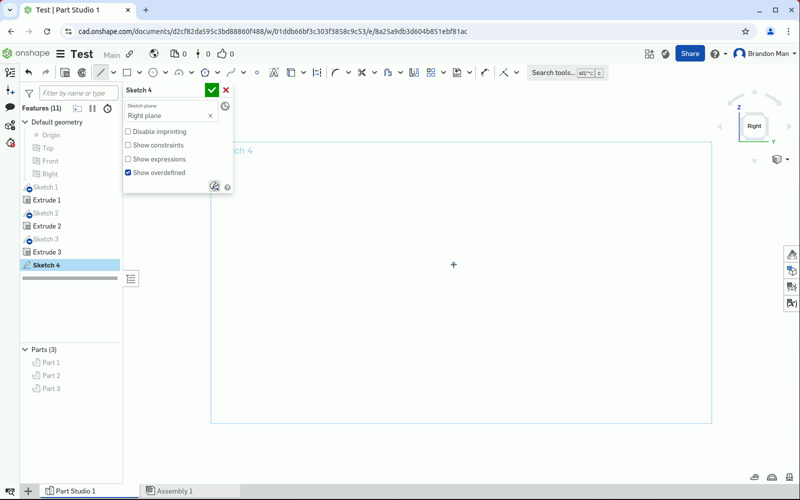
mouse_move(483, 264)
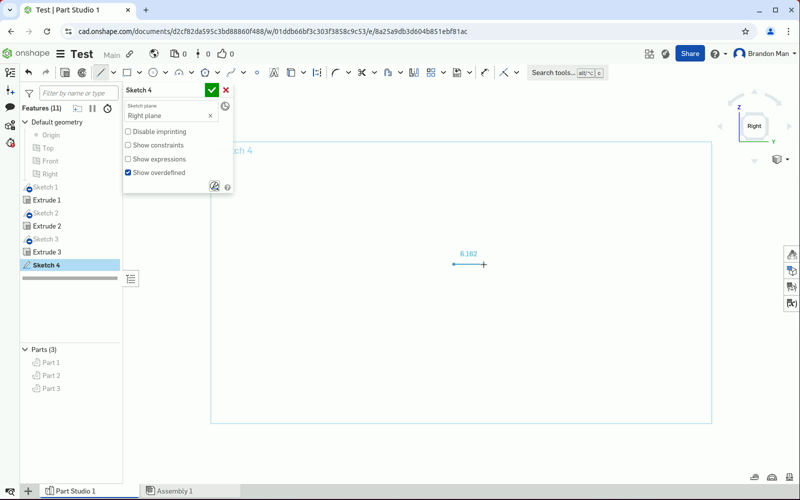
mouse_move(467, 264)
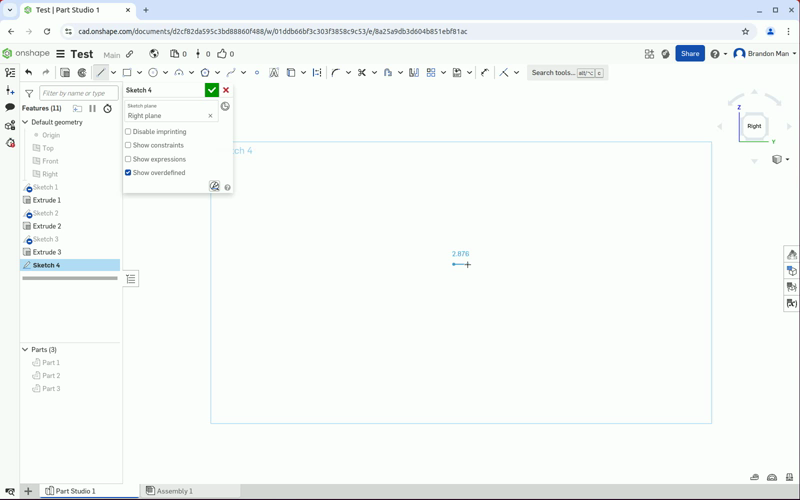
click(467, 264)
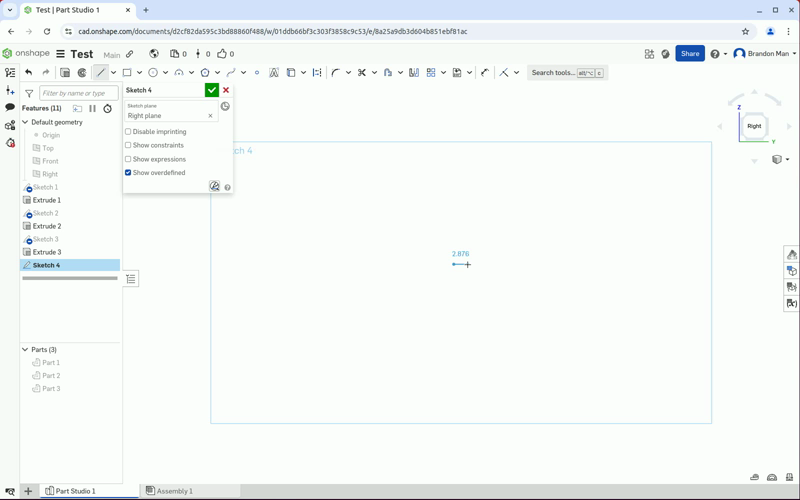
key_up(shift)
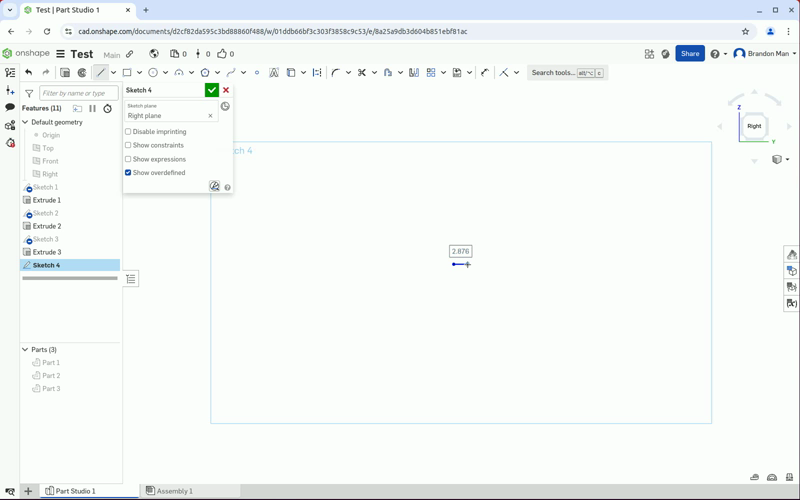
key_down(shift)
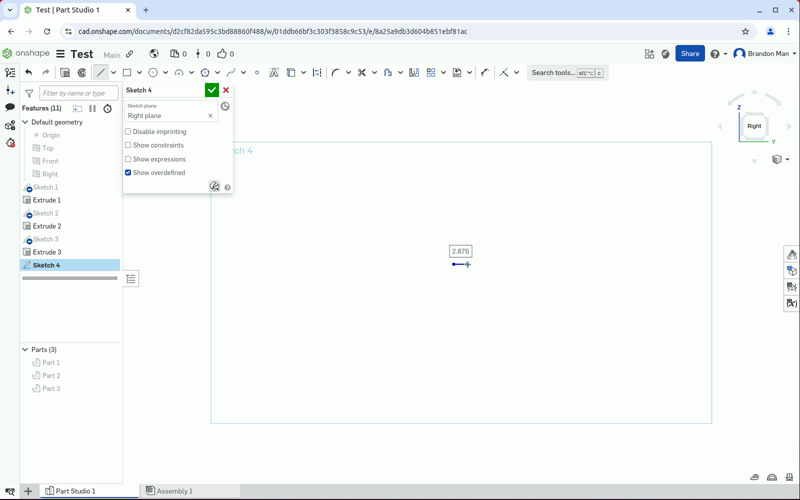
mouse_move(498, 264)
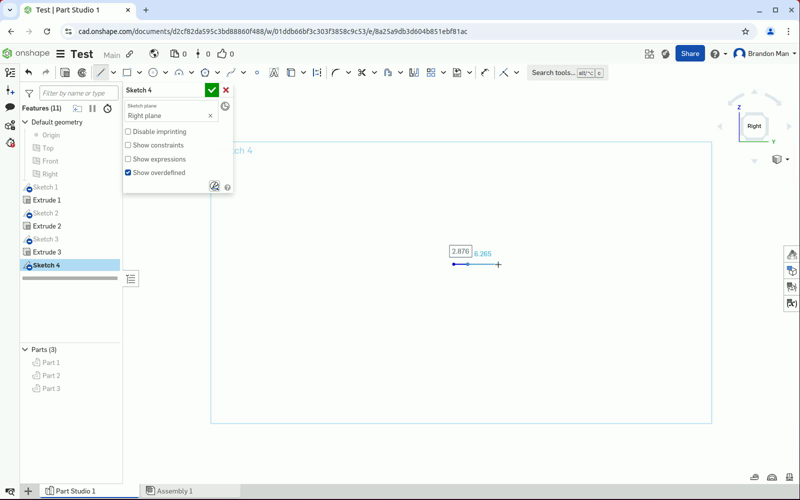
mouse_move(467, 232)
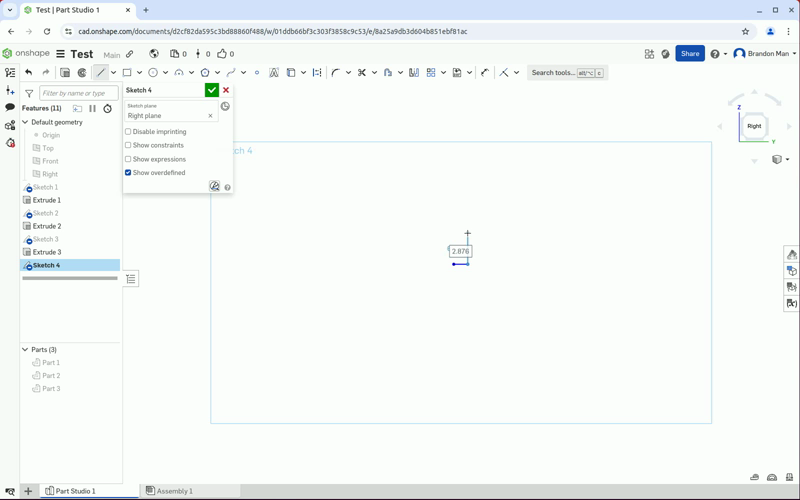
click(467, 232)
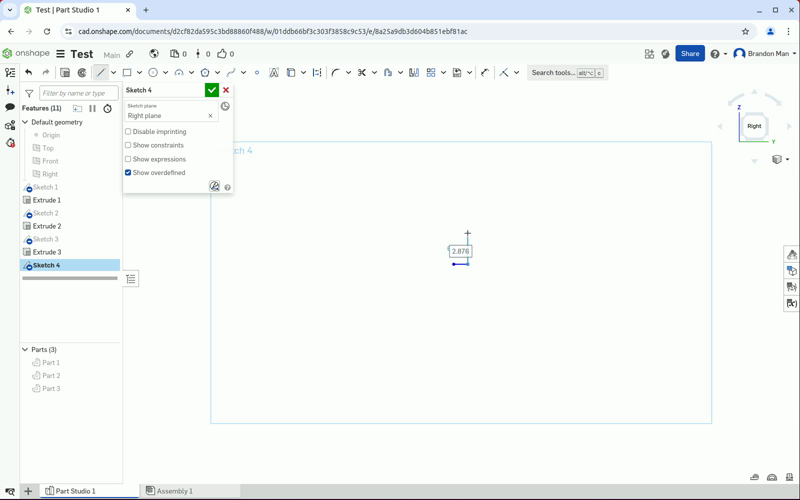
key_up(shift)
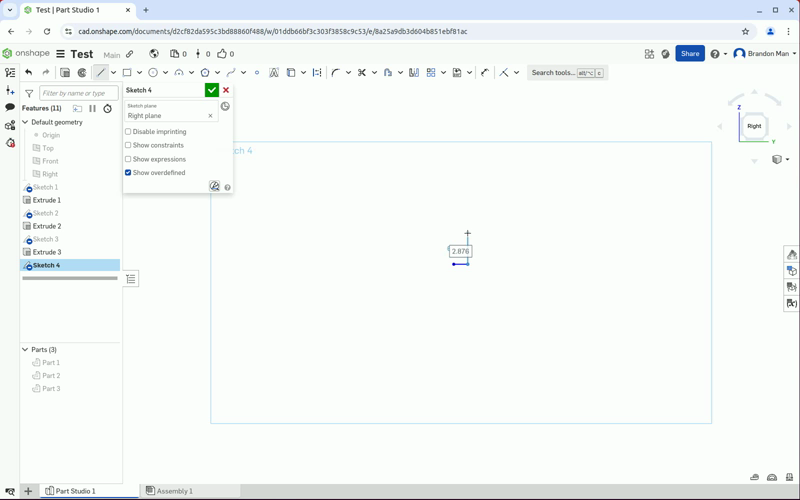
key(esc)
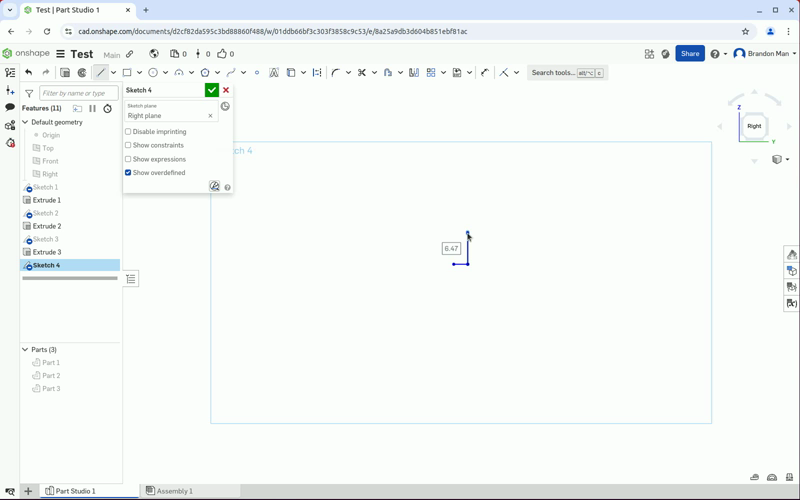
key(a)
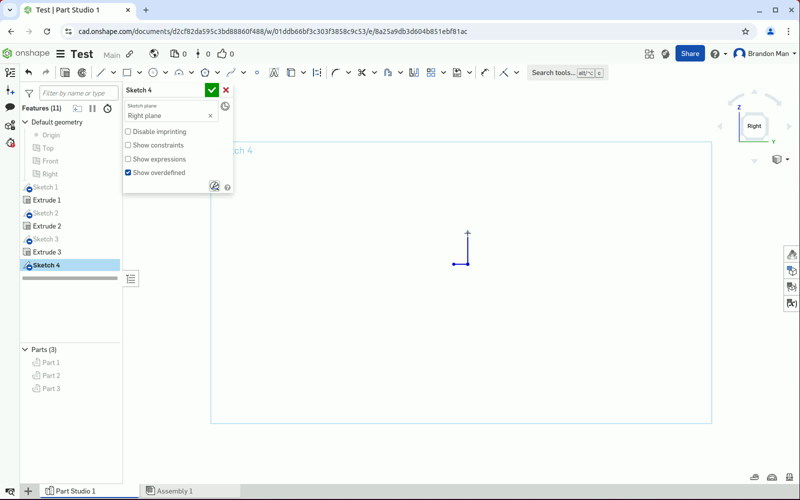
mouse_move(467, 232)
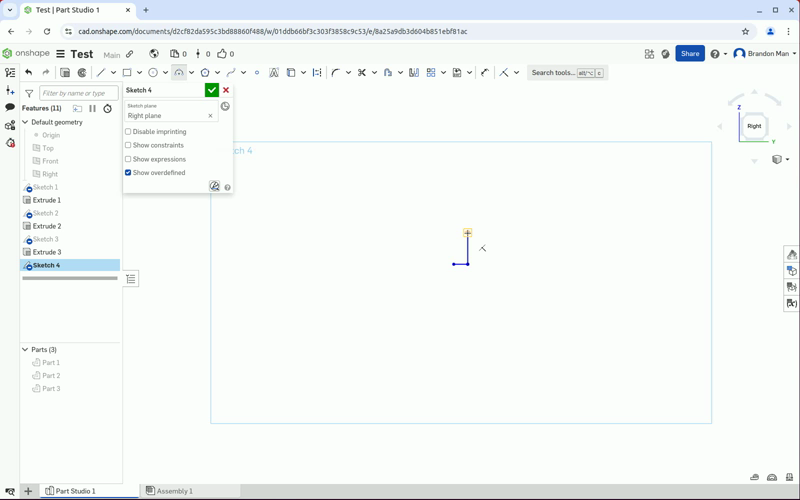
click(467, 232)
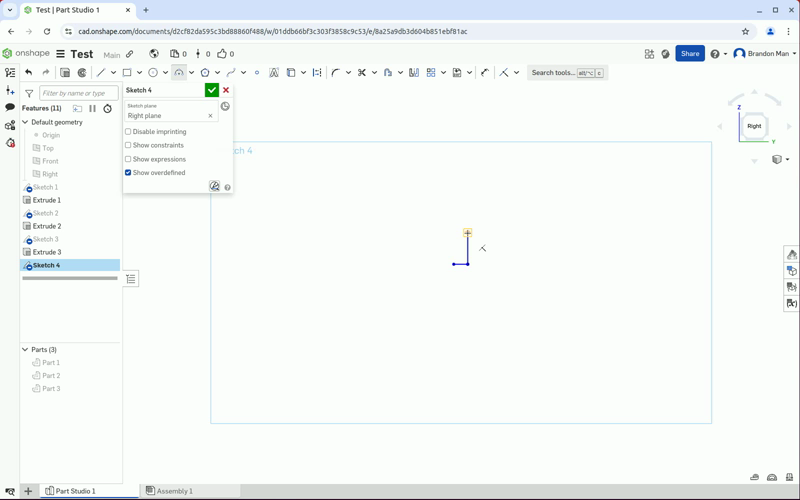
key_down(shift)
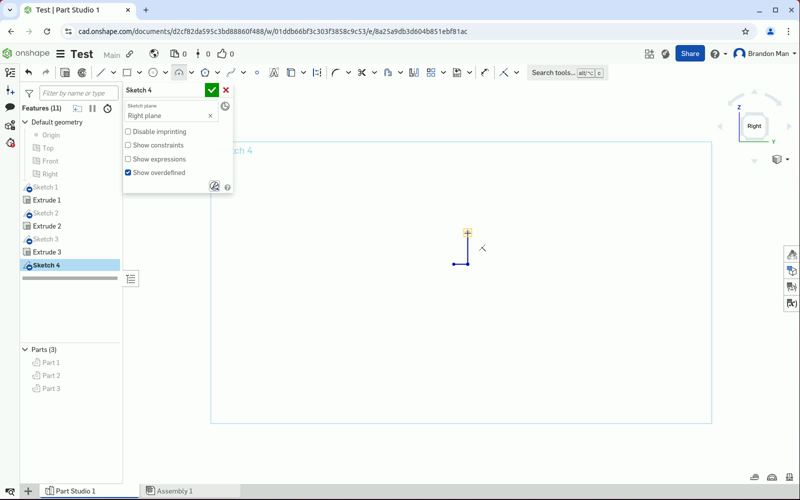
mouse_move(453, 232)
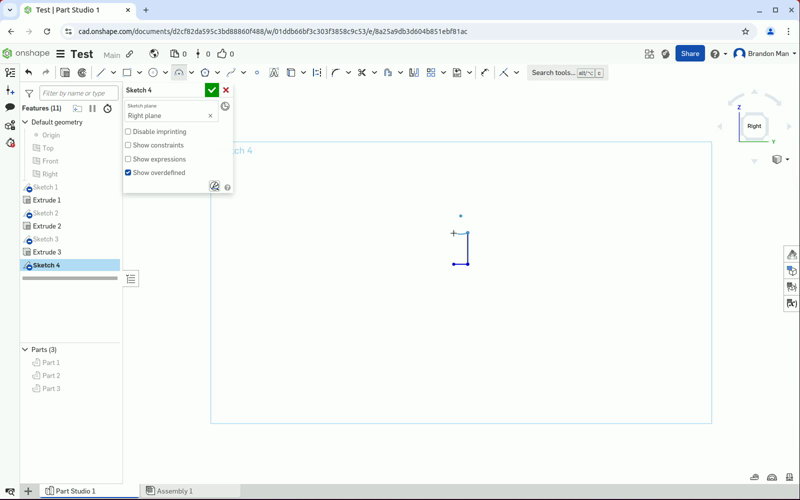
click(453, 232)
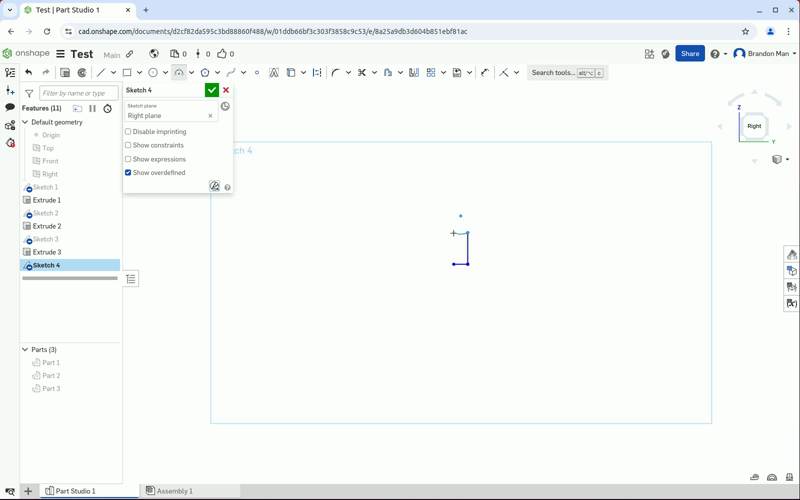
mouse_move(460, 240)
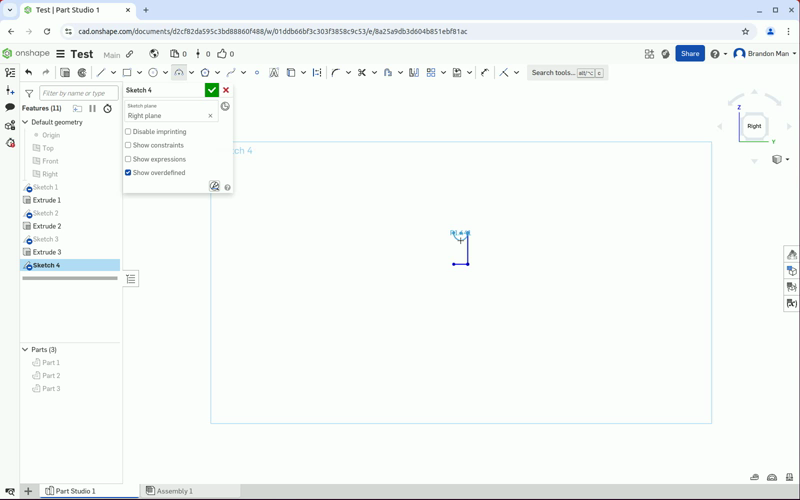
click(460, 240)
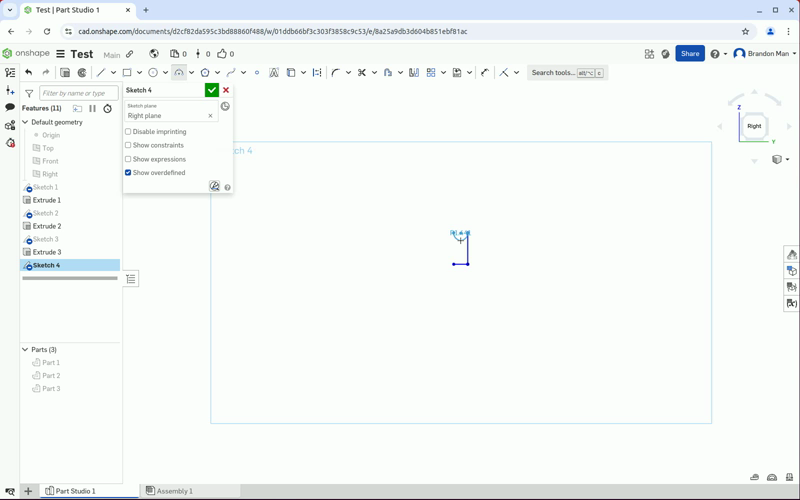
key_up(shift)
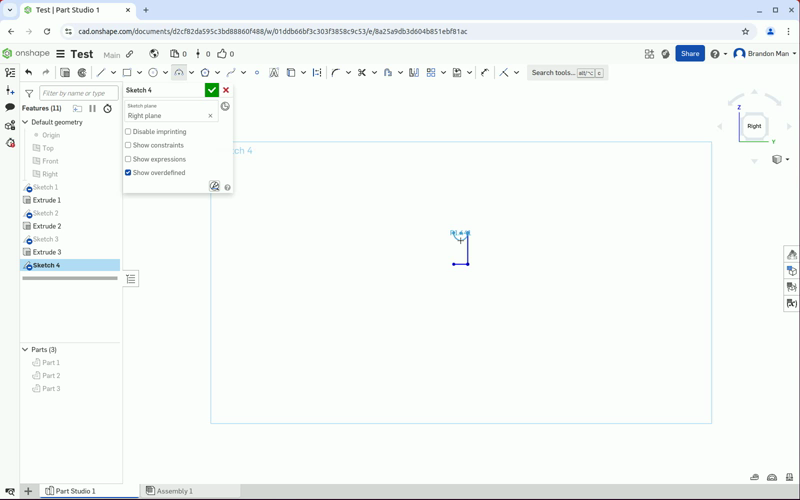
key(esc)
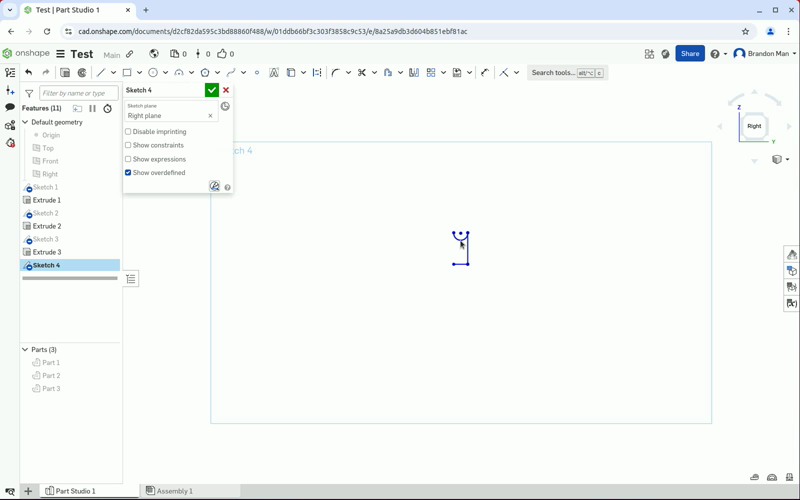
key(l)
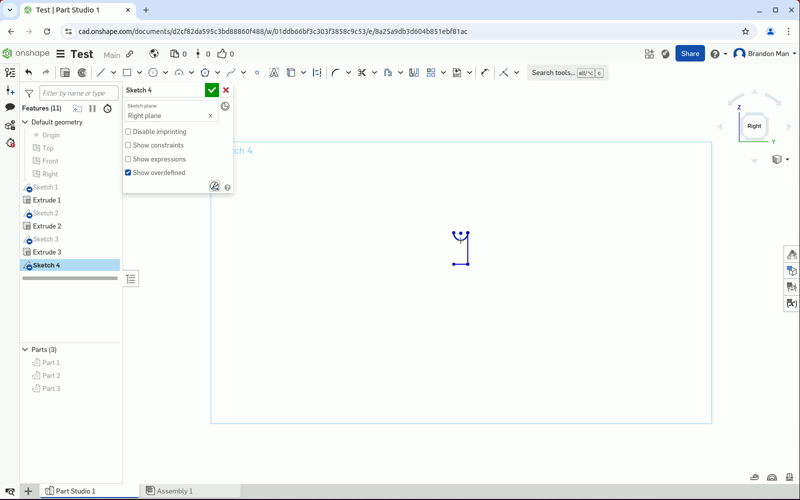
mouse_move(453, 232)
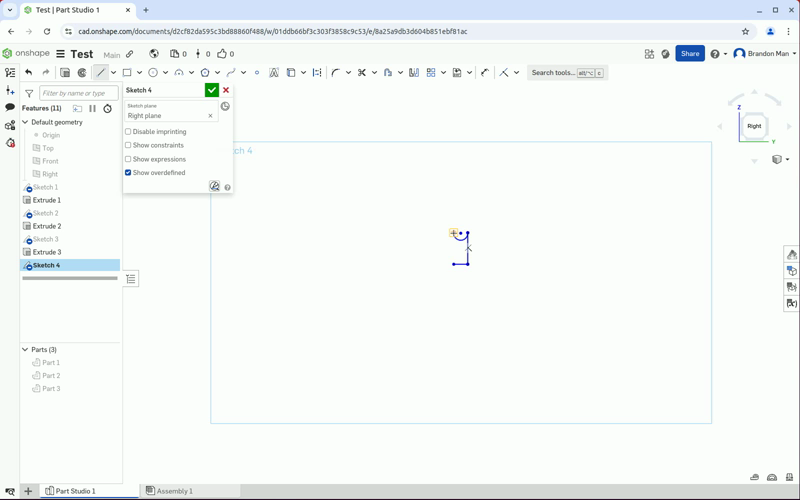
click(453, 232)
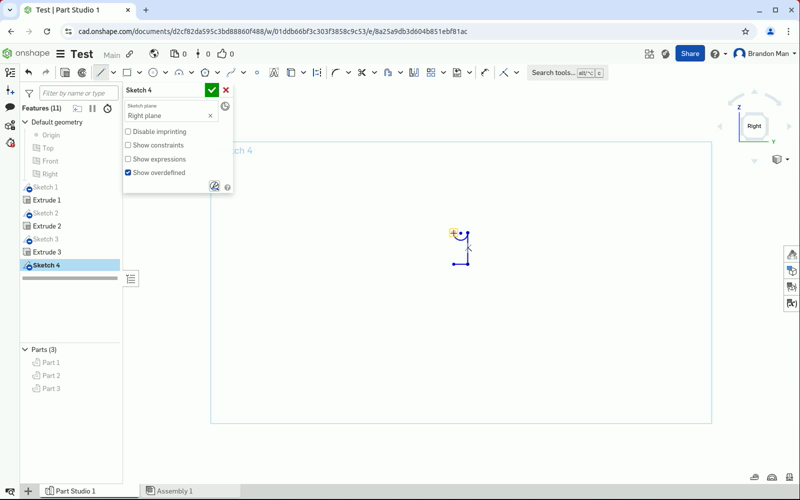
mouse_move(483, 232)
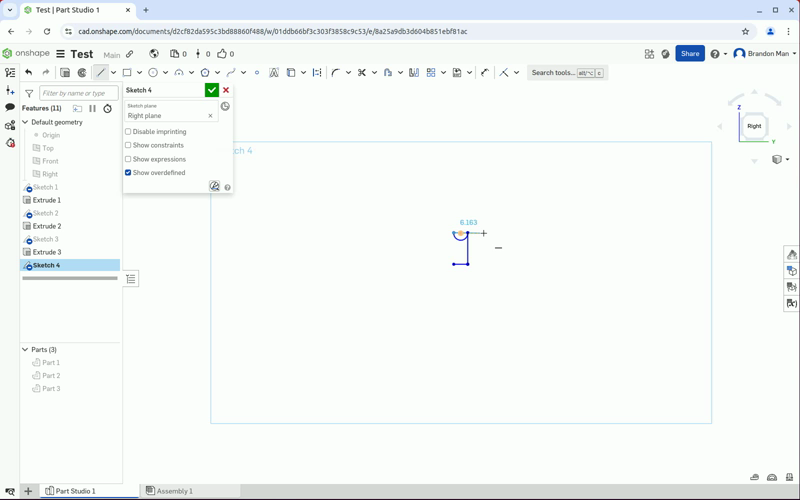
key_down(shift)
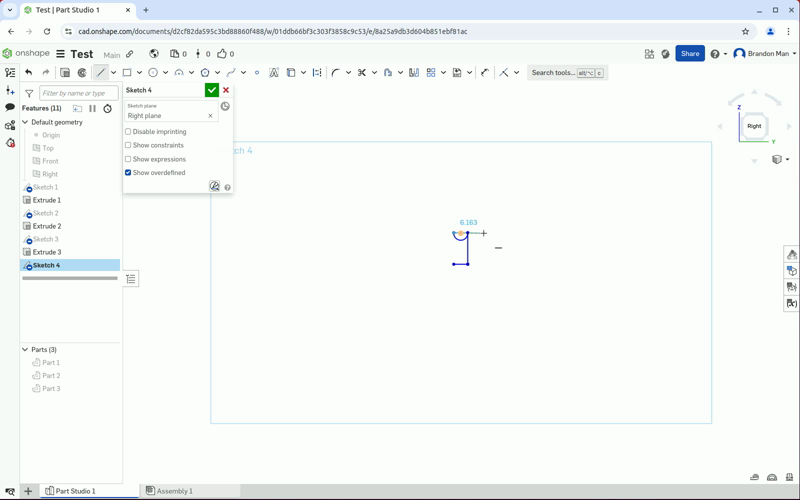
mouse_move(453, 264)
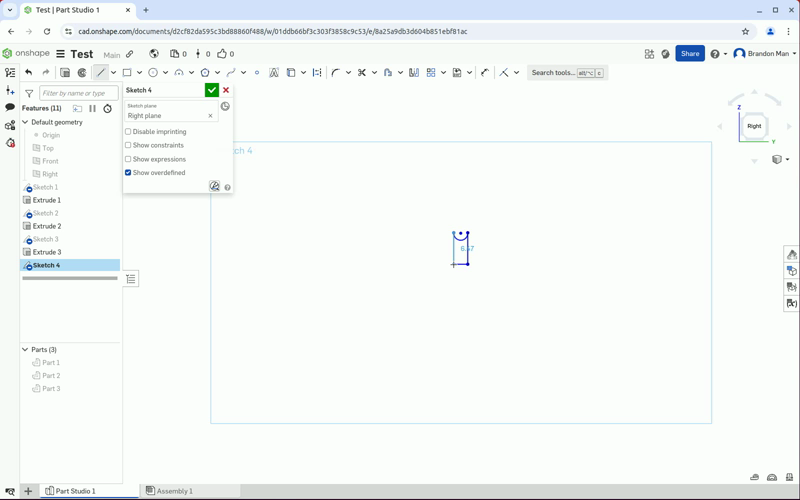
key_up(shift)
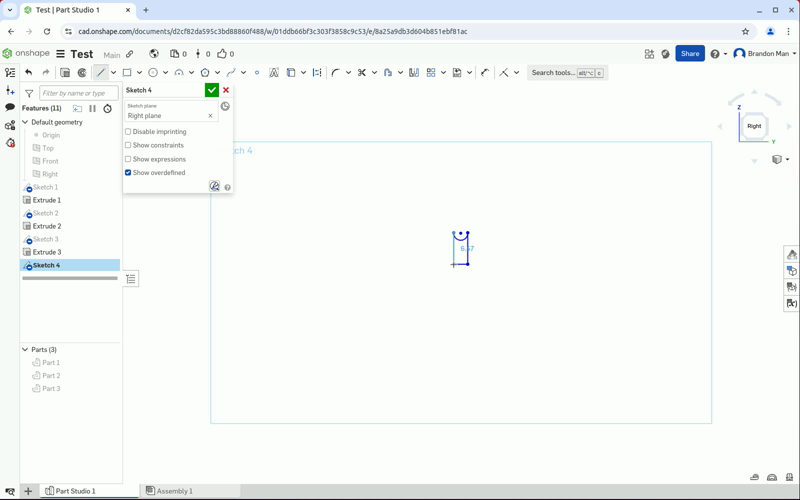
click(453, 264)
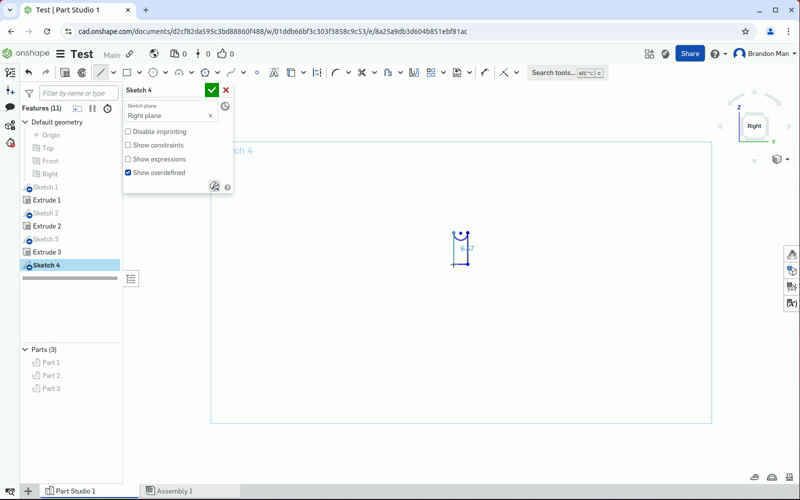
key(esc)
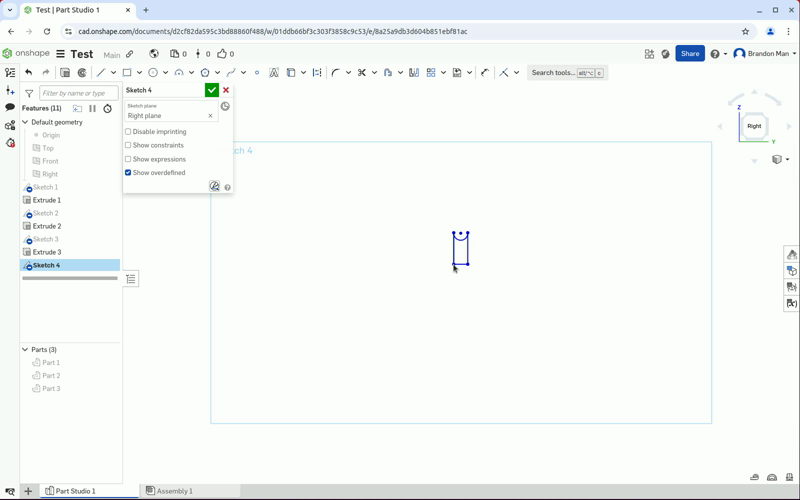
mouse_move(456, 249)
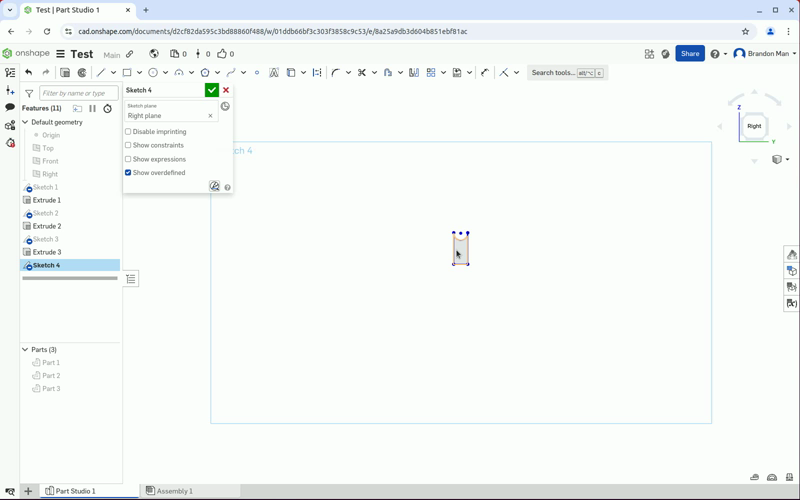
scroll(6)
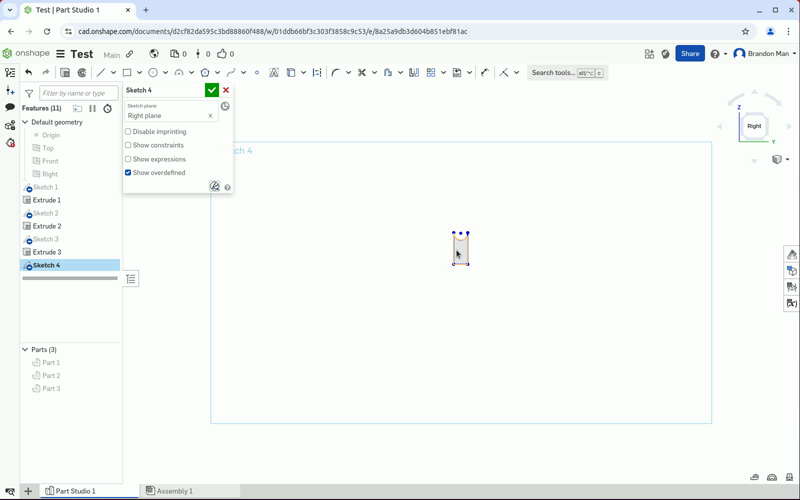
scroll(6)
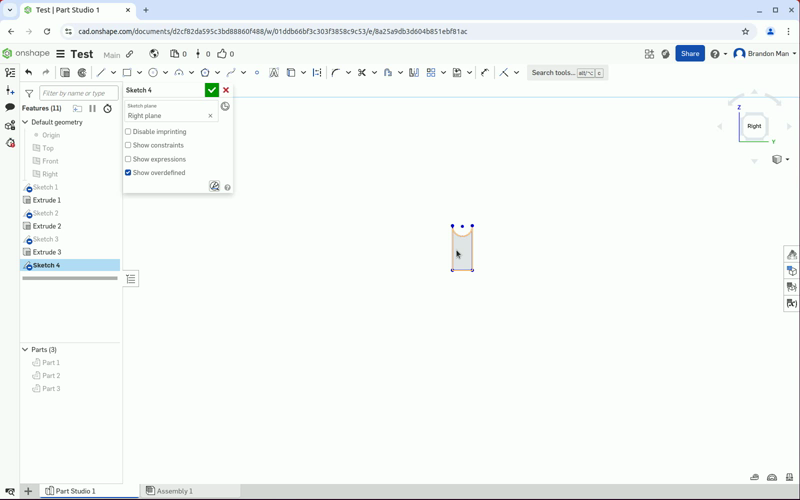
scroll(6)
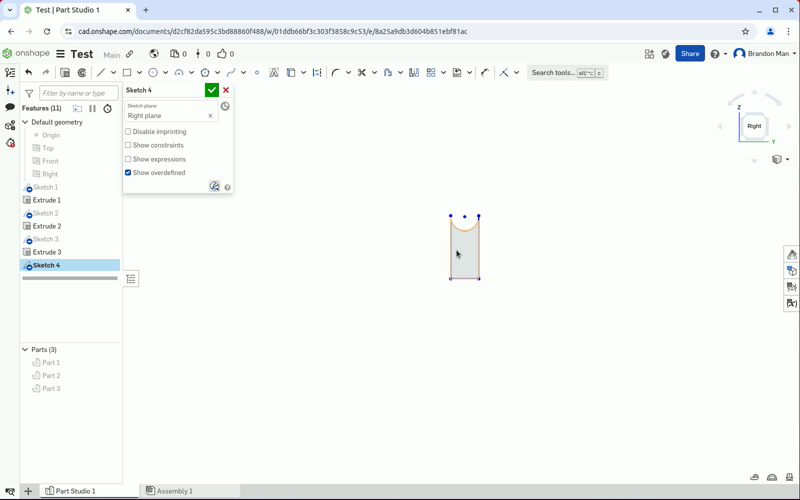
scroll(6)
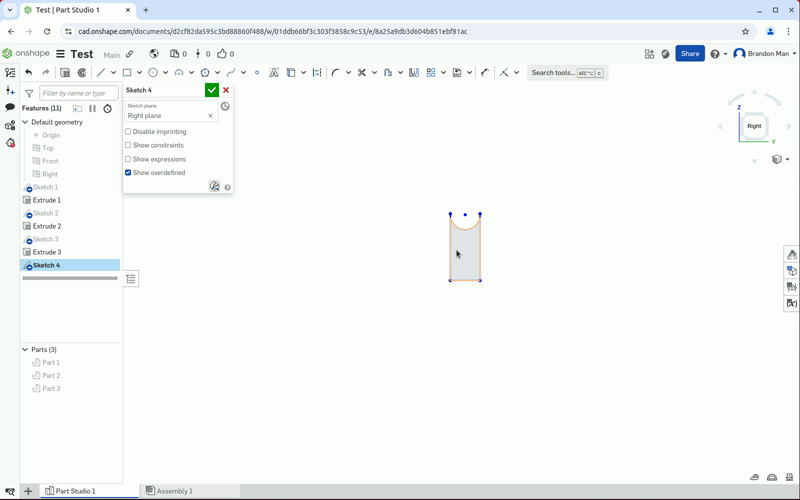
scroll(6)
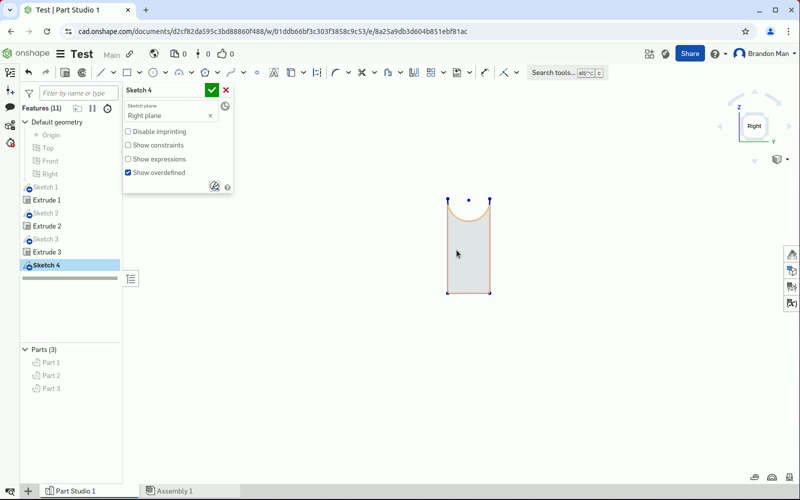
scroll(6)
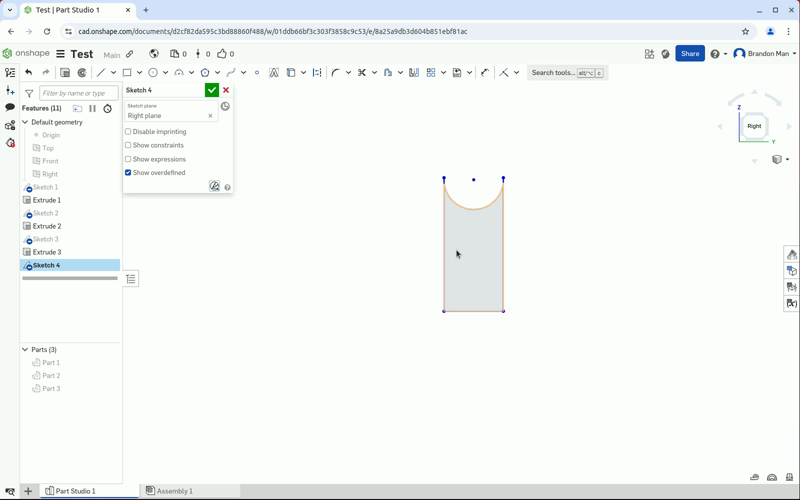
scroll(6)
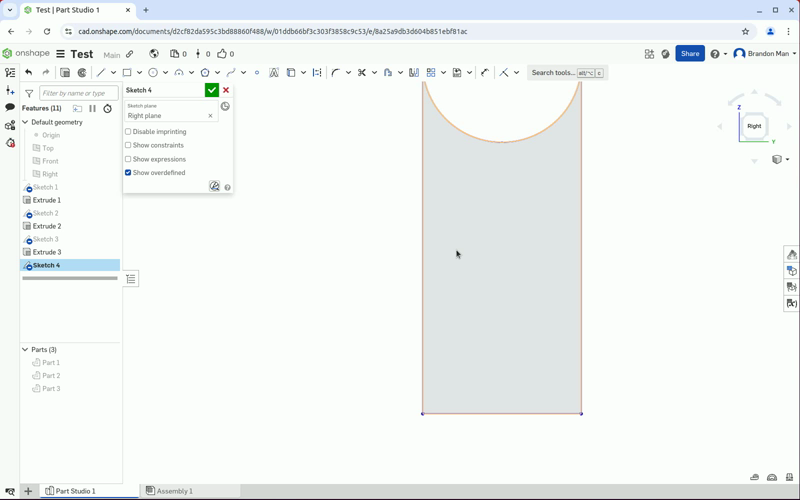
click(456, 249)
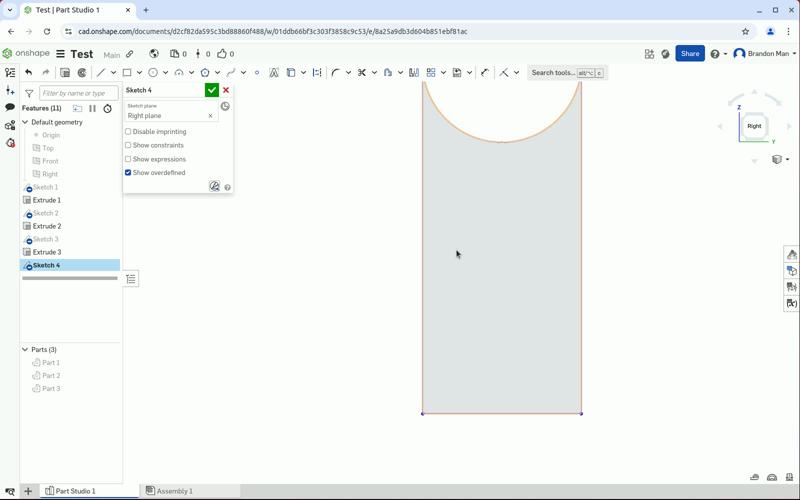
scroll(-6)
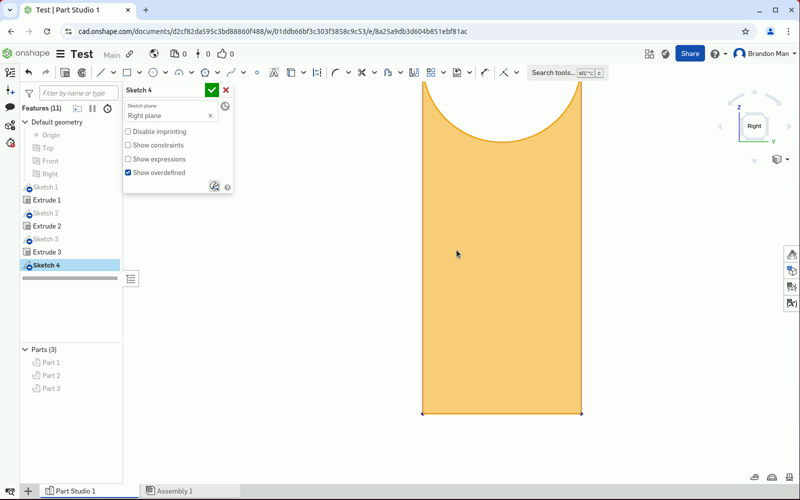
scroll(-6)
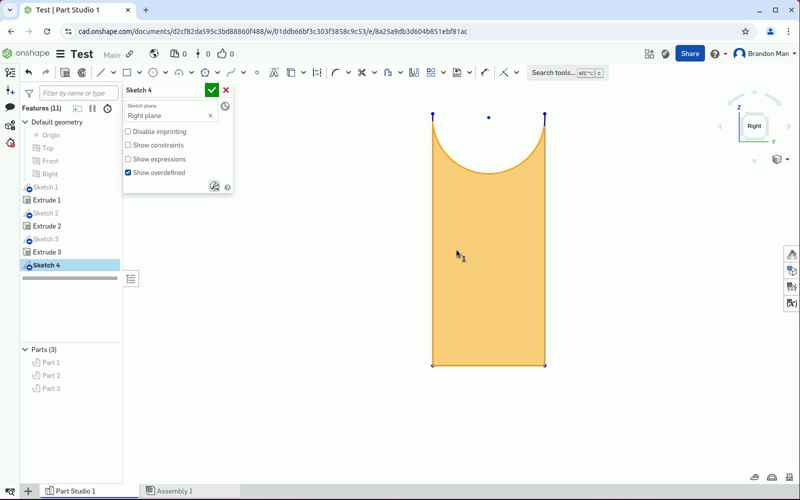
scroll(-6)
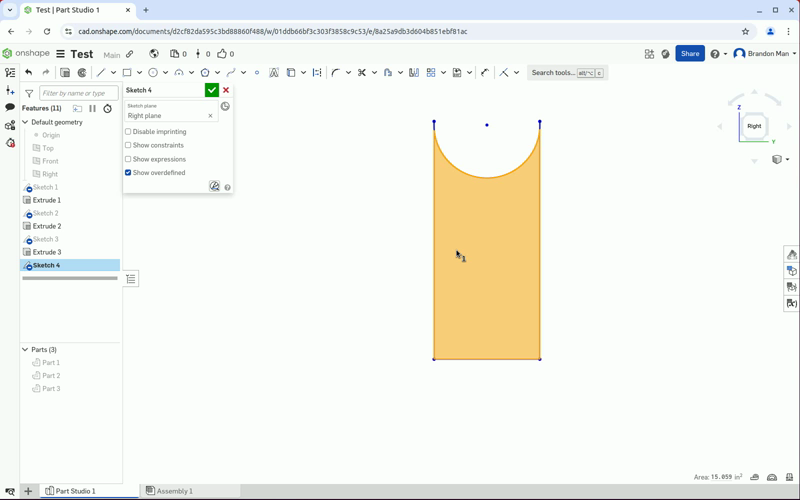
scroll(-6)
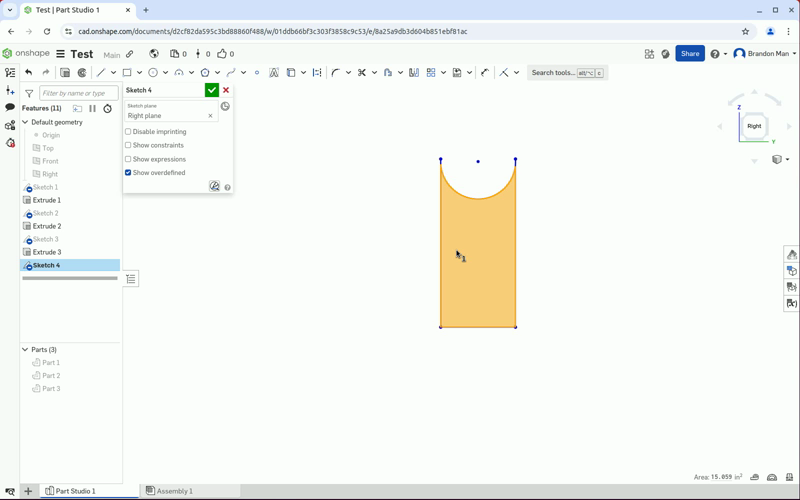
scroll(-6)
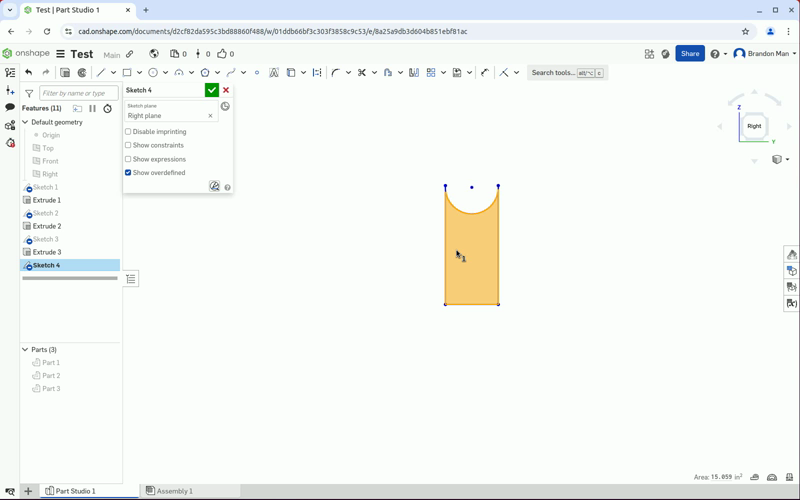
scroll(-6)
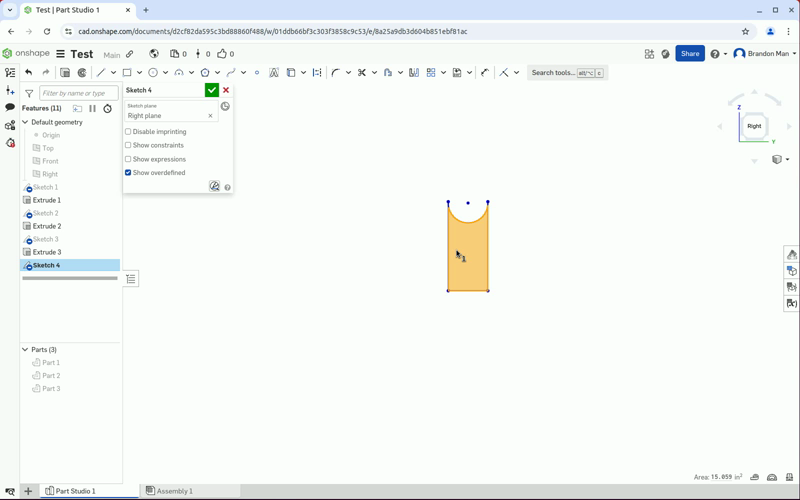
scroll(-6)
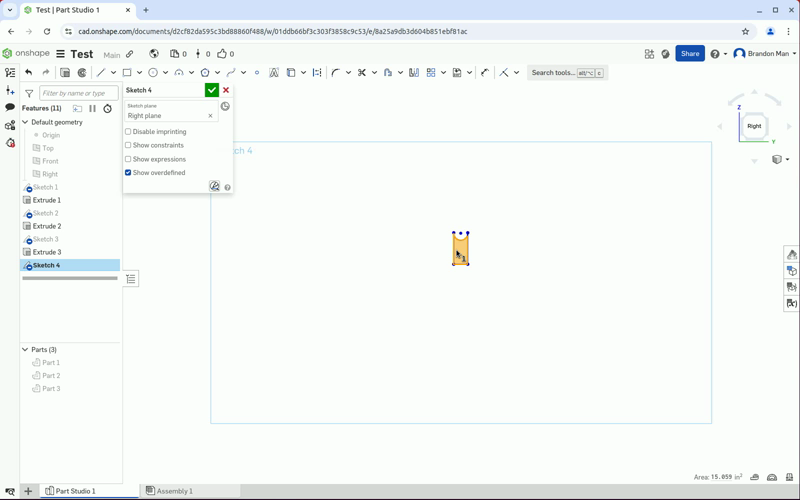
mouse_move(73, 352)
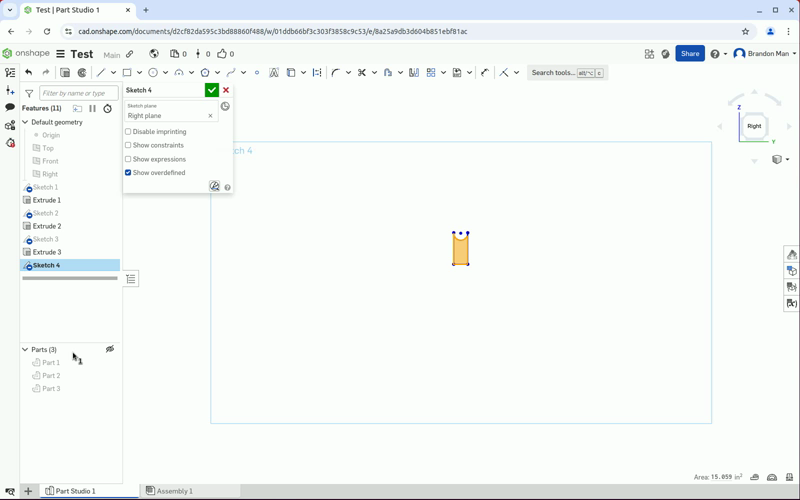
key(shift+y)
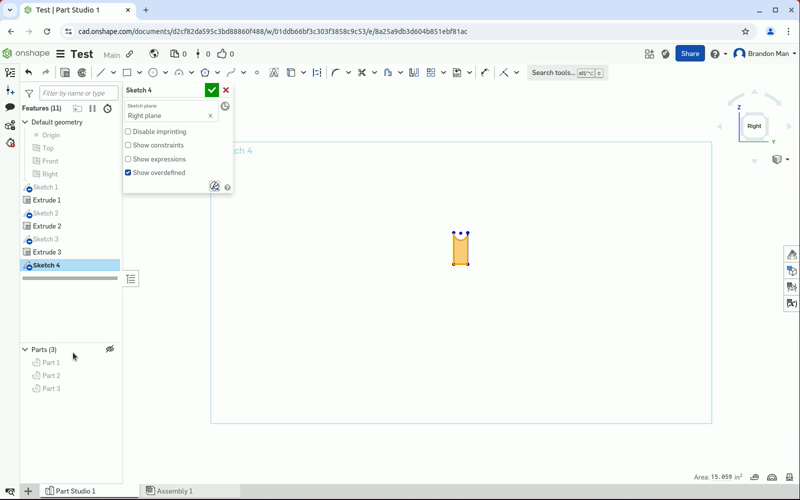
key(shift+e)
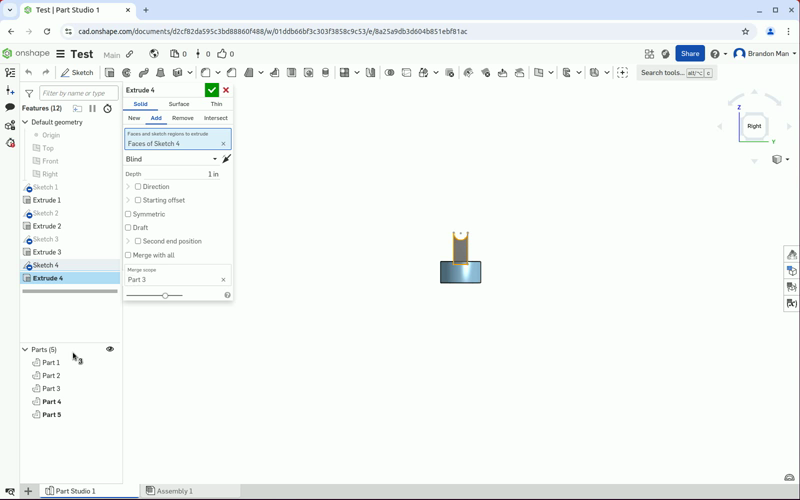
mouse_move(143, 106)
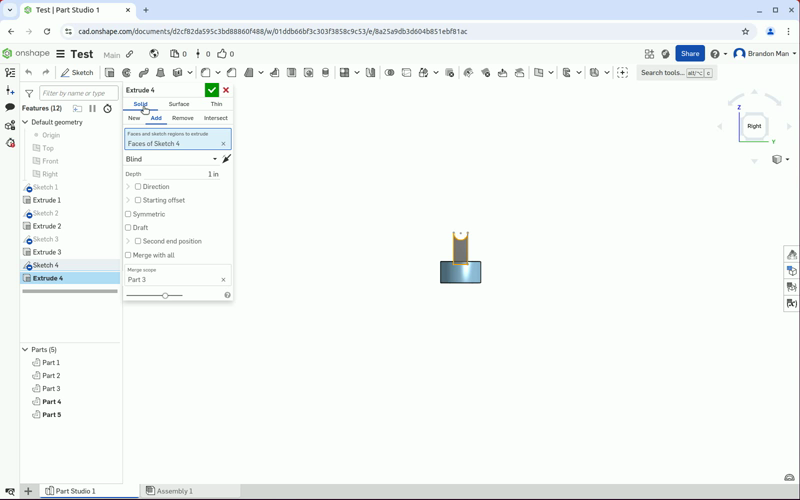
click(143, 106)
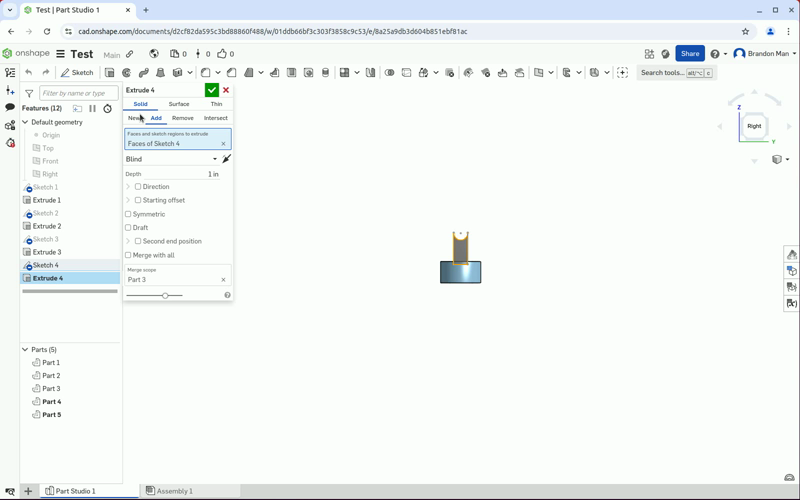
mouse_move(137, 120)
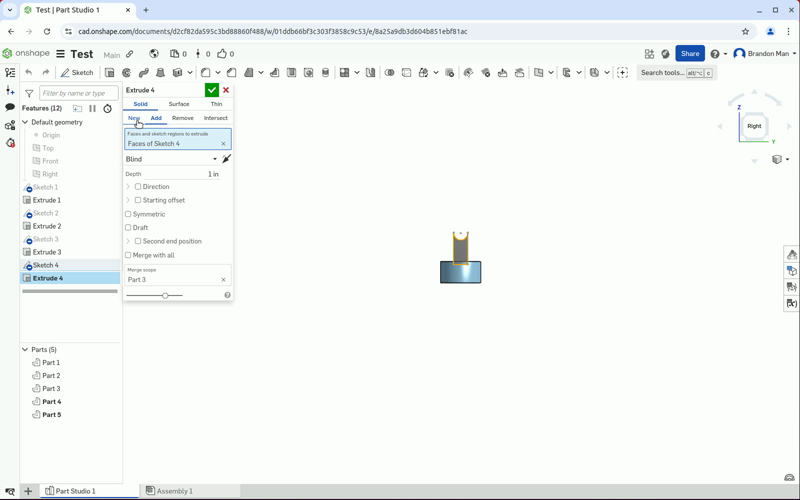
click(137, 120)
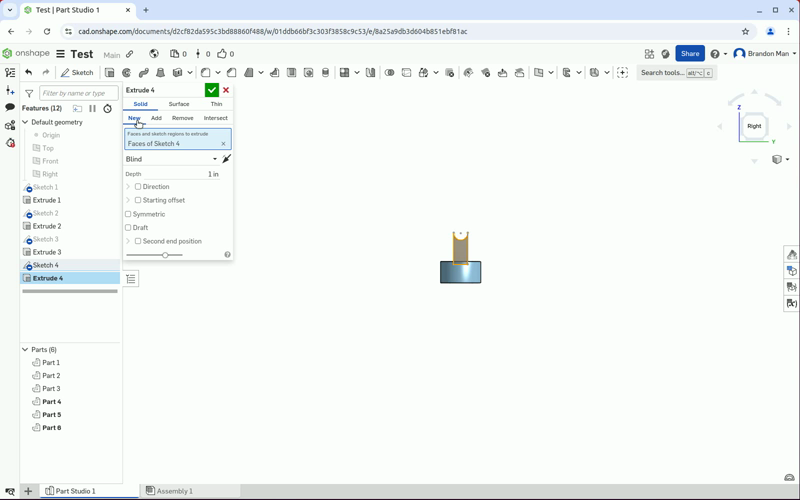
key(tab, 4)
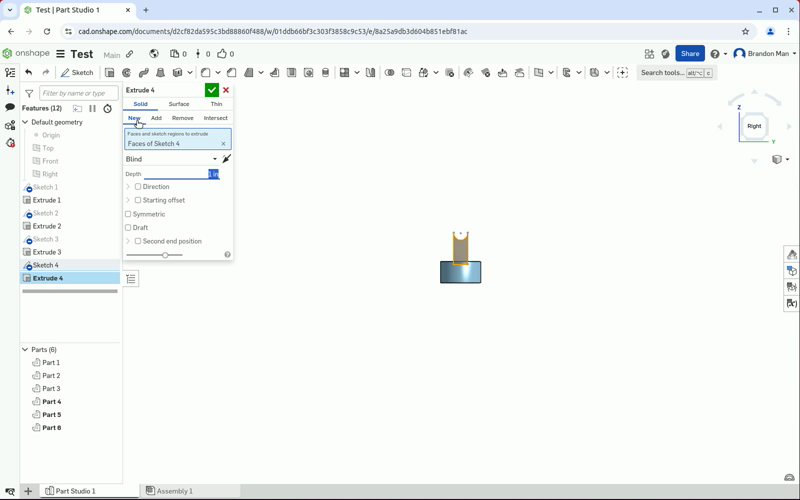
text(8.666)
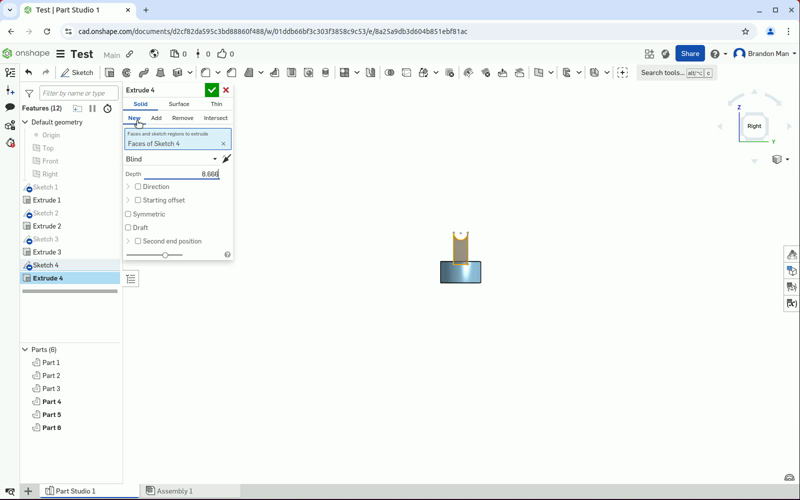
key(enter)
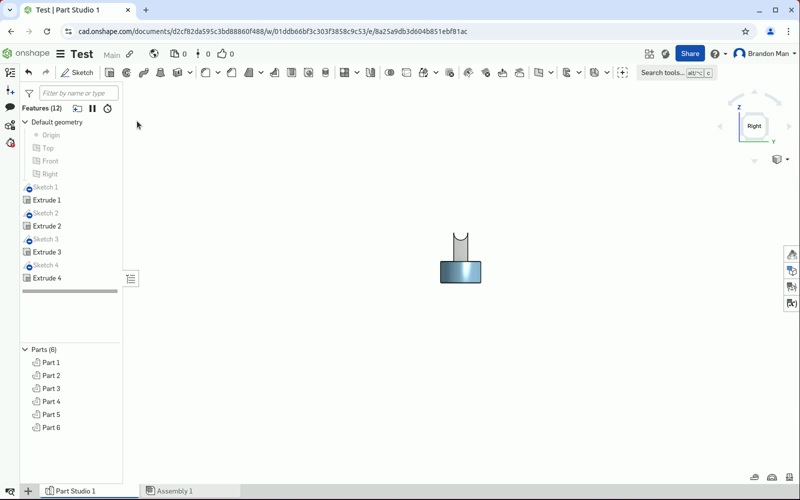
key(shift+h)
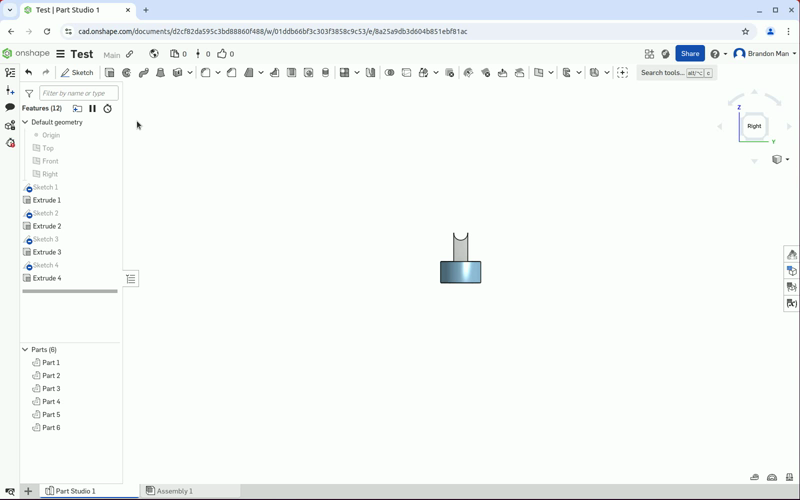
key(shift+h)
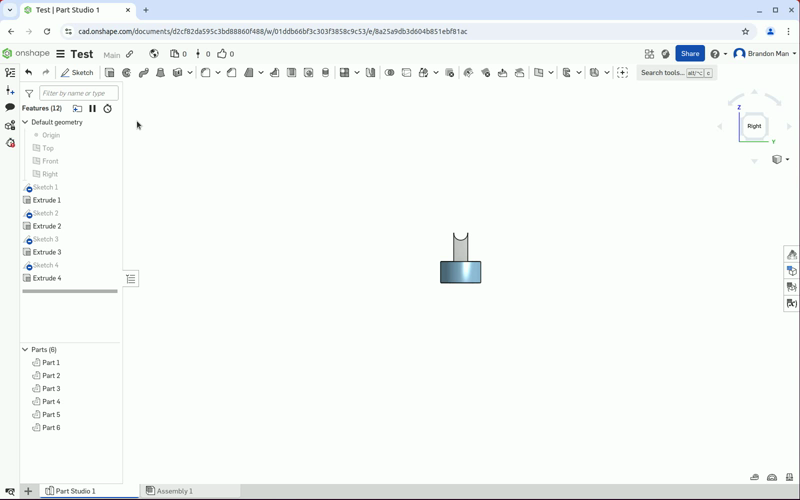
mouse_move(73, 189)
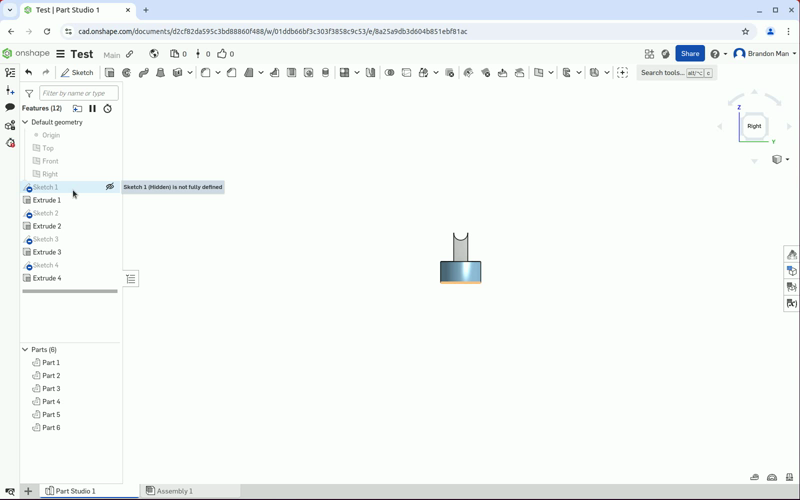
click(73, 189)
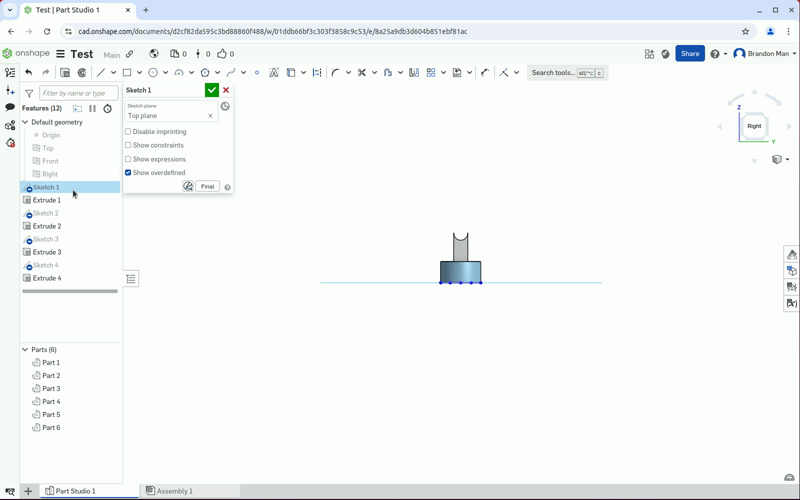
mouse_move(229, 92)
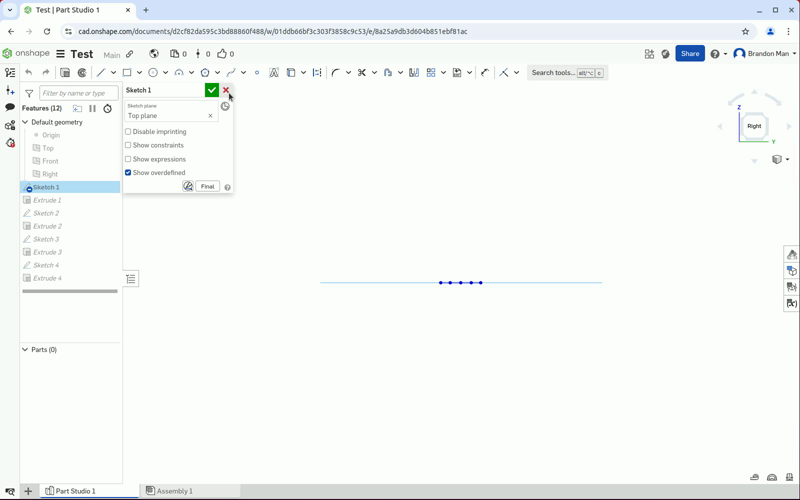
click(229, 92)
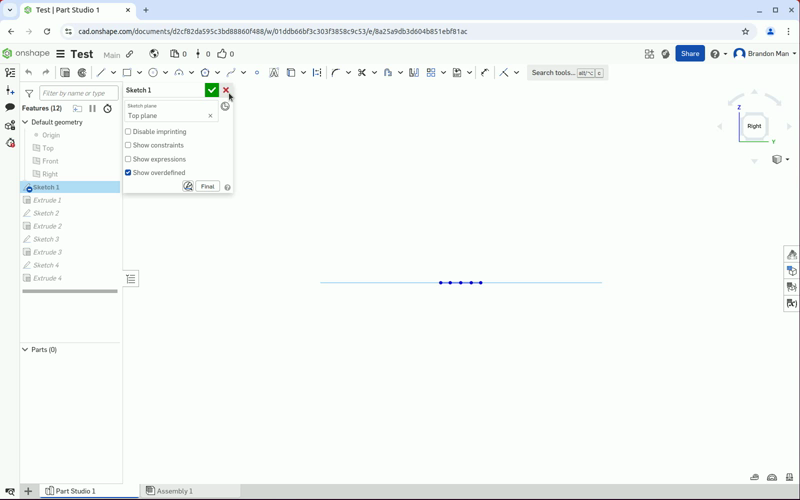
key(shift+s)
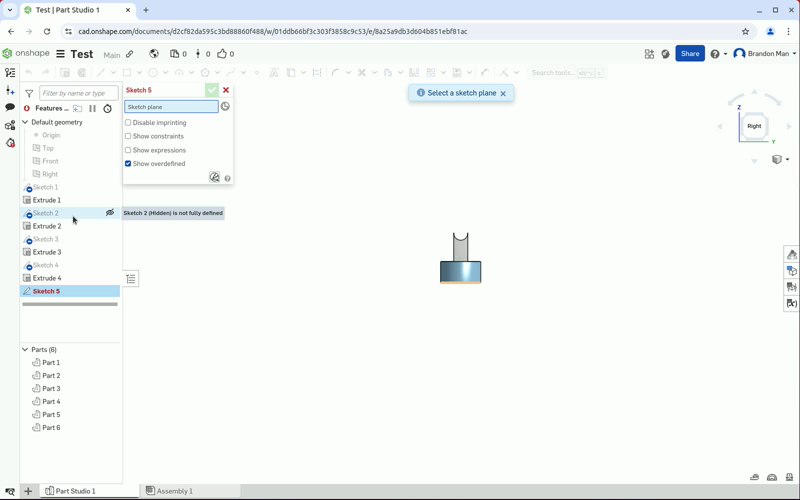
scroll(3)
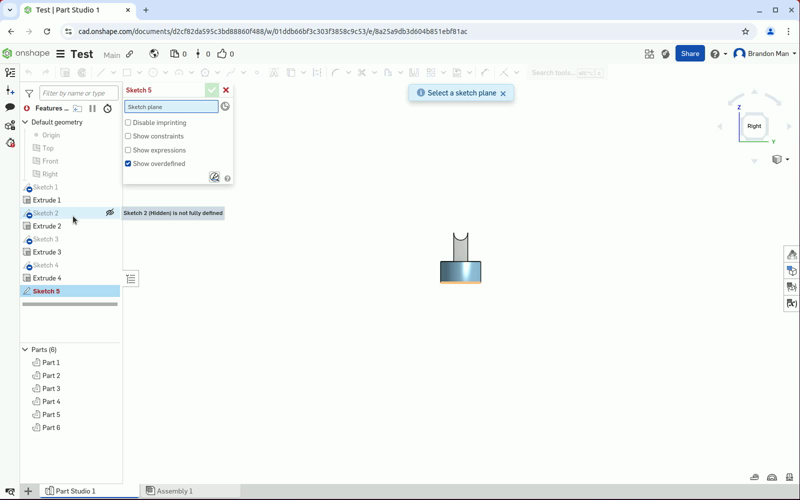
mouse_move(73, 176)
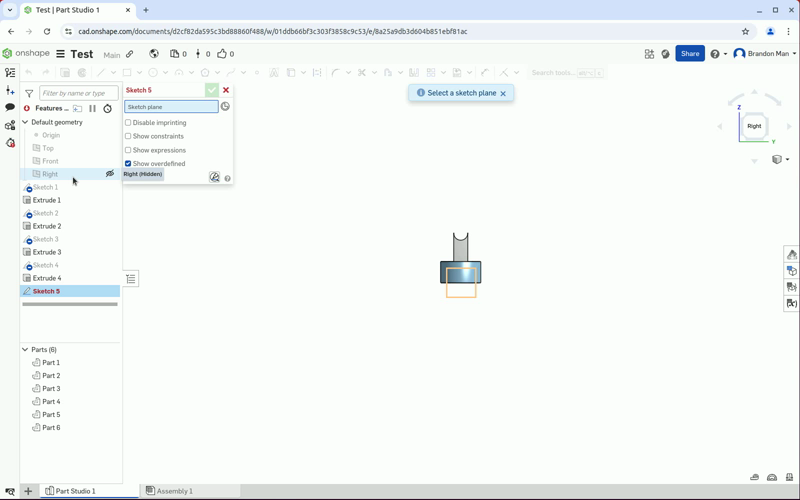
click(73, 176)
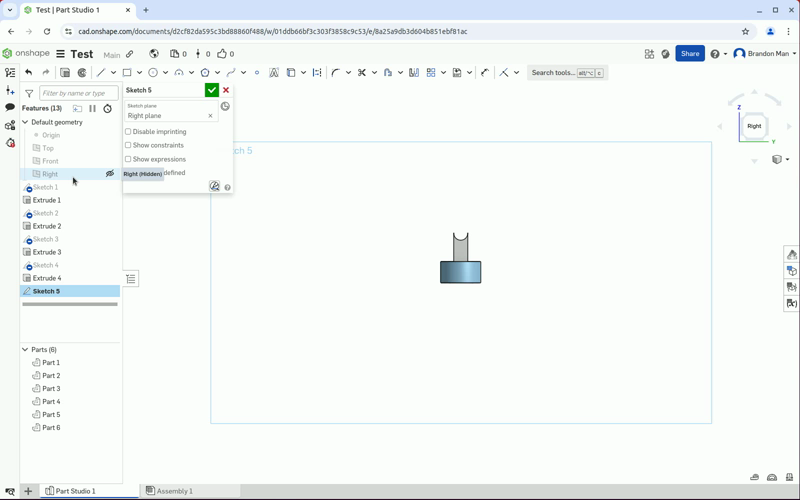
mouse_move(73, 352)
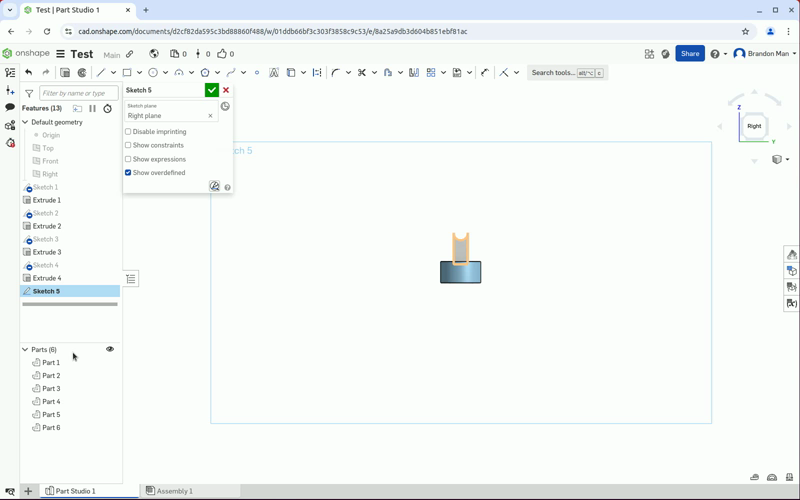
key(y)
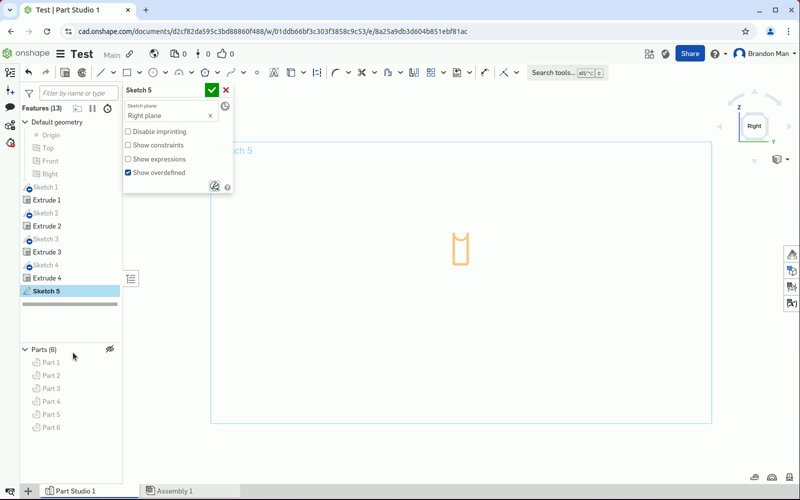
key(a)
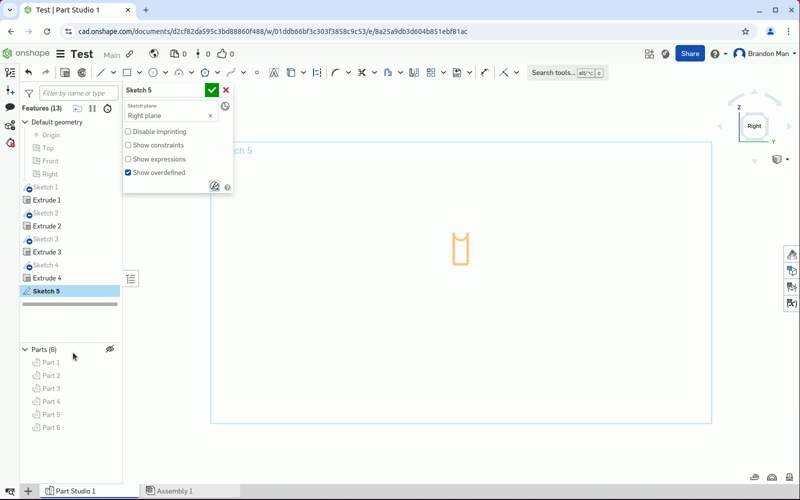
key_down(shift)
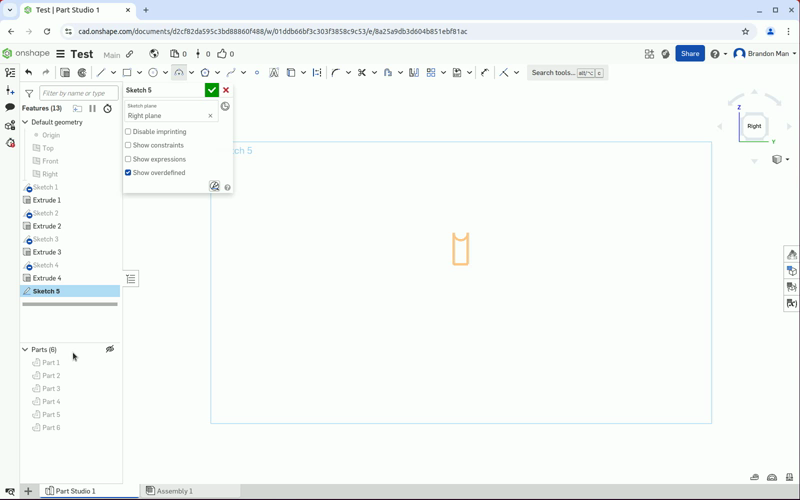
mouse_move(453, 233)
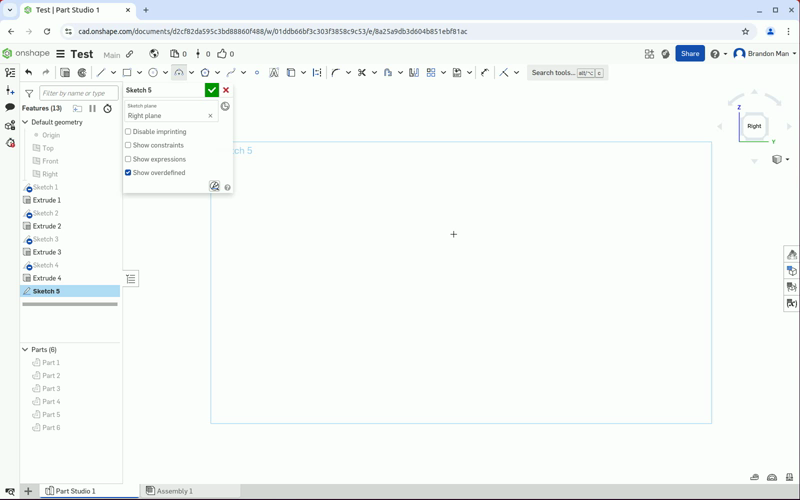
click(453, 233)
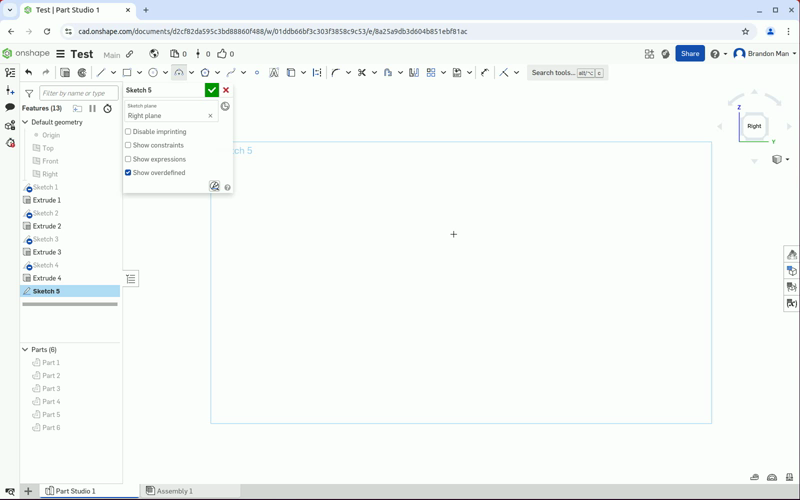
key_up(shift)
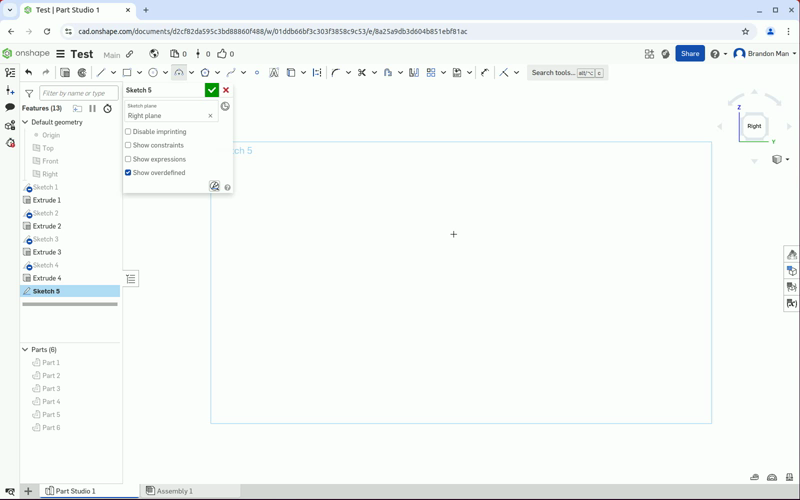
key_down(shift)
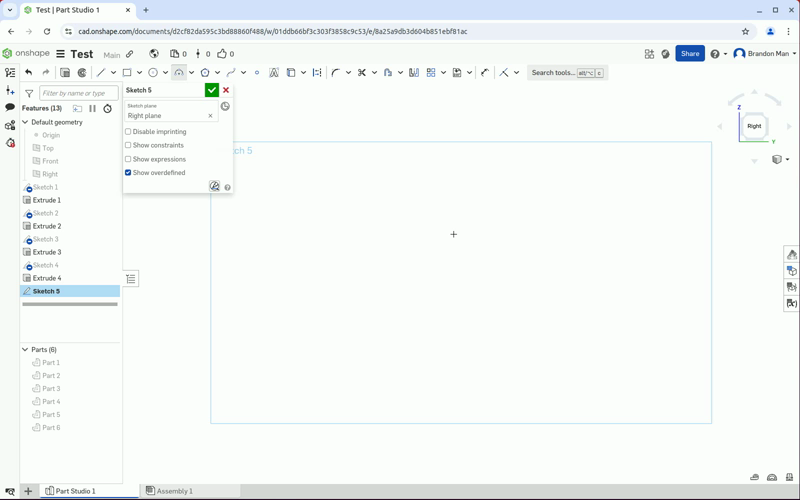
mouse_move(468, 233)
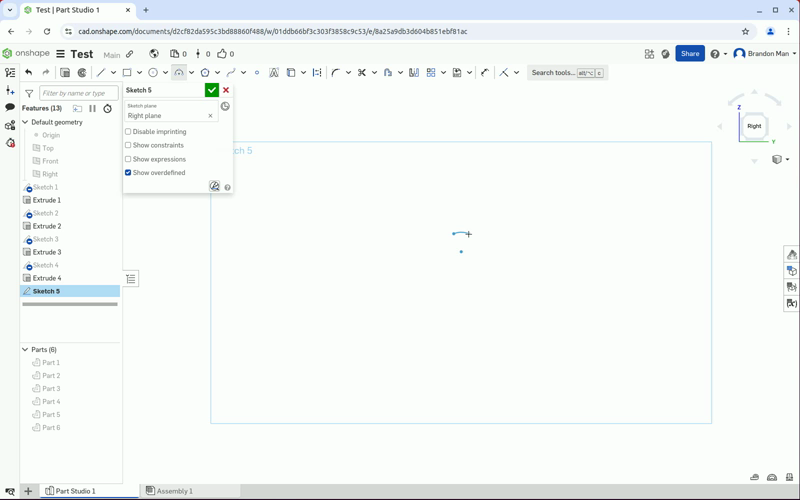
click(468, 233)
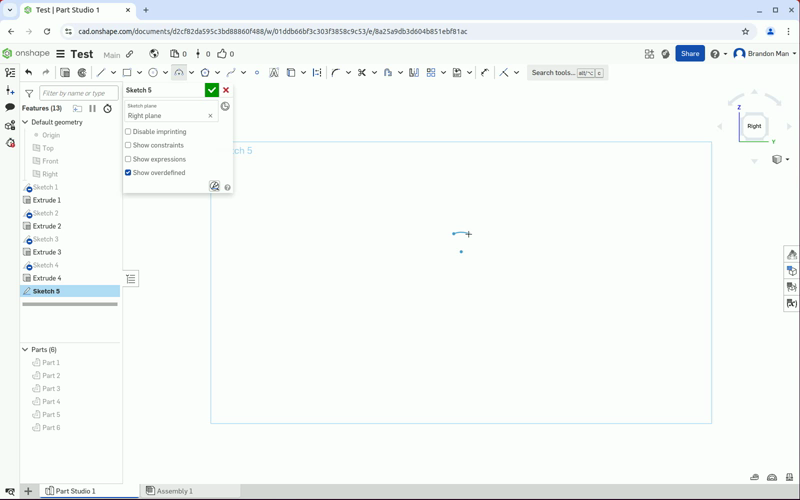
mouse_move(461, 241)
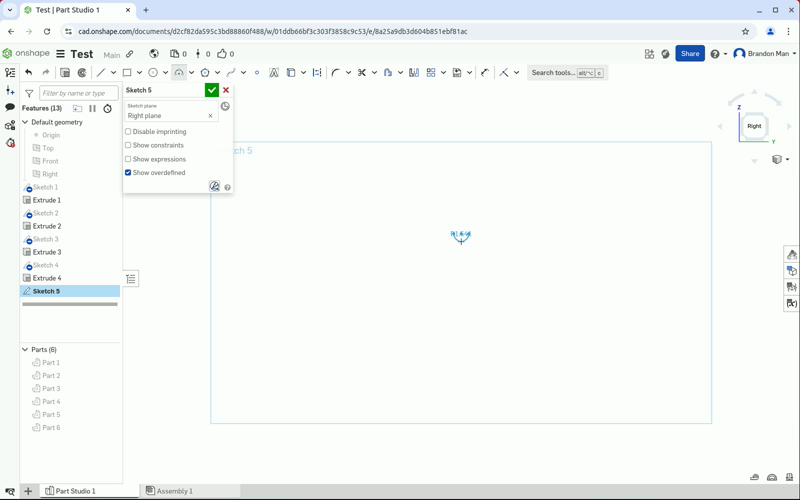
click(461, 241)
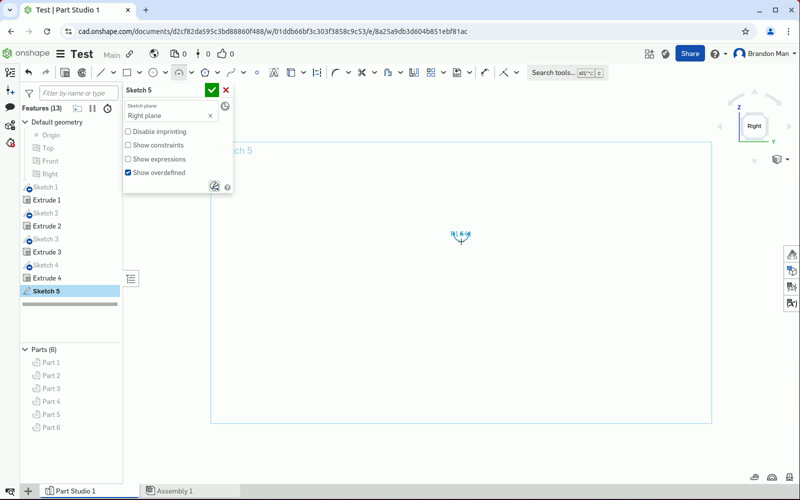
key_up(shift)
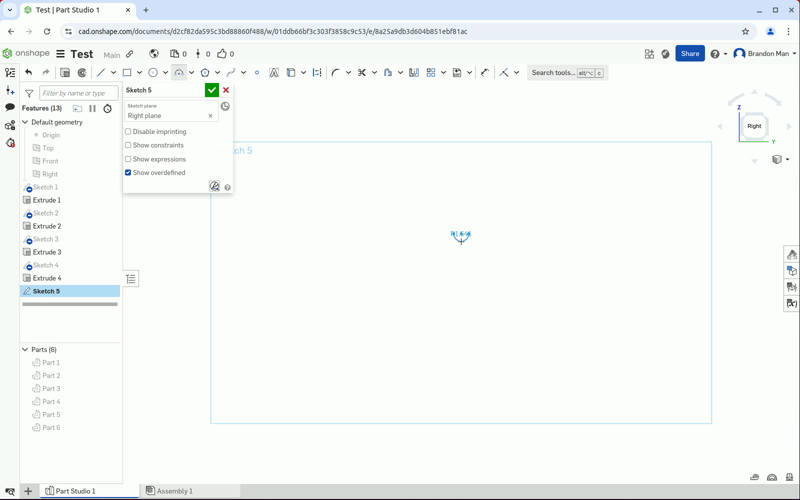
key(esc)
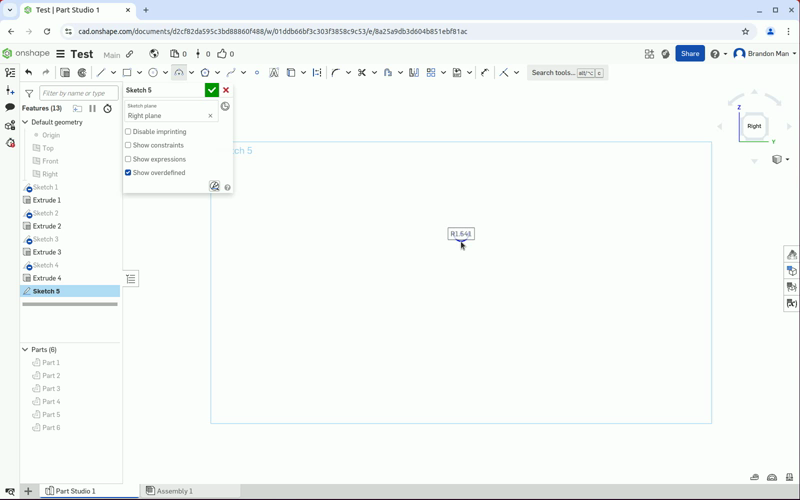
key(l)
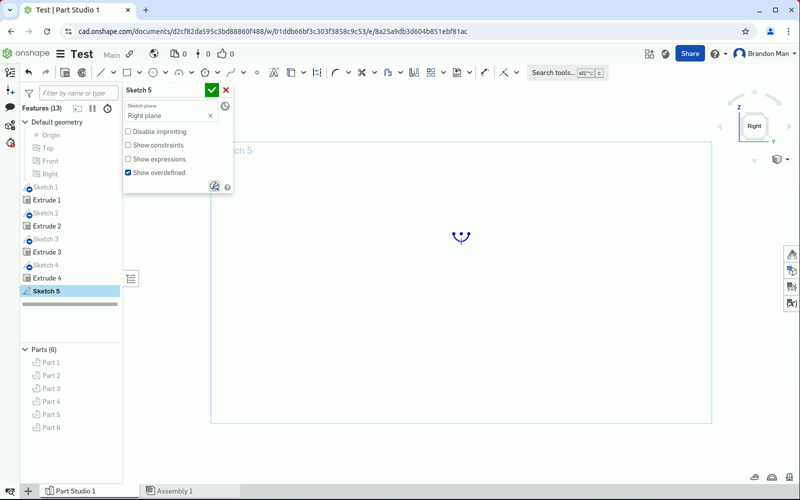
mouse_move(468, 233)
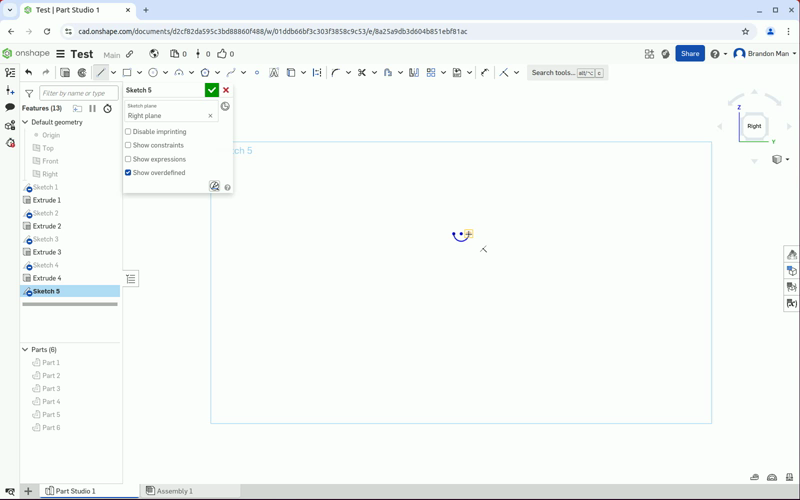
click(468, 233)
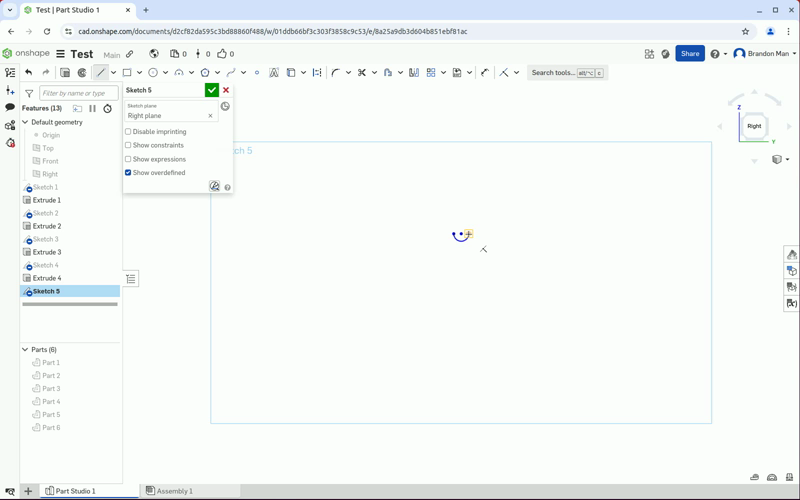
key_down(shift)
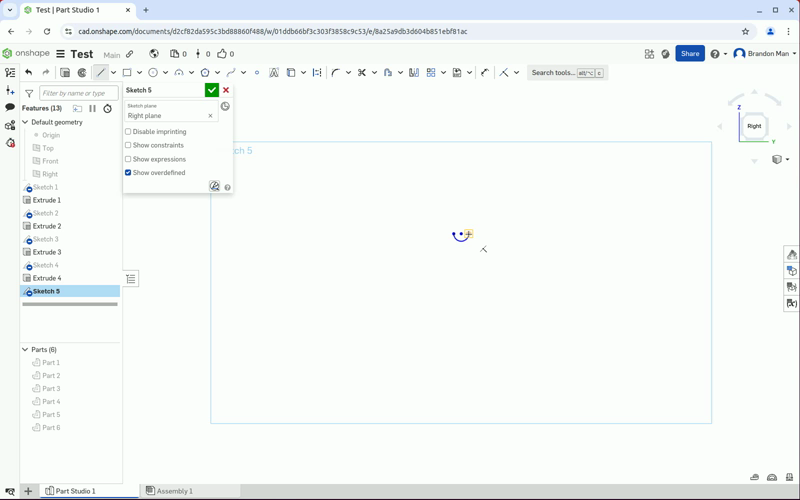
mouse_move(498, 233)
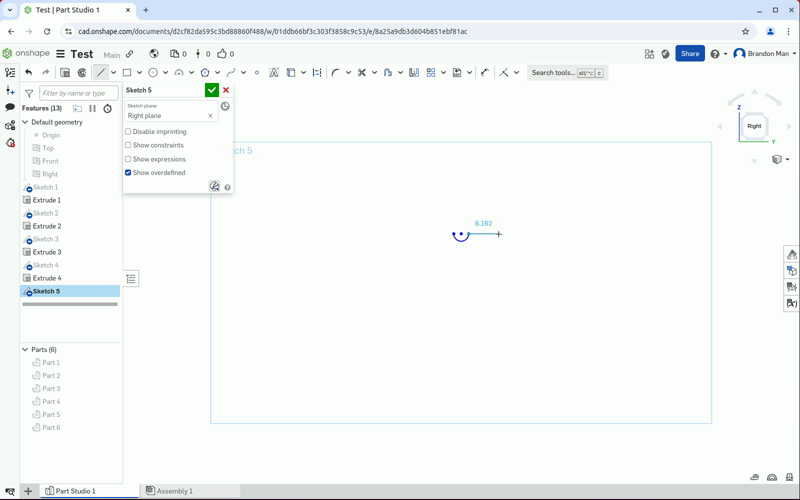
mouse_move(465, 233)
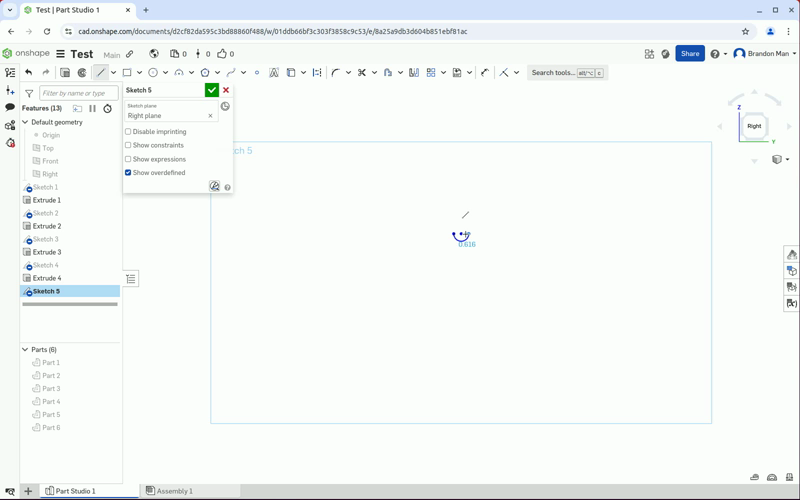
scroll(6)
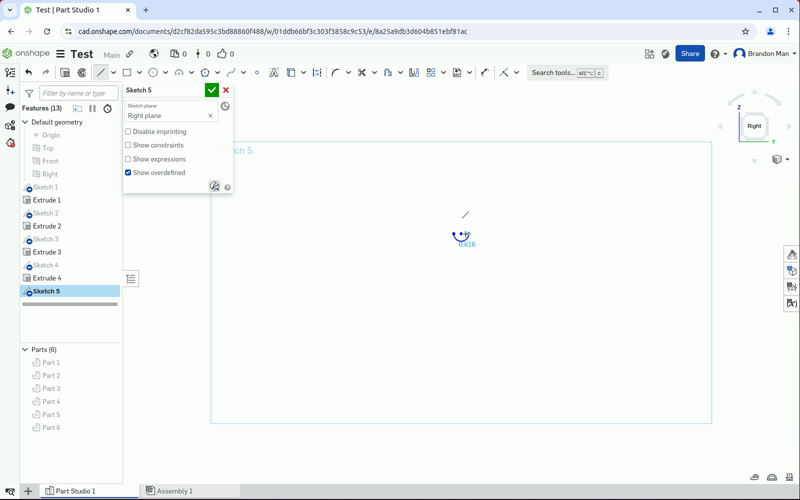
scroll(6)
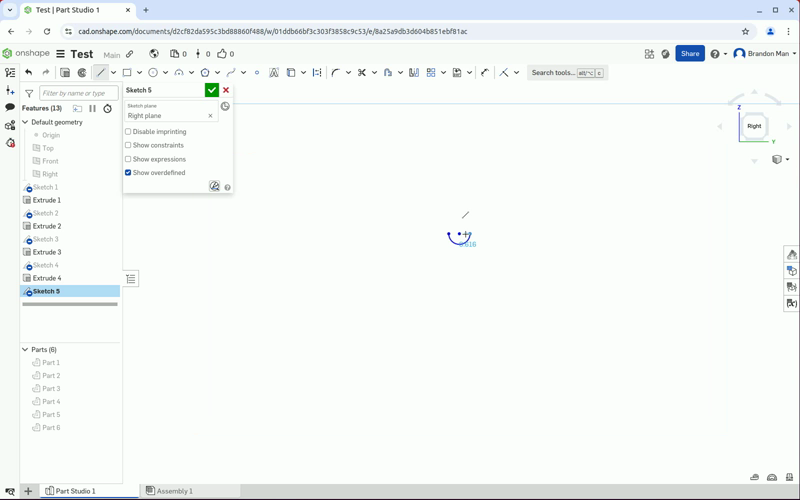
scroll(6)
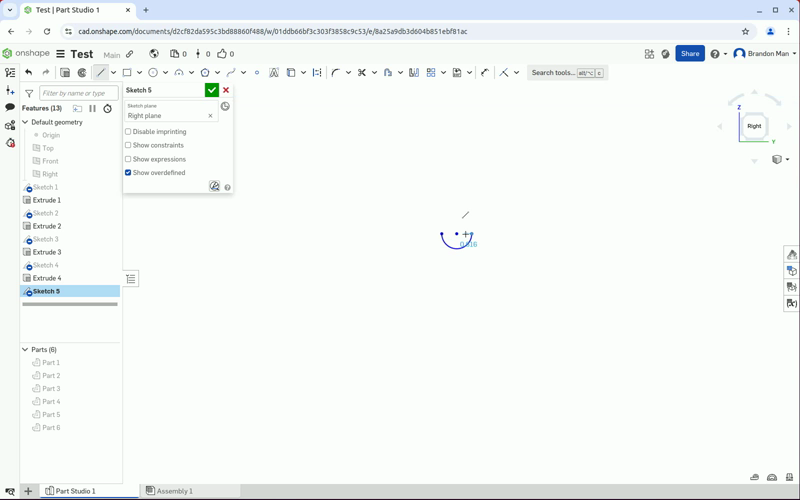
scroll(6)
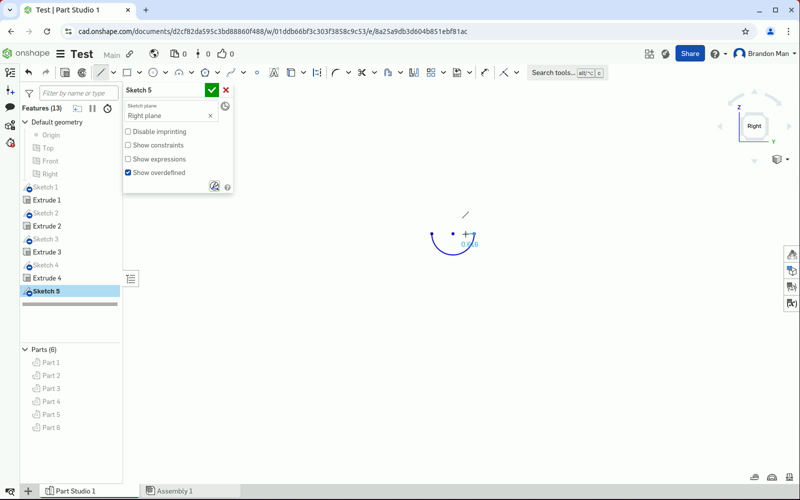
scroll(6)
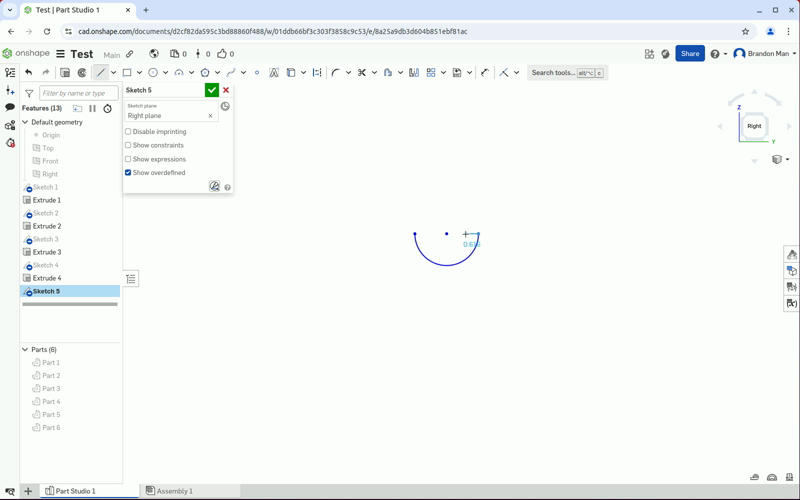
scroll(6)
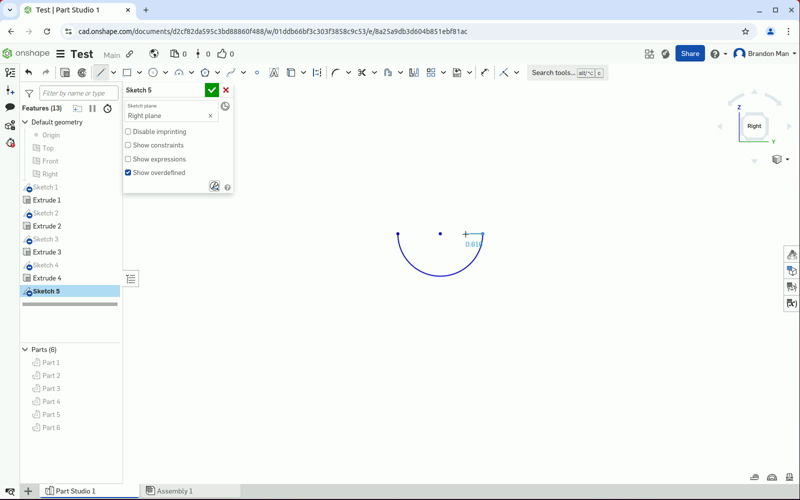
scroll(6)
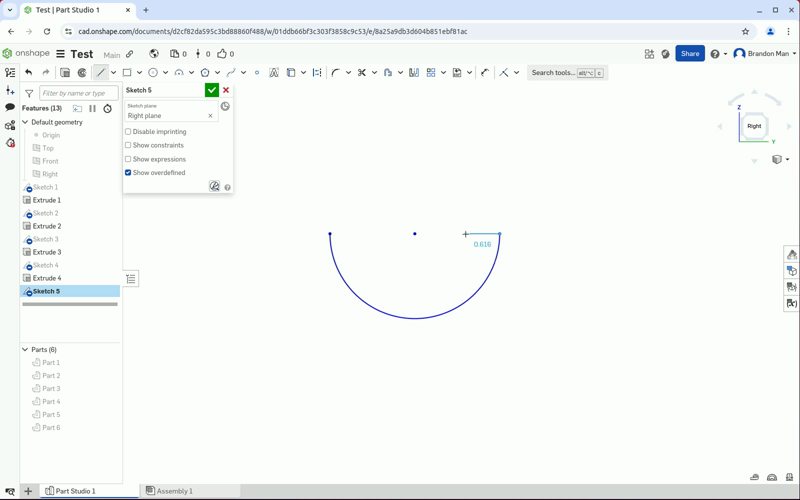
click(465, 233)
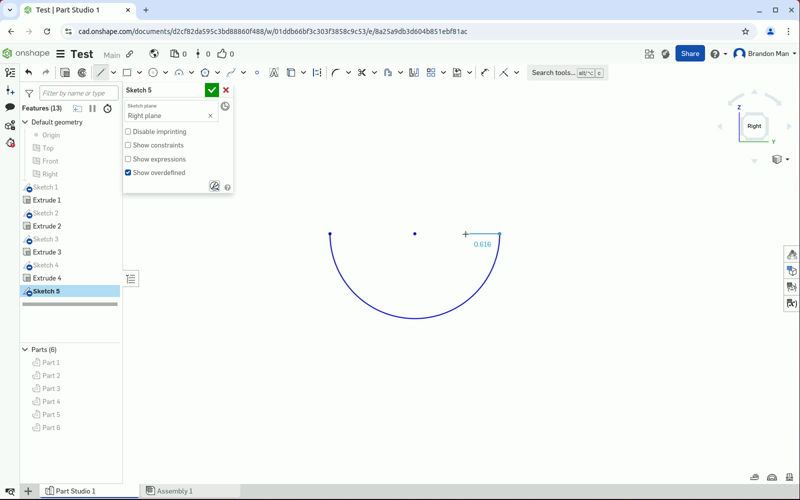
scroll(-6)
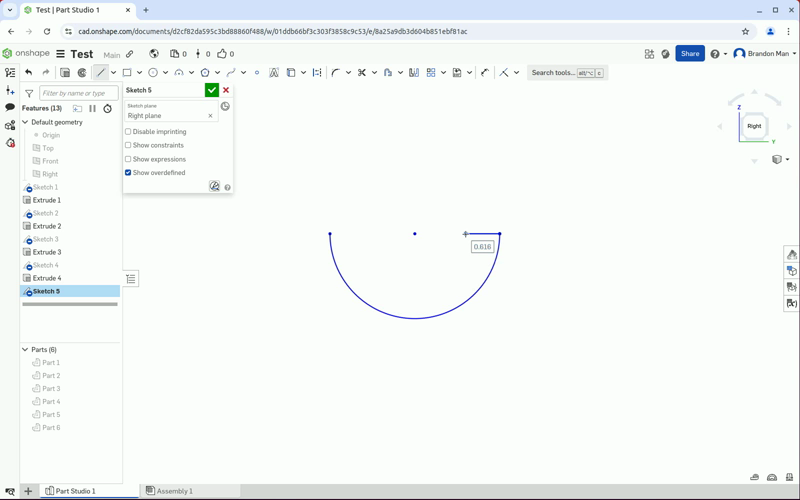
scroll(-6)
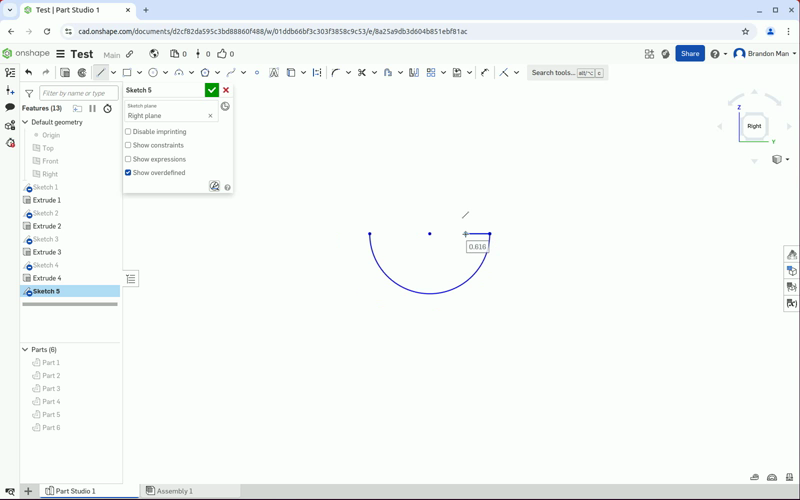
scroll(-6)
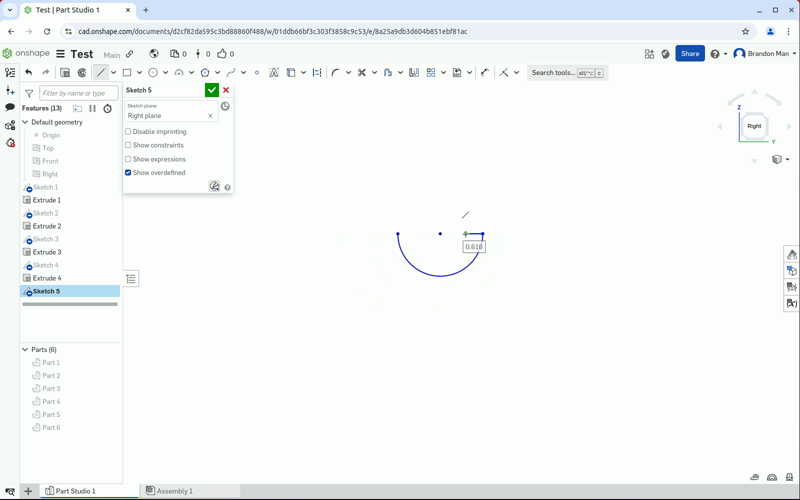
scroll(-6)
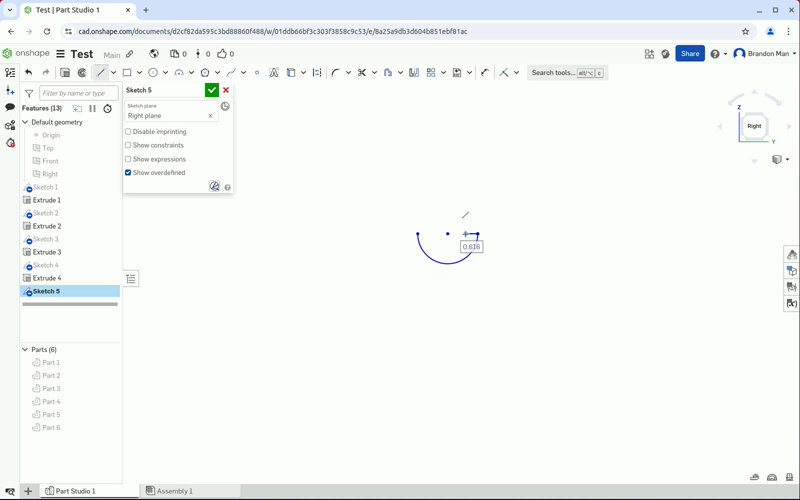
scroll(-6)
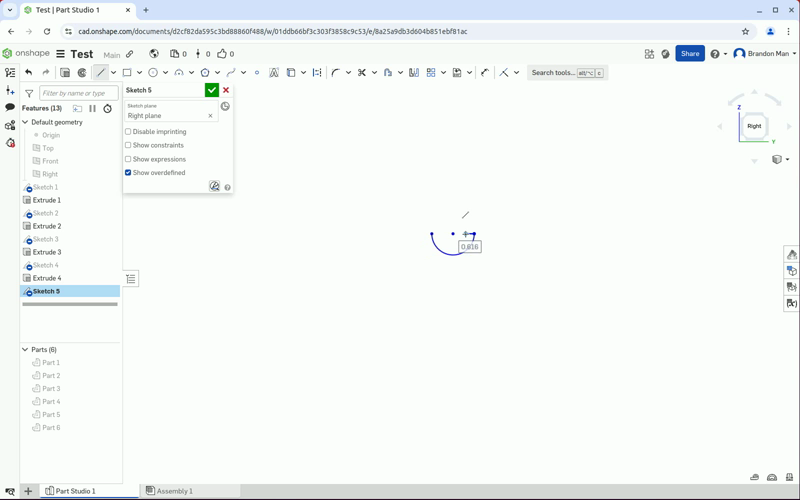
scroll(-6)
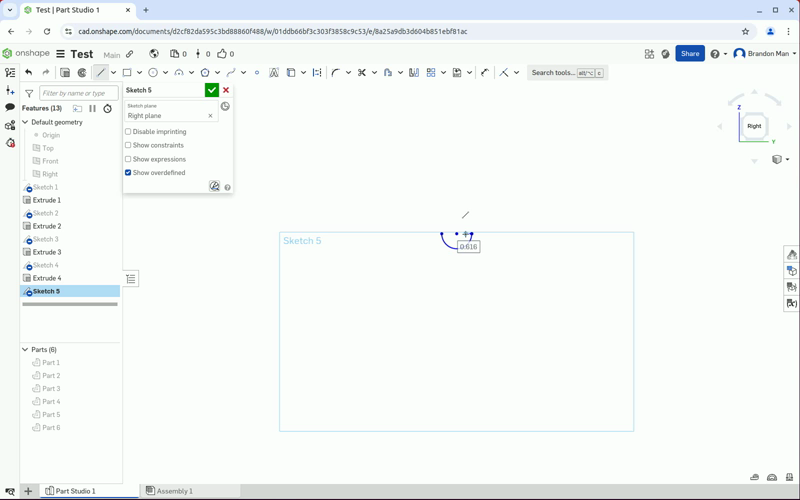
scroll(-6)
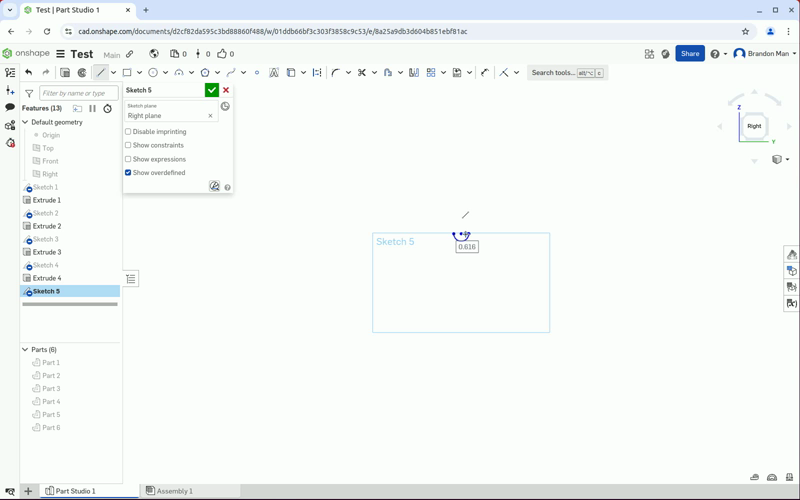
key_up(shift)
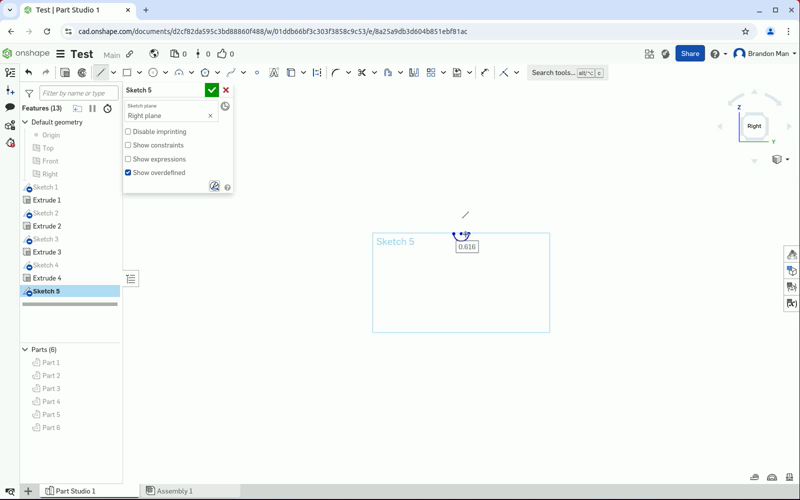
key(esc)
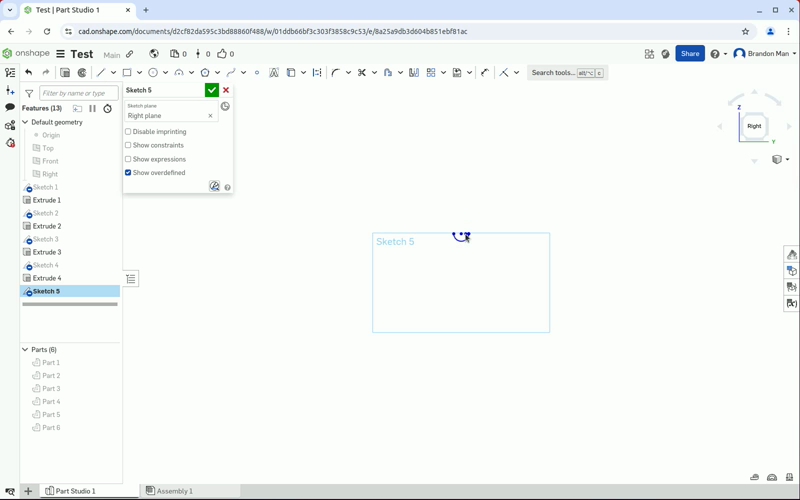
key(a)
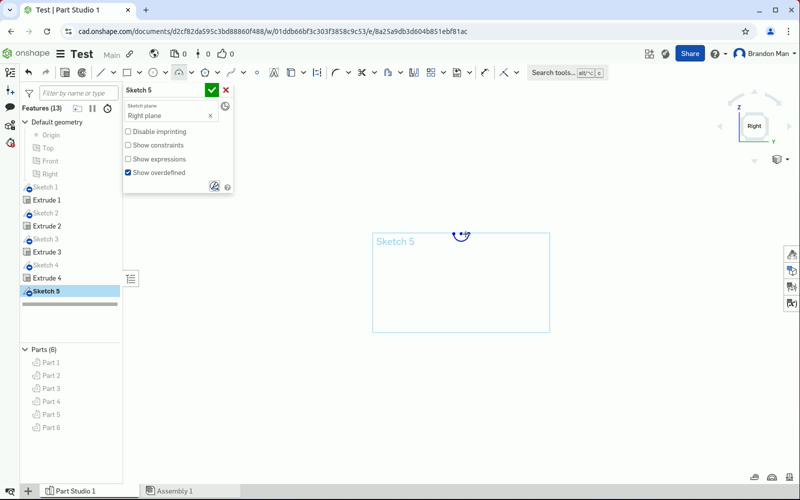
mouse_move(465, 233)
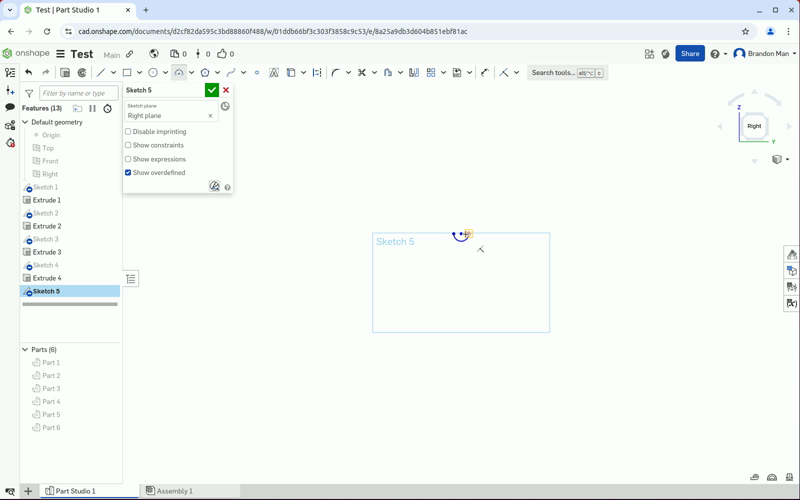
scroll(6)
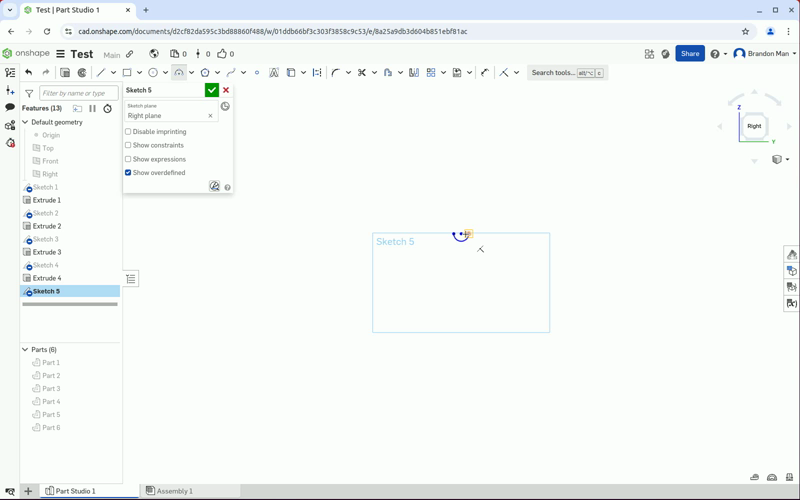
scroll(6)
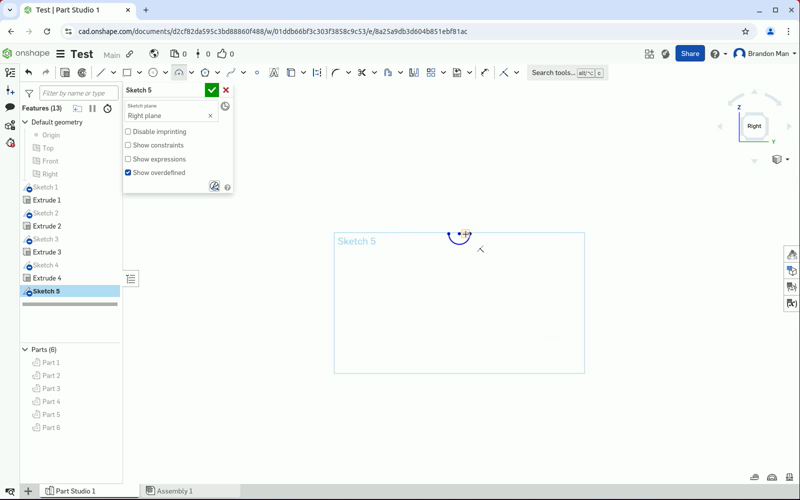
scroll(6)
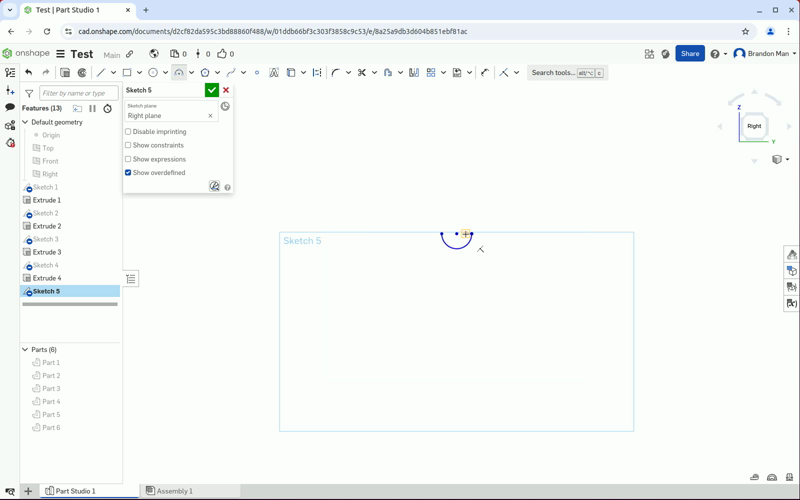
scroll(6)
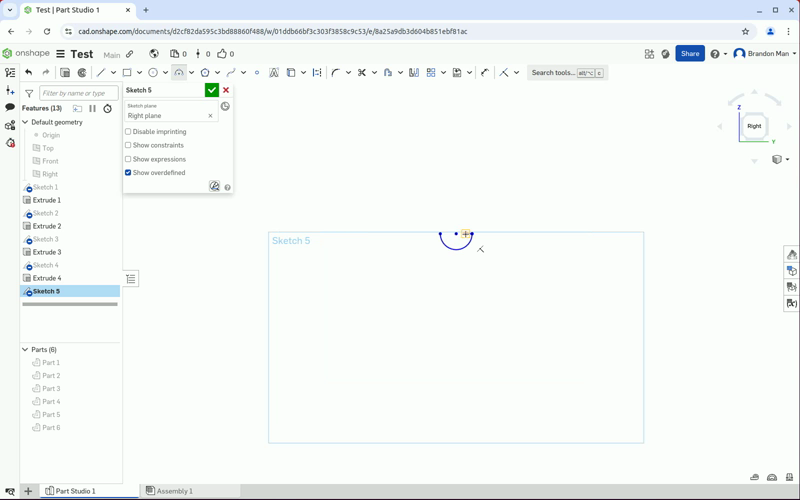
scroll(6)
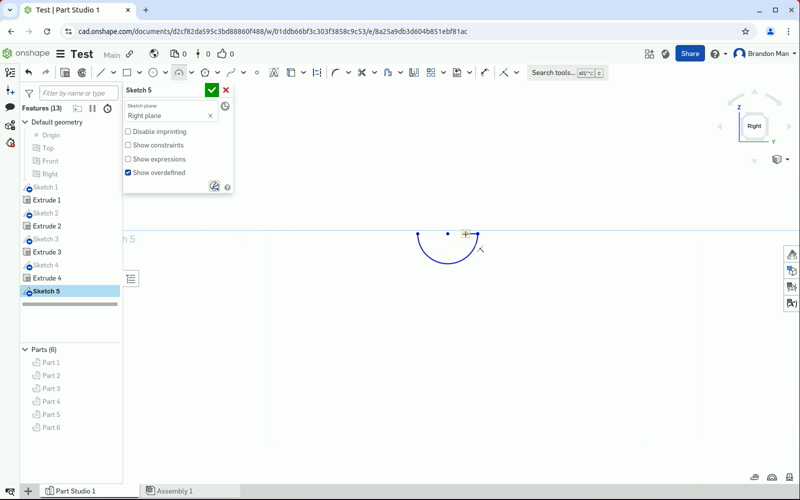
scroll(6)
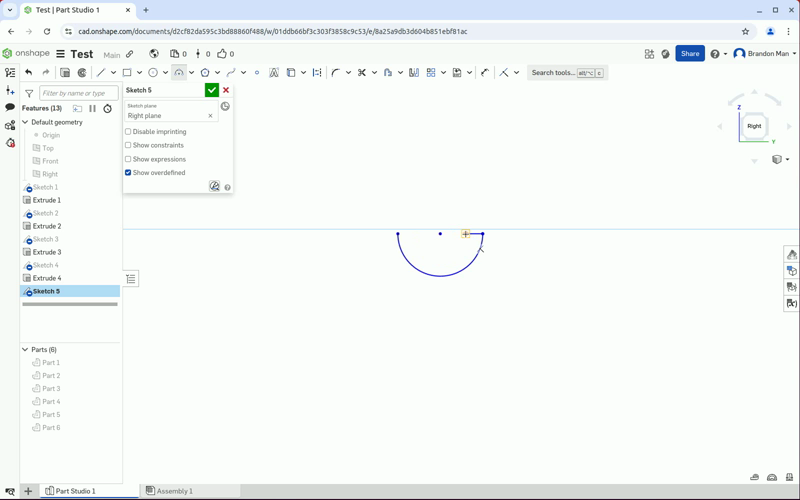
scroll(6)
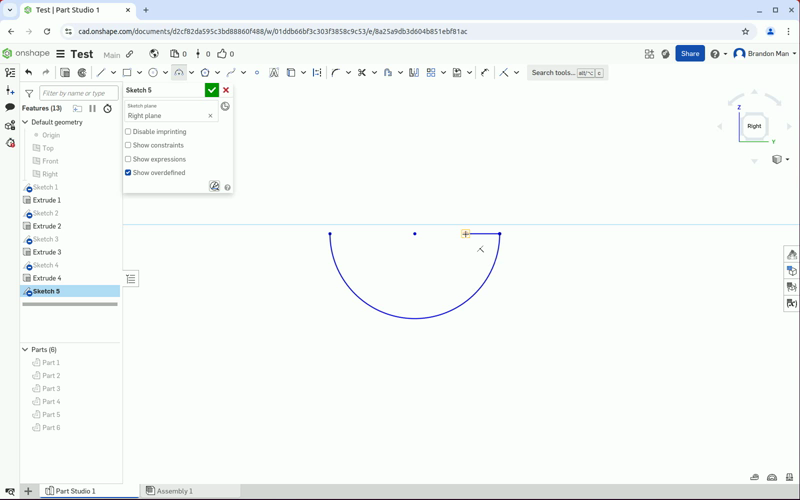
click(465, 233)
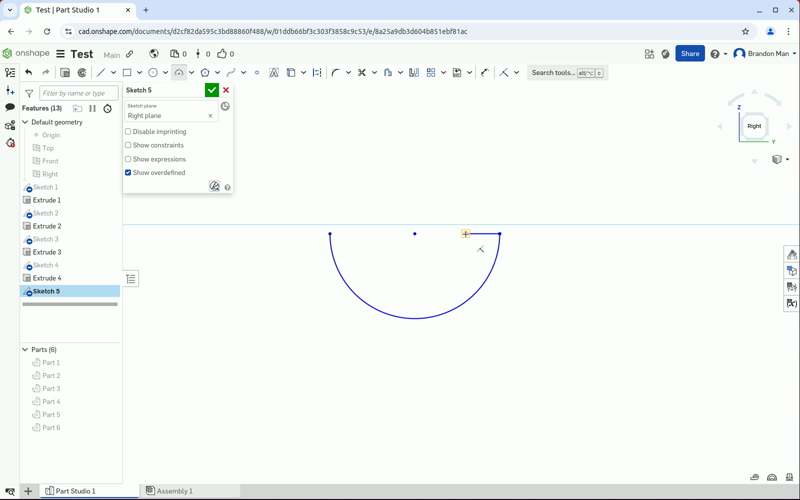
scroll(-6)
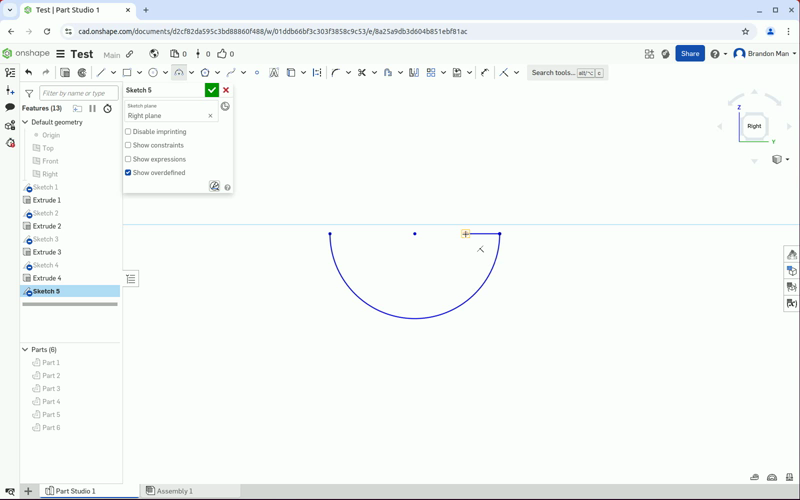
scroll(-6)
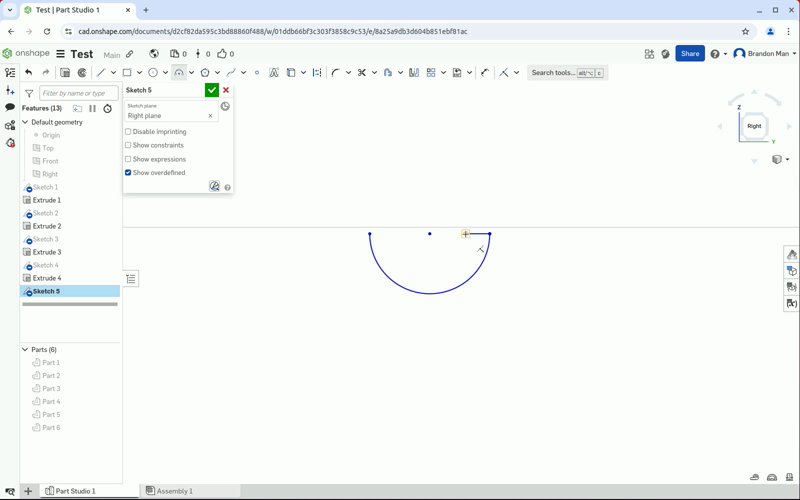
scroll(-6)
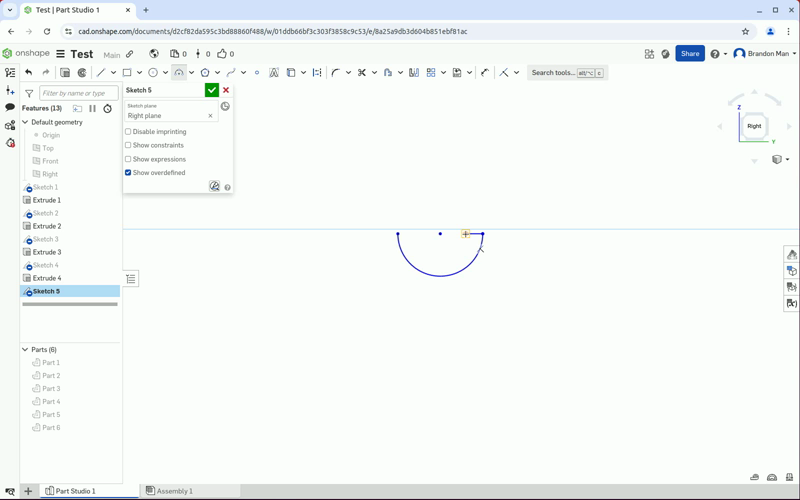
scroll(-6)
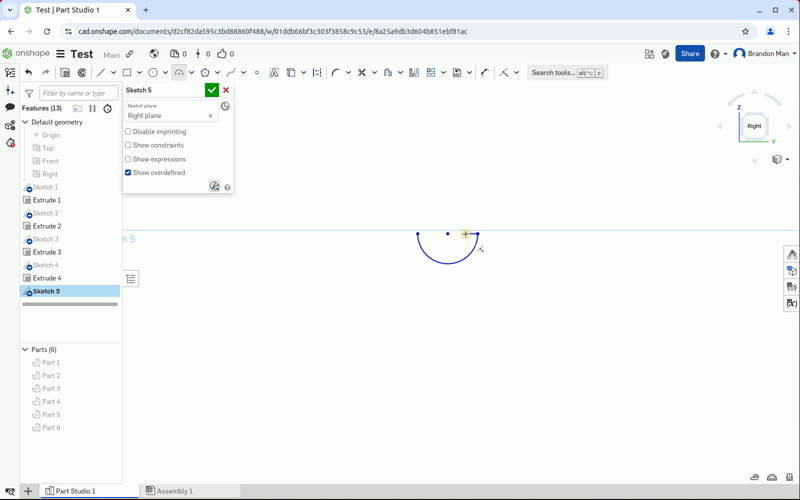
scroll(-6)
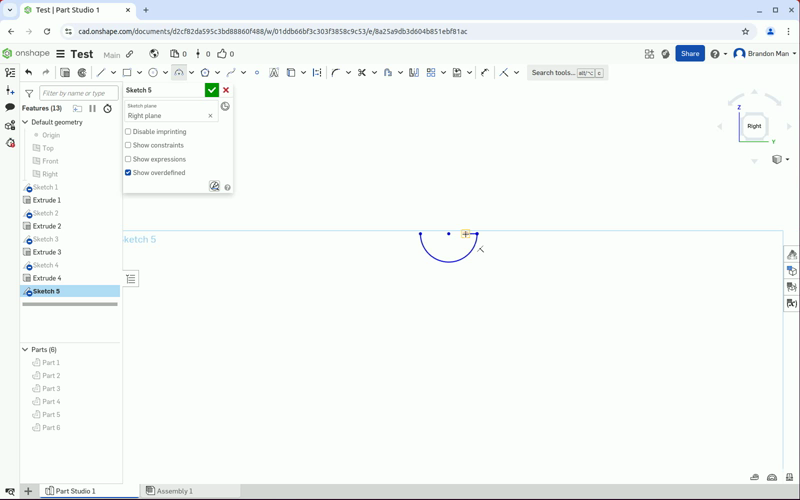
scroll(-6)
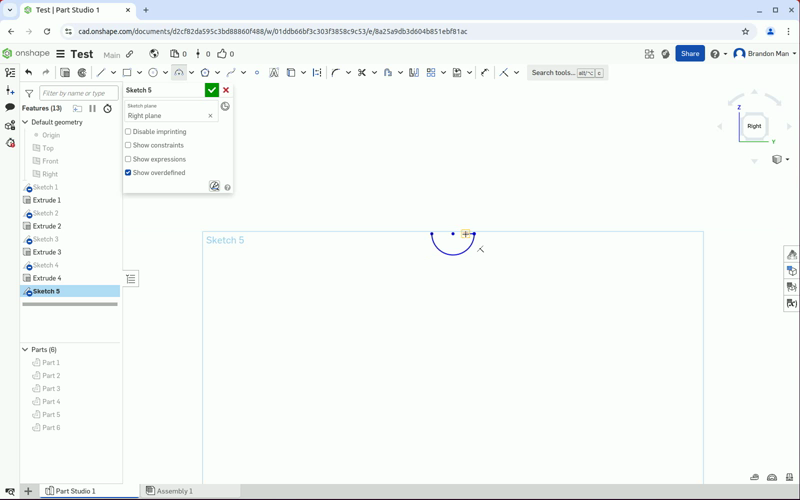
scroll(-6)
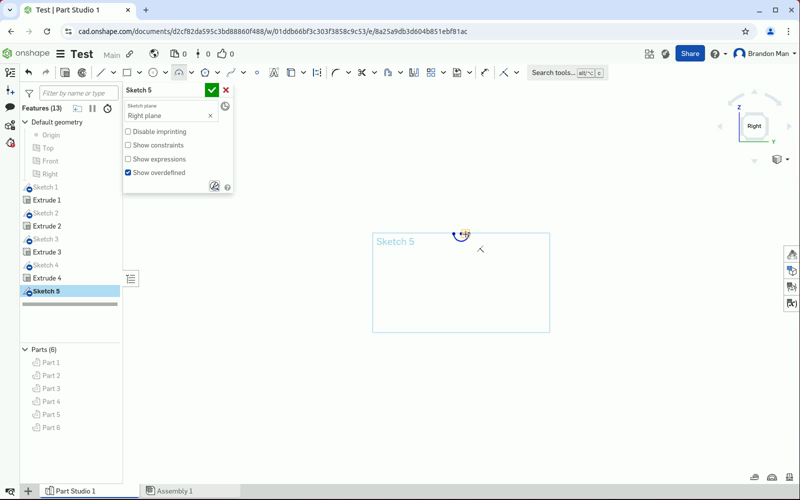
key_down(shift)
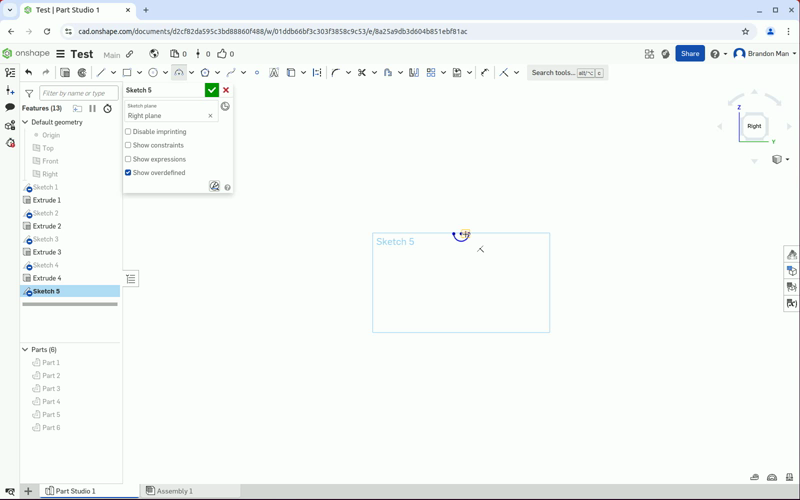
mouse_move(457, 233)
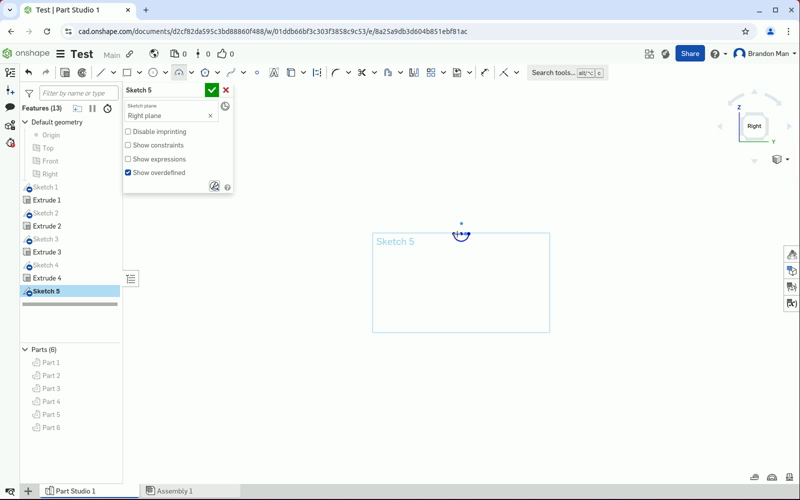
scroll(6)
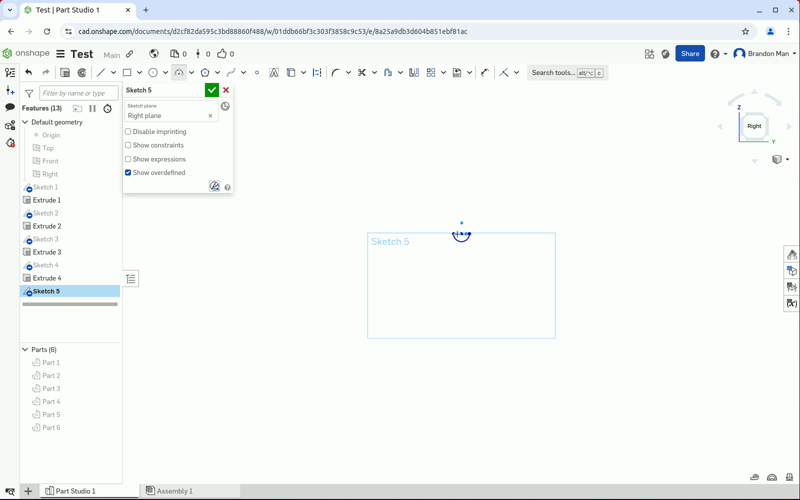
scroll(6)
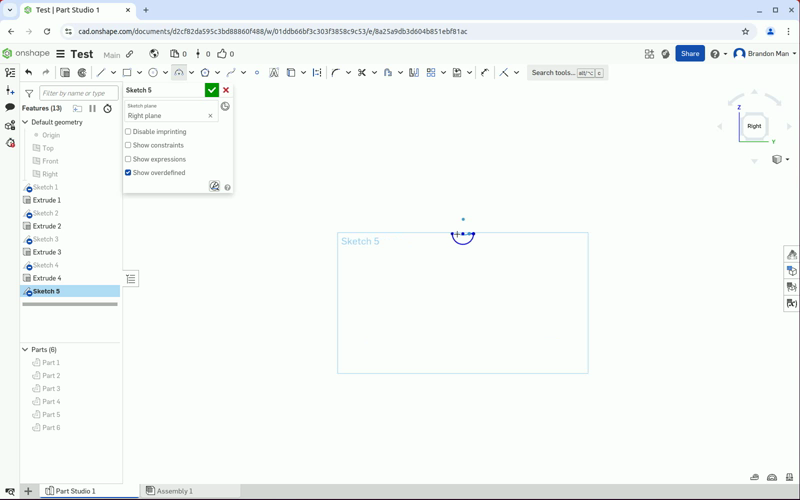
scroll(6)
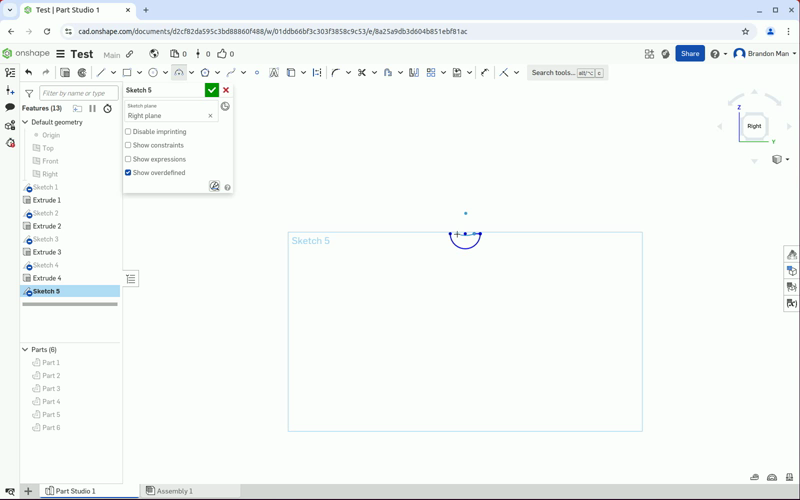
scroll(6)
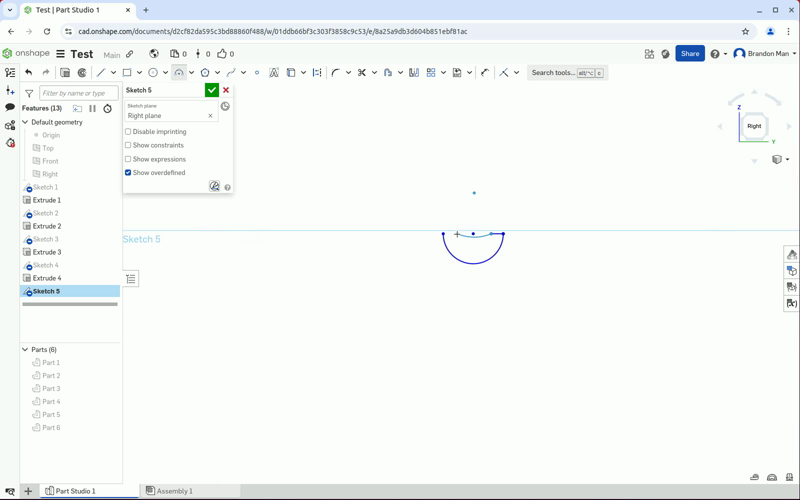
scroll(6)
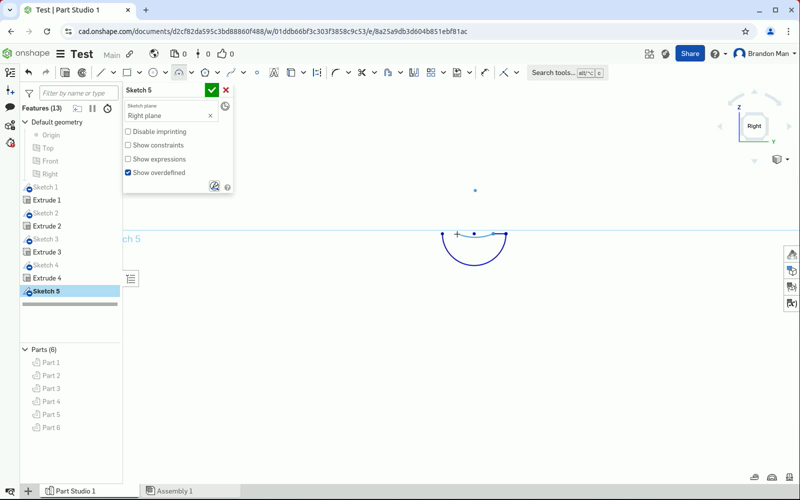
scroll(6)
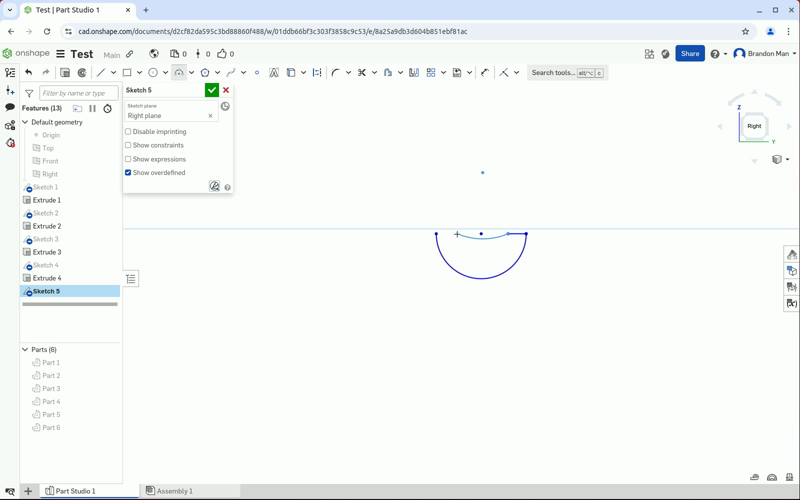
scroll(6)
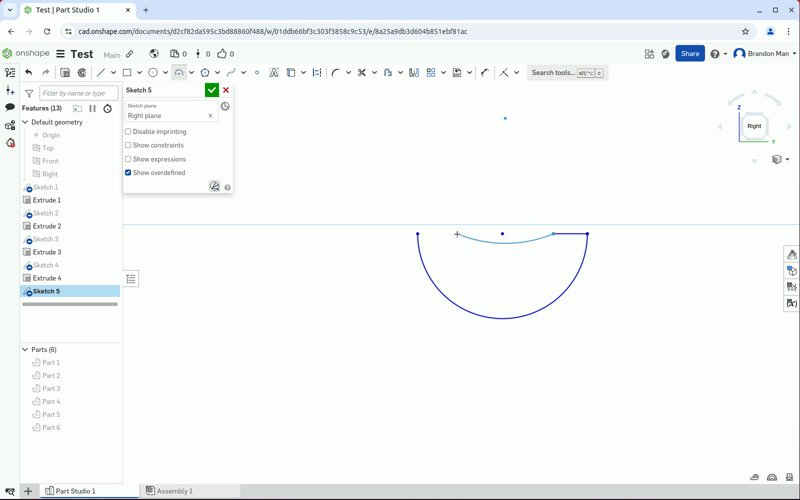
click(457, 233)
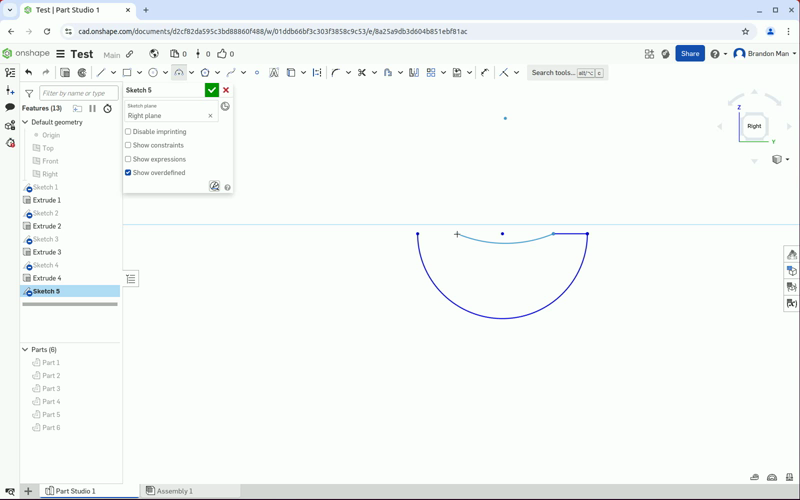
scroll(-6)
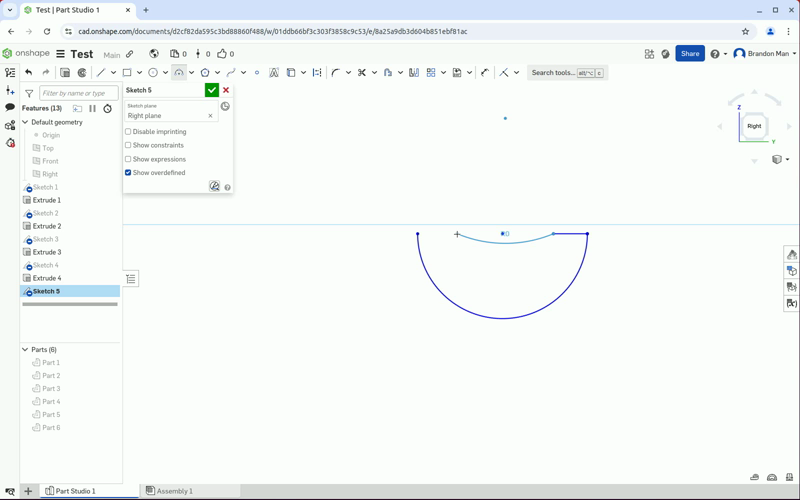
scroll(-6)
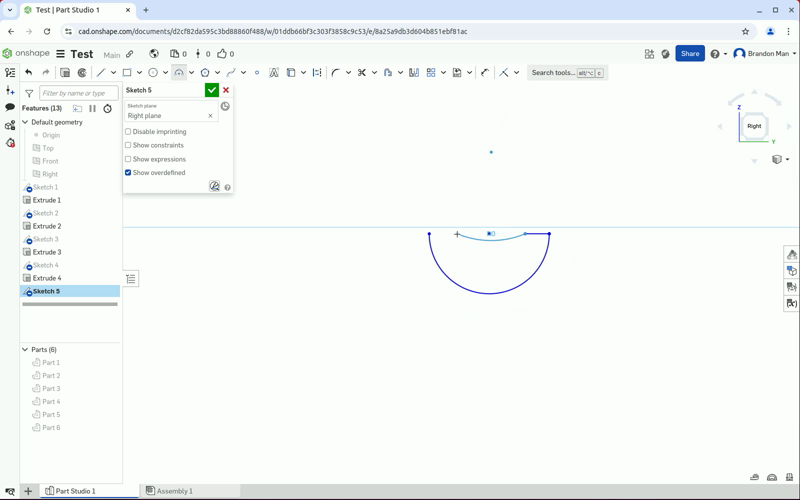
scroll(-6)
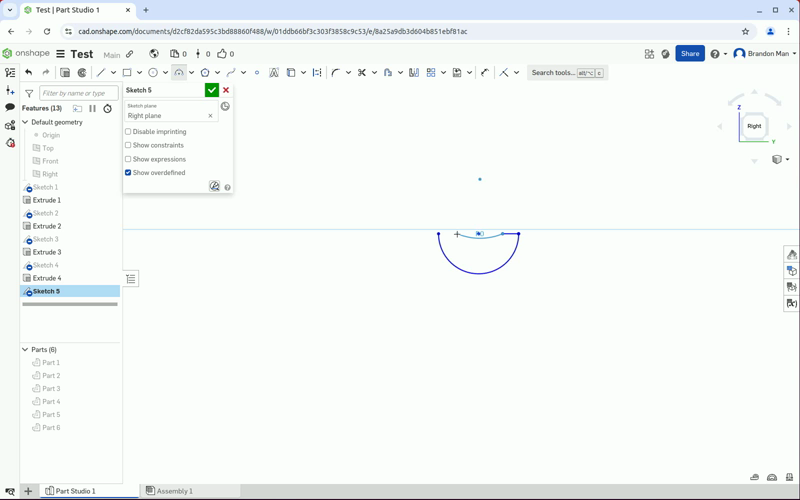
scroll(-6)
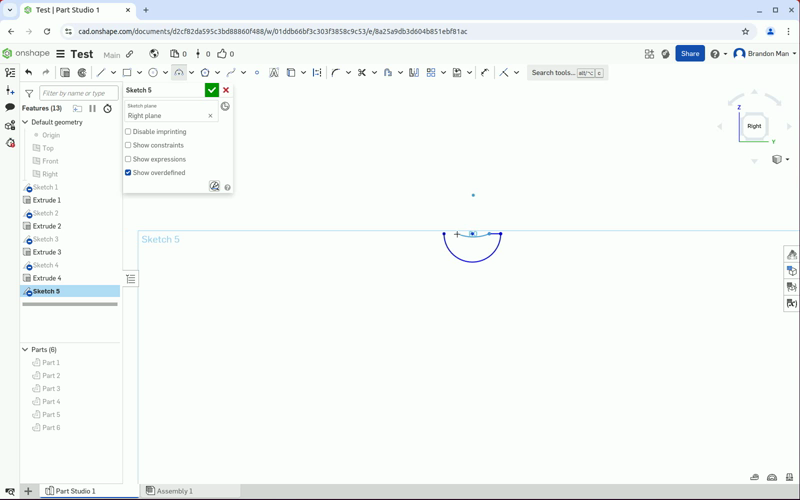
scroll(-6)
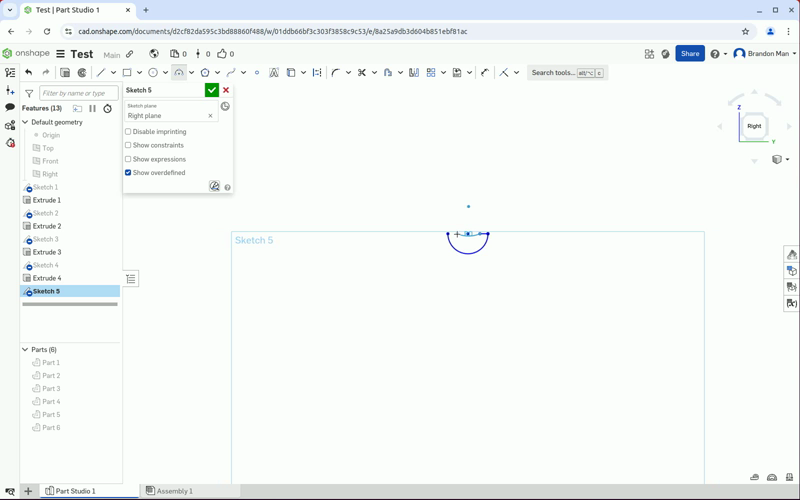
scroll(-6)
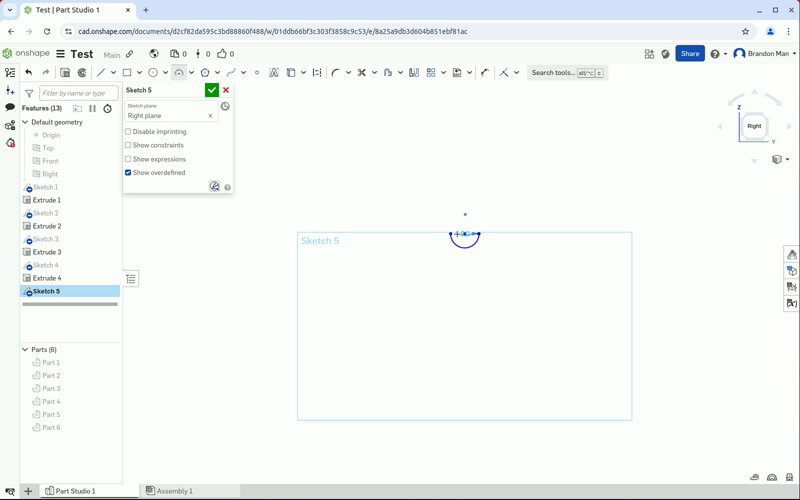
scroll(-6)
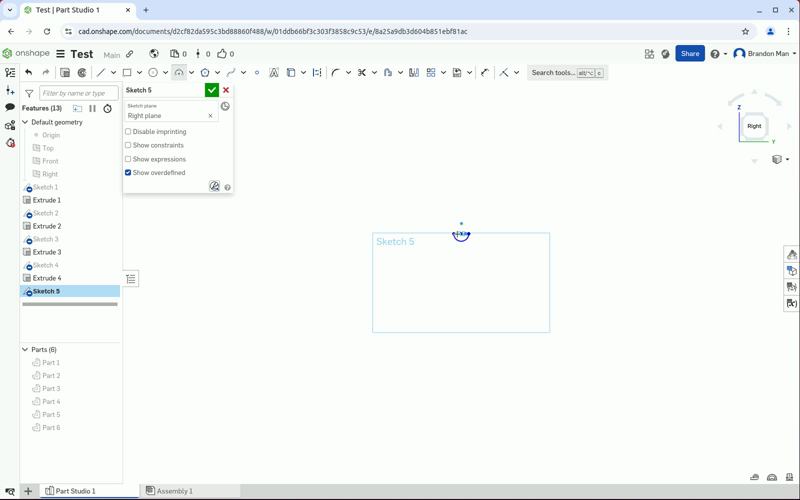
mouse_move(461, 237)
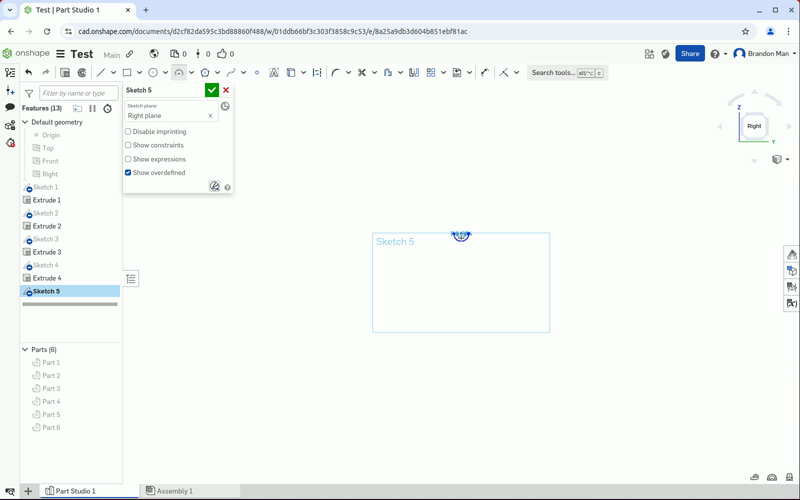
scroll(6)
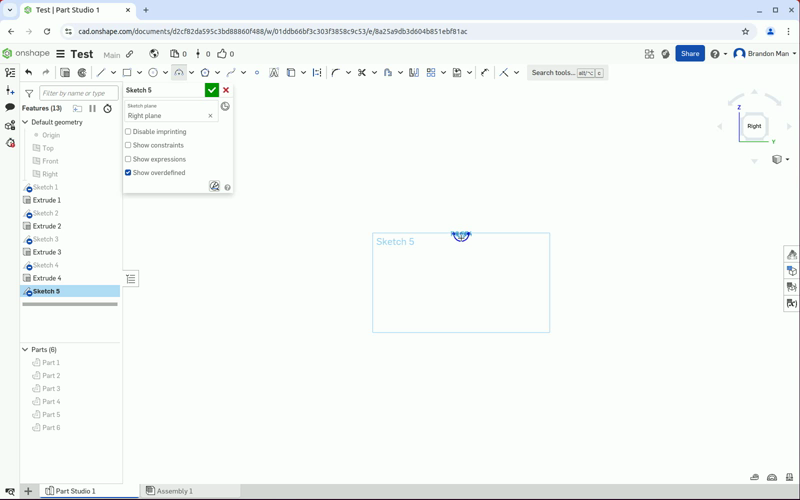
scroll(6)
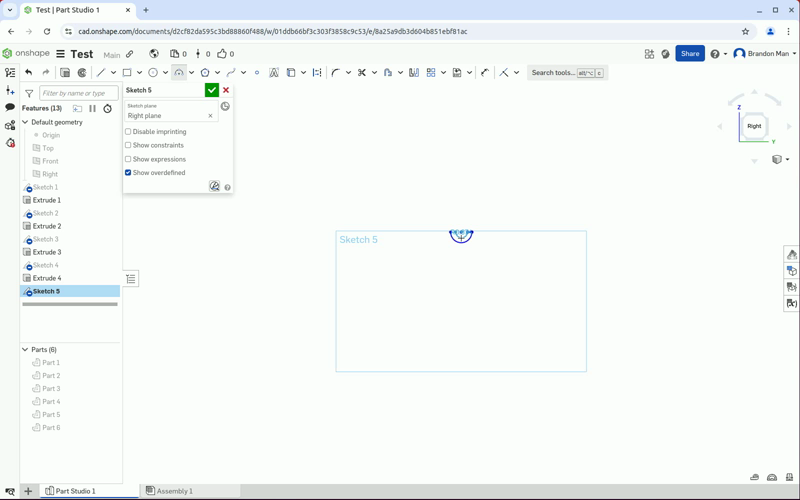
scroll(6)
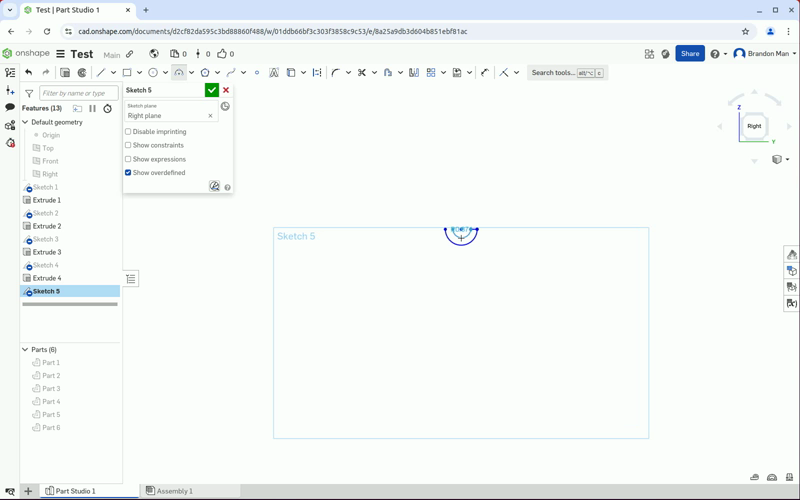
scroll(6)
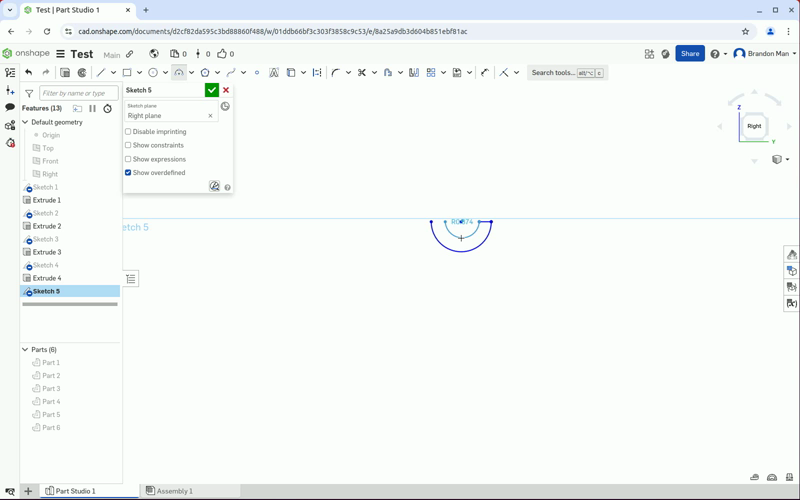
scroll(6)
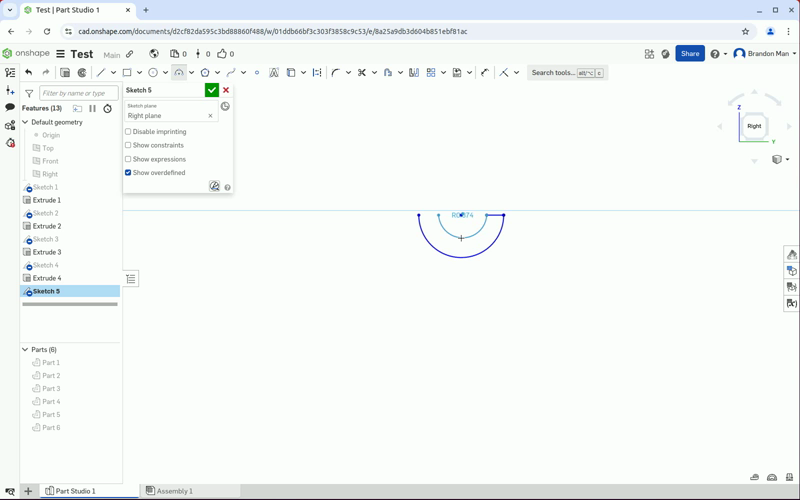
scroll(6)
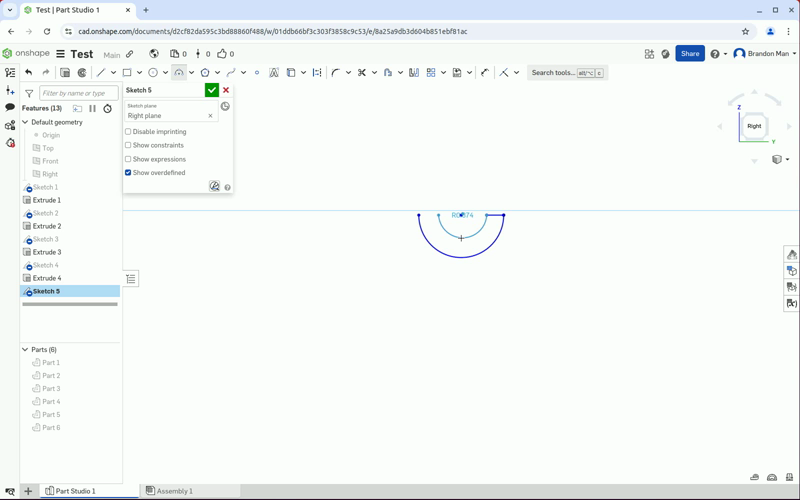
scroll(6)
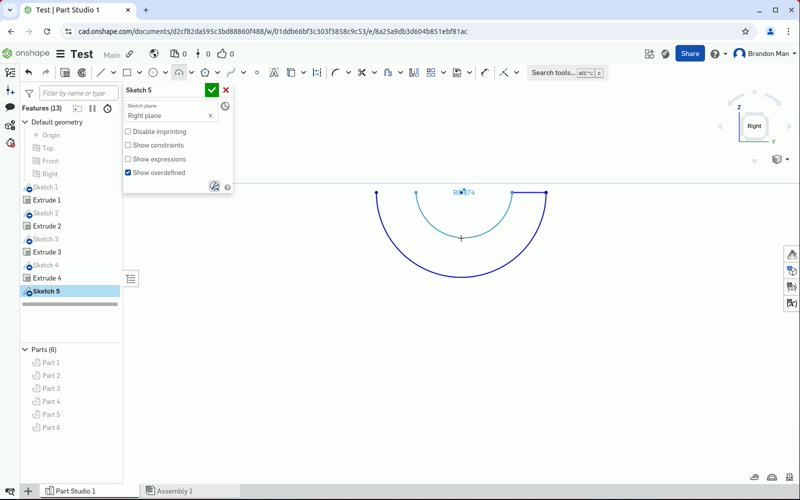
click(461, 237)
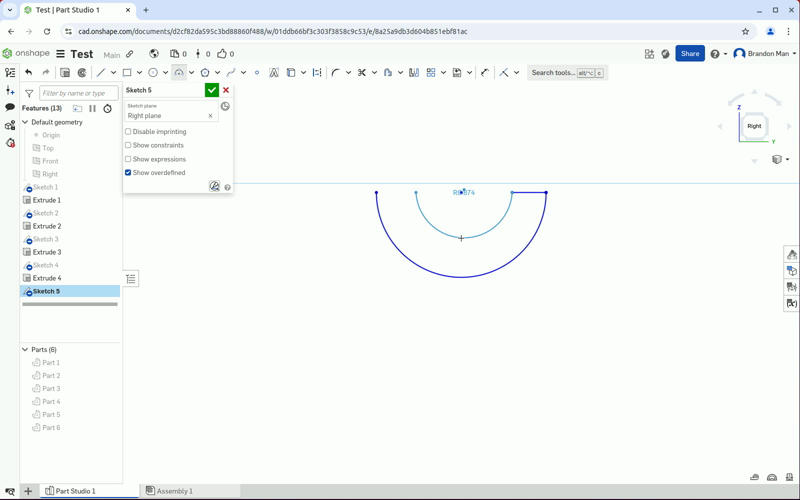
scroll(-6)
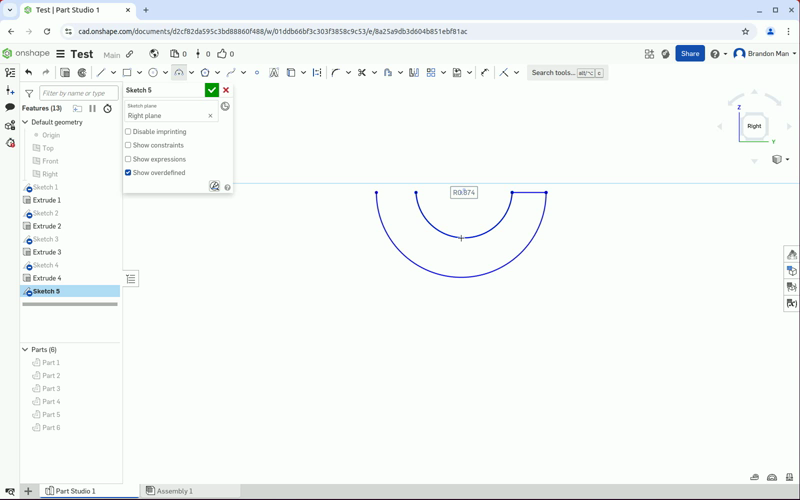
scroll(-6)
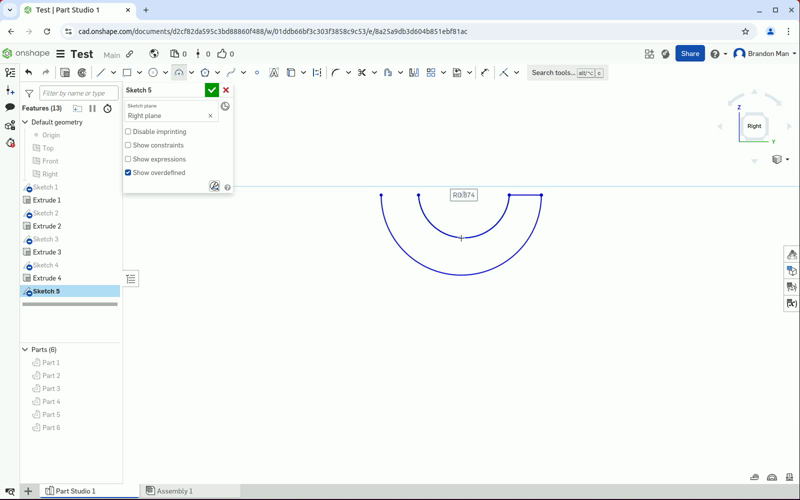
scroll(-6)
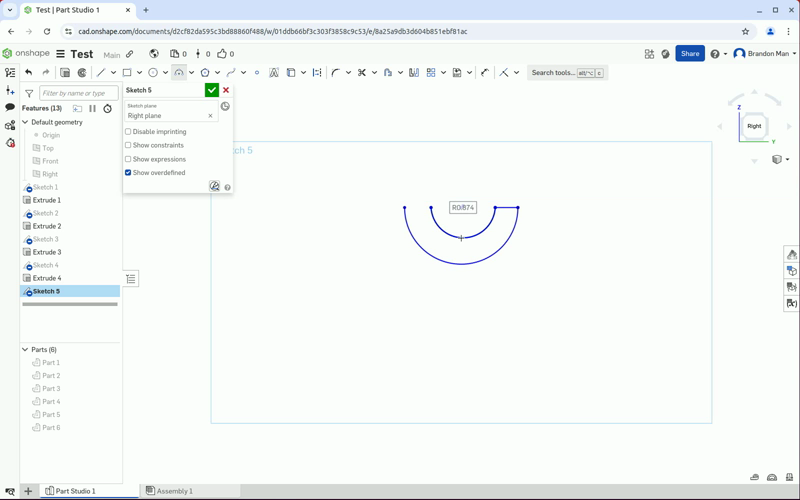
scroll(-6)
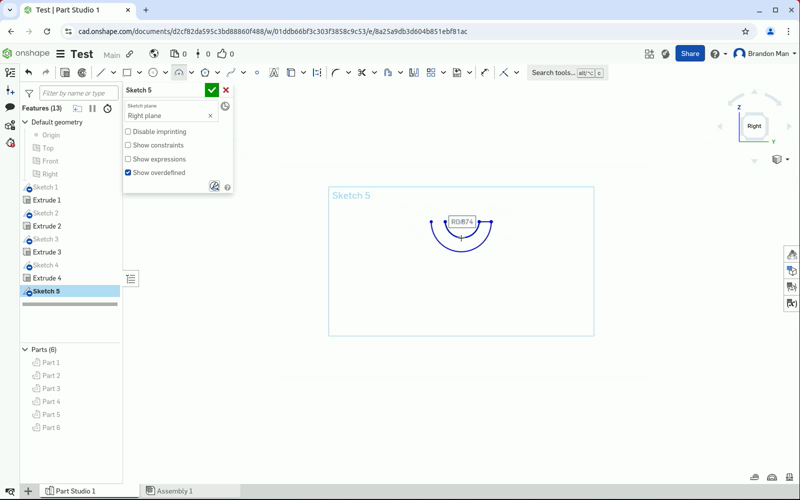
scroll(-6)
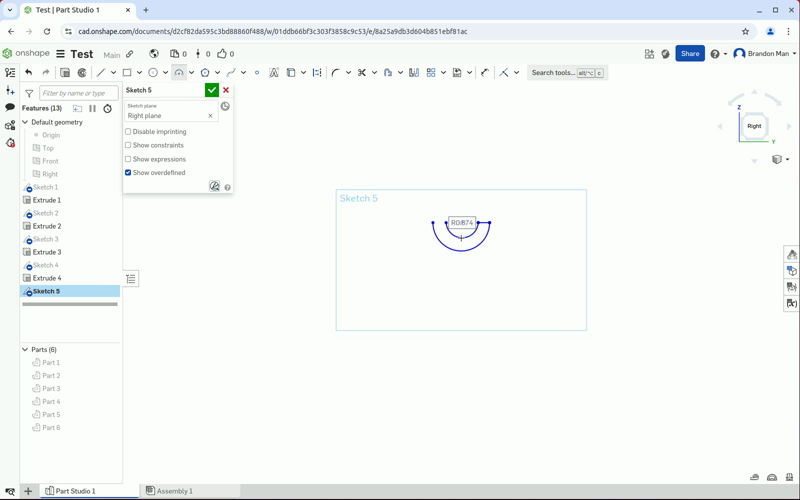
scroll(-6)
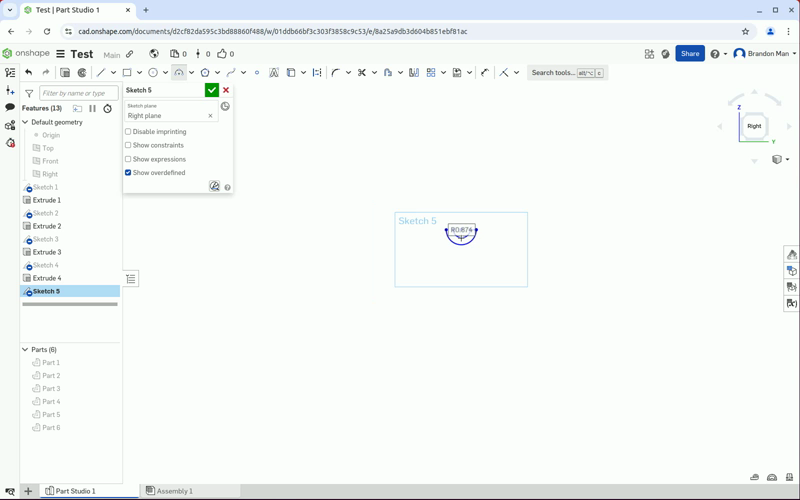
scroll(-6)
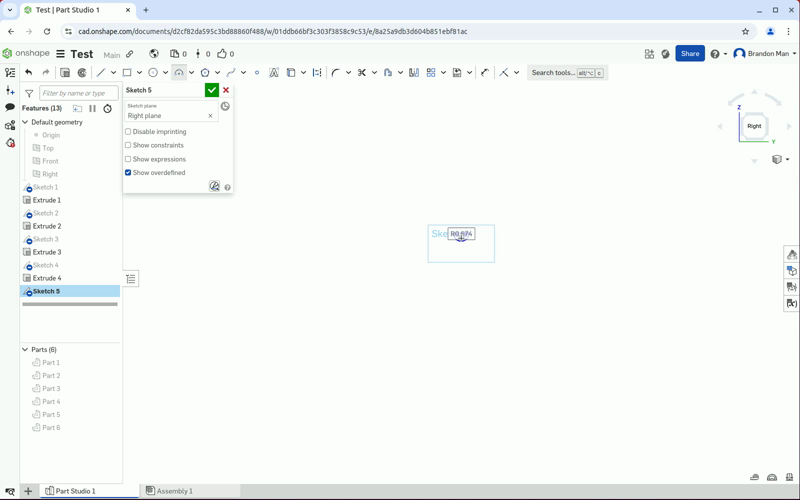
key_up(shift)
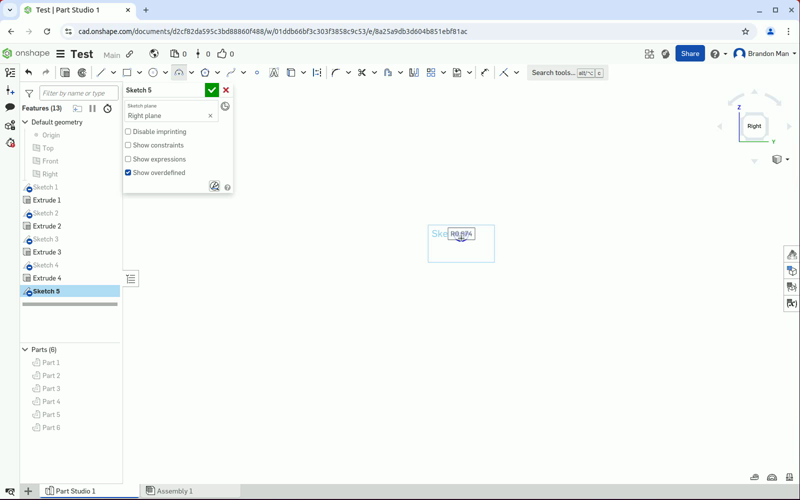
key(esc)
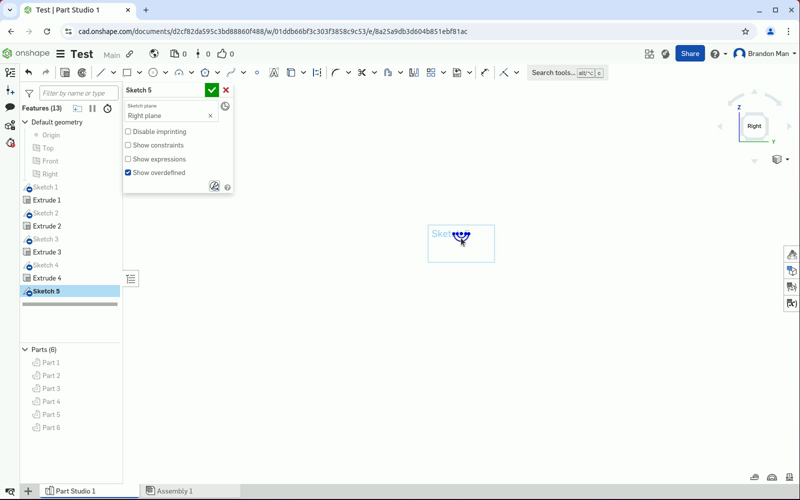
key(l)
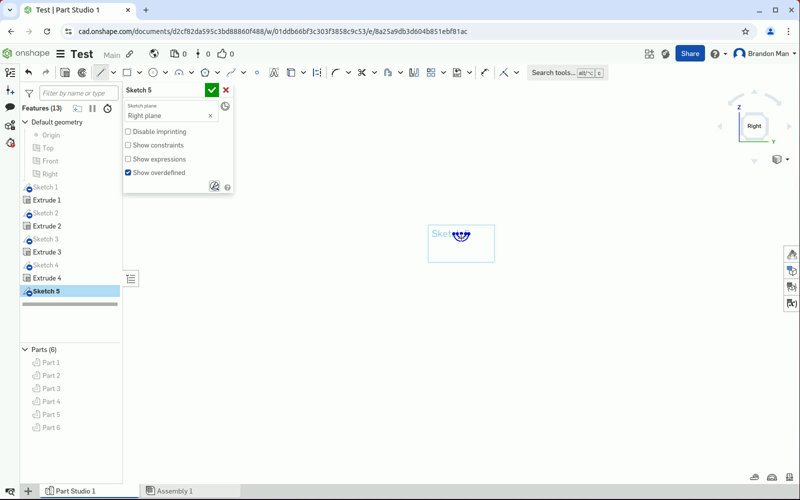
mouse_move(457, 233)
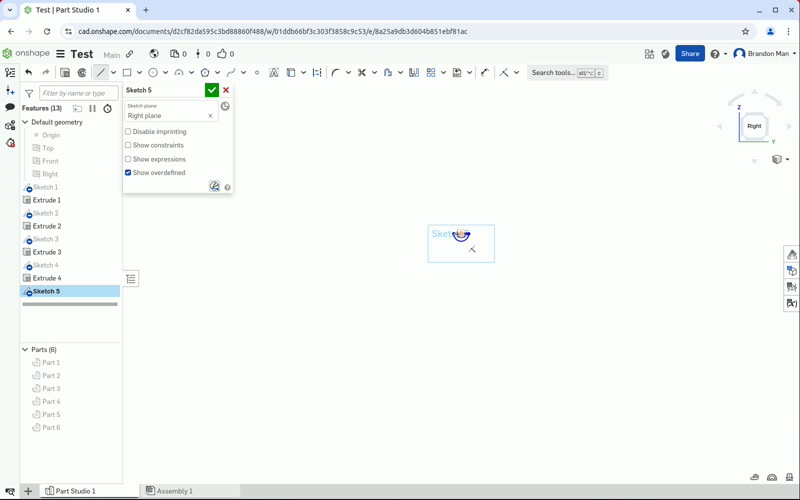
scroll(6)
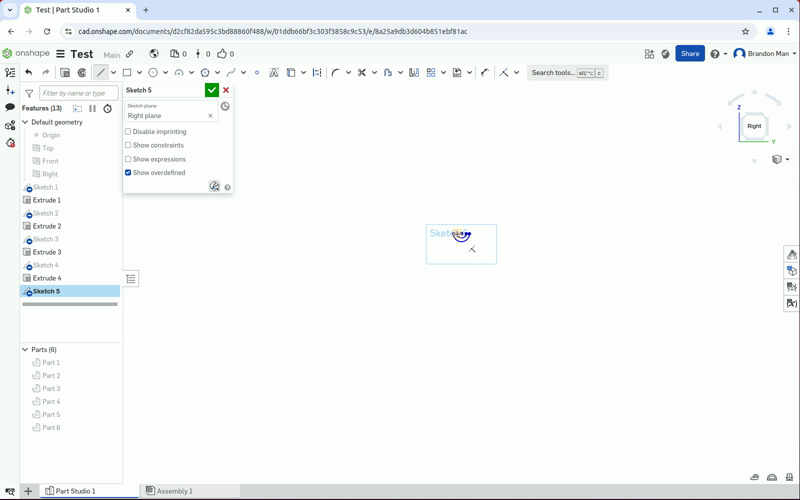
scroll(6)
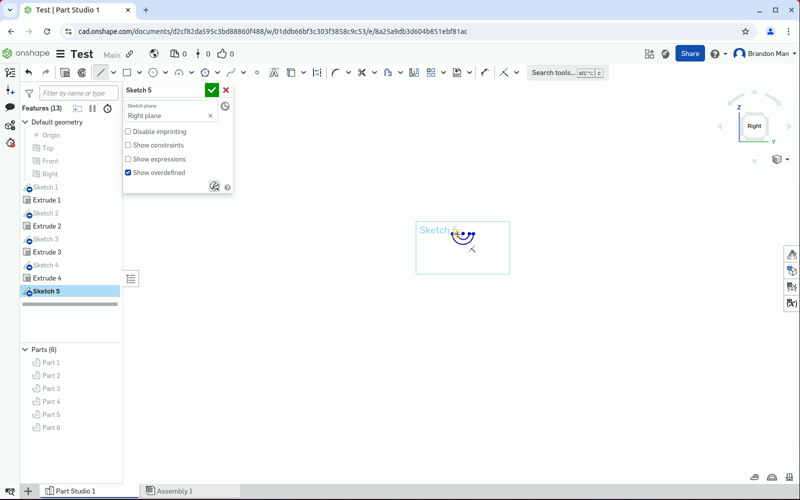
scroll(6)
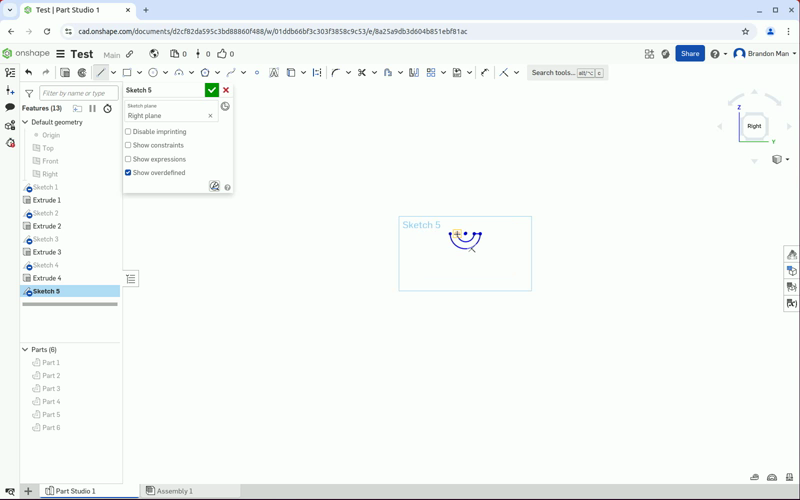
scroll(6)
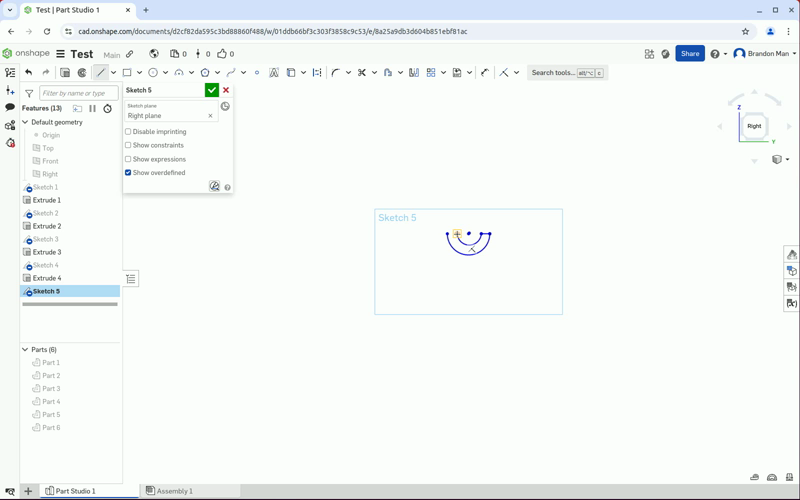
scroll(6)
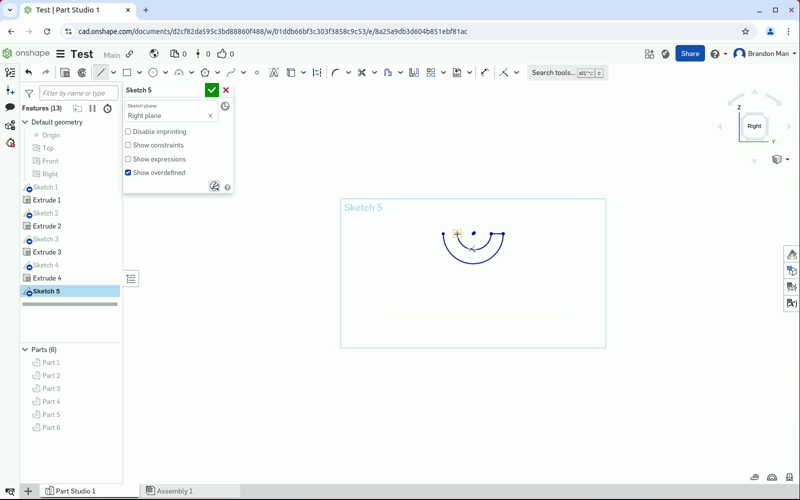
scroll(6)
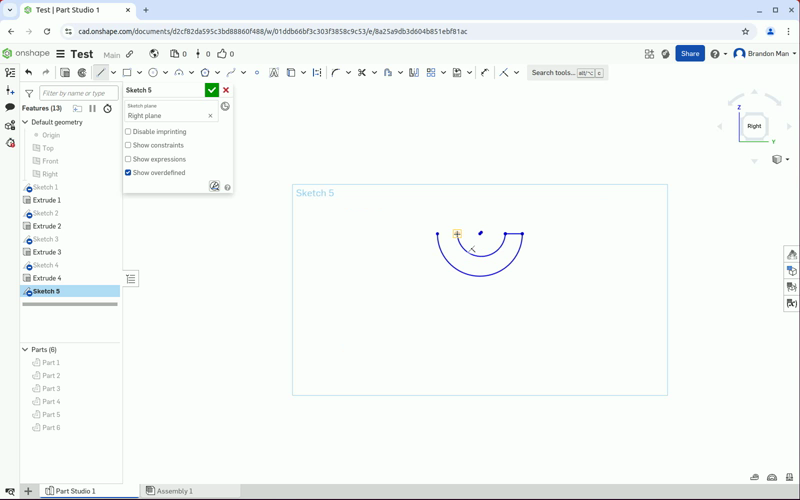
scroll(6)
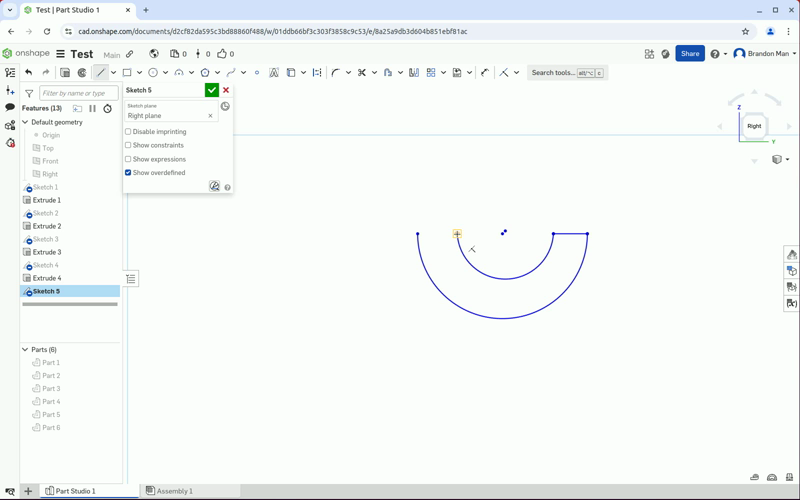
click(457, 233)
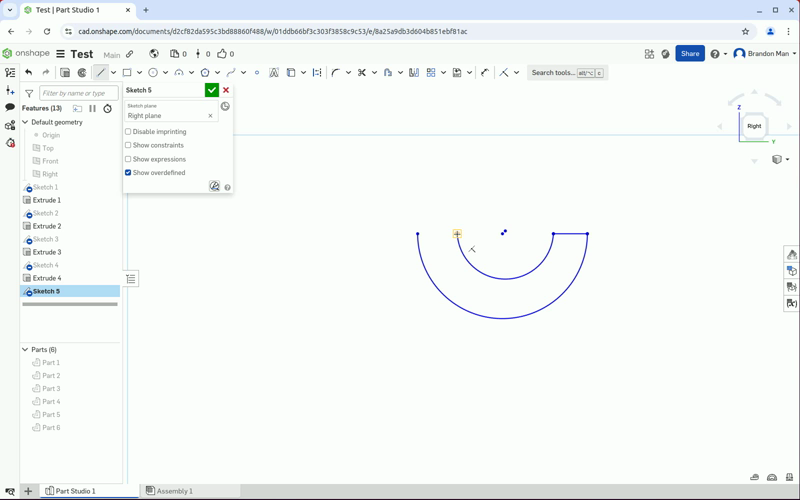
scroll(-6)
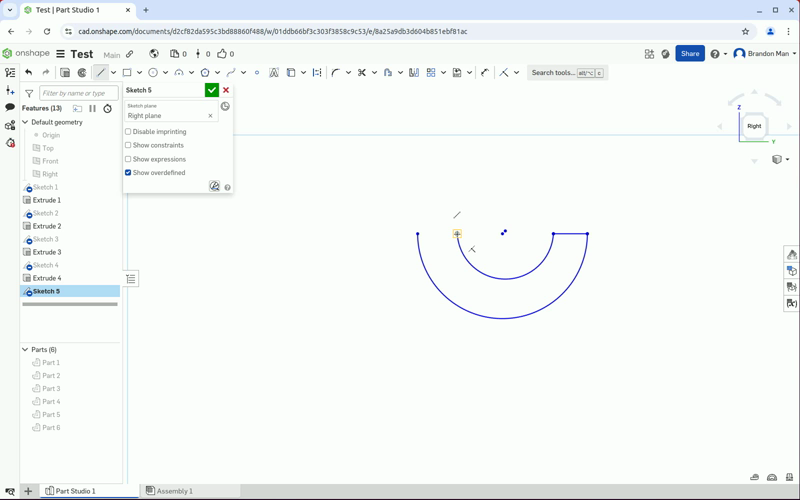
scroll(-6)
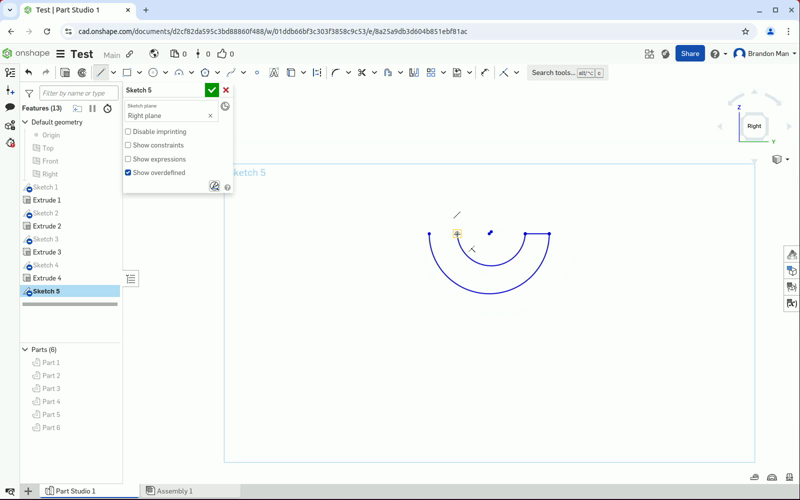
scroll(-6)
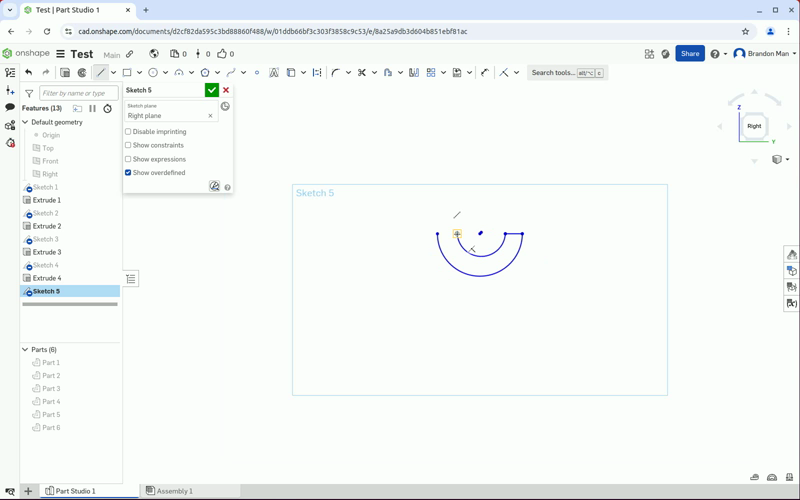
scroll(-6)
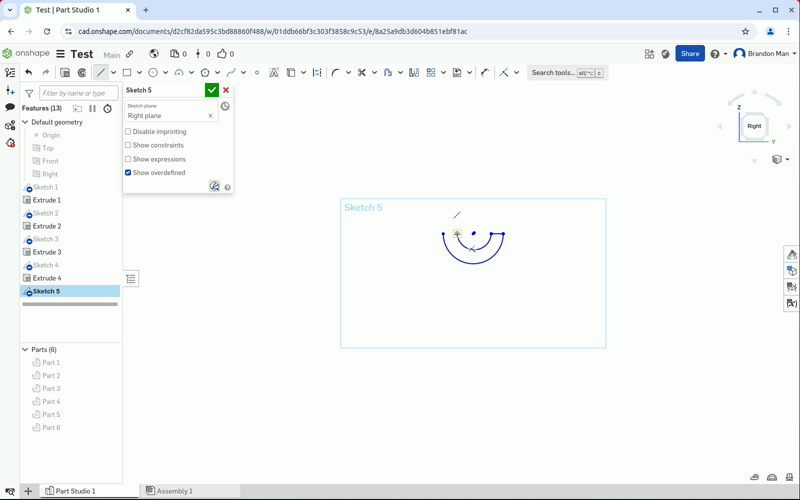
scroll(-6)
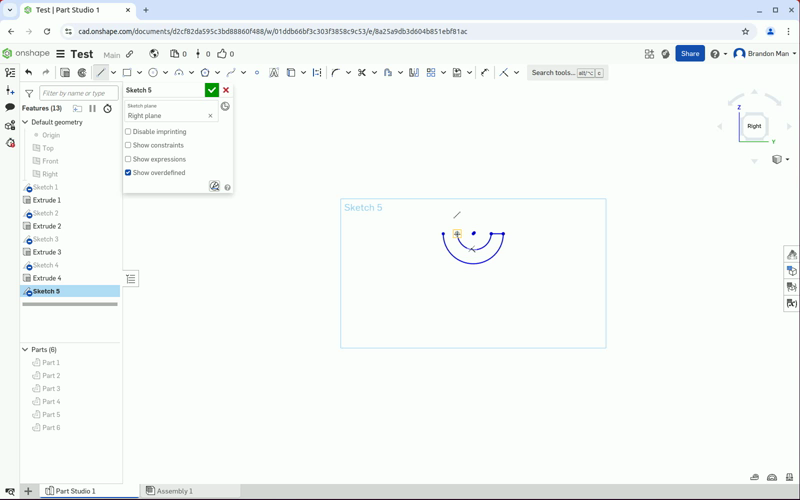
scroll(-6)
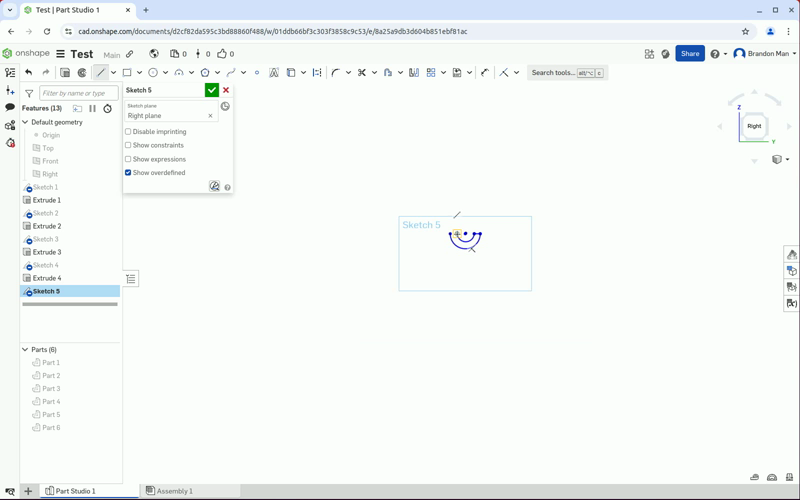
scroll(-6)
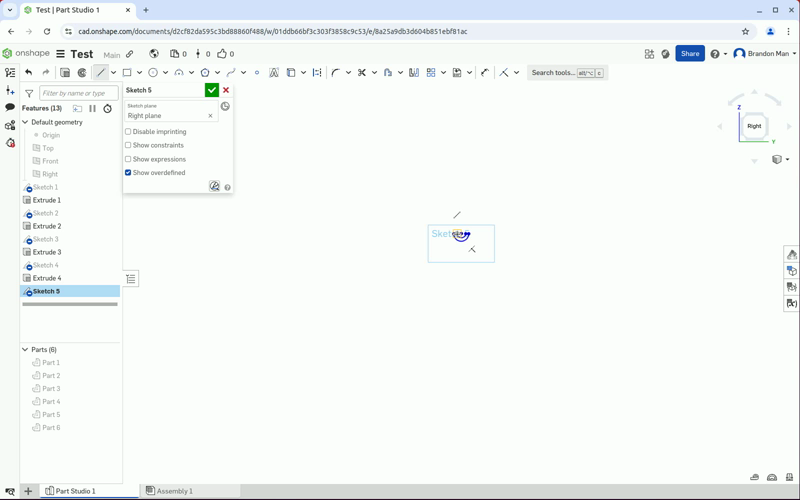
mouse_move(487, 233)
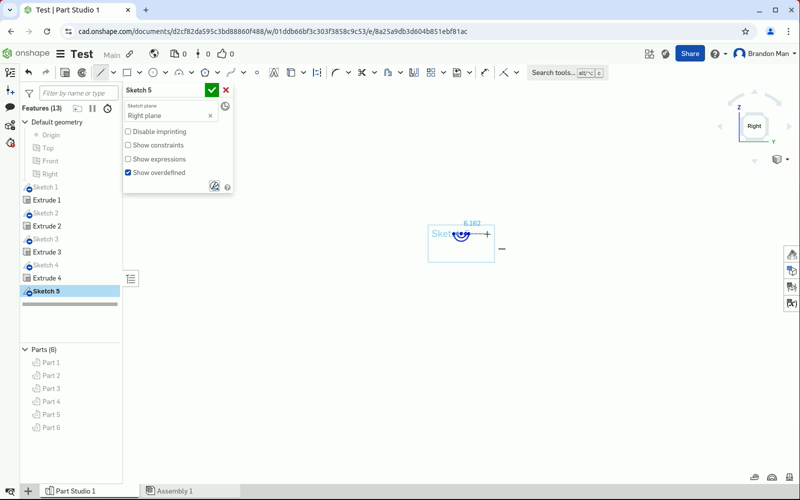
key_down(shift)
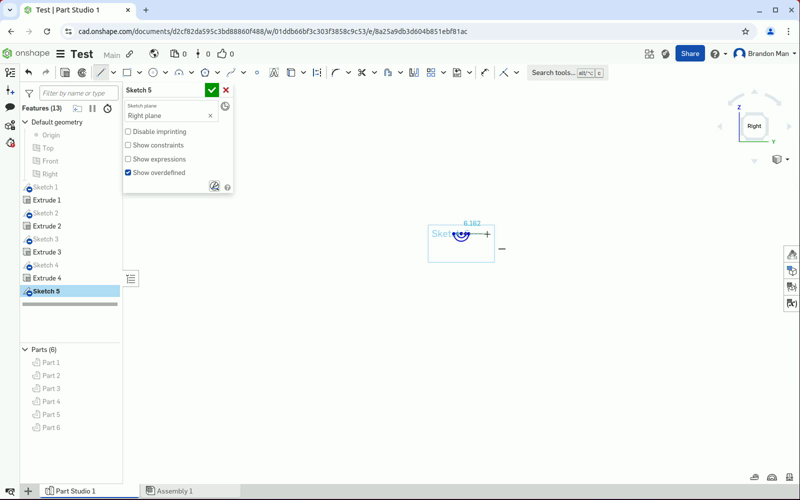
mouse_move(453, 233)
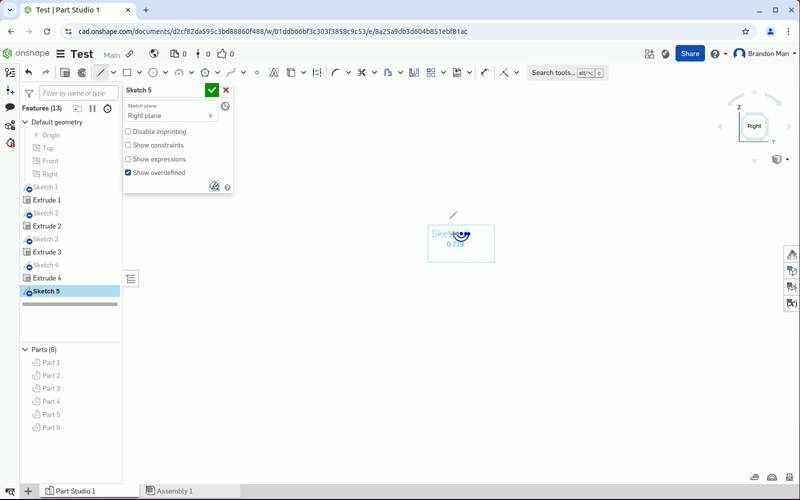
scroll(6)
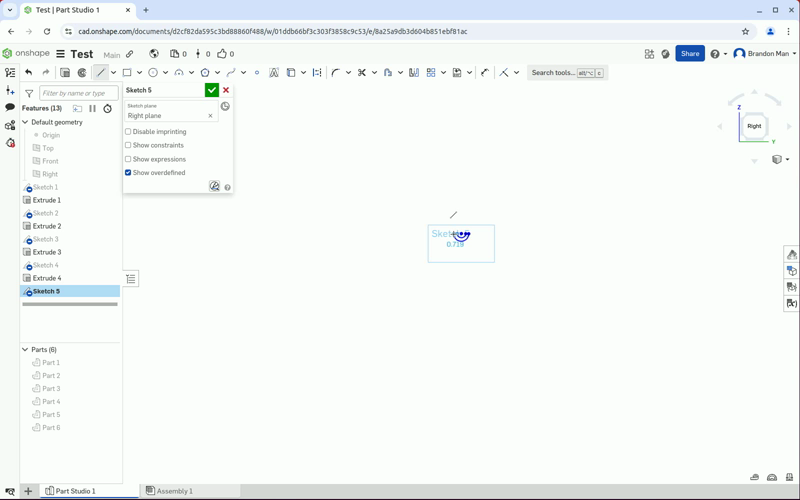
scroll(6)
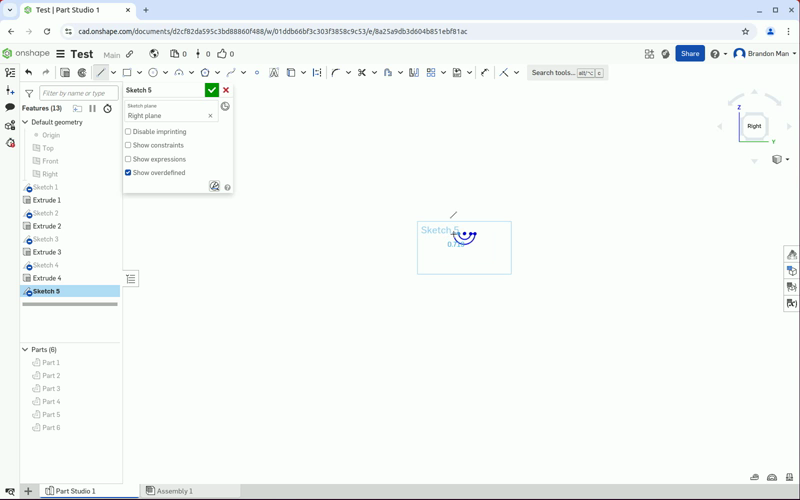
scroll(6)
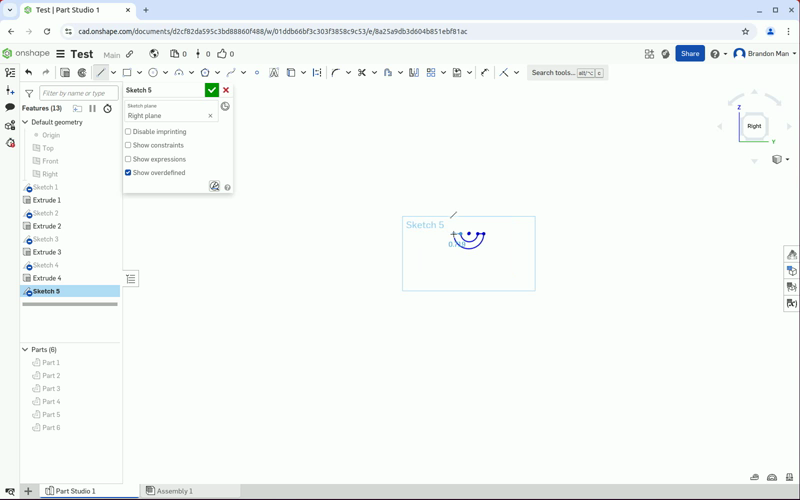
scroll(6)
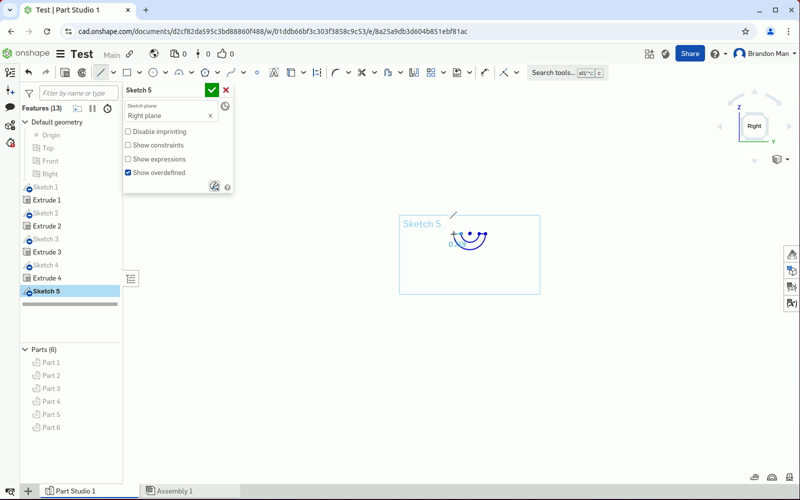
scroll(6)
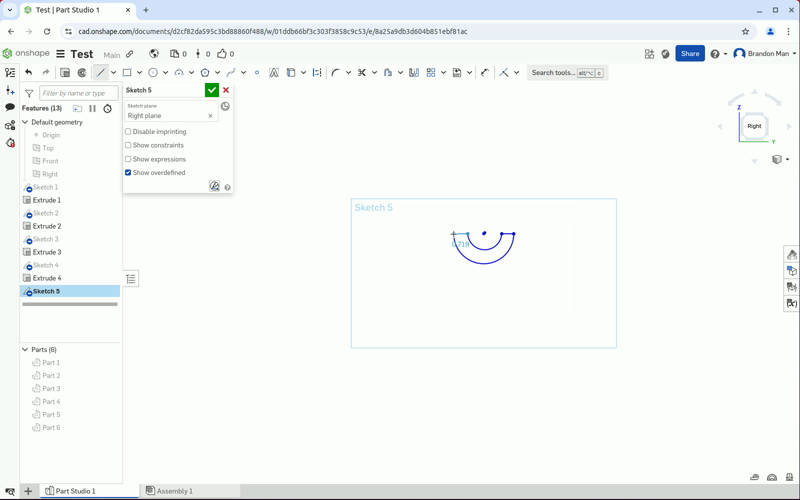
scroll(6)
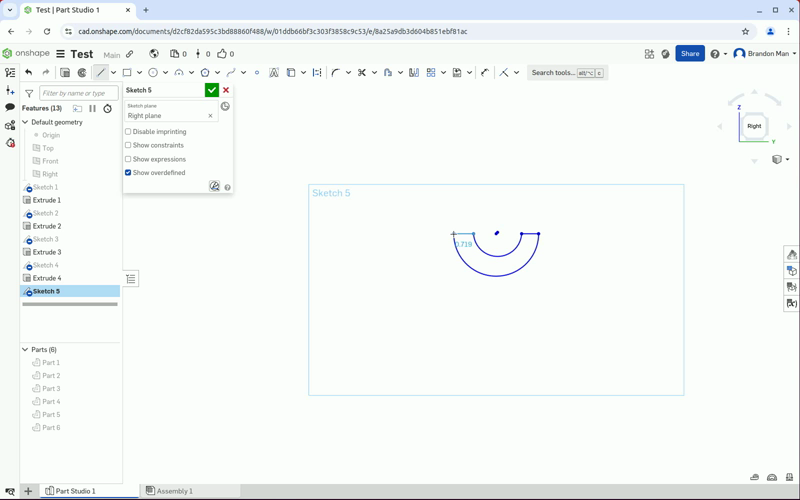
scroll(6)
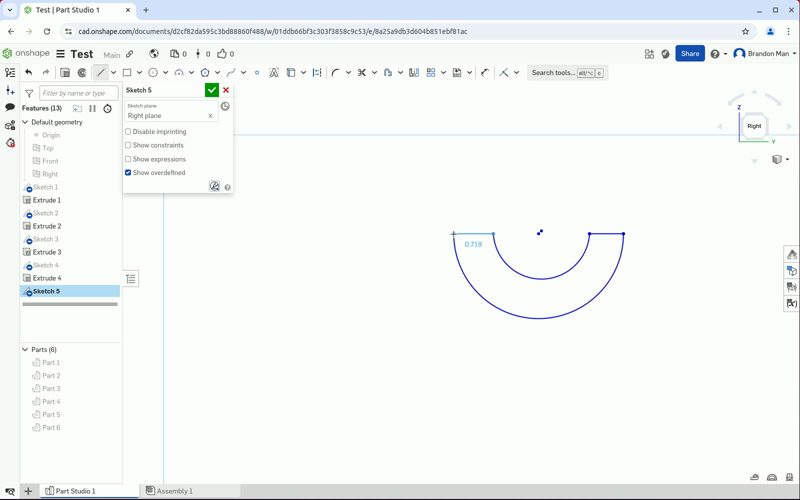
key_up(shift)
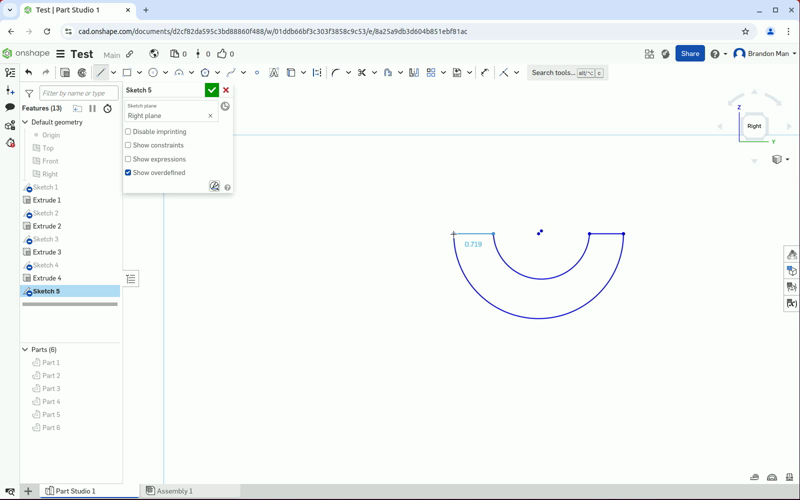
click(453, 233)
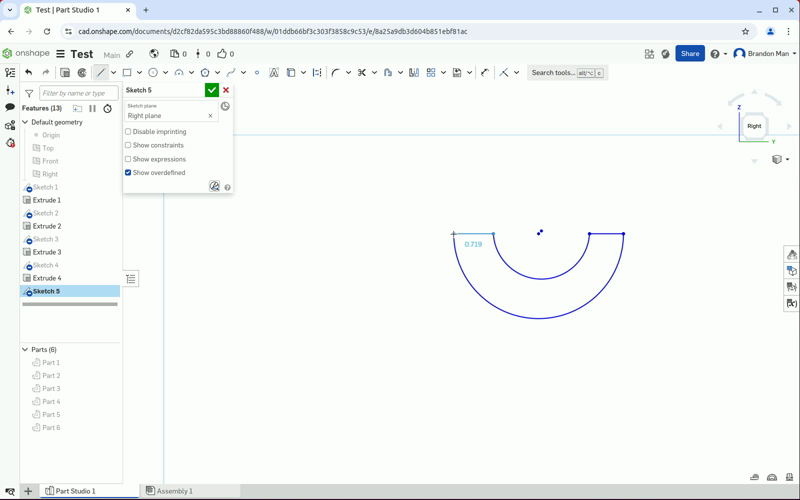
scroll(-6)
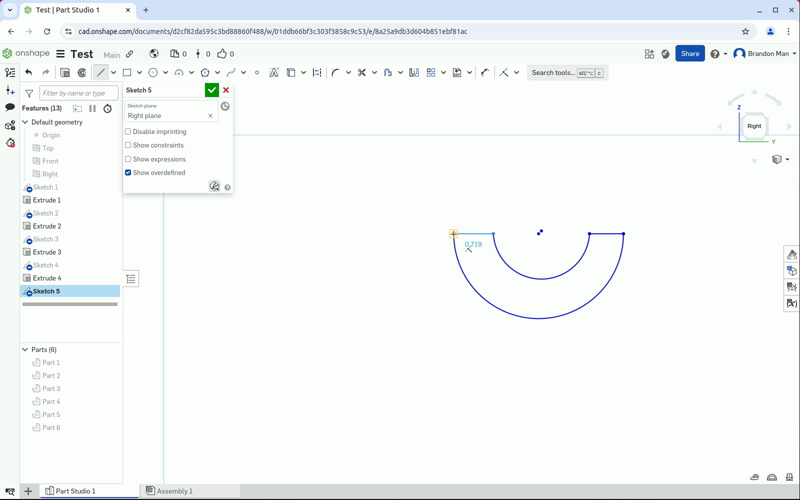
scroll(-6)
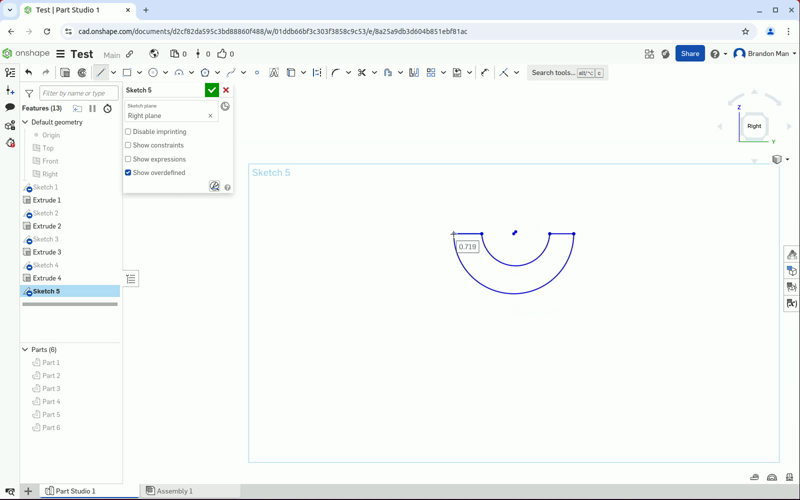
scroll(-6)
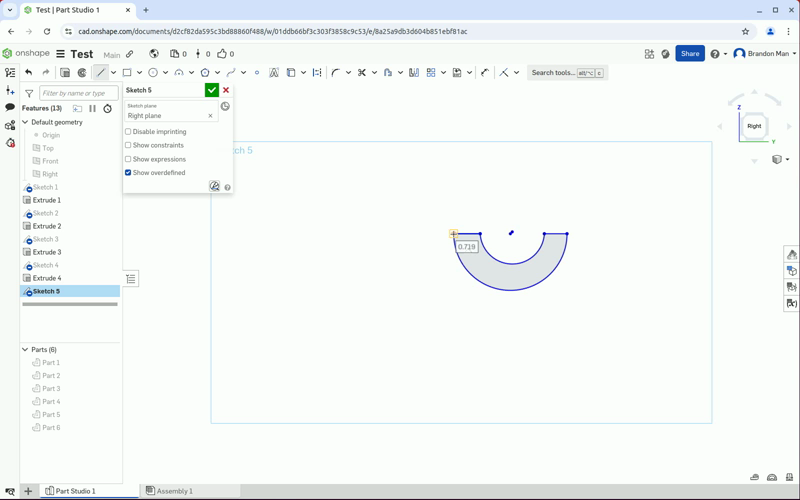
scroll(-6)
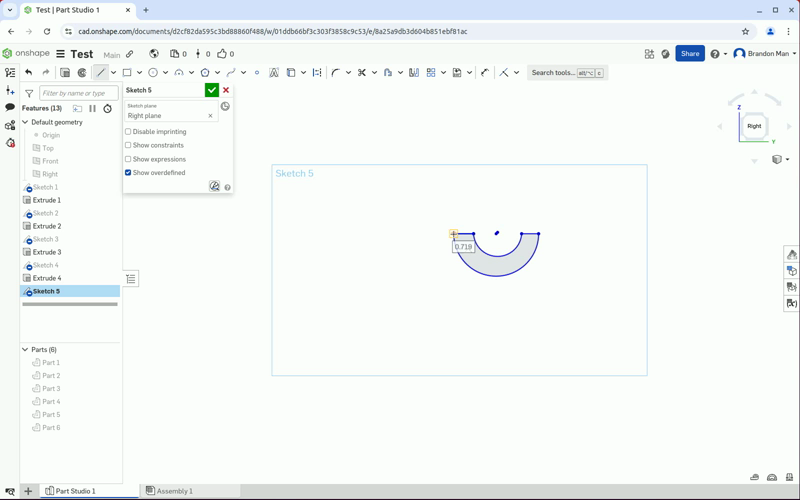
scroll(-6)
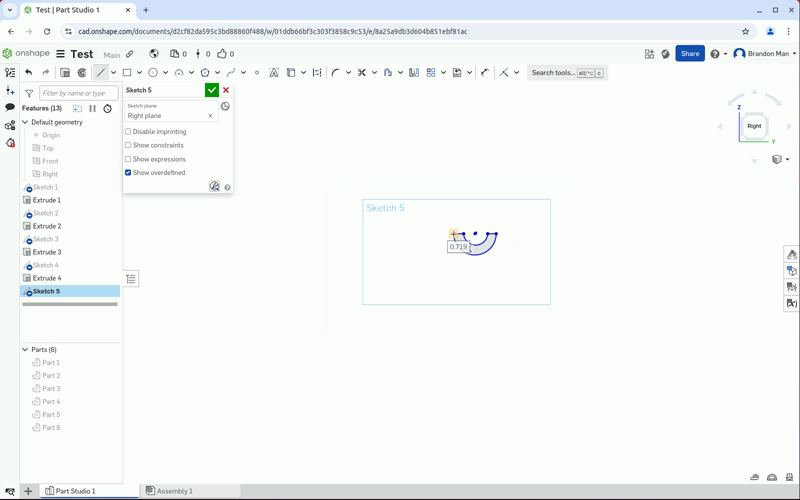
scroll(-6)
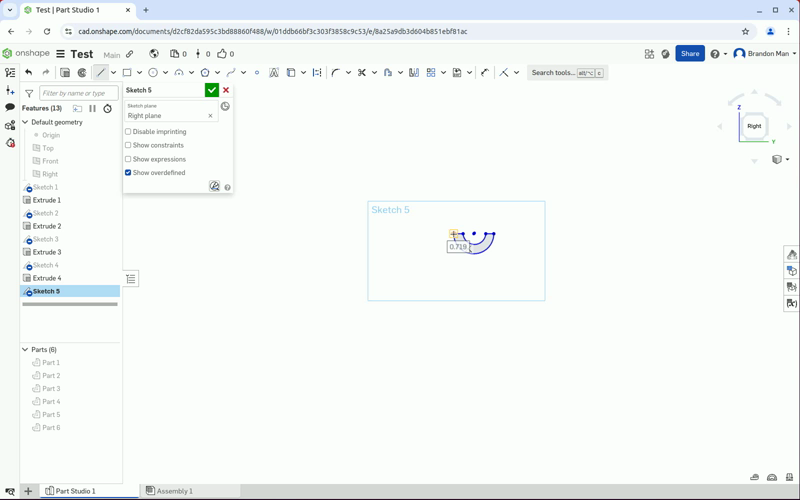
scroll(-6)
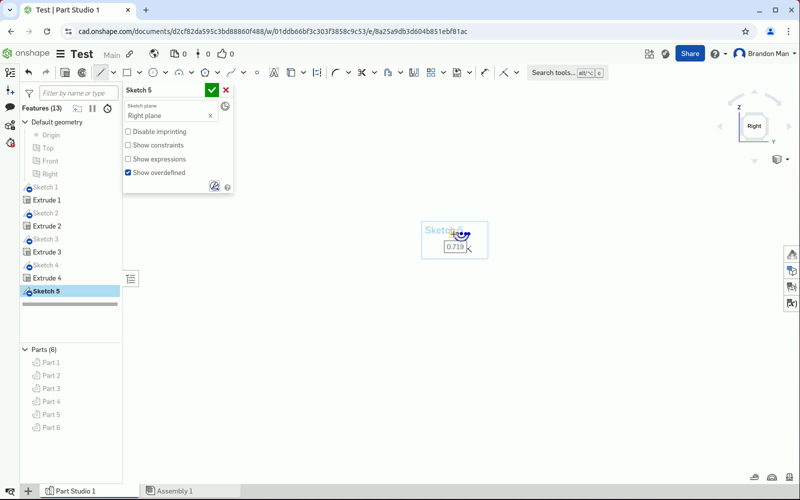
key(esc)
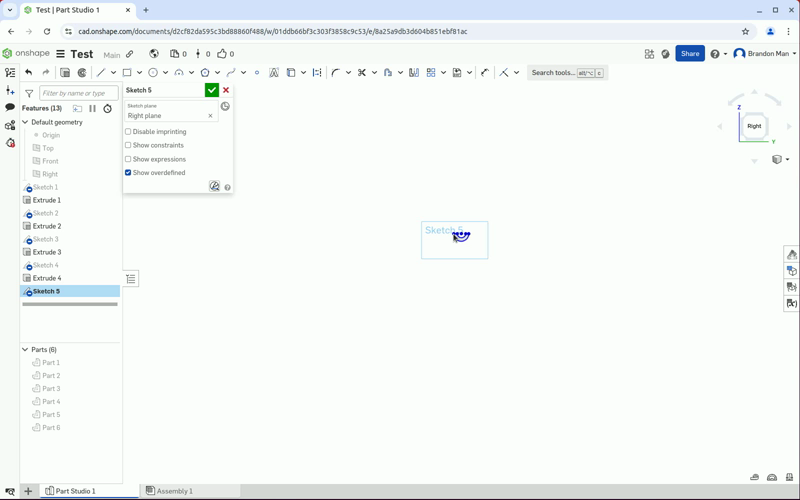
mouse_move(456, 235)
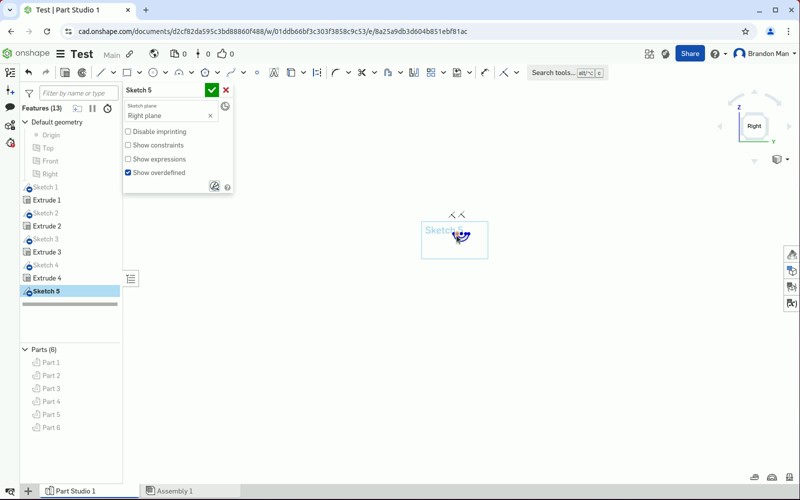
scroll(6)
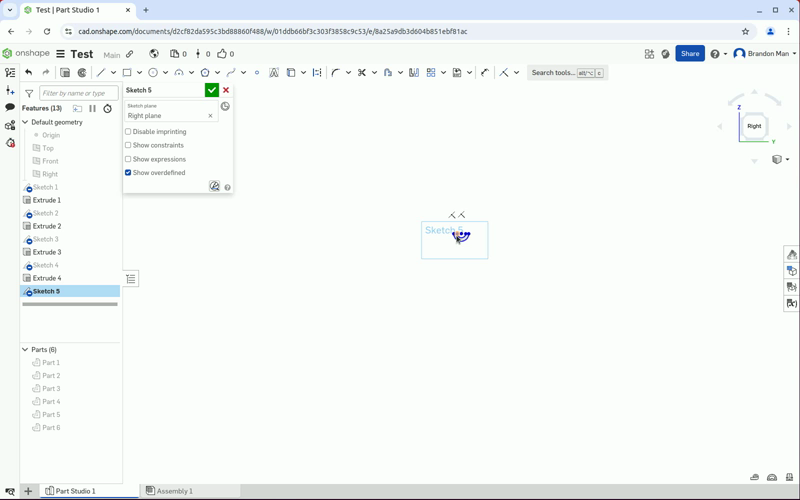
scroll(6)
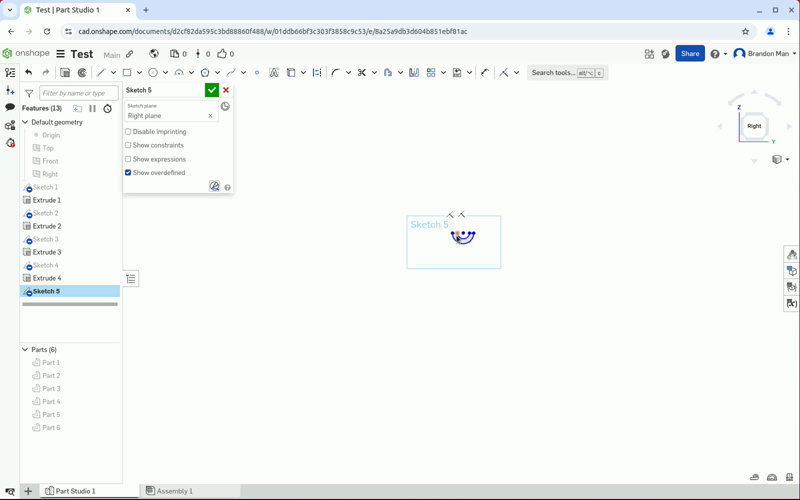
scroll(6)
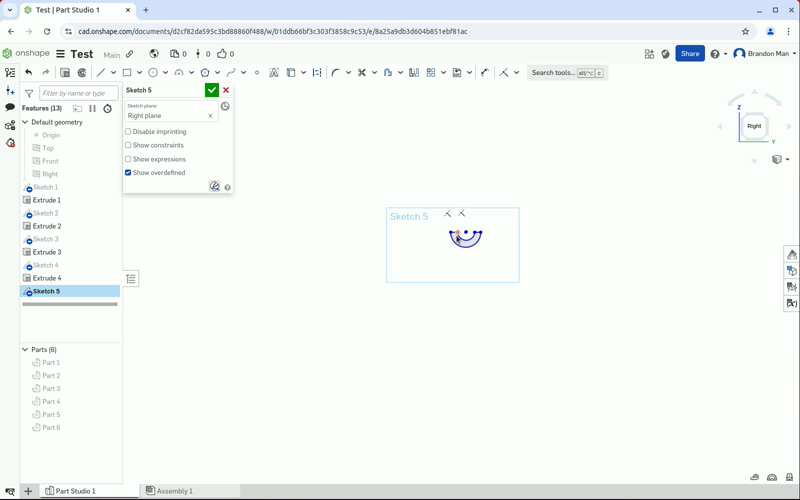
scroll(6)
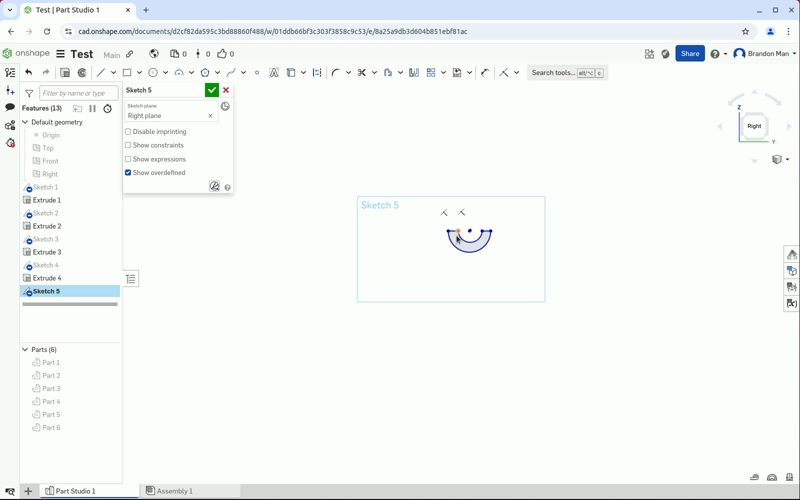
scroll(6)
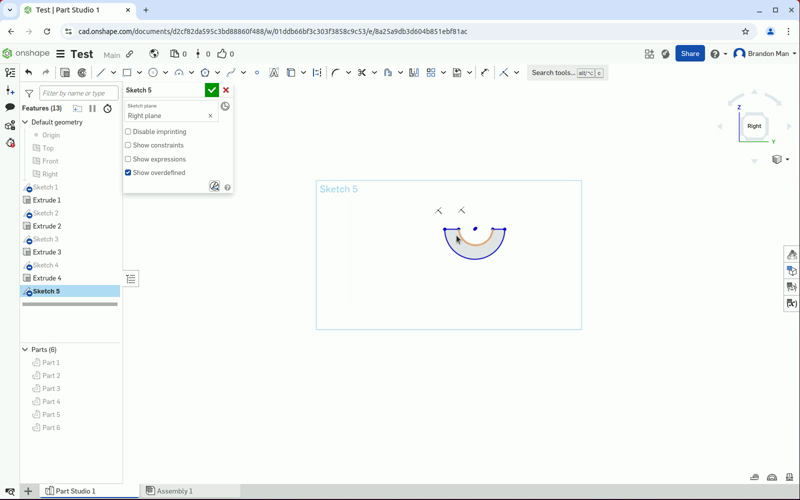
scroll(6)
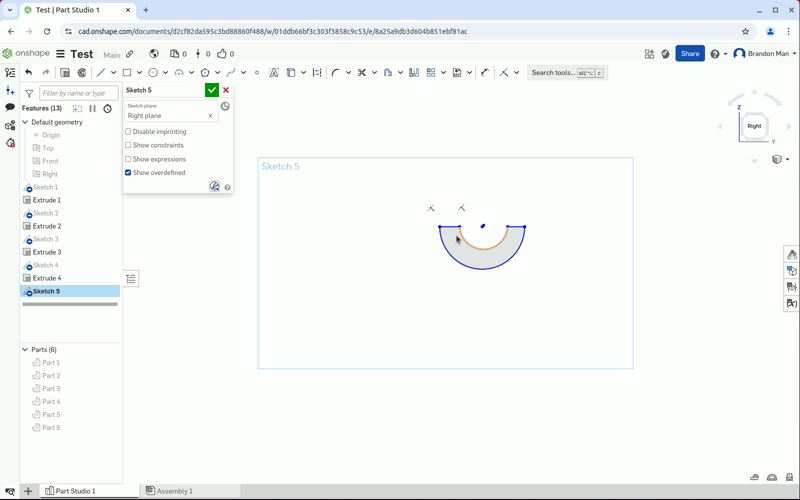
scroll(6)
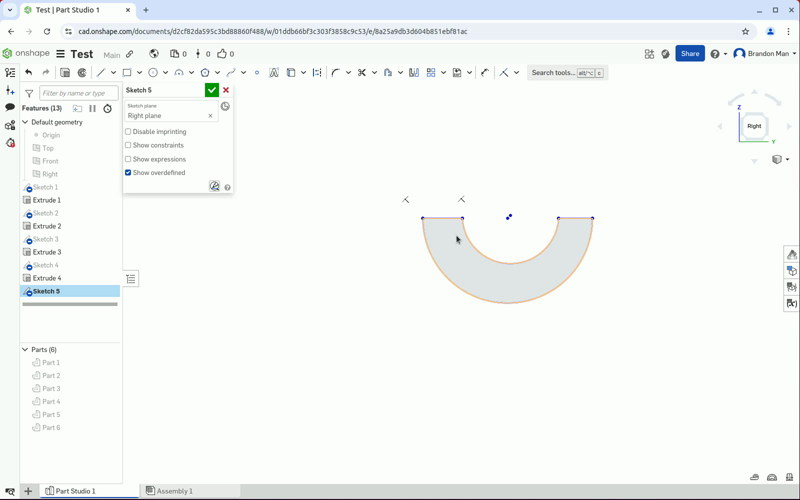
click(456, 235)
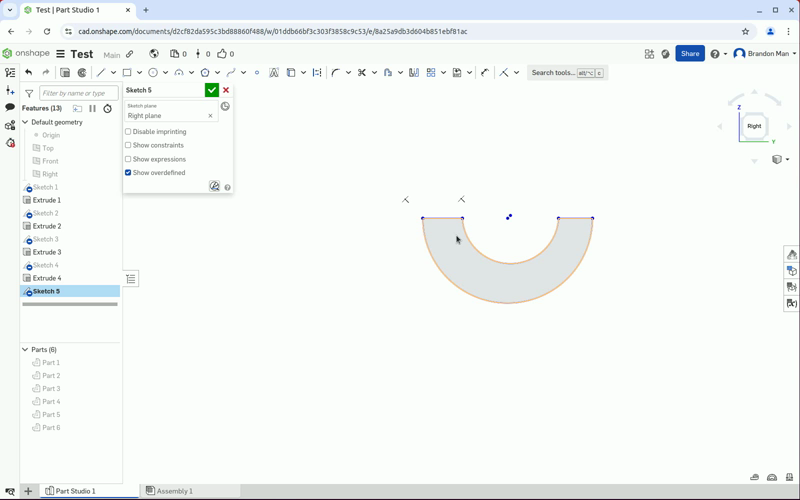
scroll(-6)
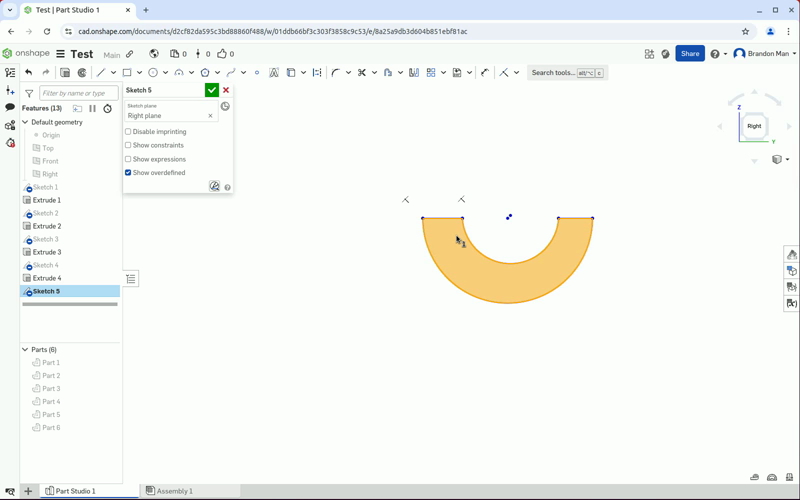
scroll(-6)
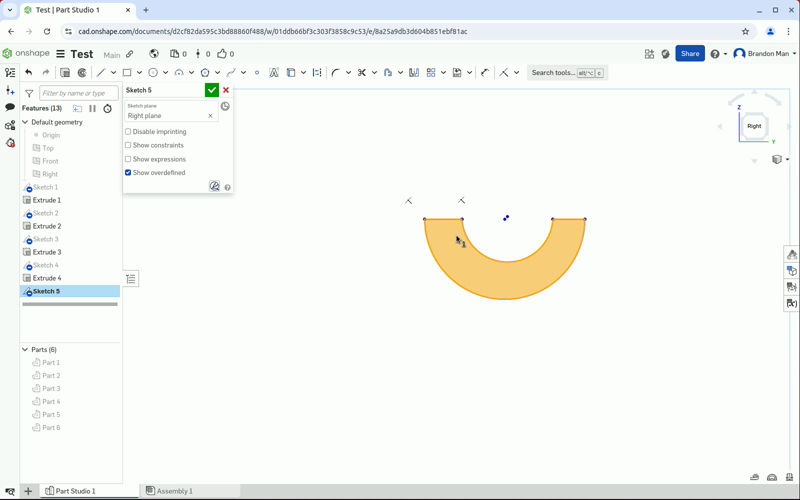
scroll(-6)
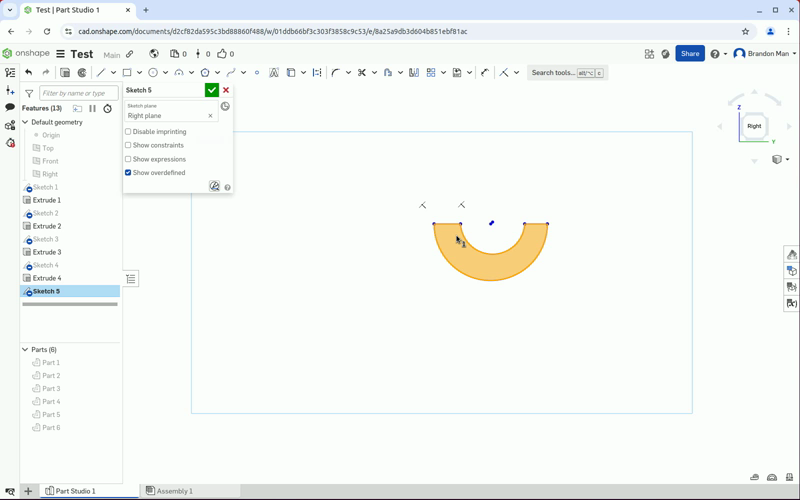
scroll(-6)
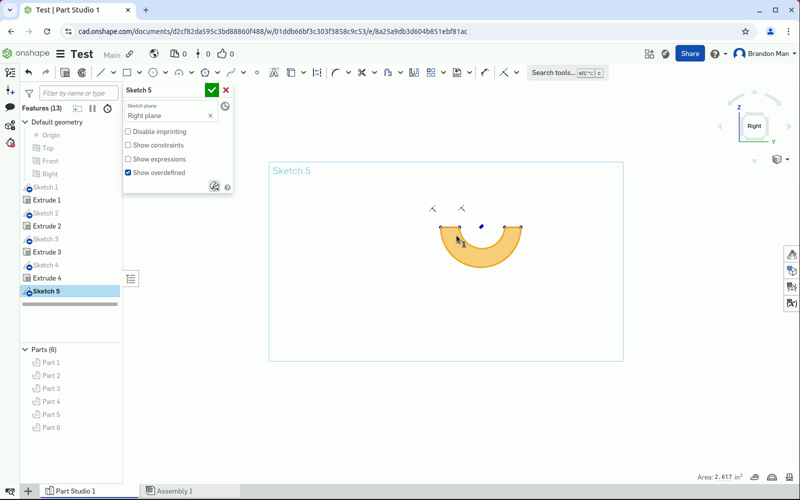
scroll(-6)
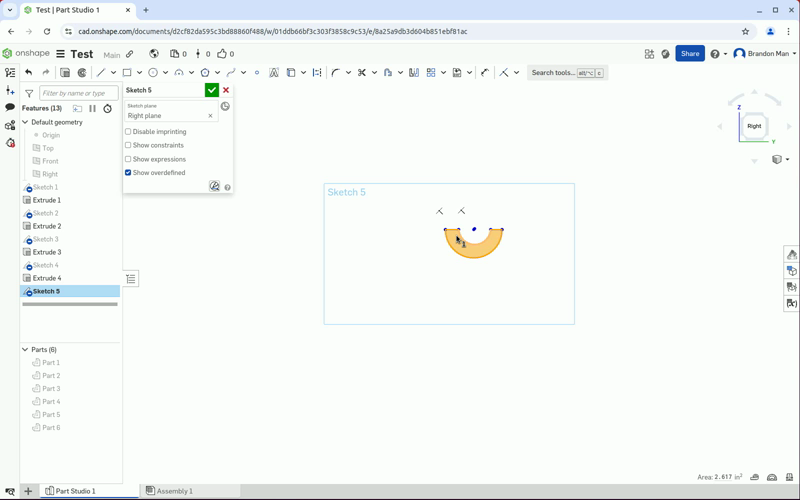
scroll(-6)
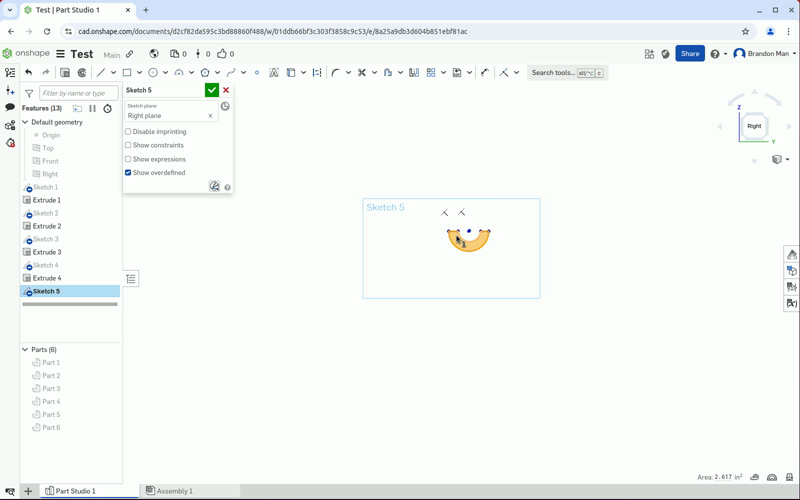
scroll(-6)
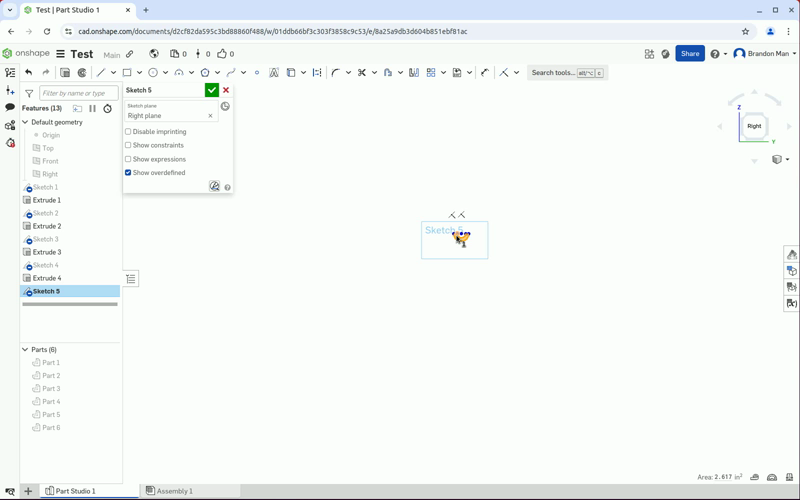
mouse_move(73, 352)
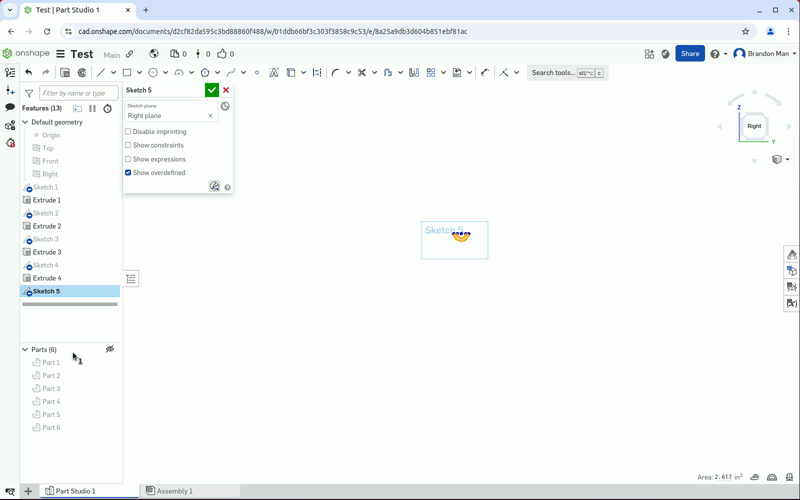
key(shift+y)
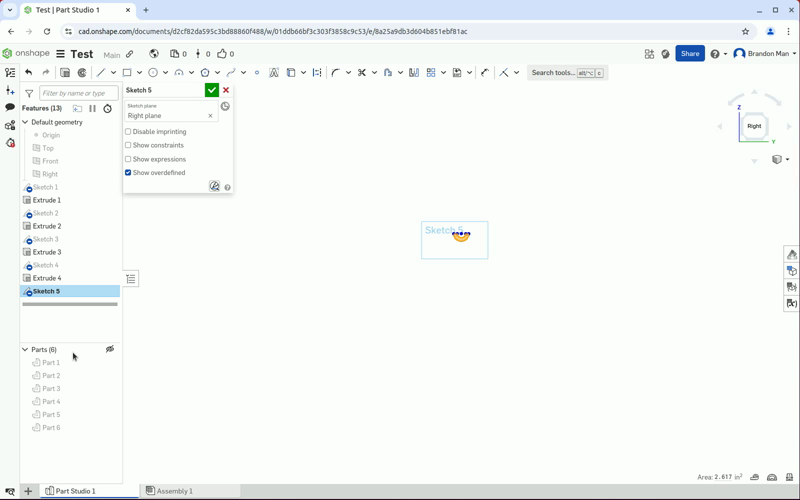
key(shift+e)
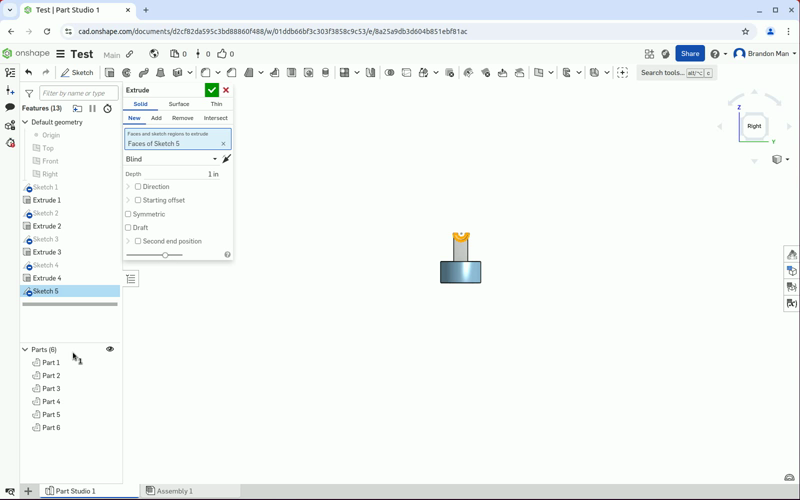
mouse_move(143, 106)
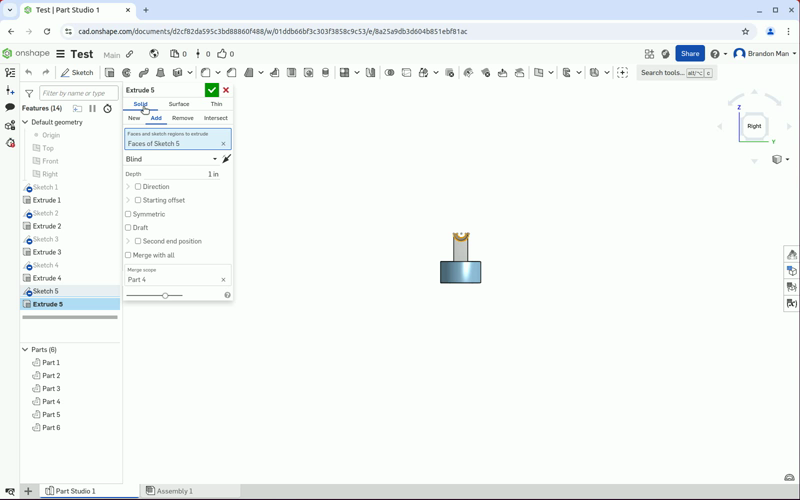
click(143, 106)
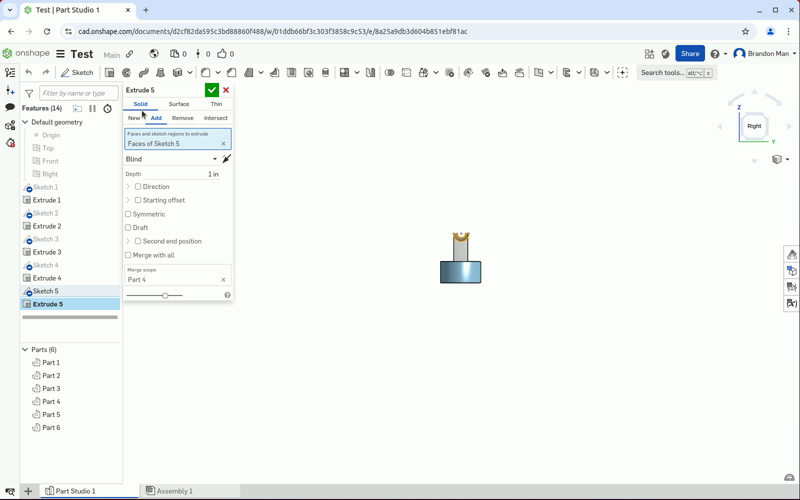
mouse_move(137, 120)
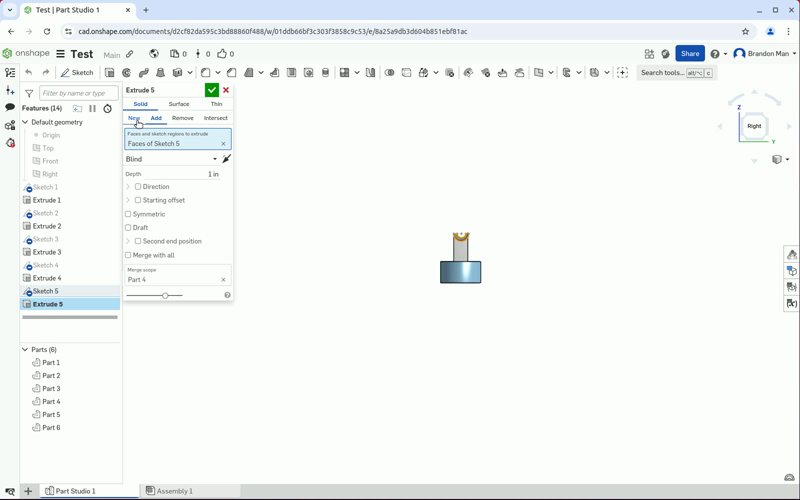
click(137, 120)
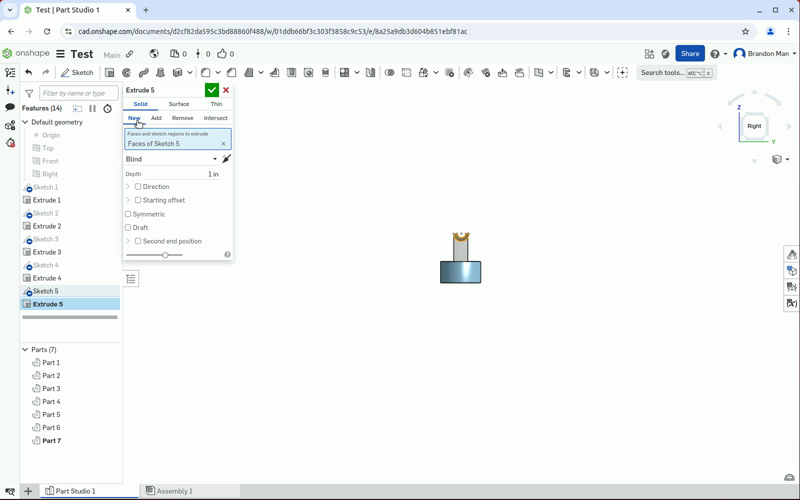
key(tab, 4)
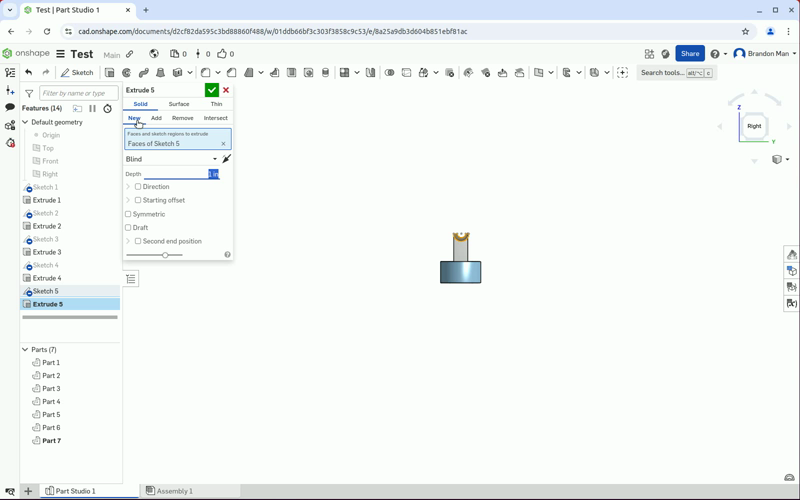
text(8.666)
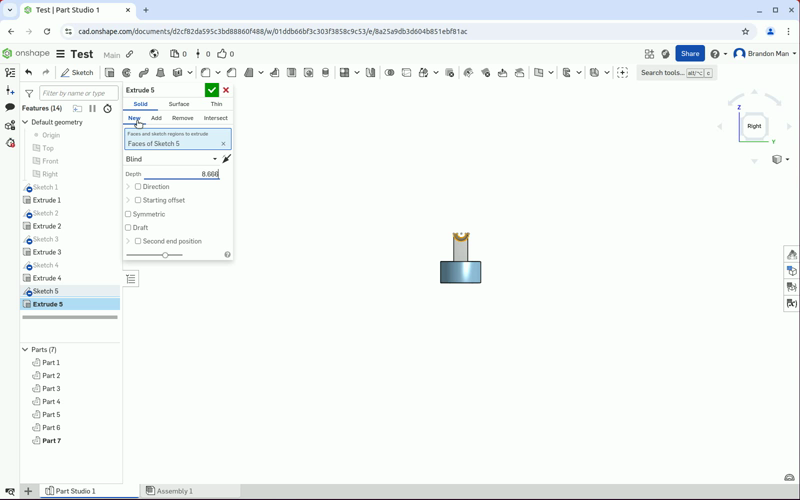
key(enter)
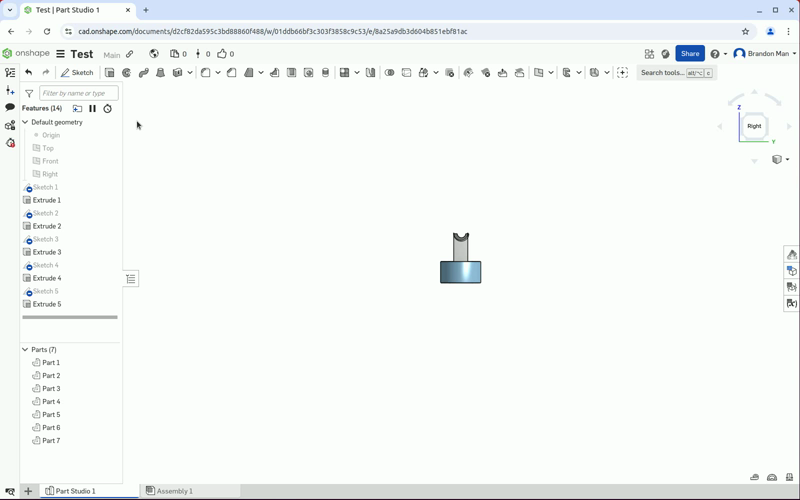
key(shift+h)
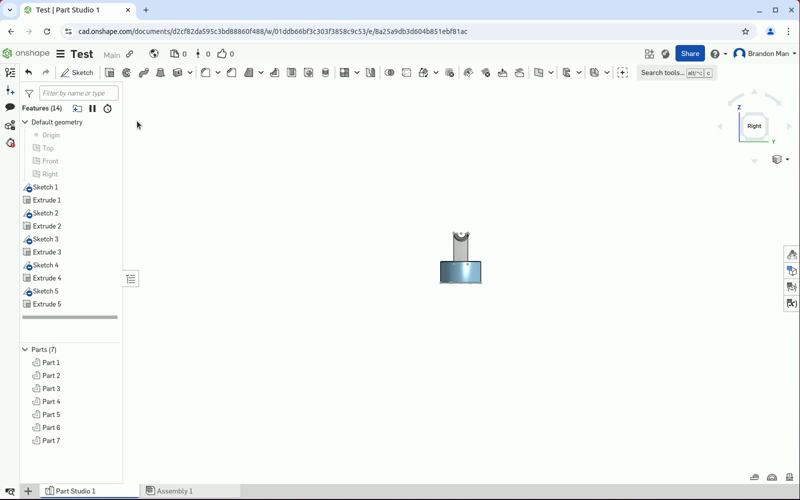
key(shift+h)
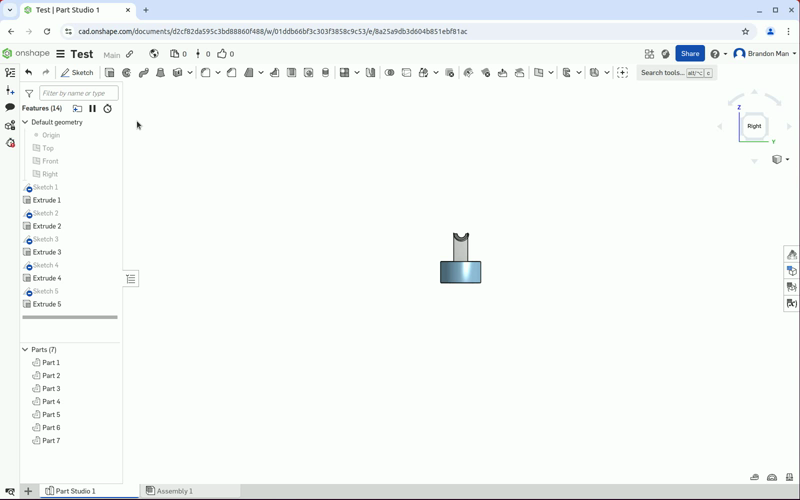
mouse_move(73, 189)
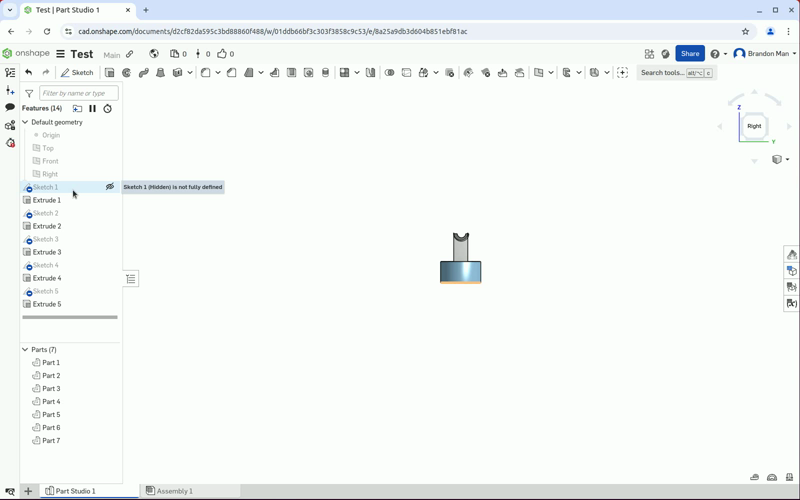
click(73, 189)
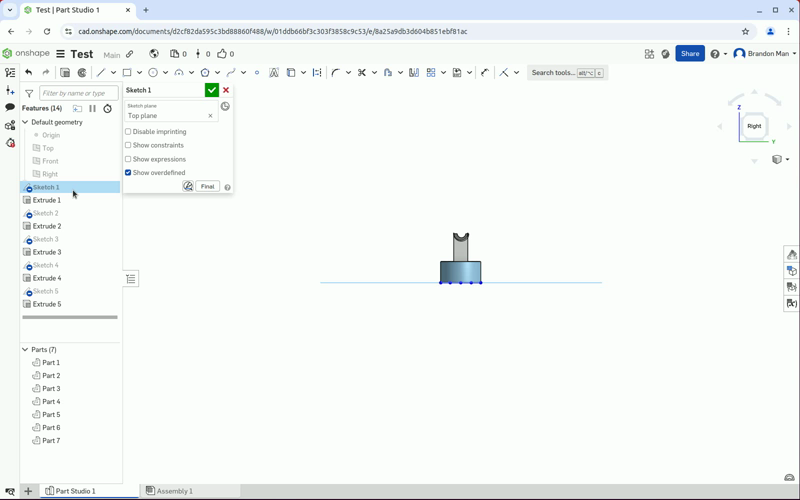
mouse_move(229, 92)
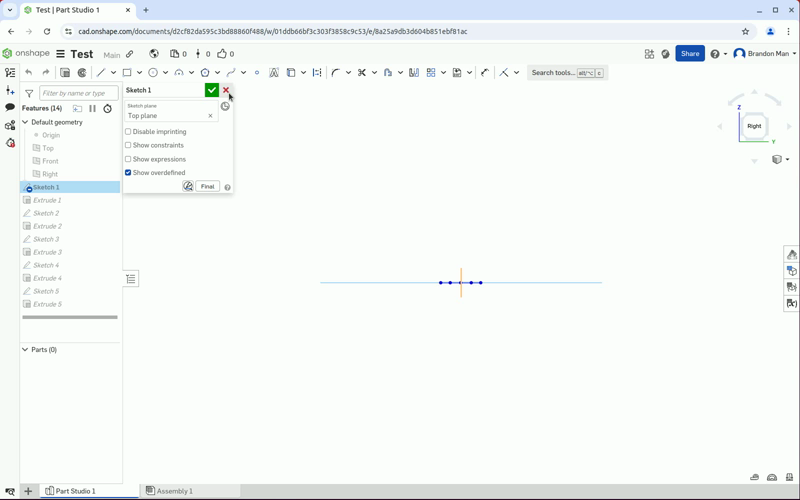
click(229, 92)
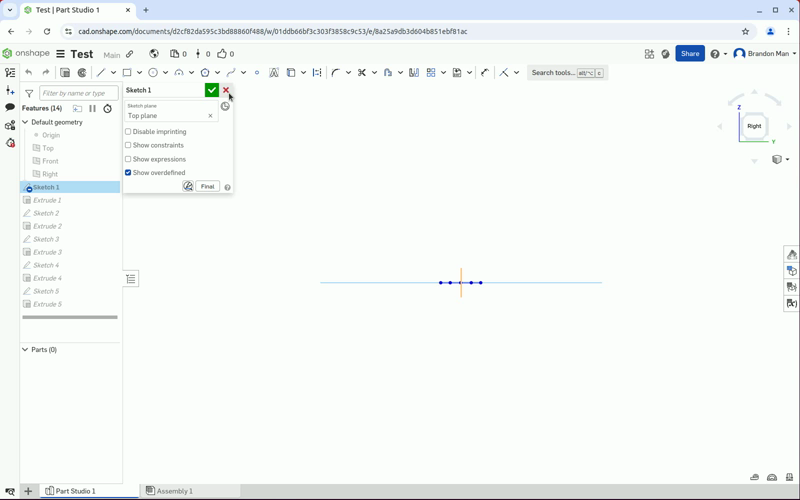
key(shift+s)
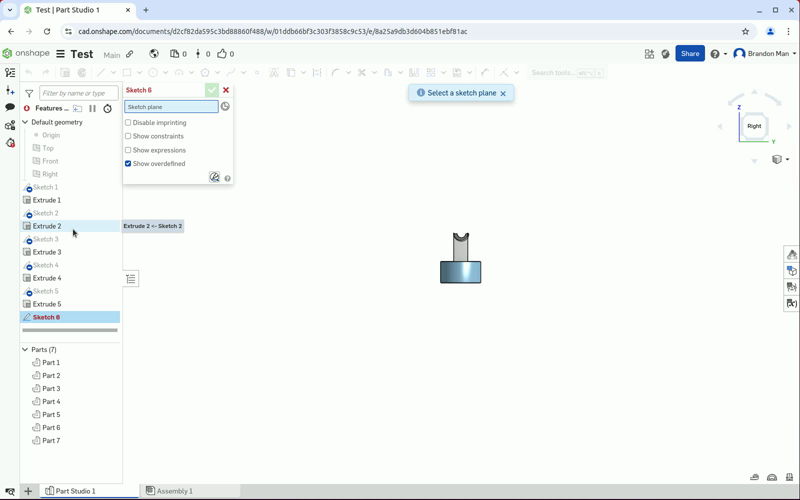
scroll(3)
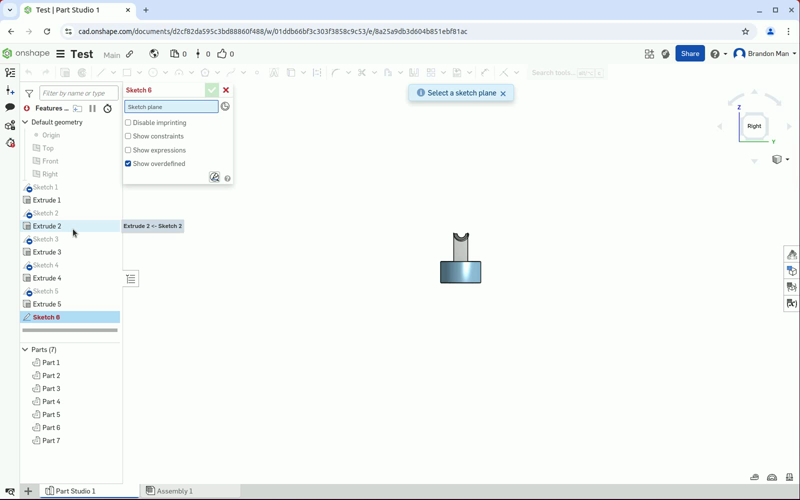
mouse_move(73, 176)
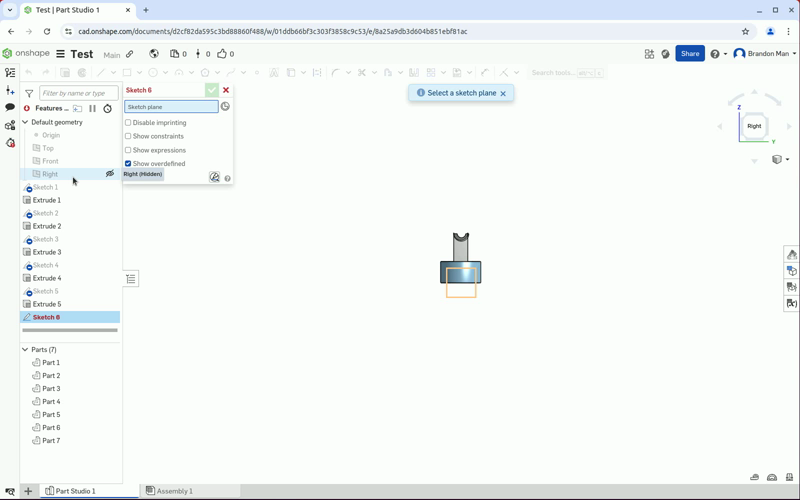
click(73, 176)
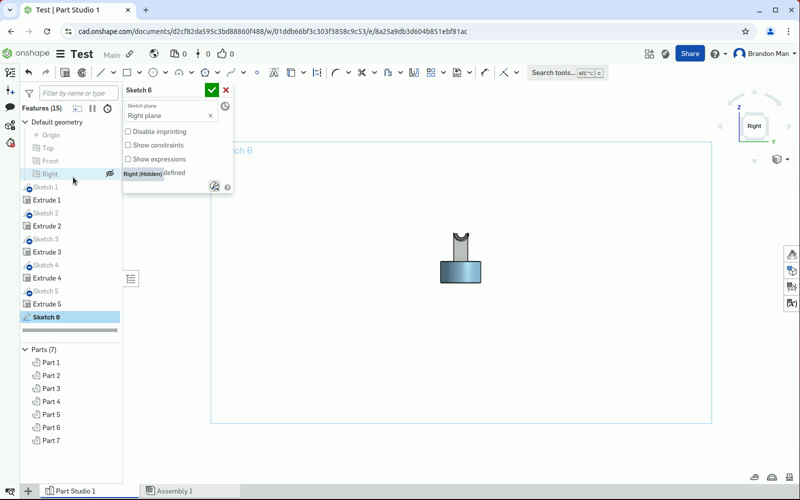
mouse_move(73, 352)
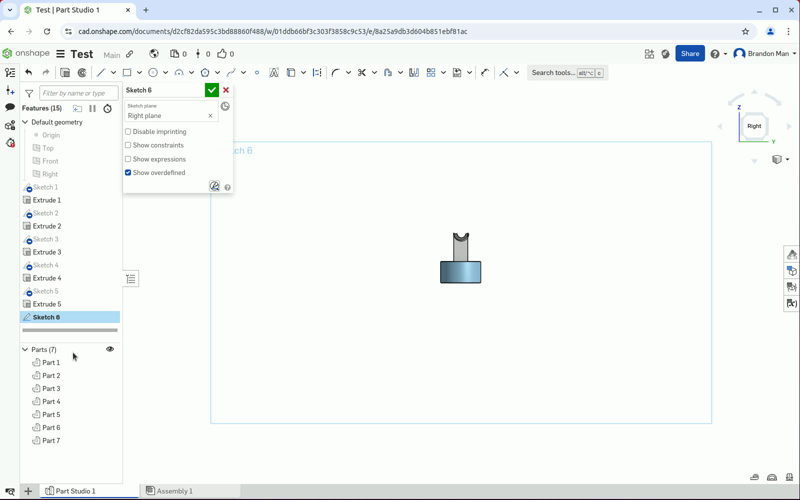
key(y)
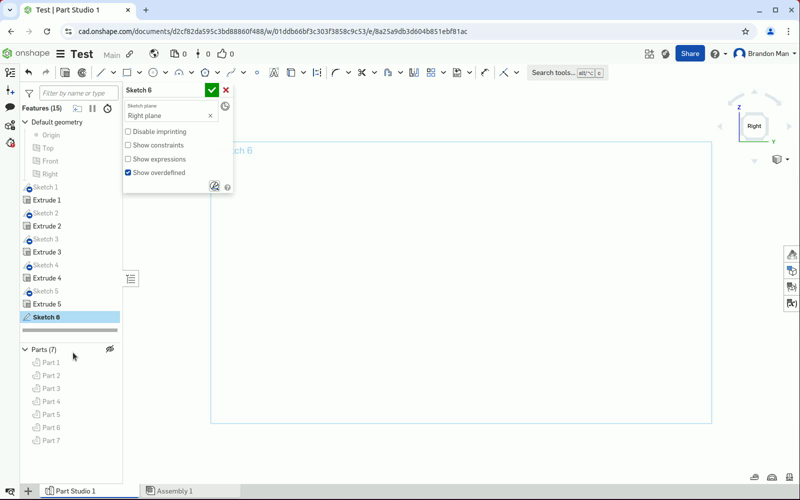
key(l)
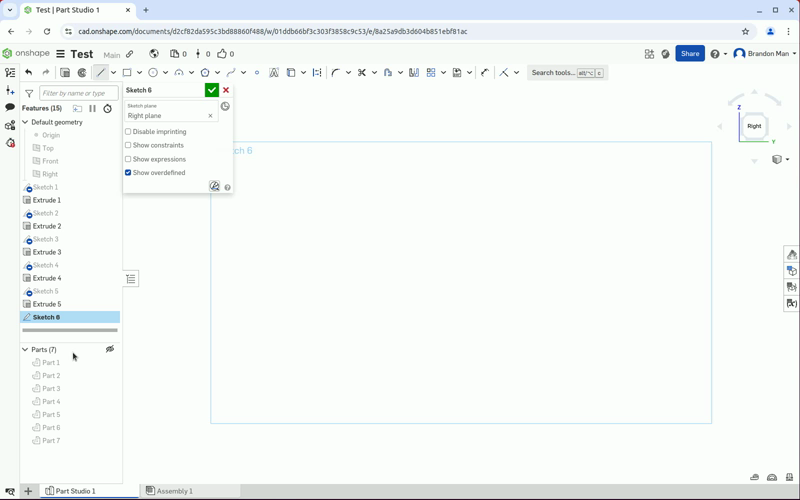
key_down(shift)
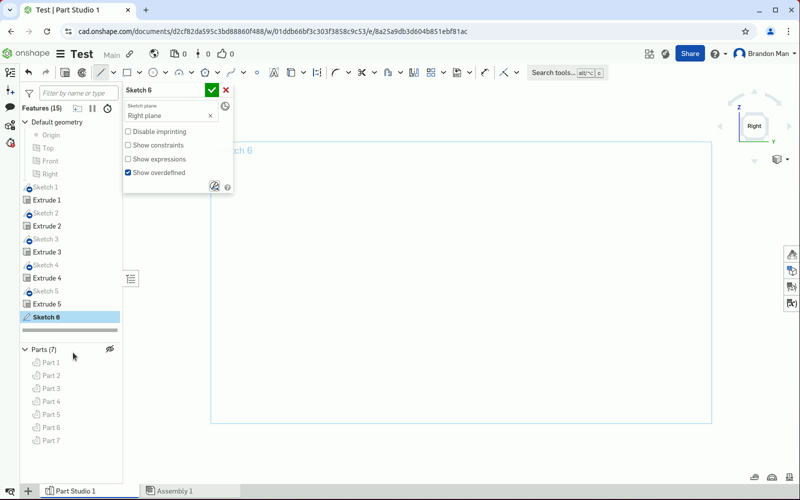
mouse_move(453, 233)
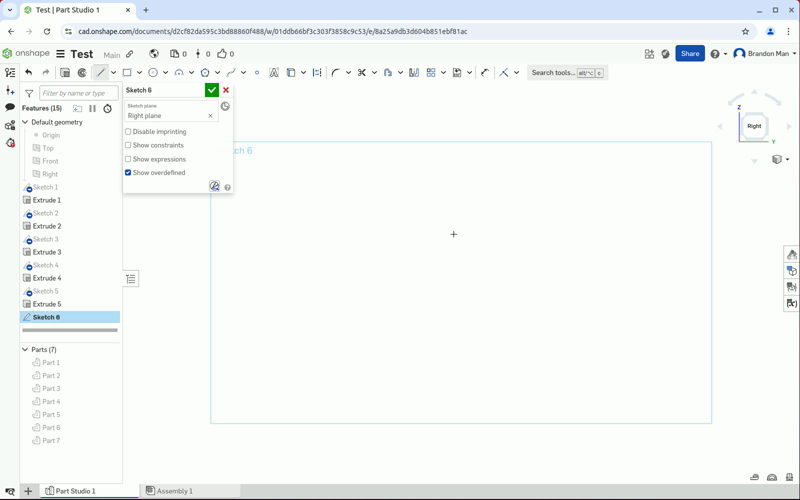
click(453, 233)
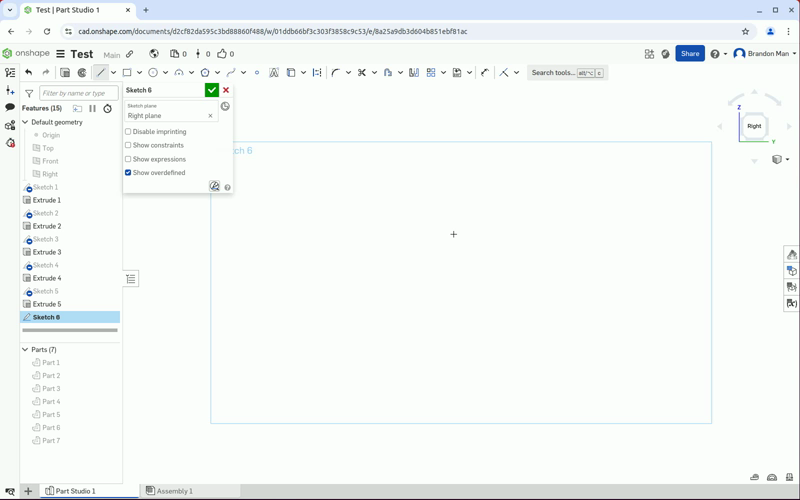
key_up(shift)
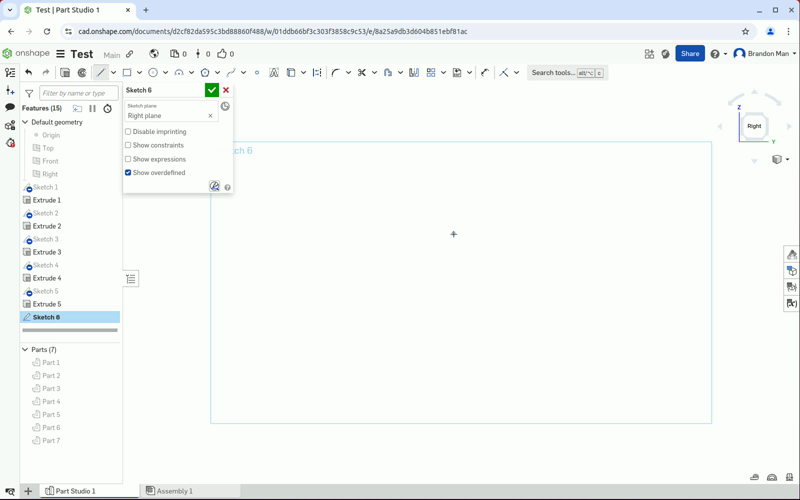
key_down(shift)
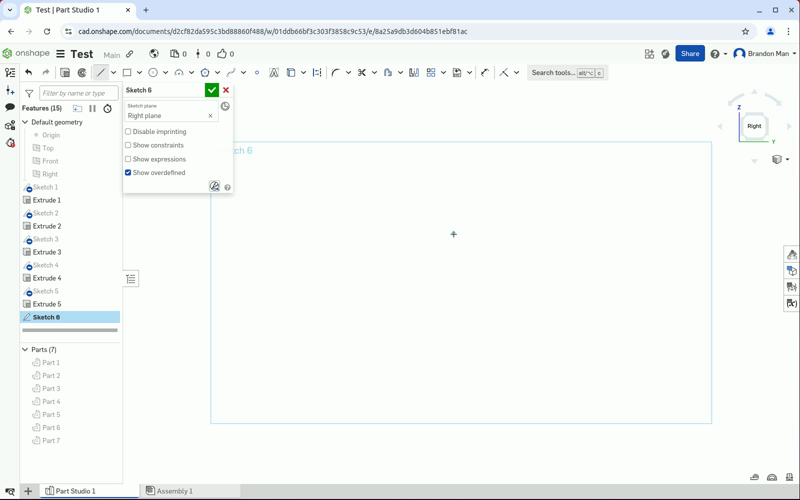
mouse_move(483, 233)
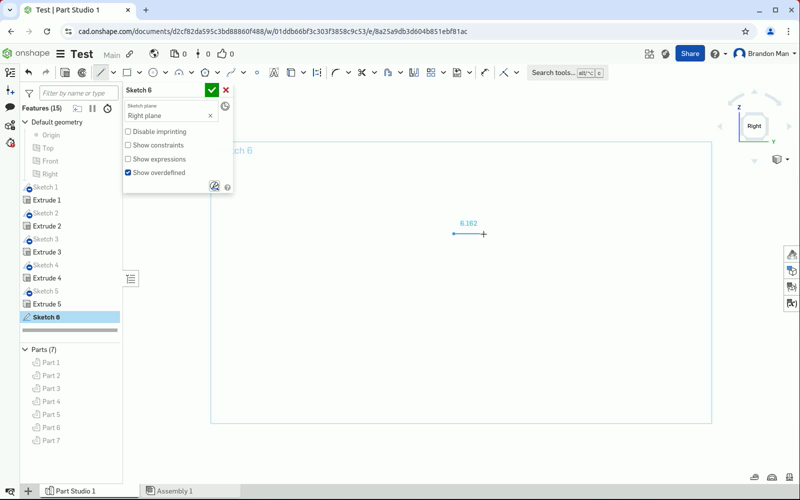
mouse_move(457, 233)
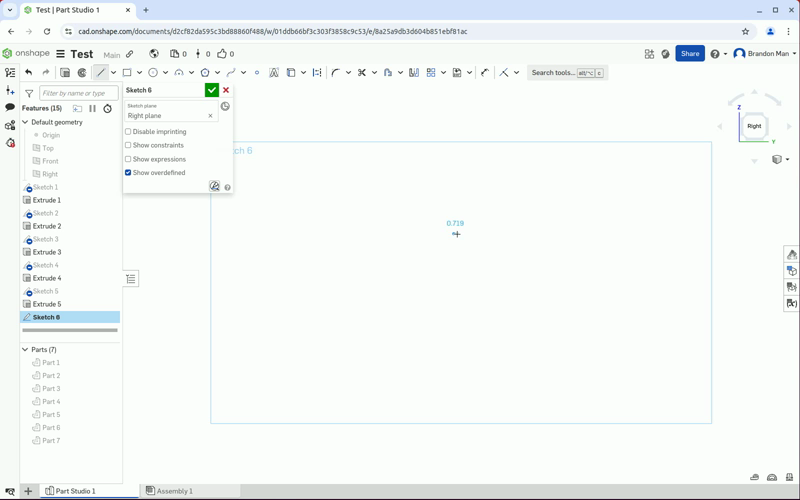
scroll(6)
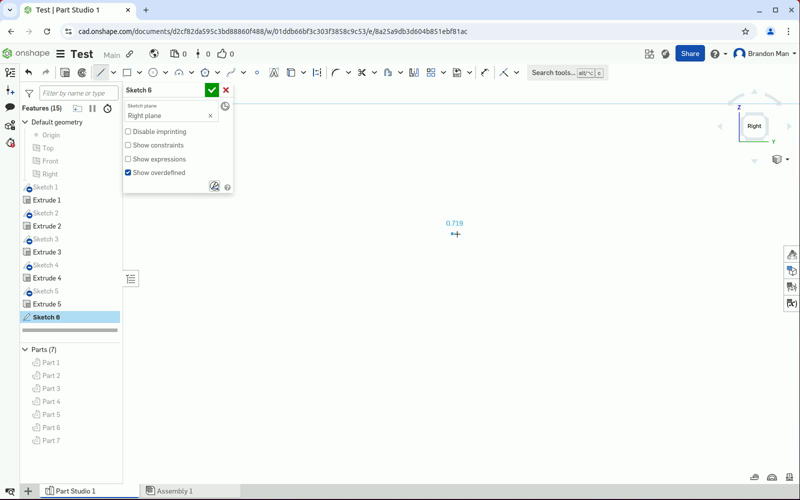
scroll(6)
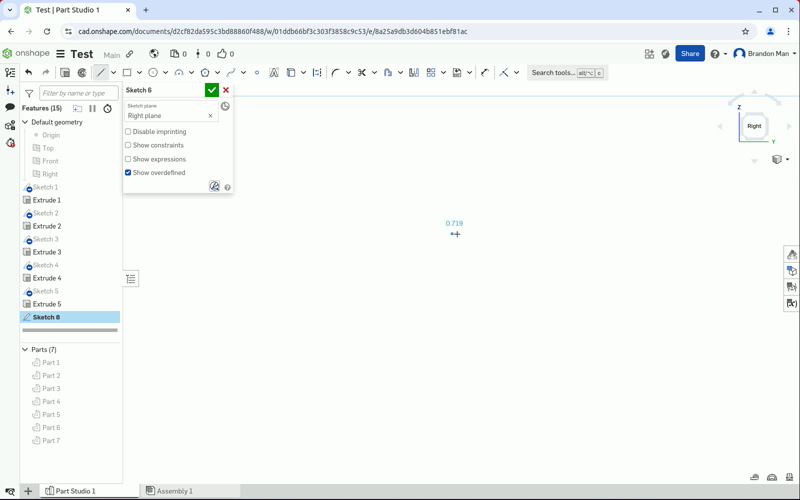
scroll(6)
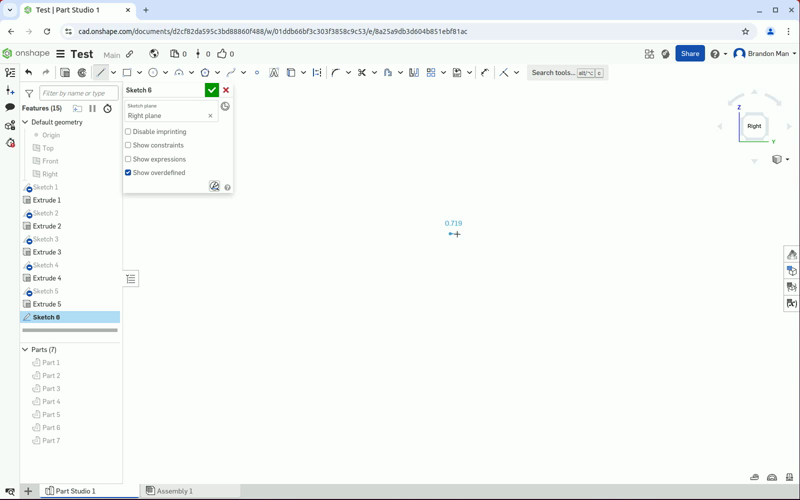
scroll(6)
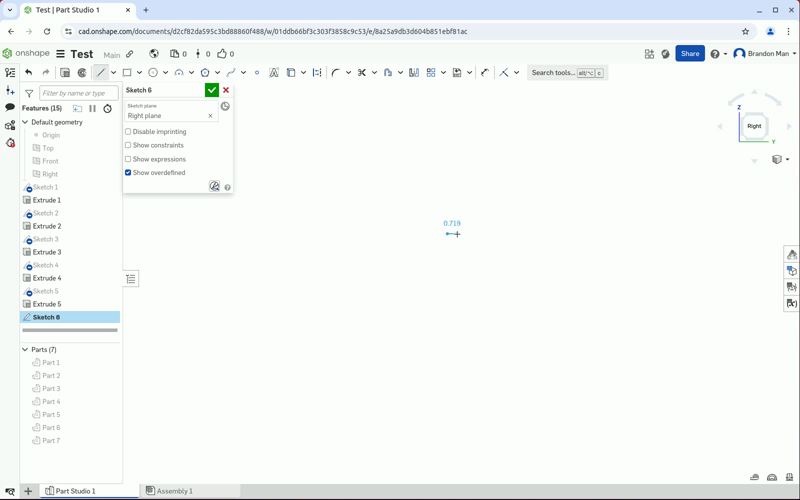
scroll(6)
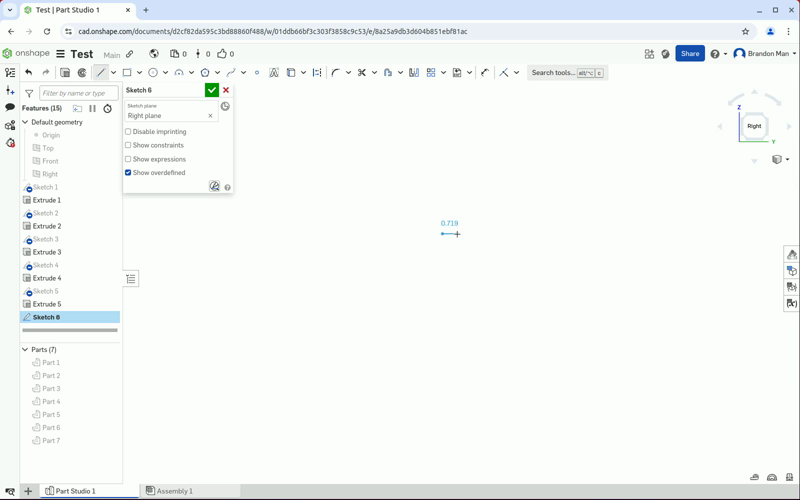
scroll(6)
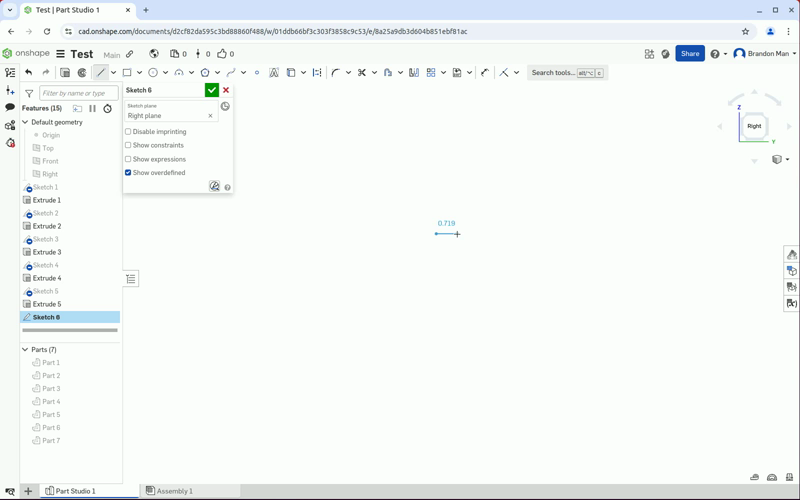
scroll(6)
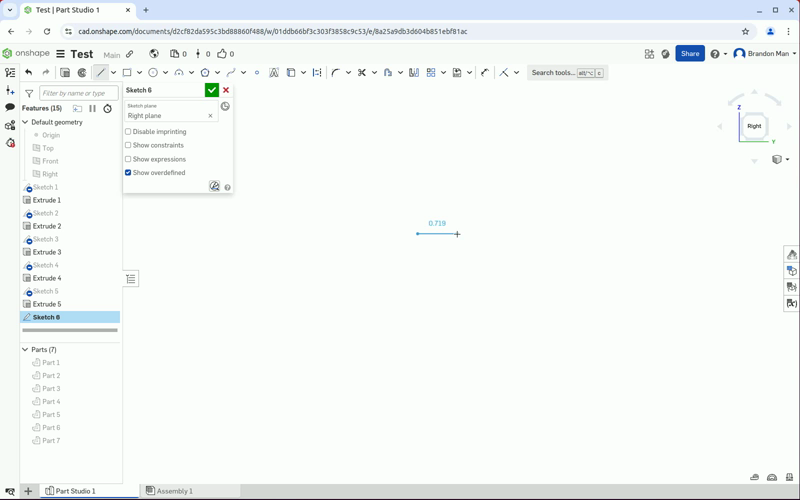
click(457, 233)
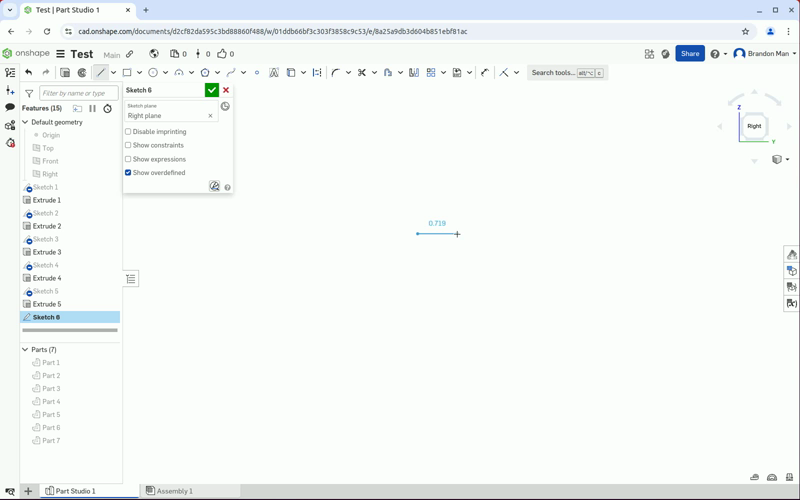
scroll(-6)
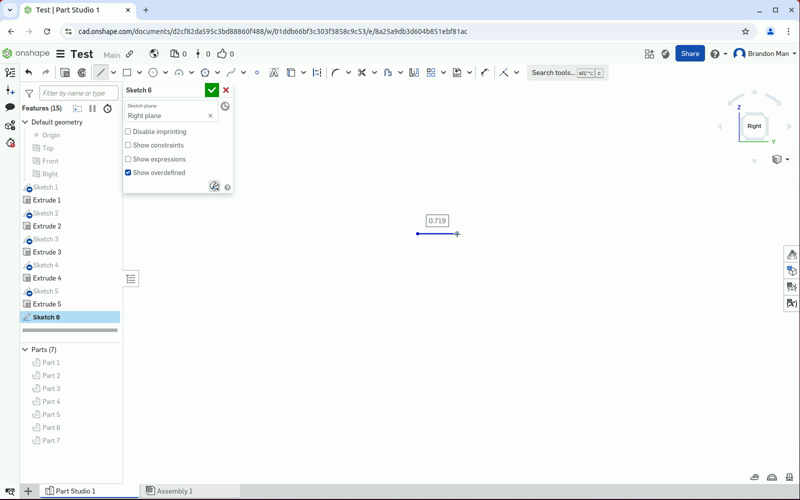
scroll(-6)
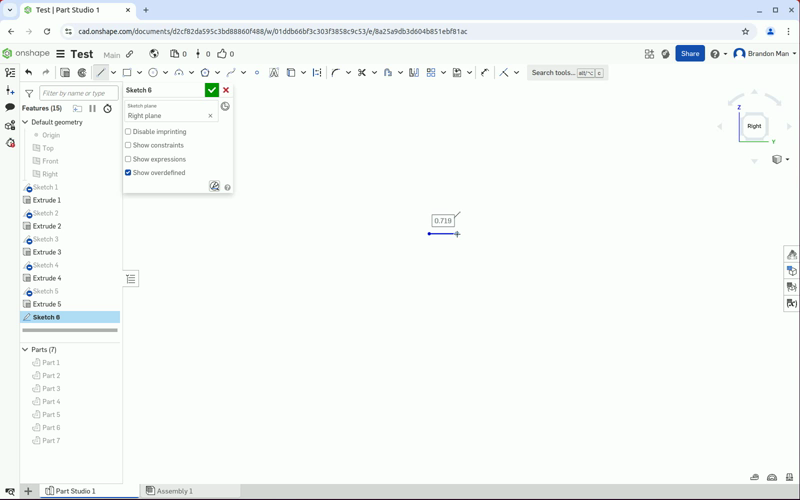
scroll(-6)
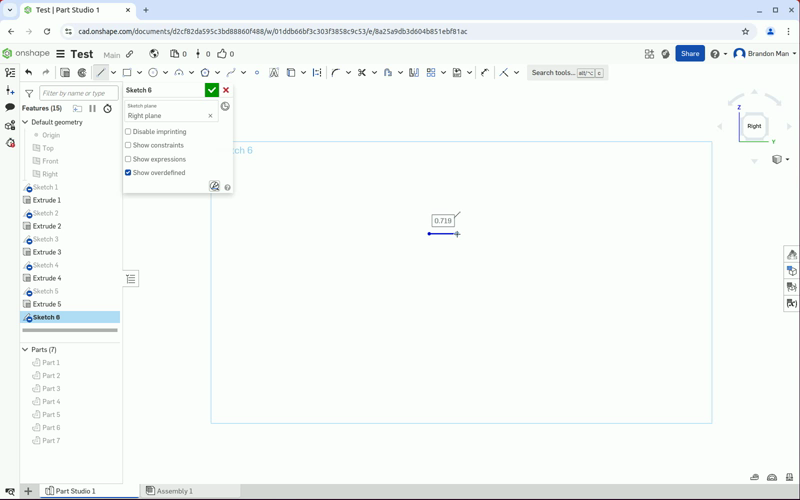
scroll(-6)
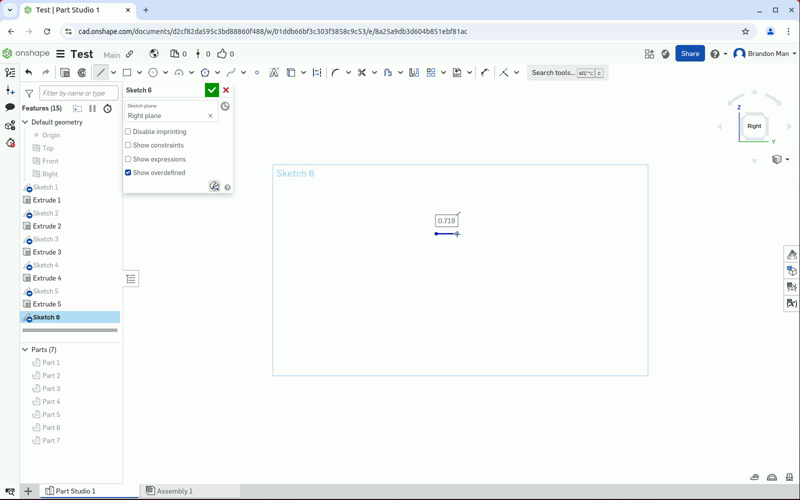
scroll(-6)
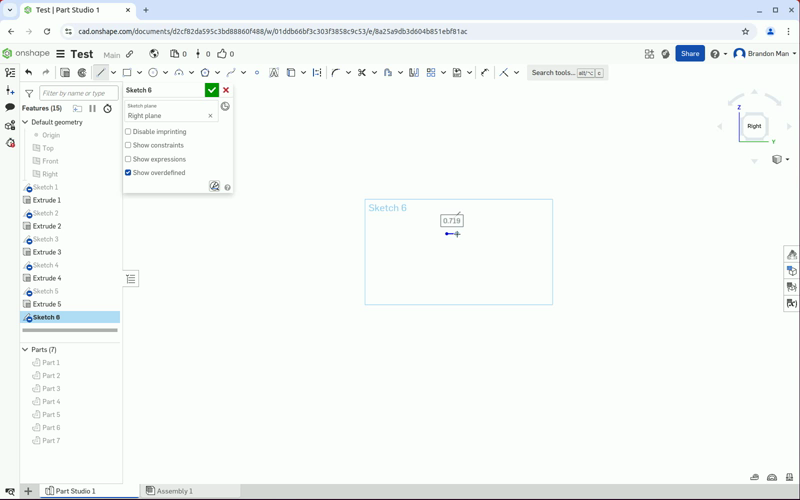
scroll(-6)
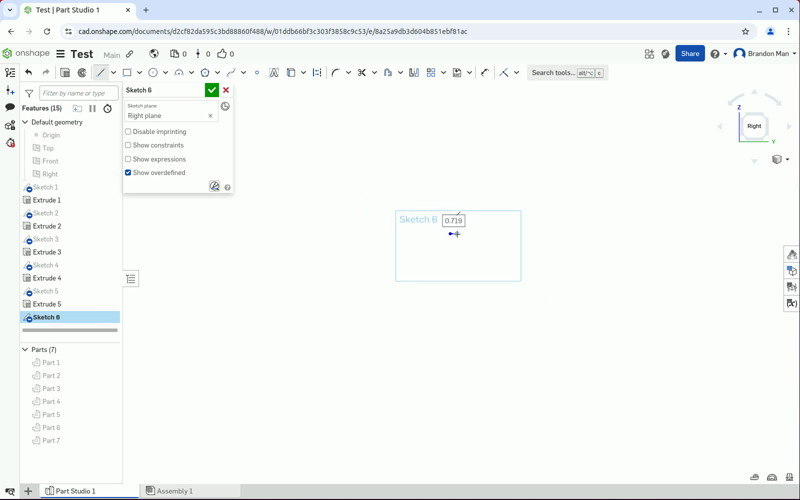
scroll(-6)
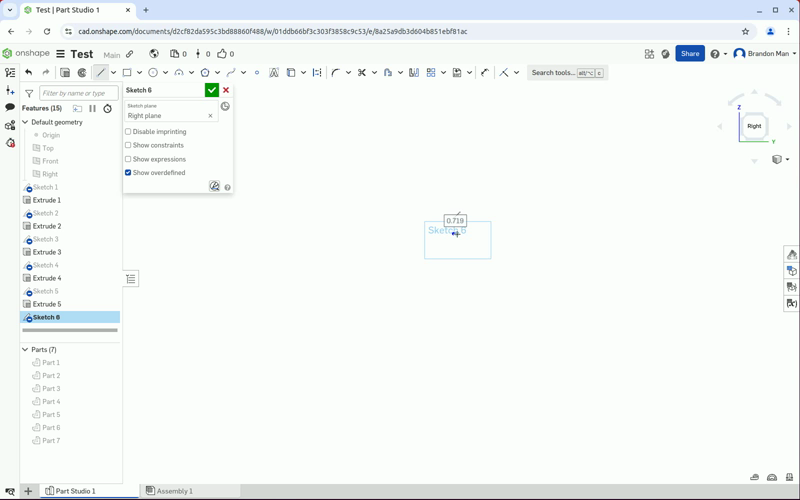
key_up(shift)
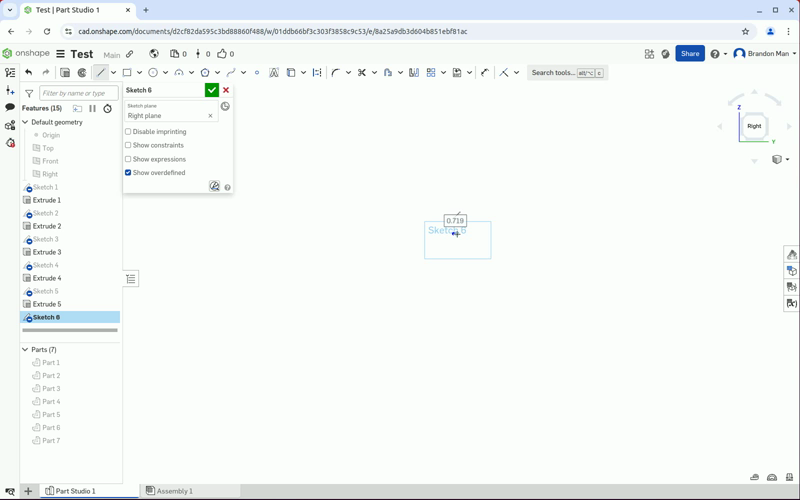
key(esc)
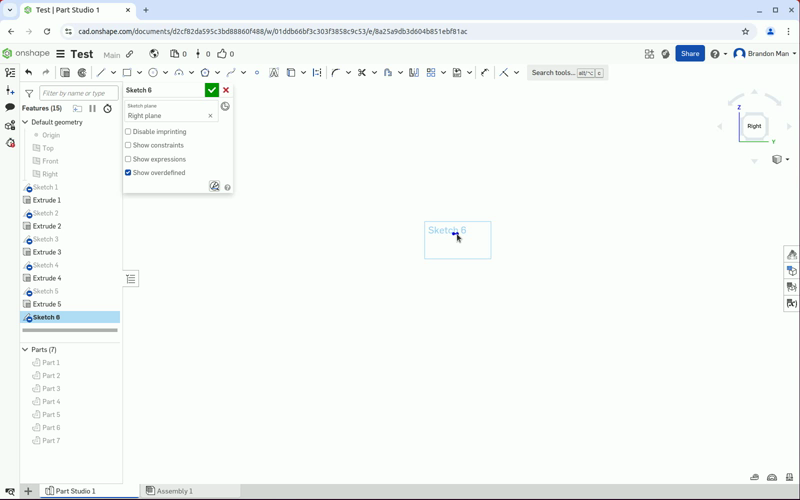
key(a)
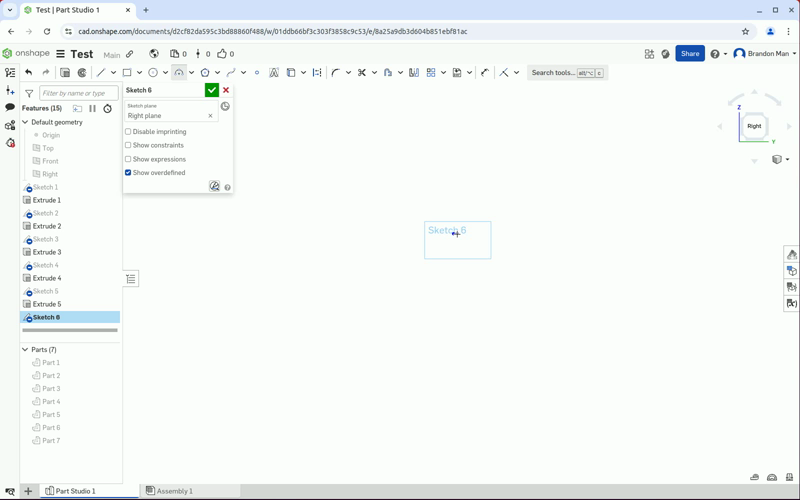
mouse_move(457, 233)
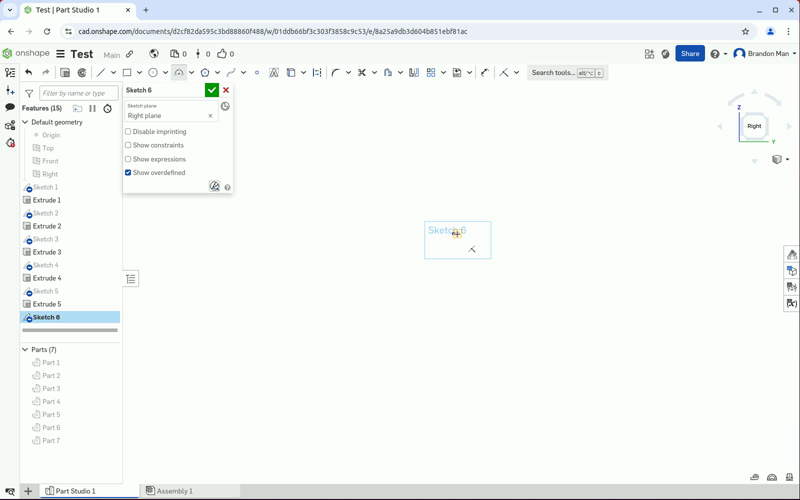
scroll(6)
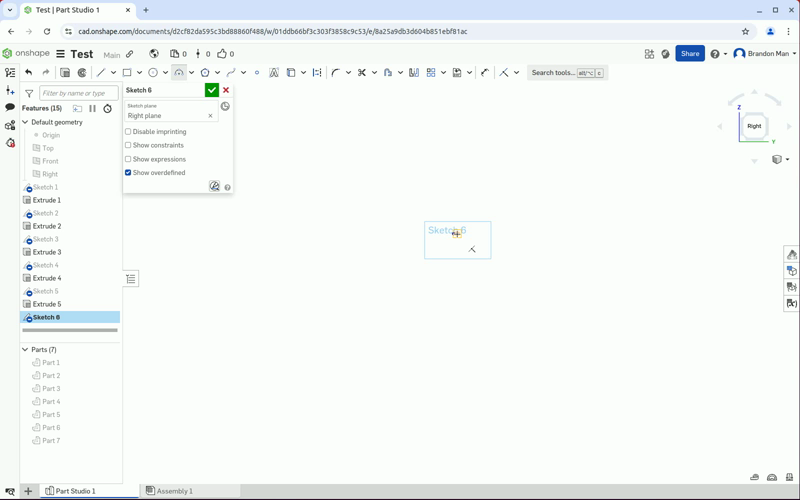
scroll(6)
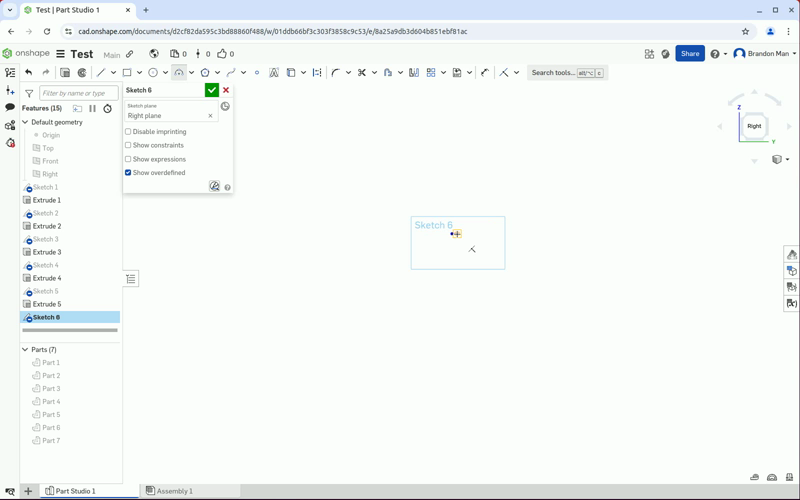
scroll(6)
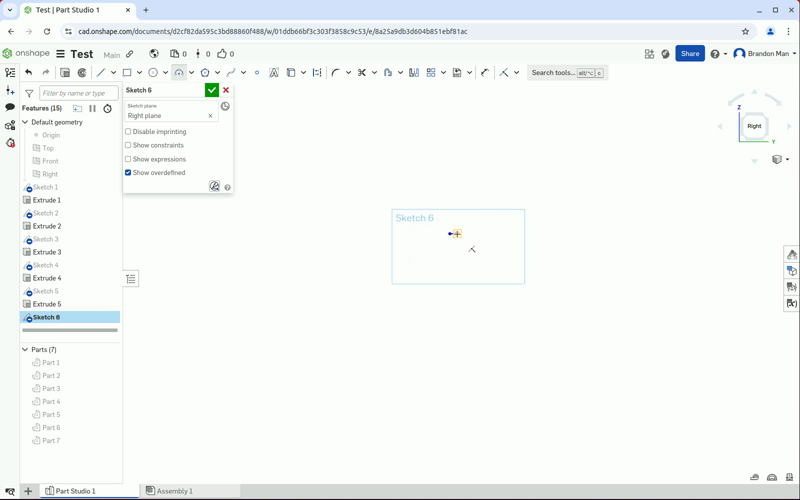
scroll(6)
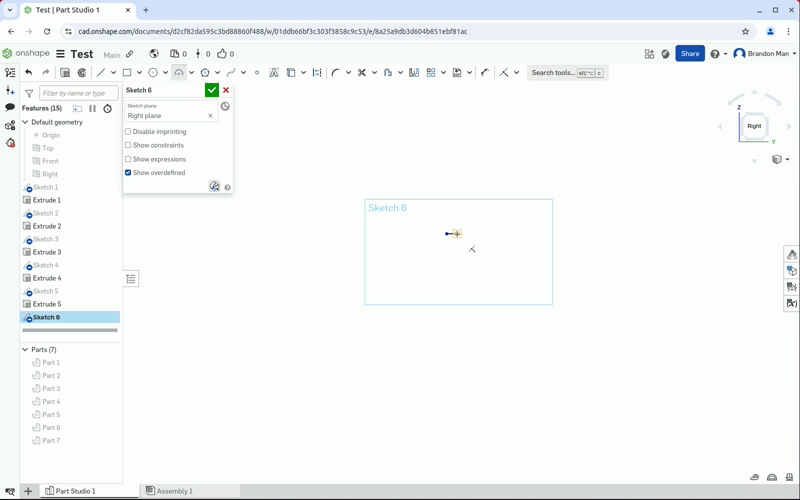
scroll(6)
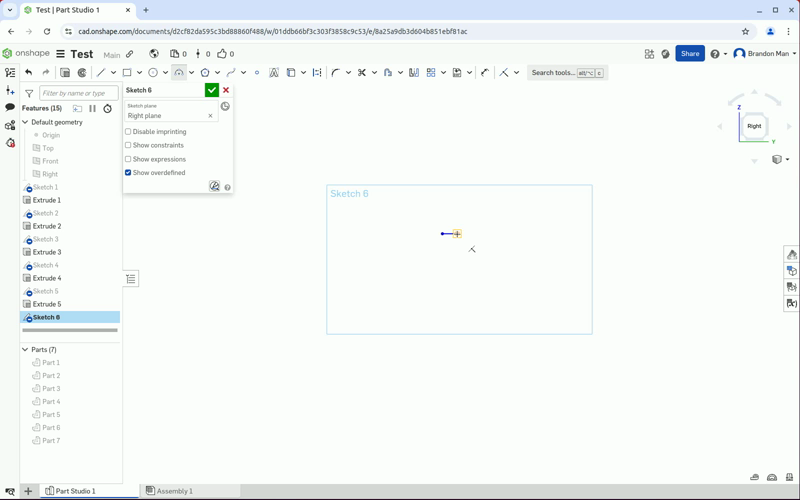
scroll(6)
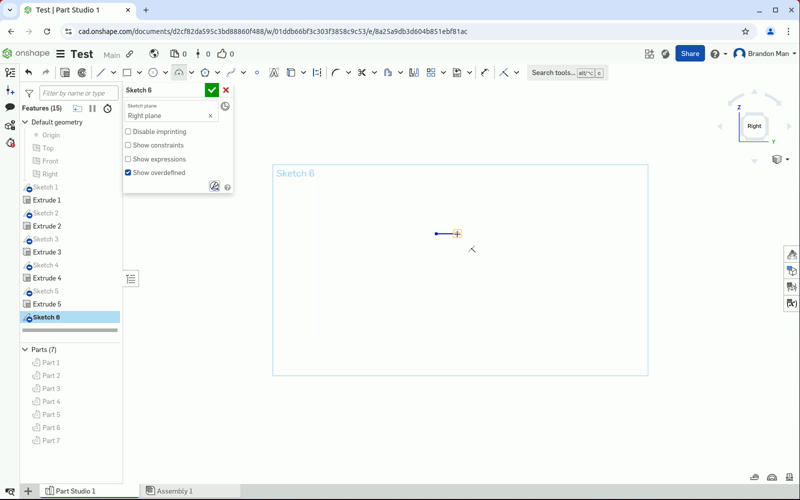
scroll(6)
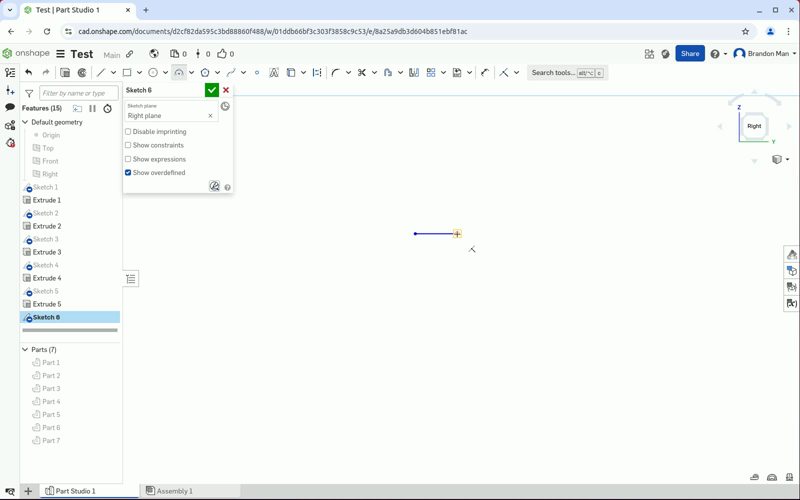
click(457, 233)
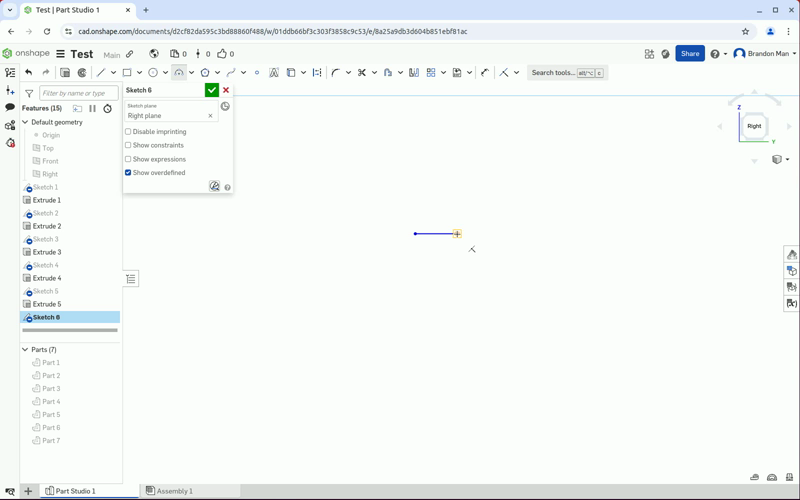
scroll(-6)
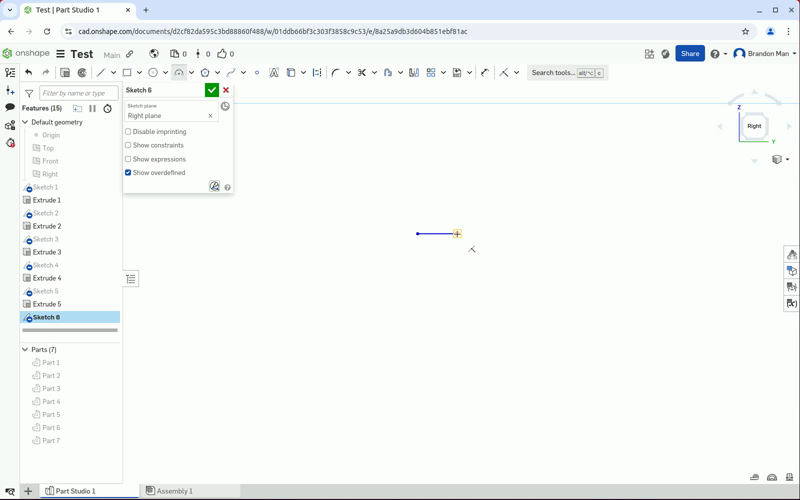
scroll(-6)
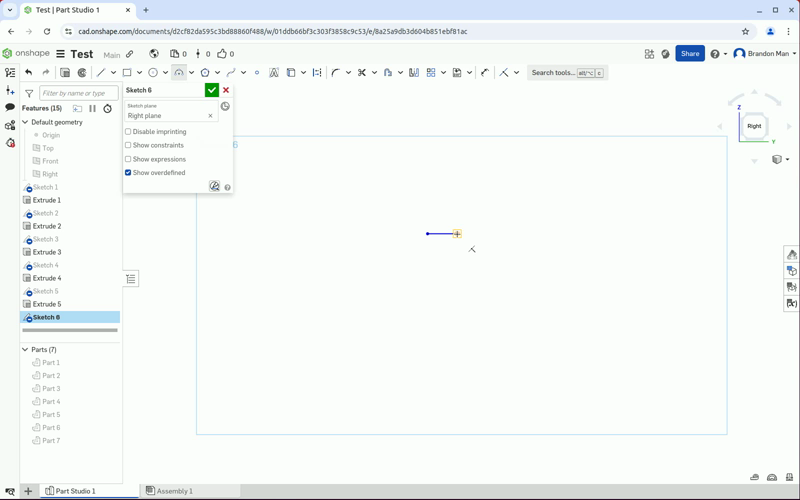
scroll(-6)
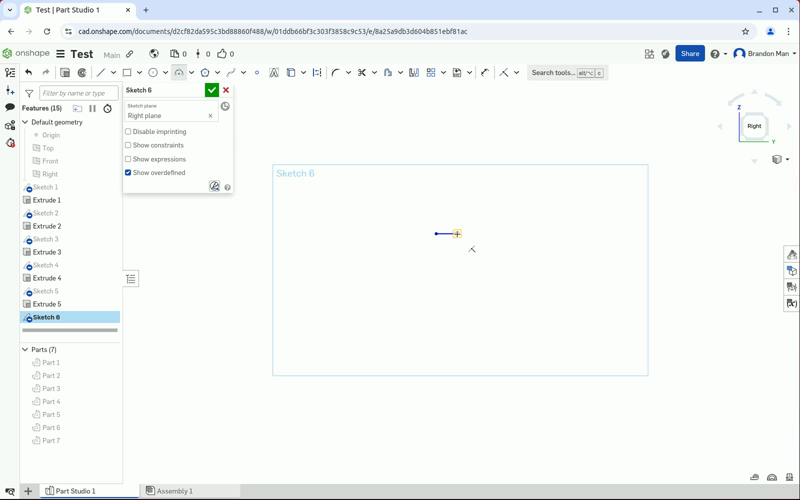
scroll(-6)
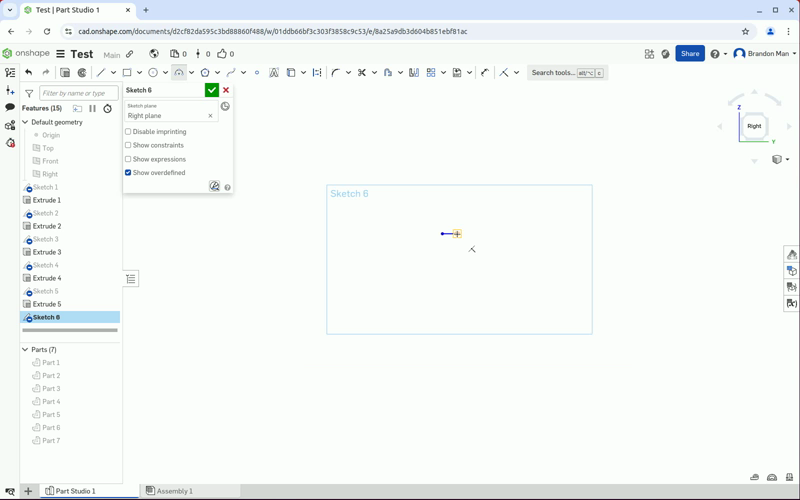
scroll(-6)
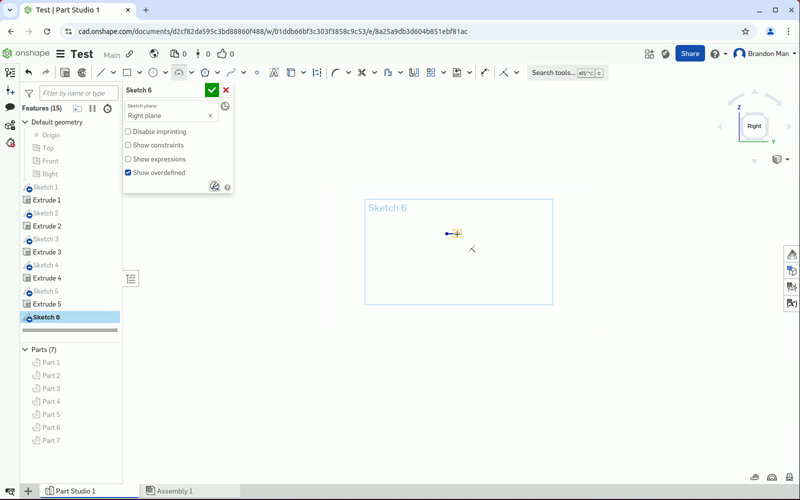
scroll(-6)
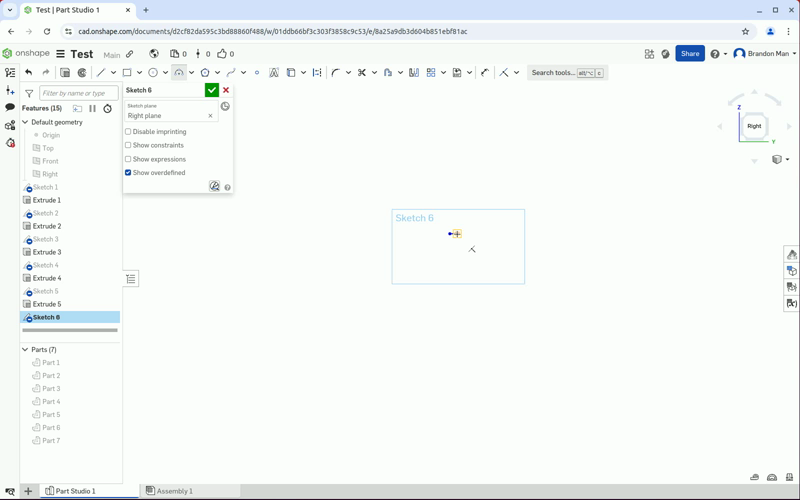
scroll(-6)
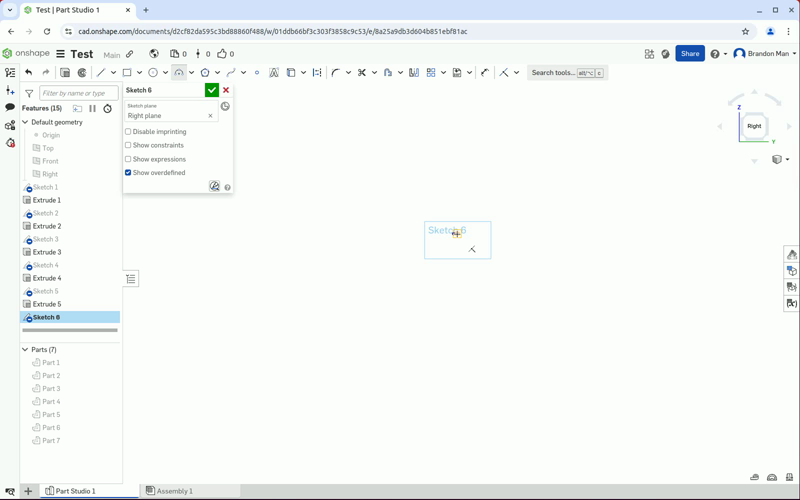
key_down(shift)
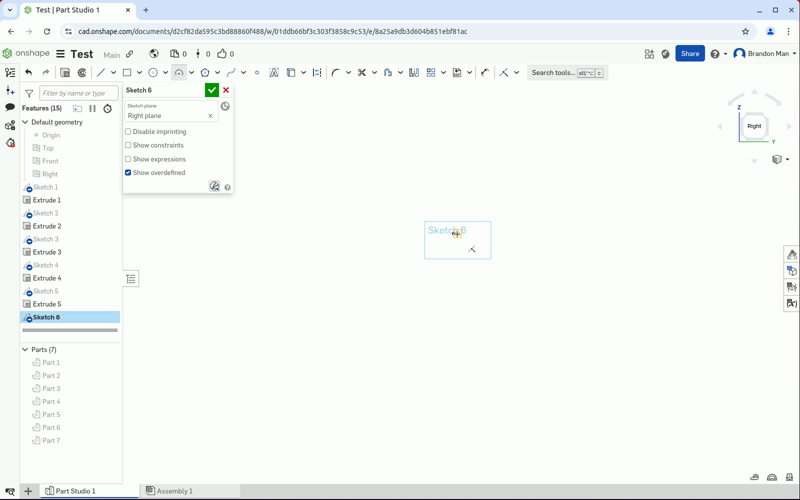
mouse_move(465, 233)
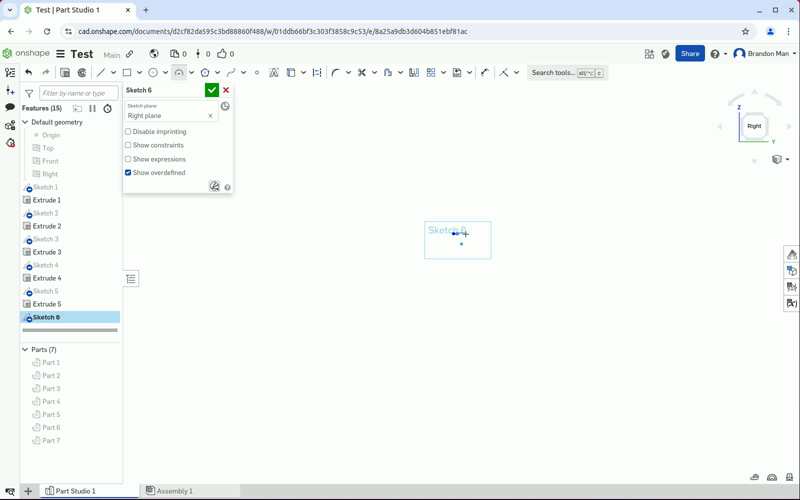
click(465, 233)
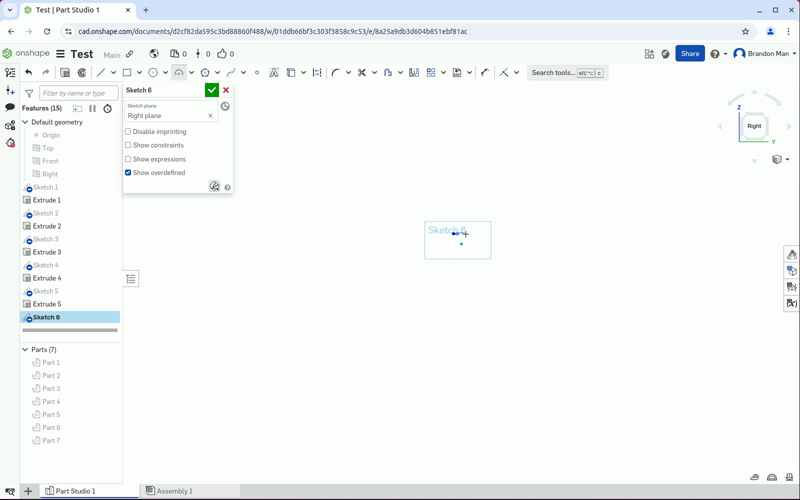
mouse_move(461, 229)
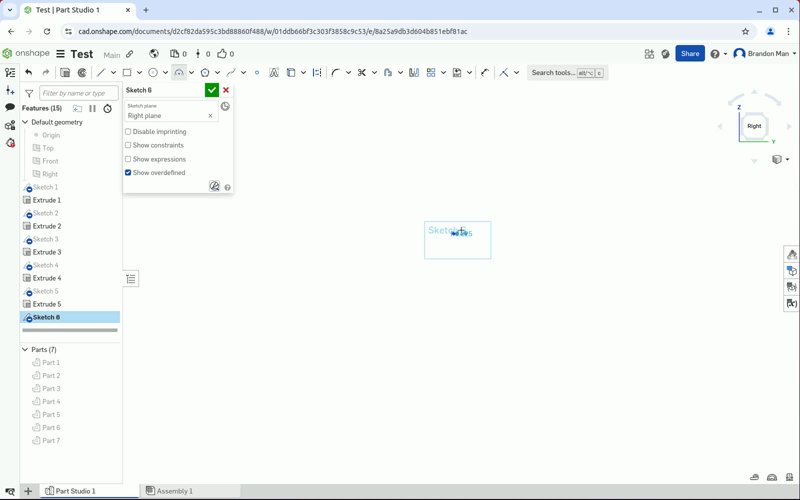
click(461, 229)
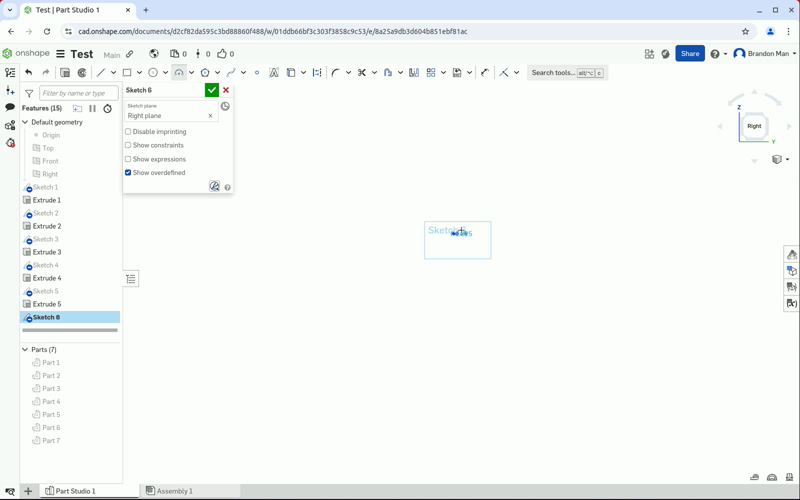
key_up(shift)
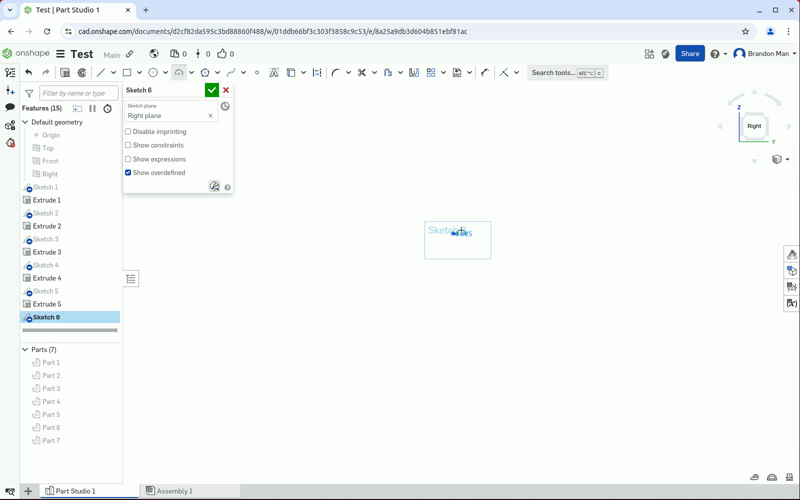
key(esc)
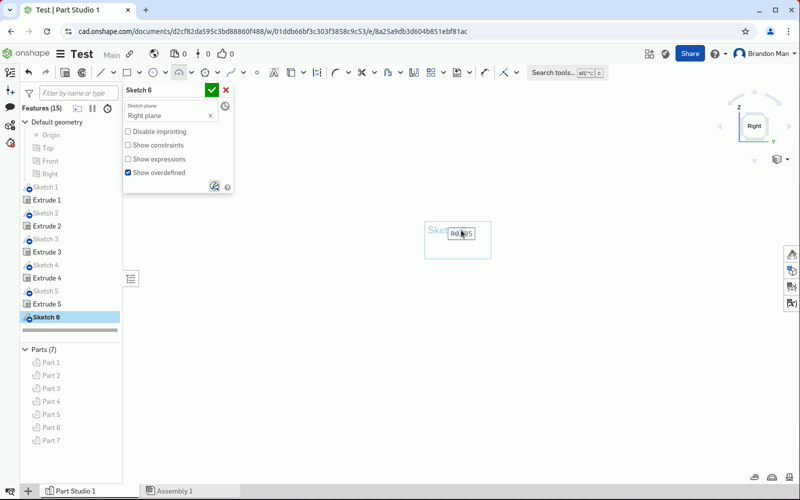
key(l)
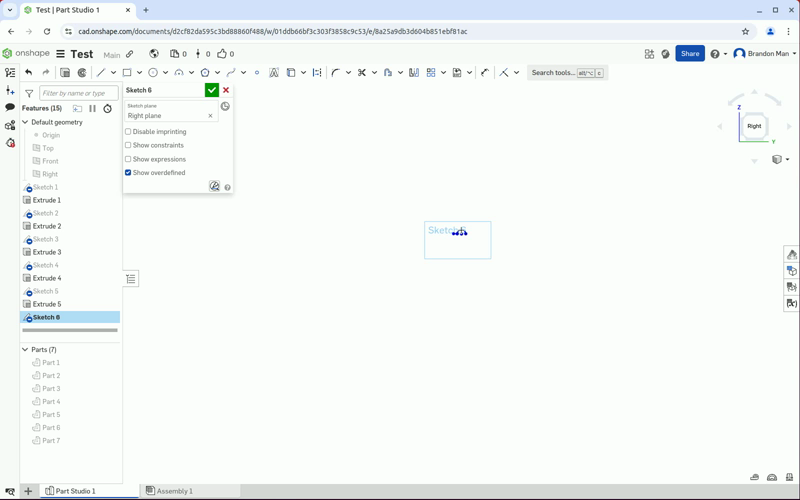
mouse_move(465, 233)
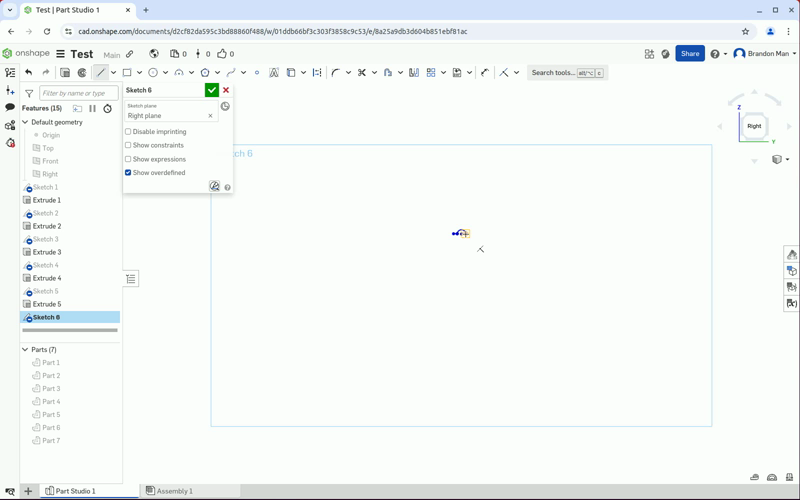
scroll(6)
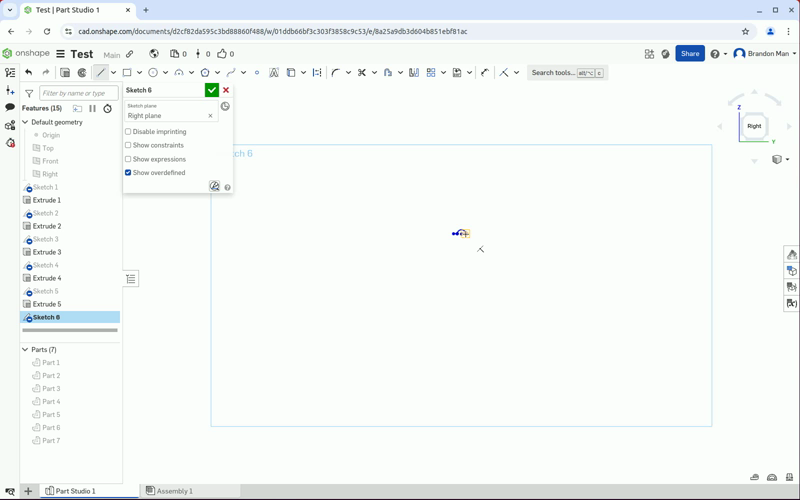
scroll(6)
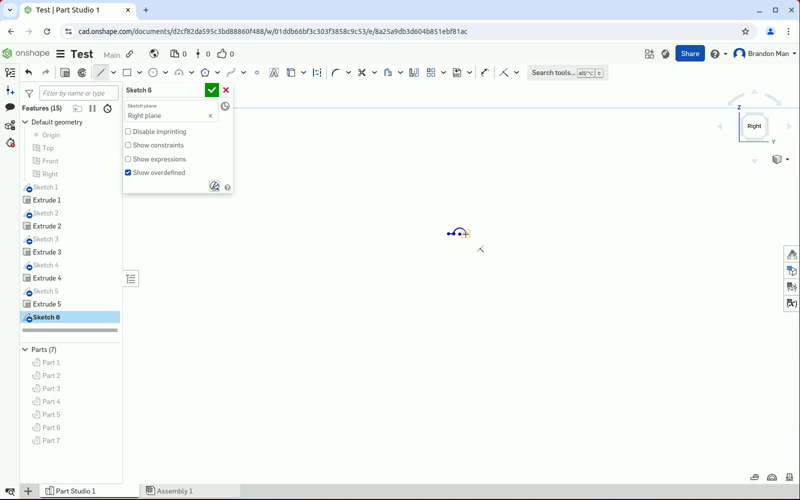
scroll(6)
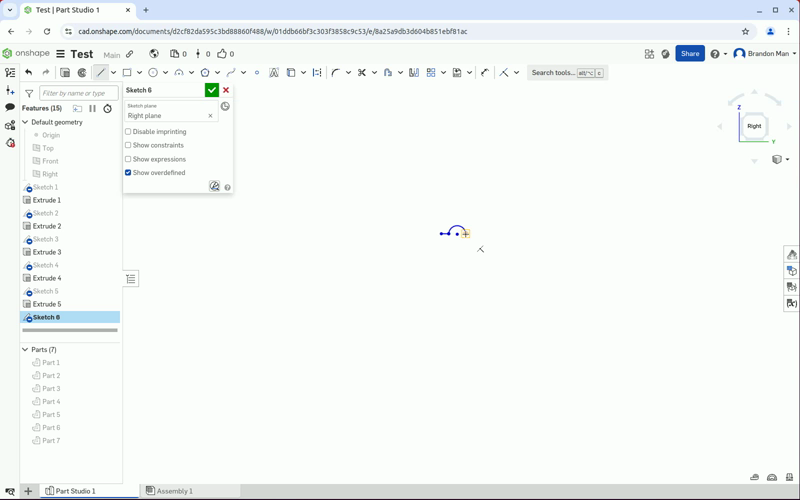
scroll(6)
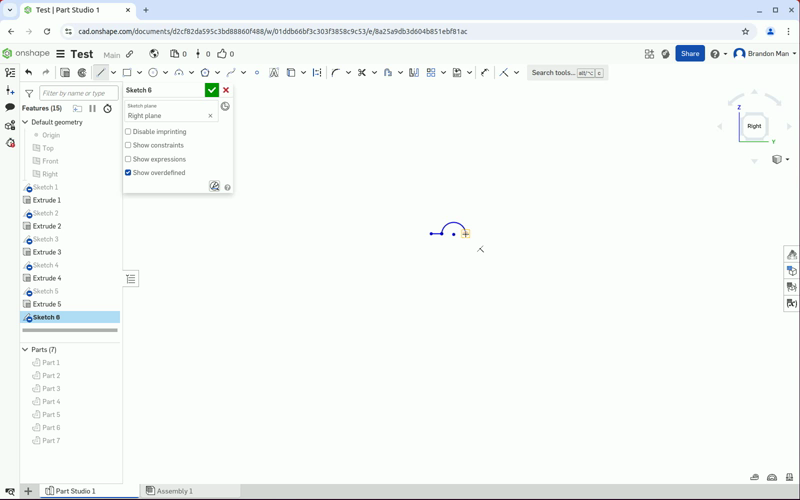
scroll(6)
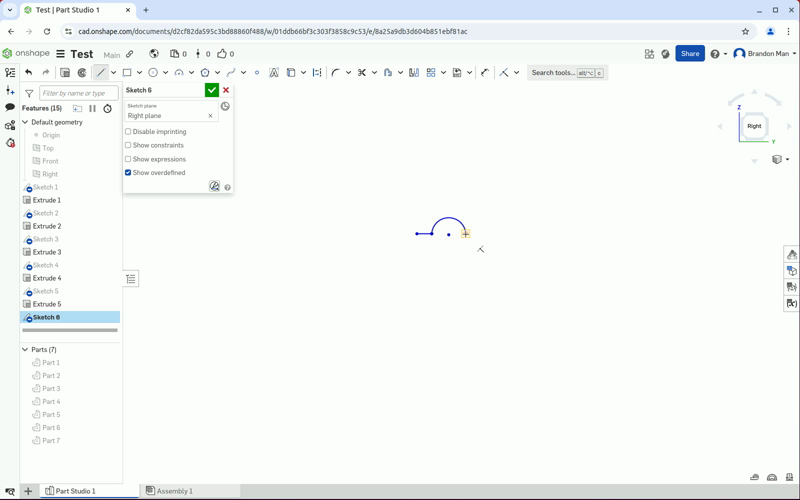
scroll(6)
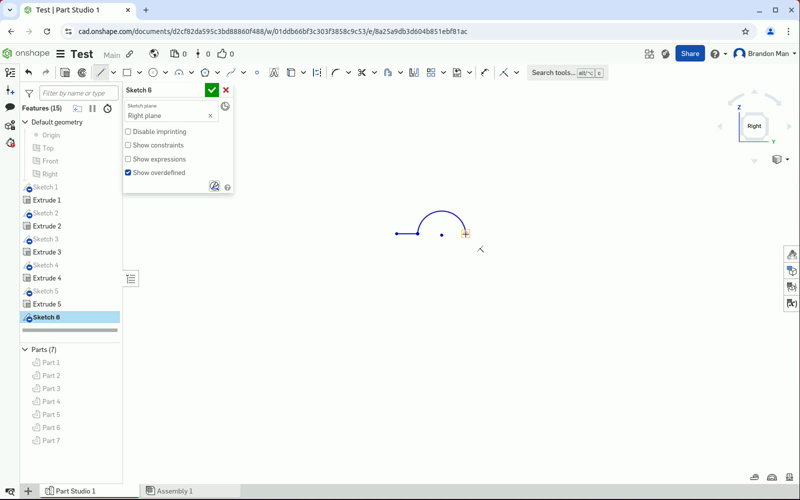
scroll(6)
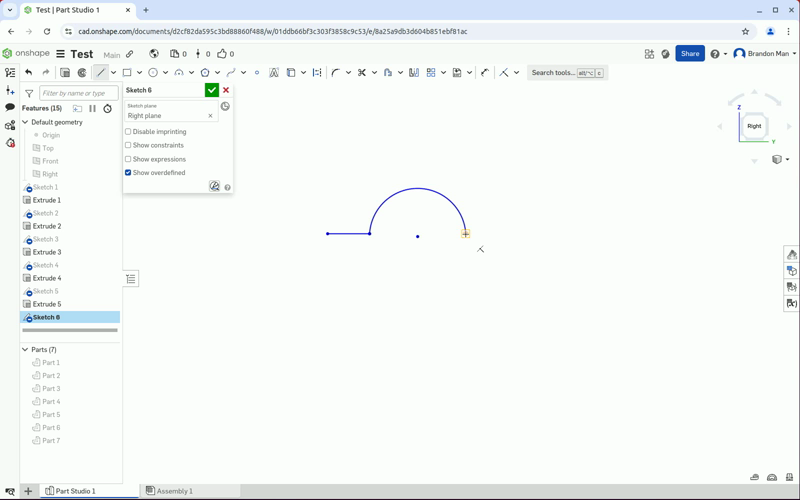
click(465, 233)
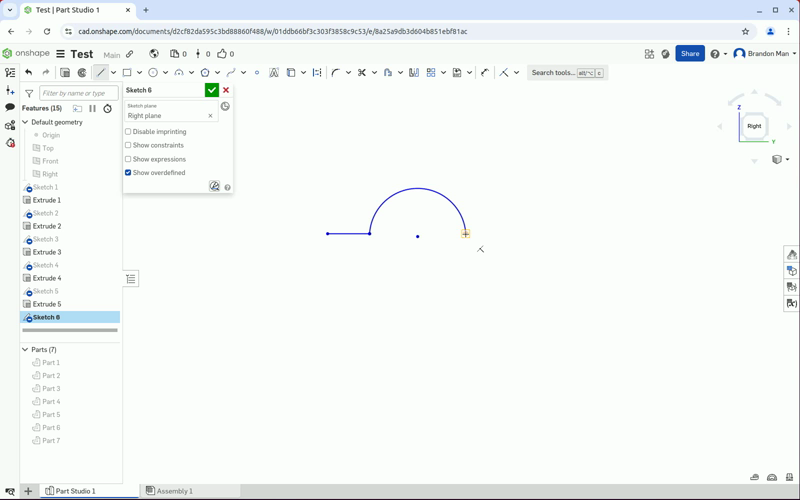
scroll(-6)
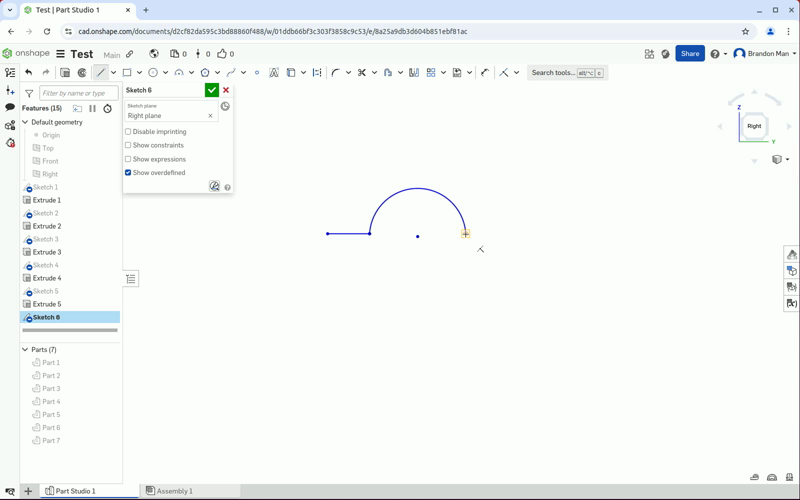
scroll(-6)
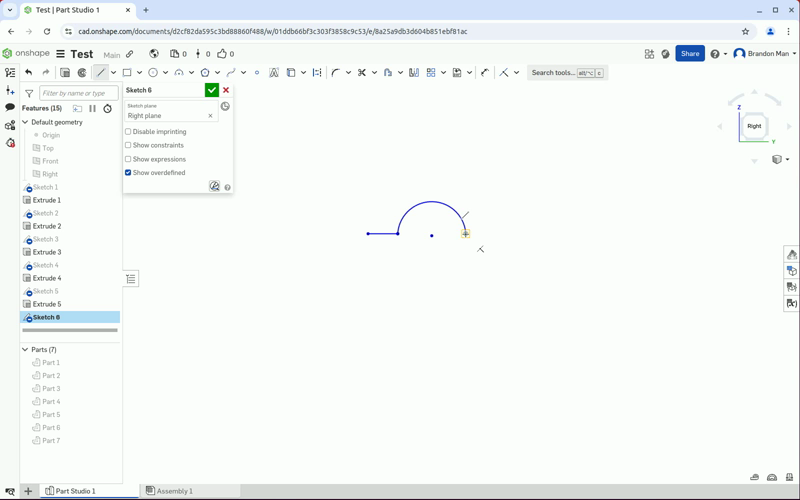
scroll(-6)
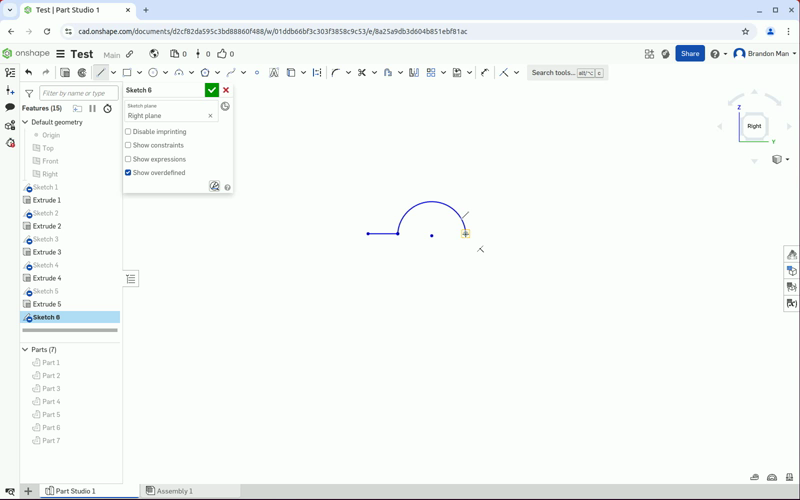
scroll(-6)
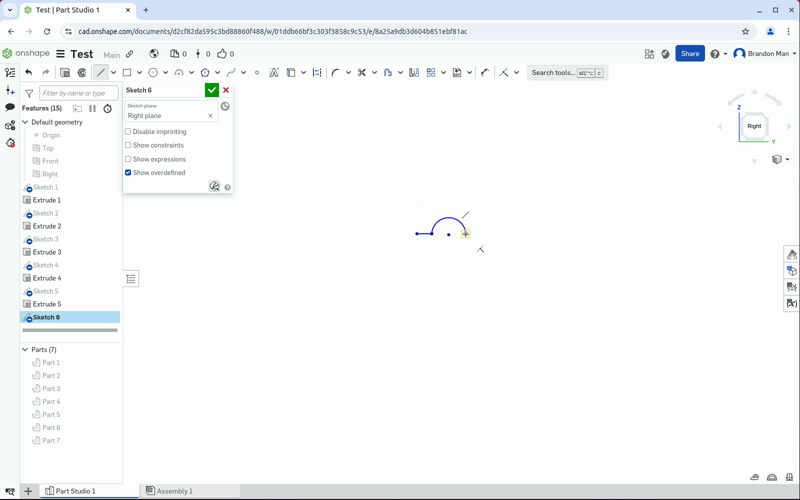
scroll(-6)
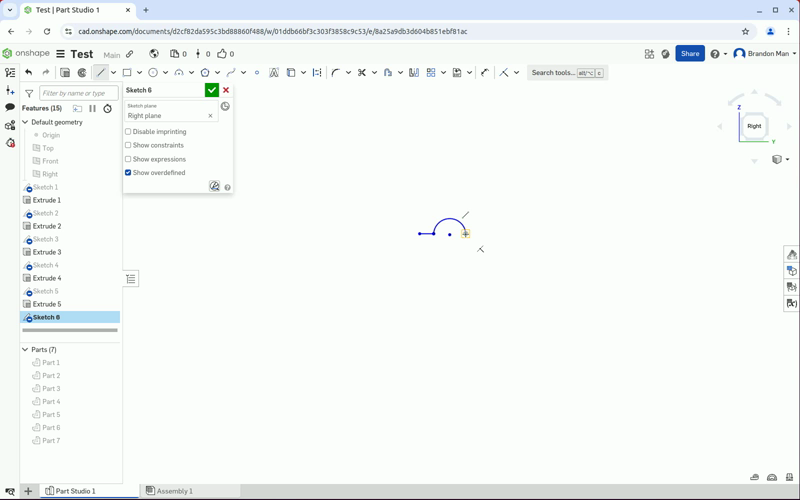
scroll(-6)
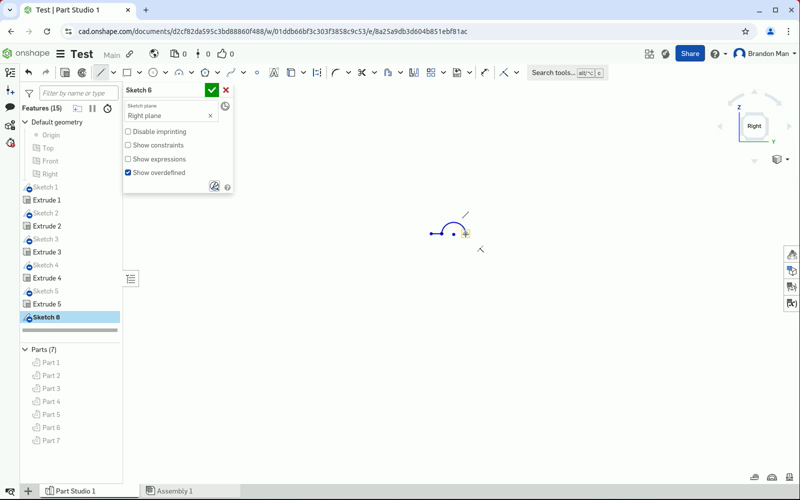
scroll(-6)
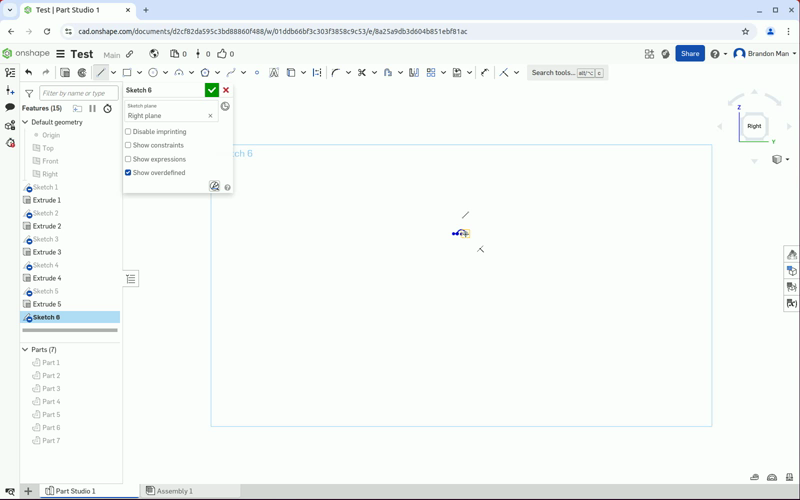
key_down(shift)
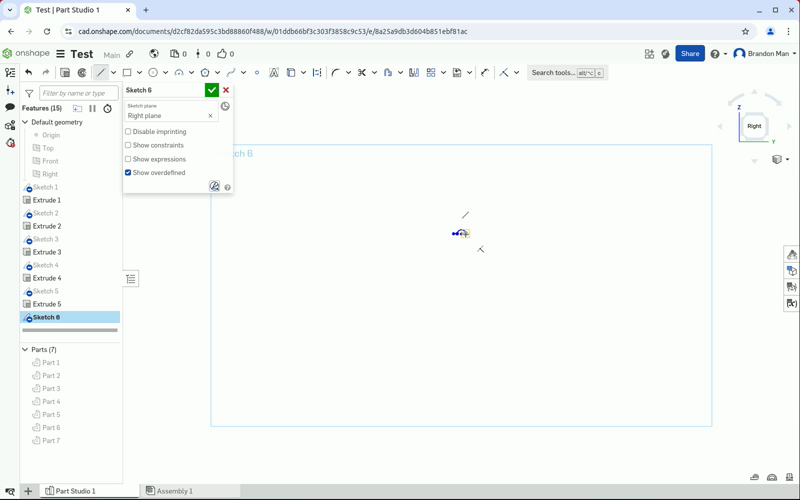
mouse_move(495, 233)
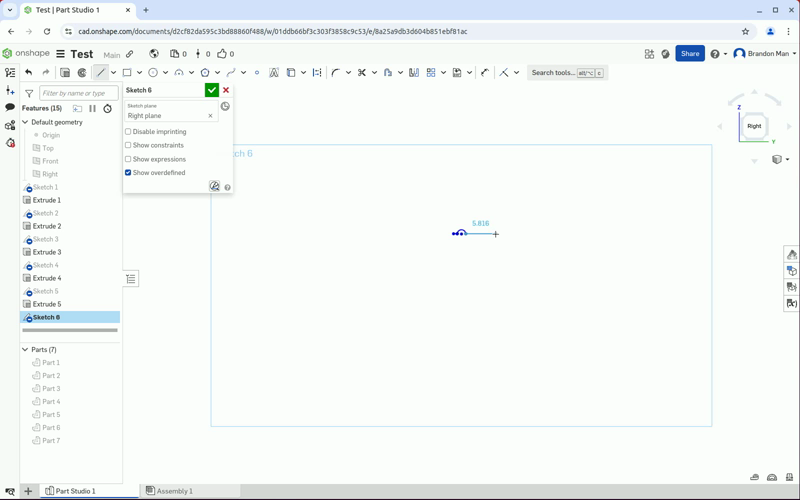
mouse_move(468, 233)
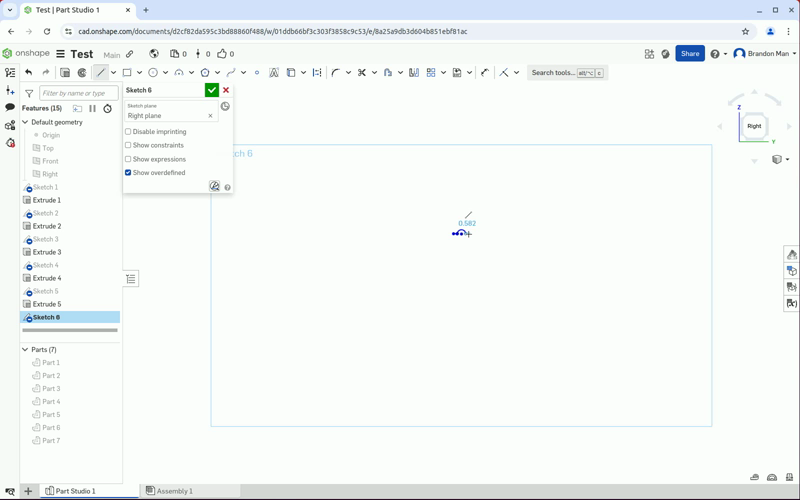
scroll(6)
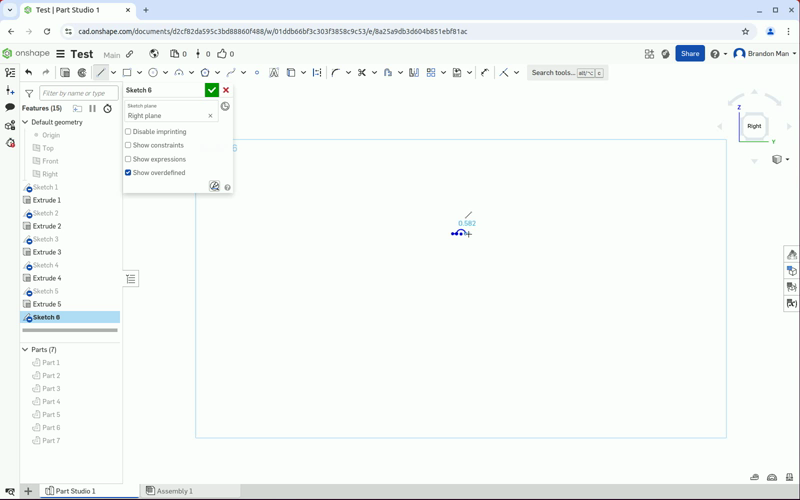
scroll(6)
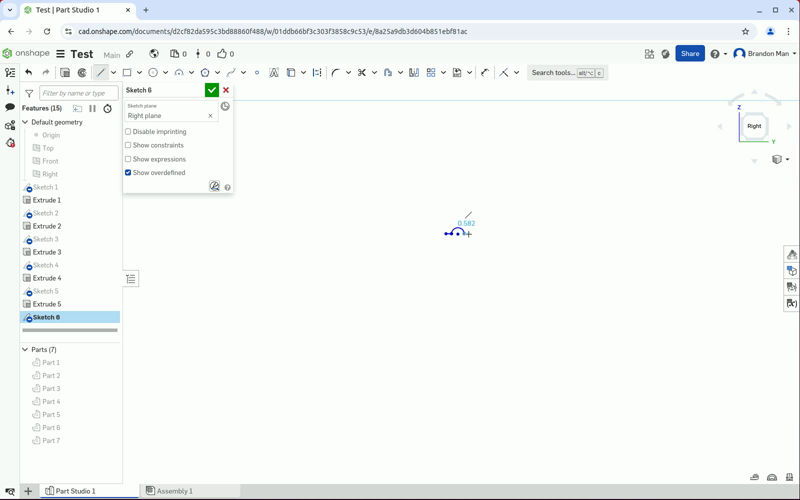
scroll(6)
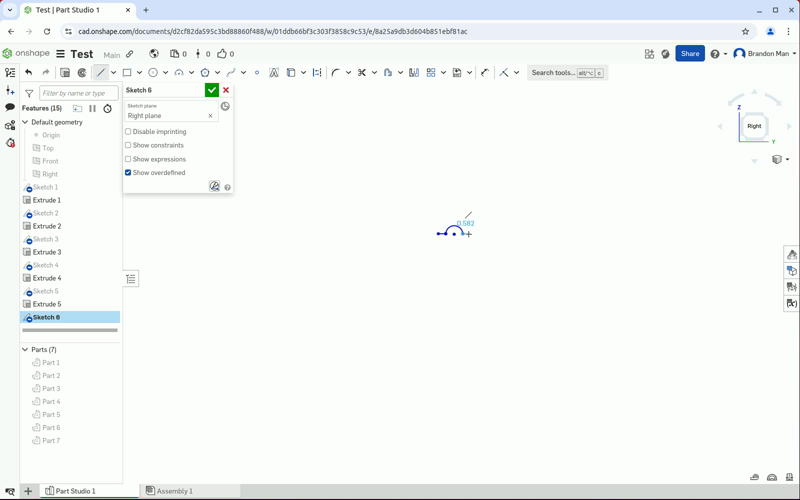
scroll(6)
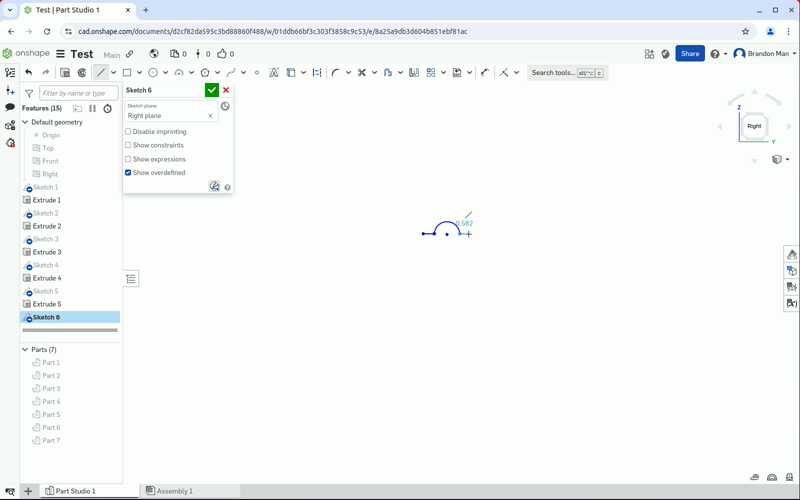
scroll(6)
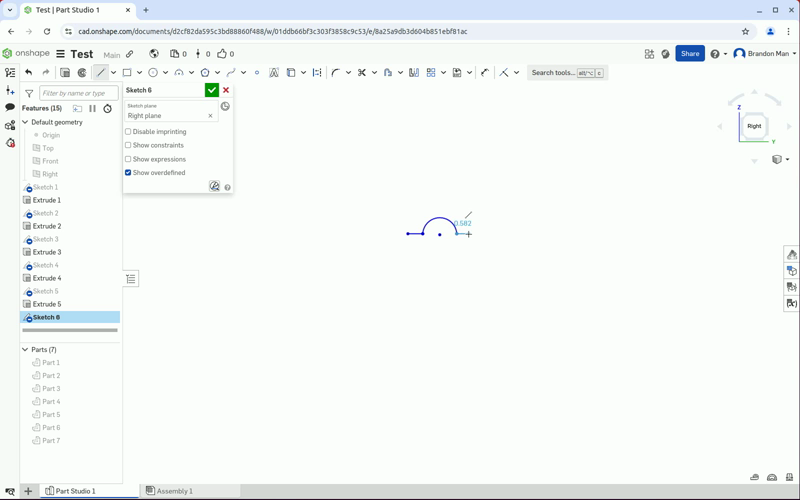
scroll(6)
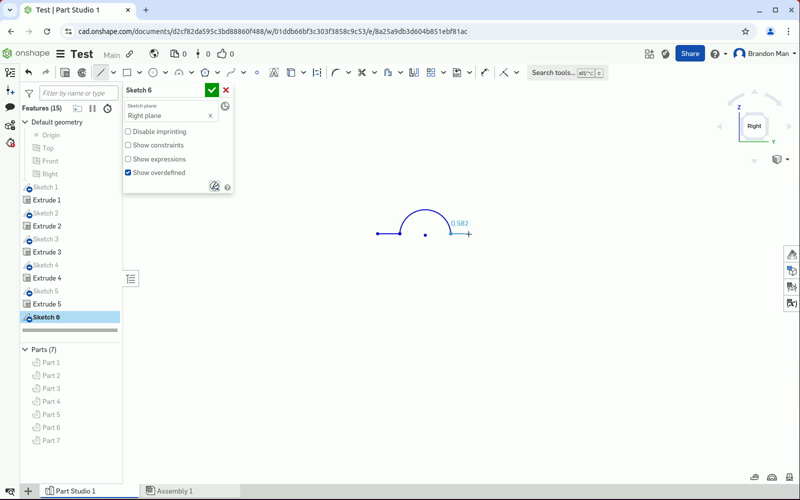
scroll(6)
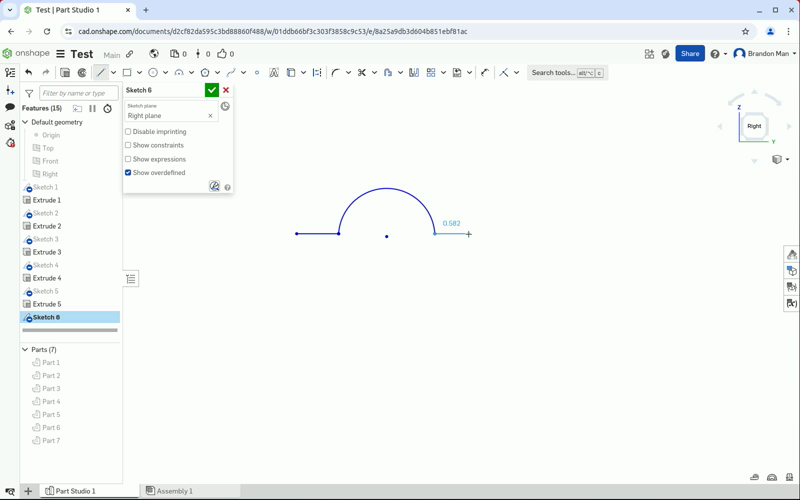
click(468, 233)
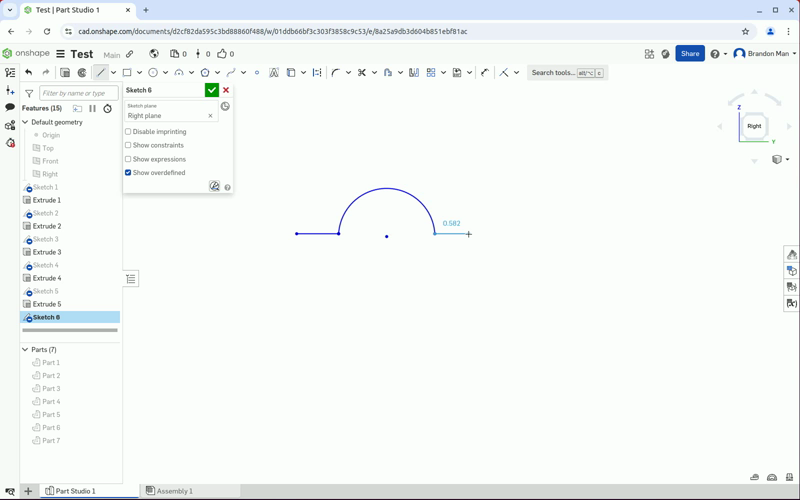
scroll(-6)
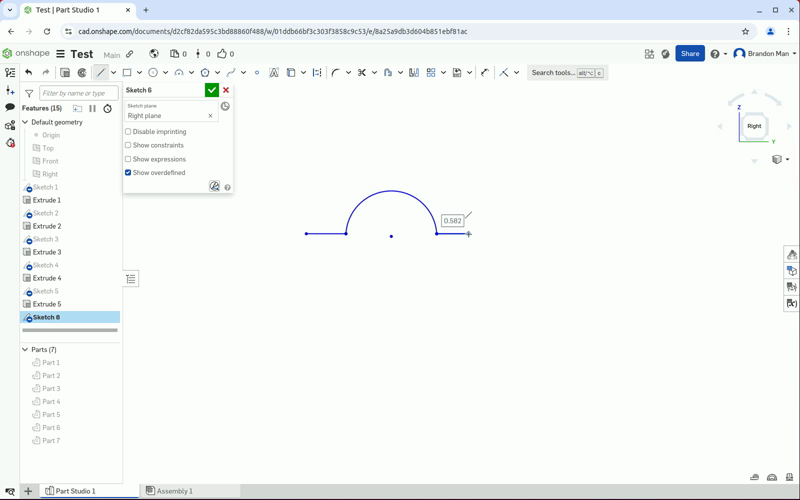
scroll(-6)
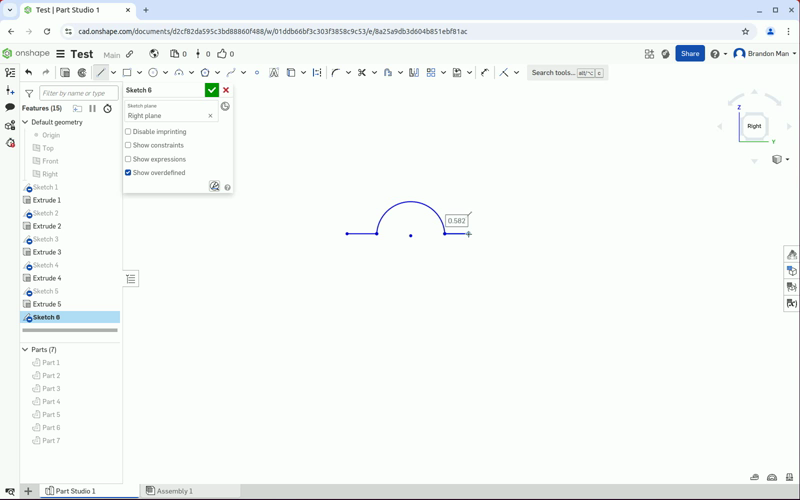
scroll(-6)
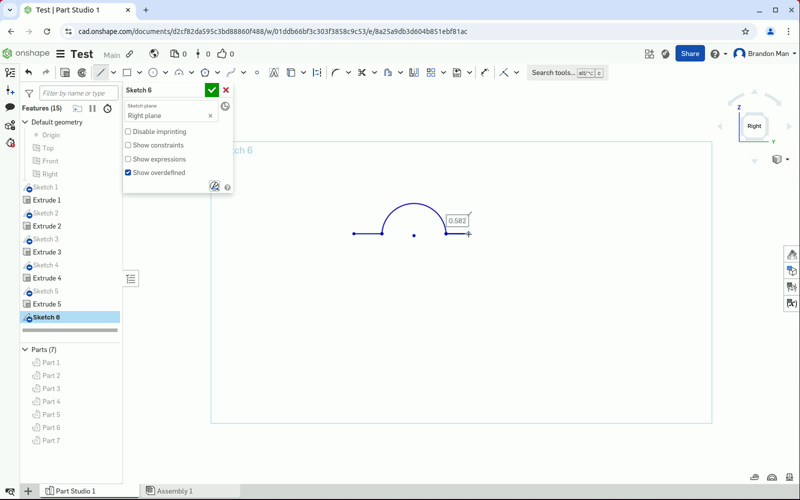
scroll(-6)
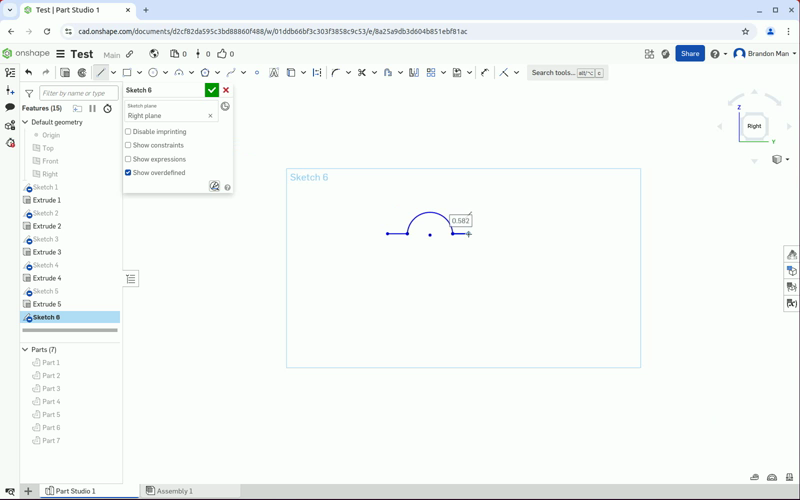
scroll(-6)
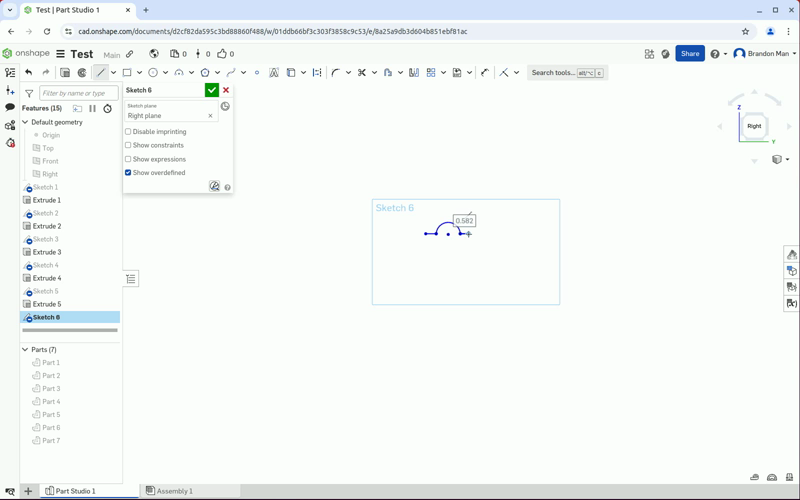
scroll(-6)
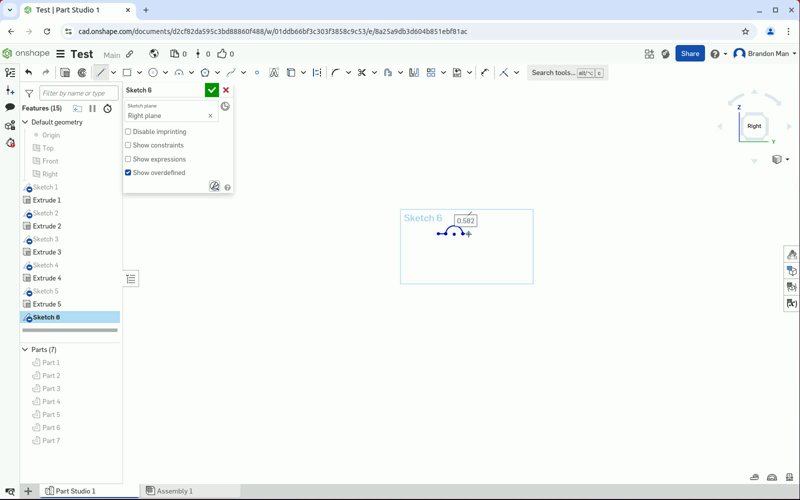
scroll(-6)
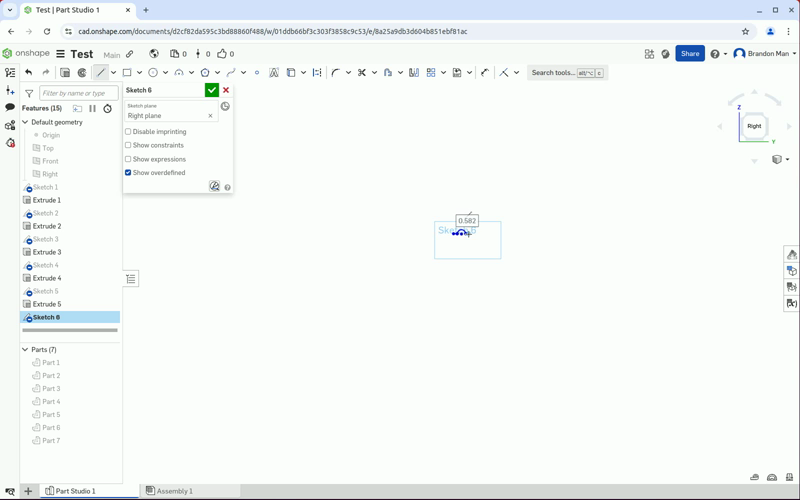
key_up(shift)
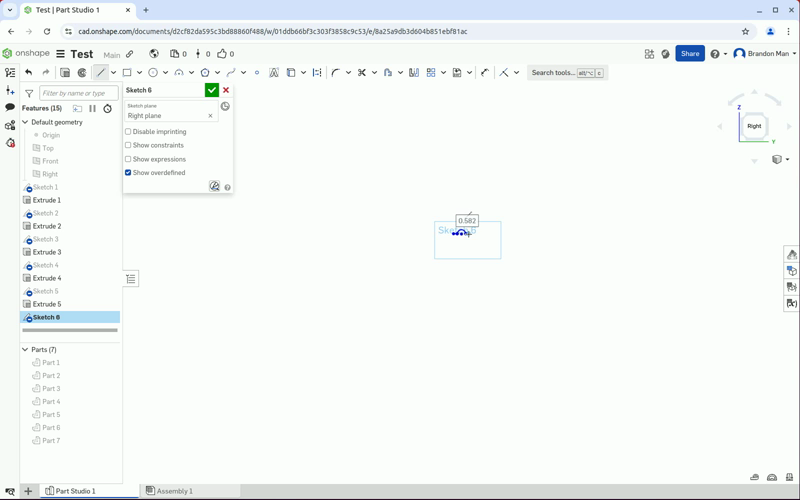
key(esc)
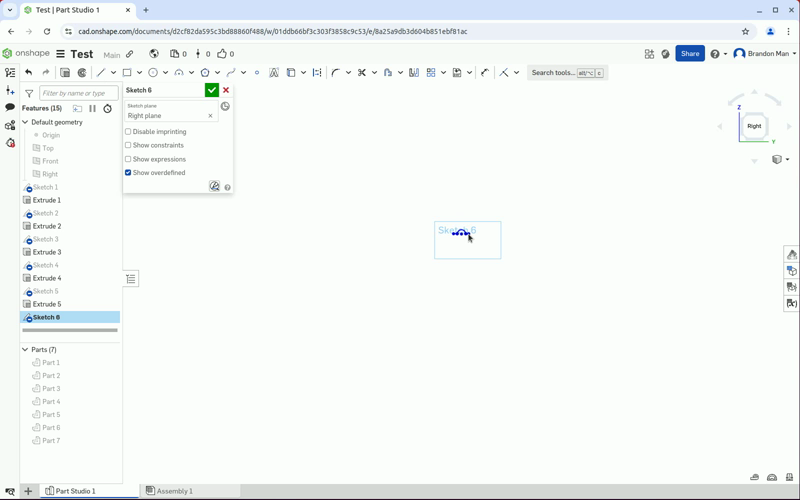
key(a)
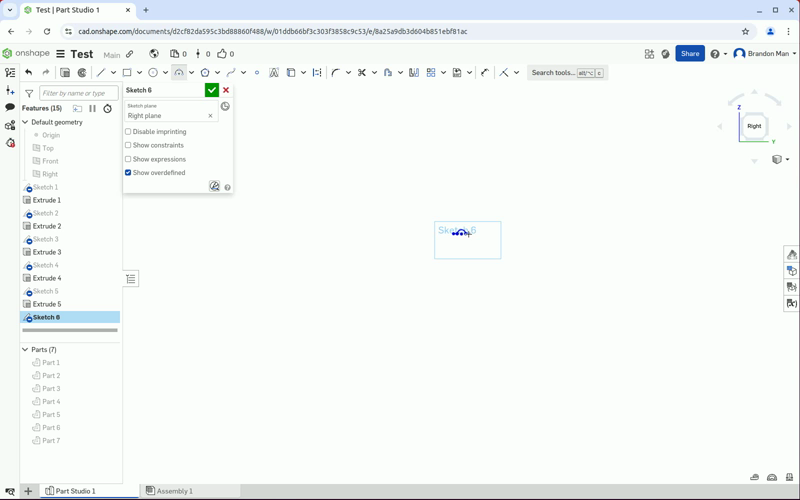
mouse_move(468, 233)
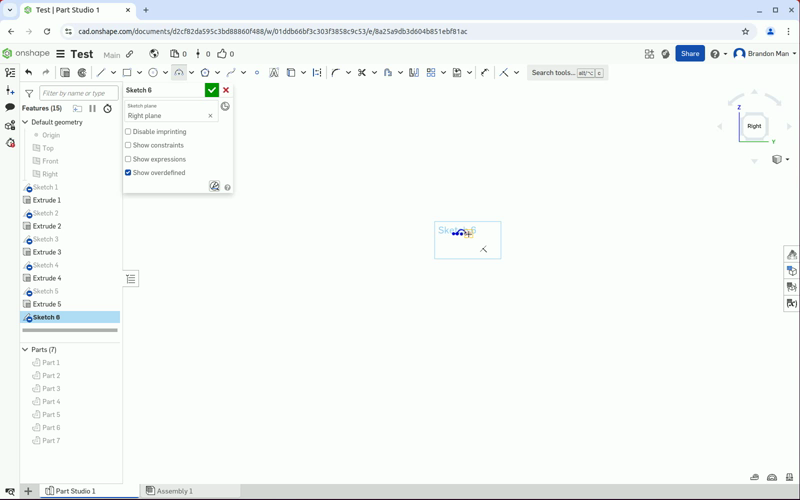
scroll(6)
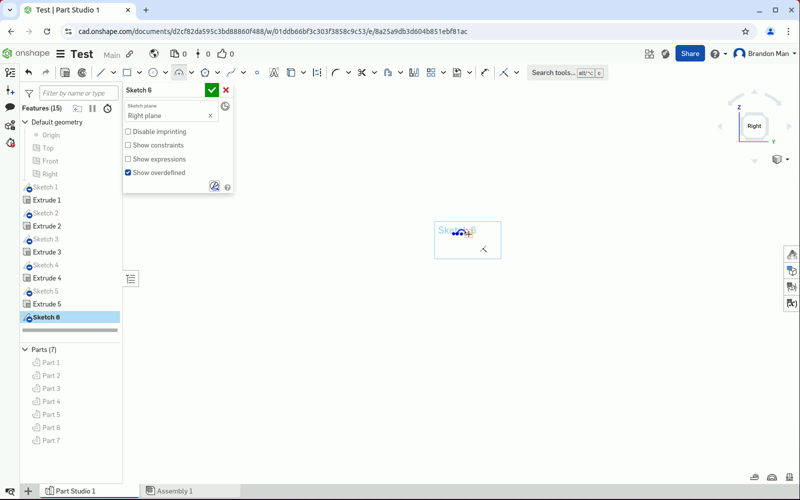
scroll(6)
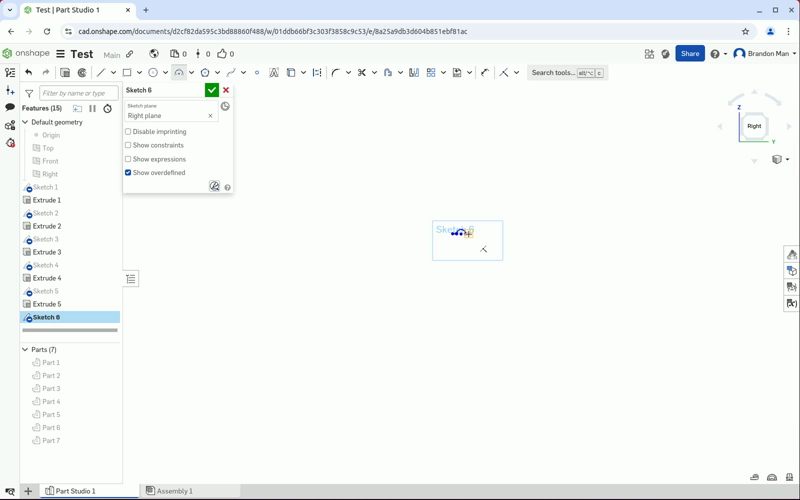
scroll(6)
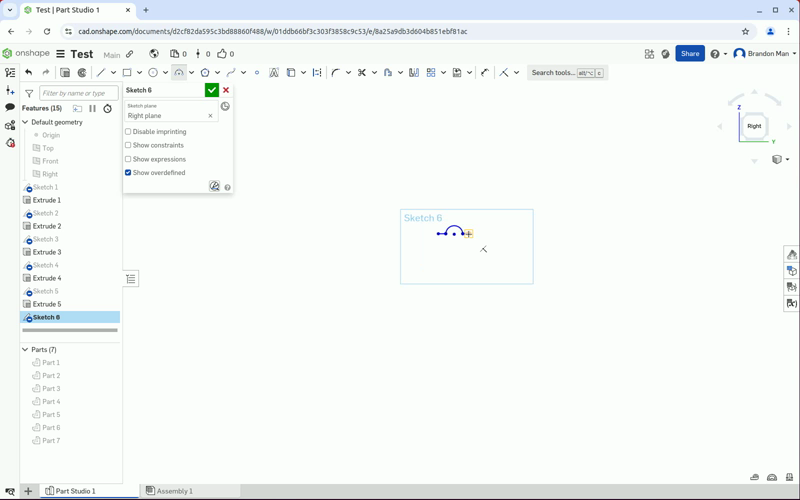
scroll(6)
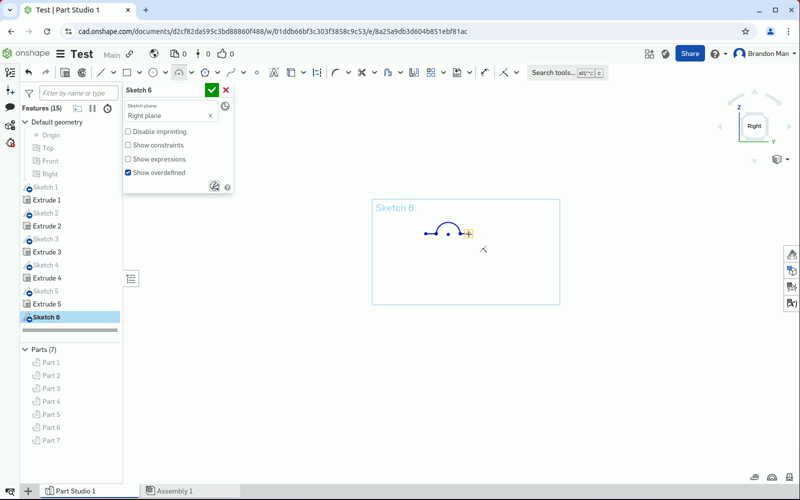
scroll(6)
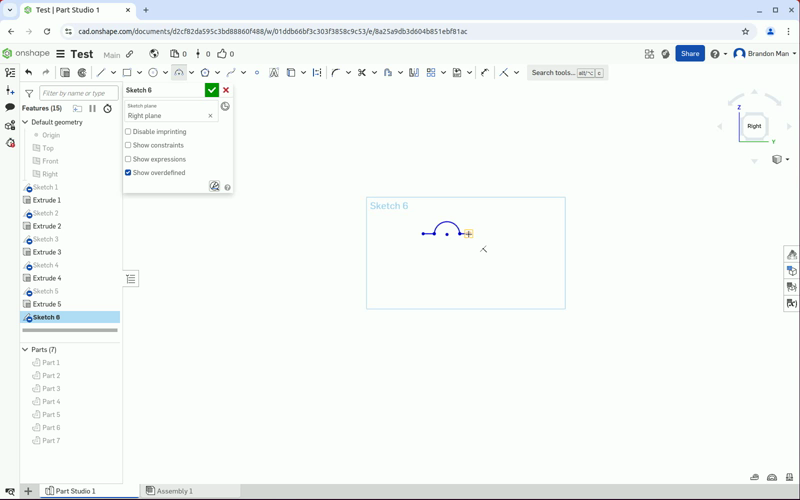
scroll(6)
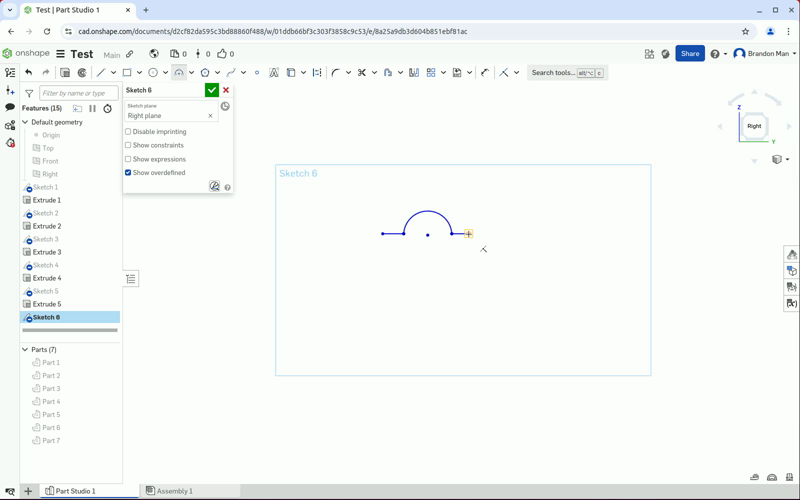
scroll(6)
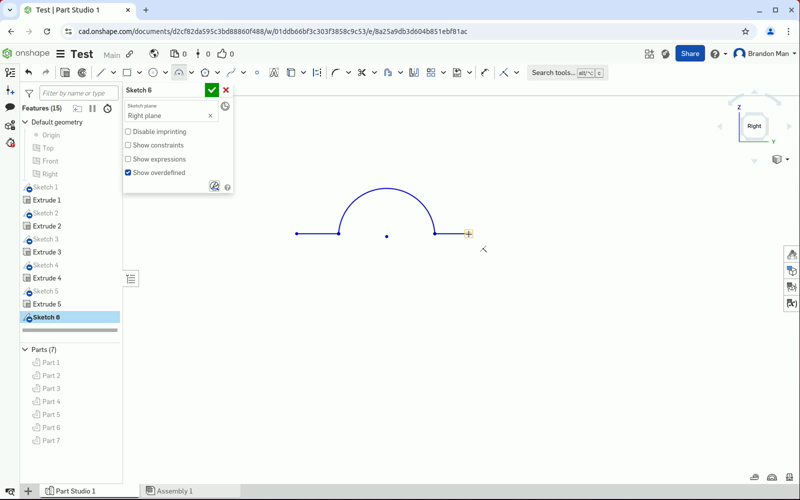
click(468, 233)
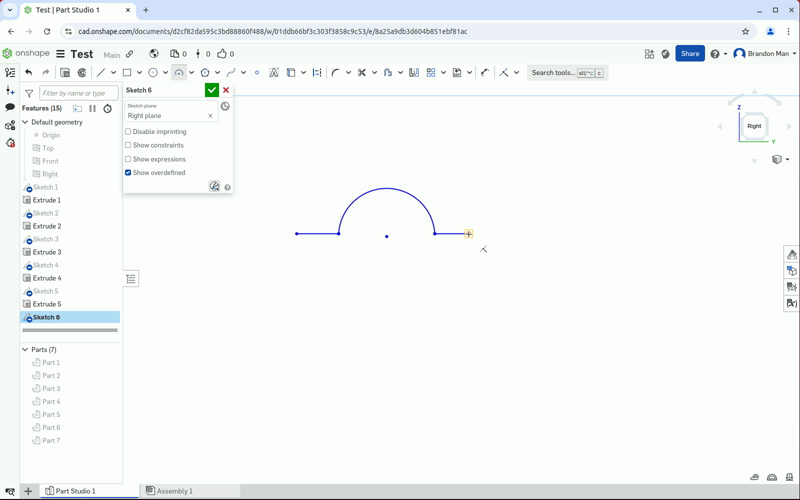
scroll(-6)
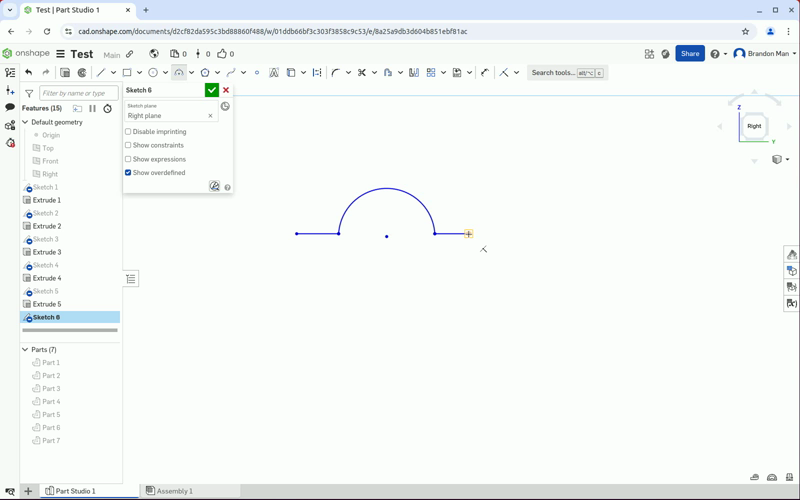
scroll(-6)
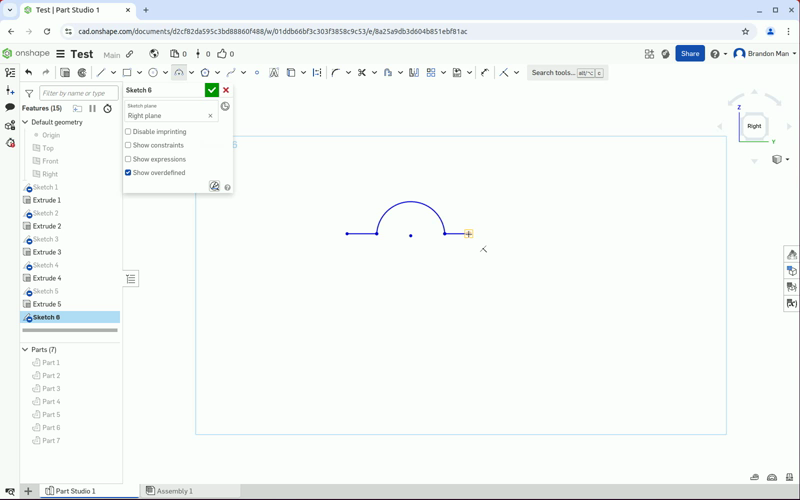
scroll(-6)
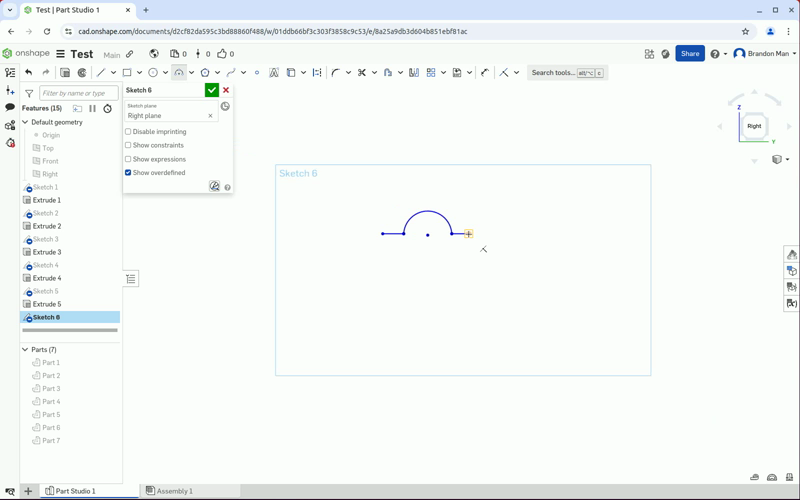
scroll(-6)
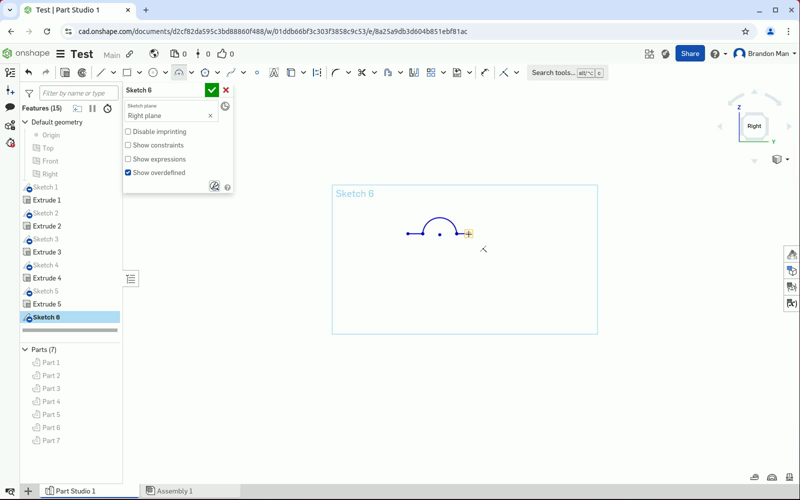
scroll(-6)
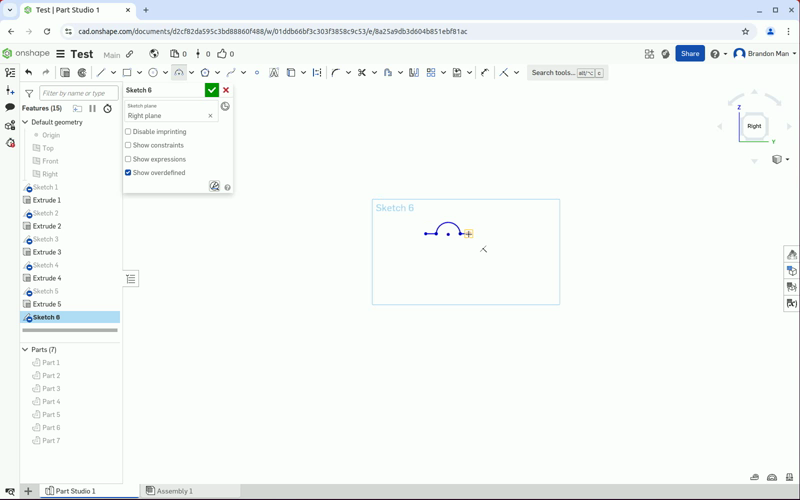
scroll(-6)
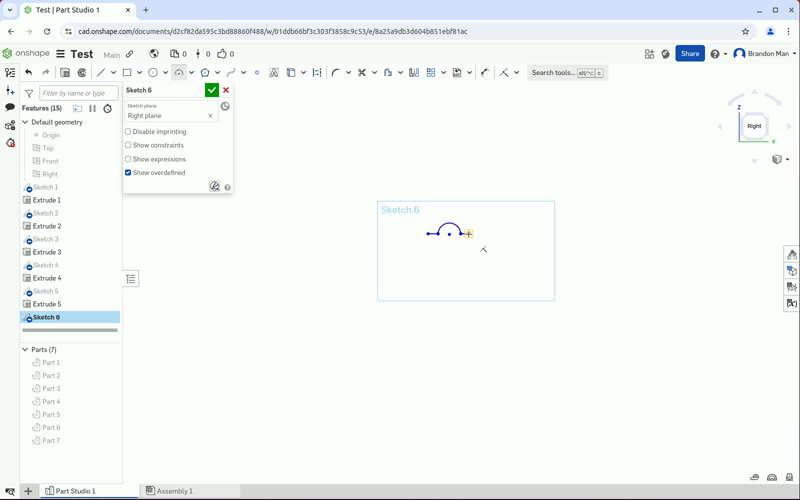
scroll(-6)
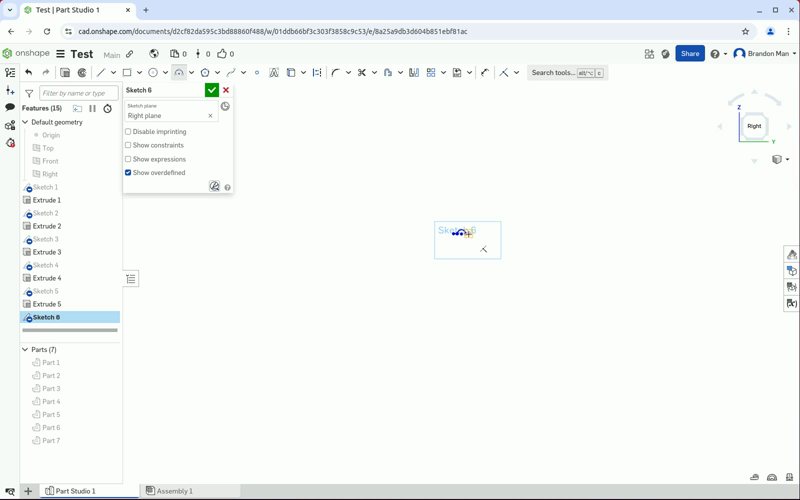
mouse_move(453, 233)
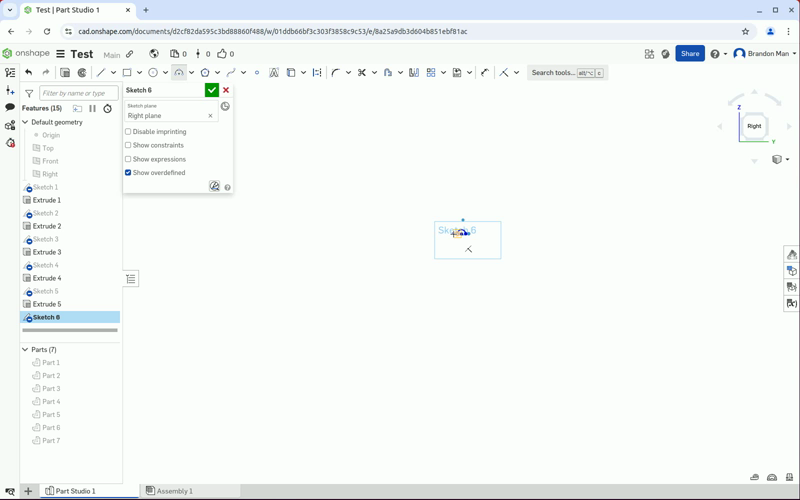
scroll(6)
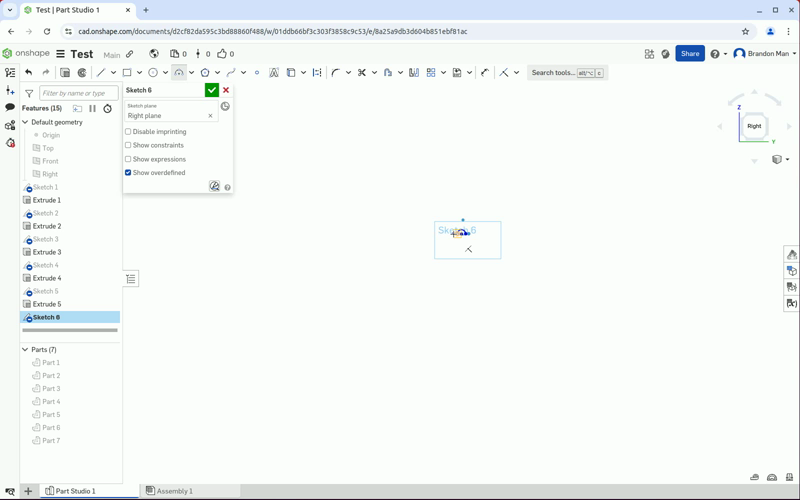
scroll(6)
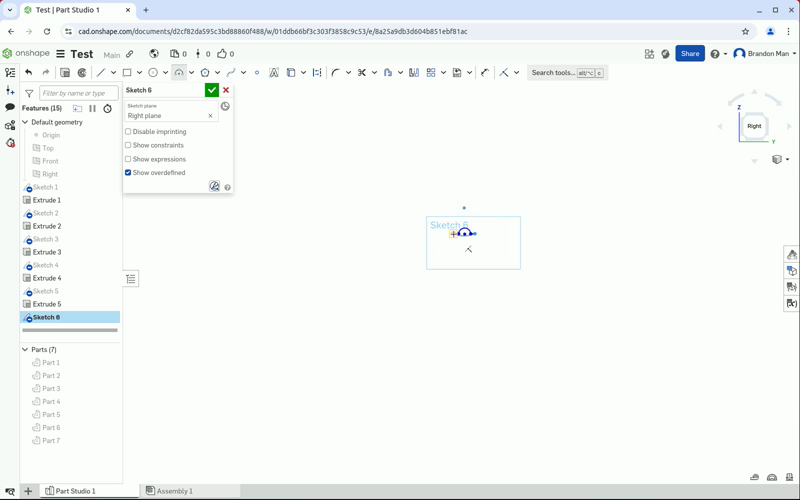
scroll(6)
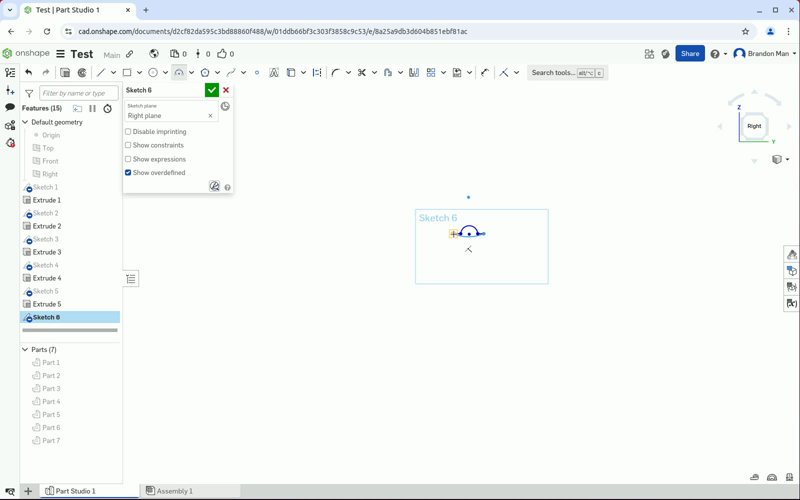
scroll(6)
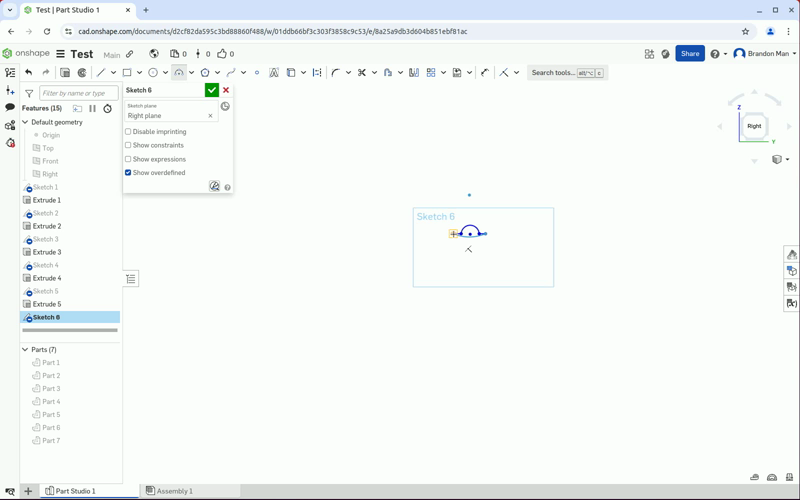
scroll(6)
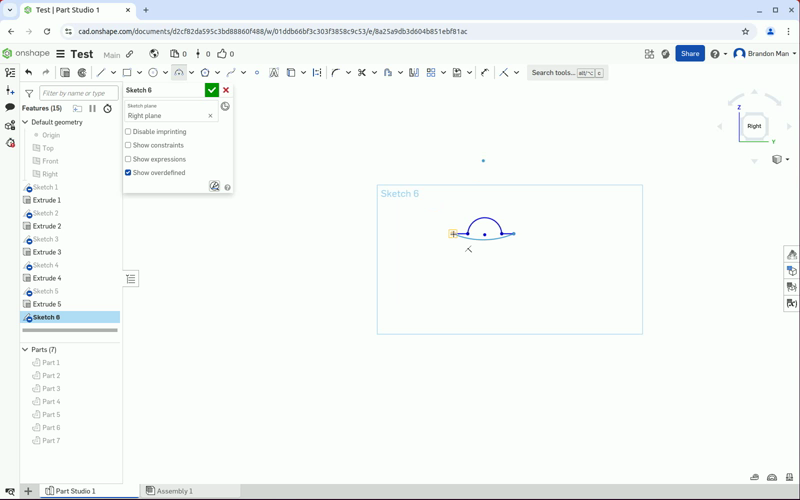
scroll(6)
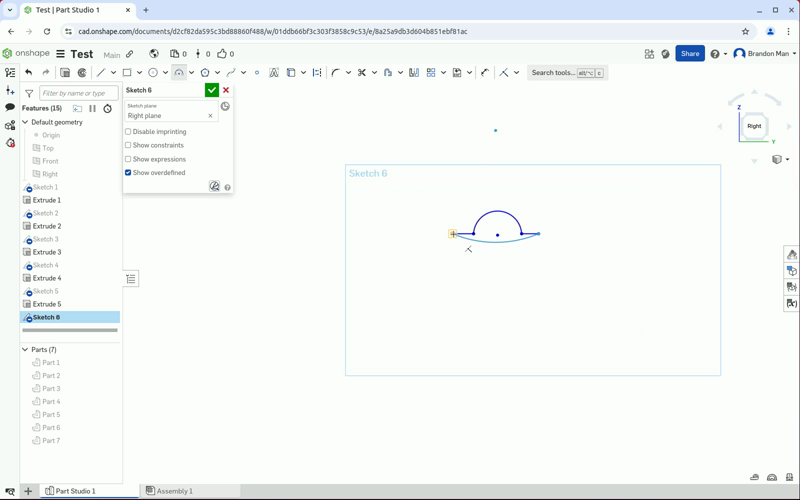
scroll(6)
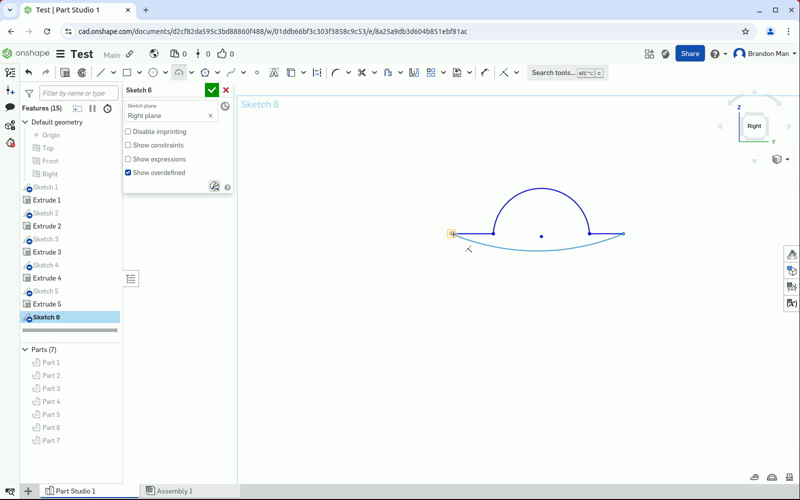
click(453, 233)
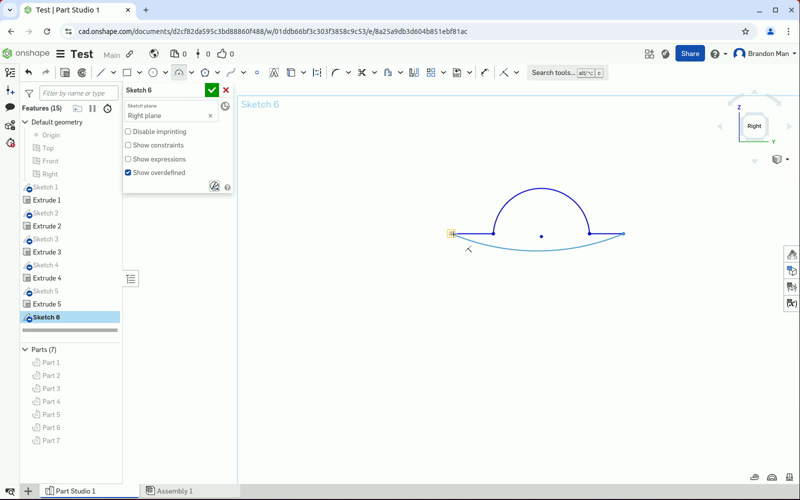
scroll(-6)
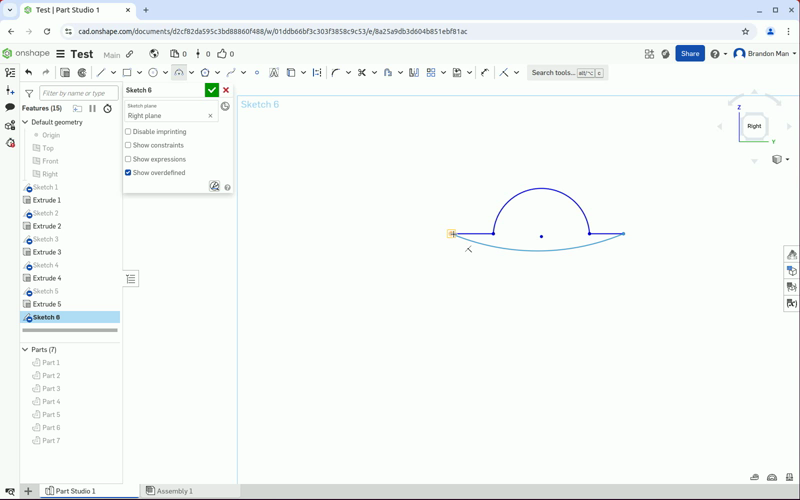
scroll(-6)
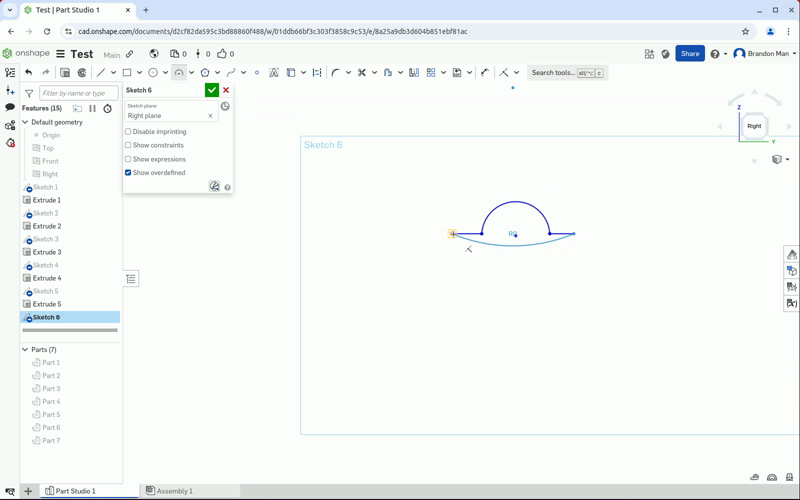
scroll(-6)
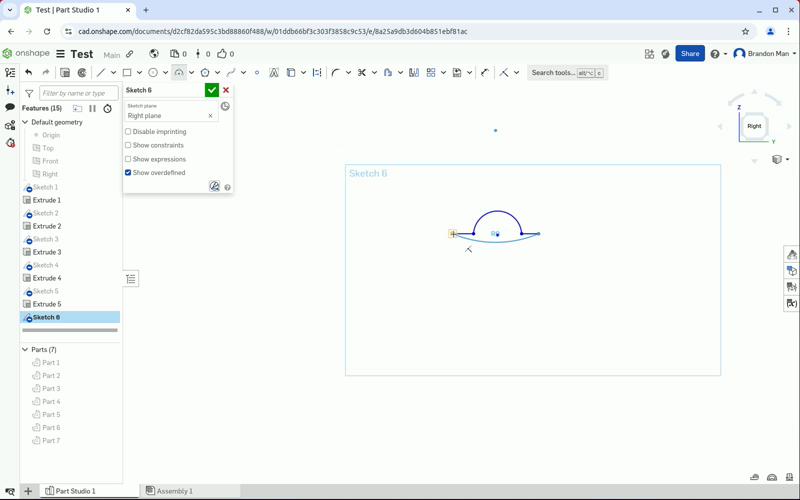
scroll(-6)
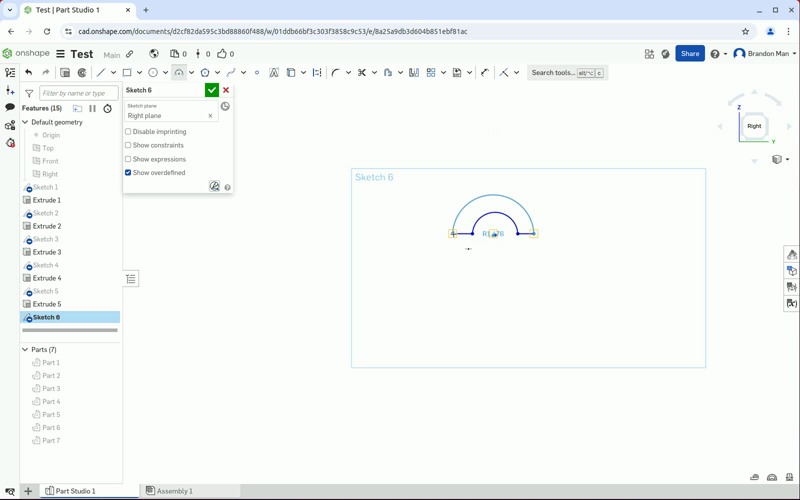
scroll(-6)
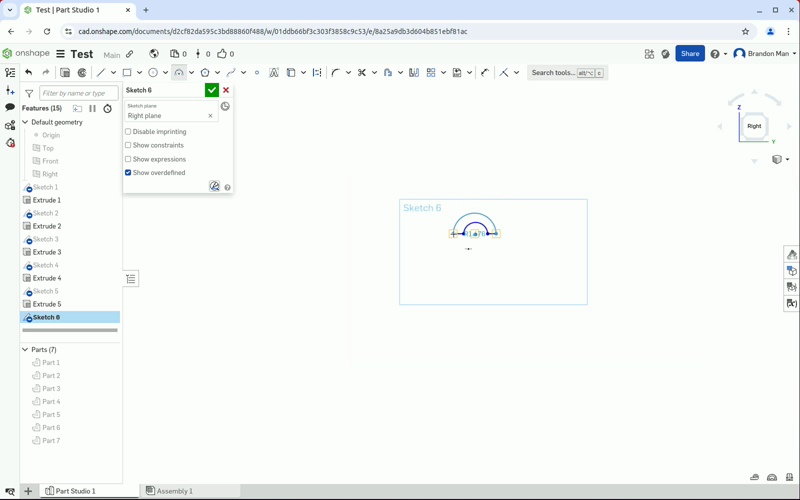
scroll(-6)
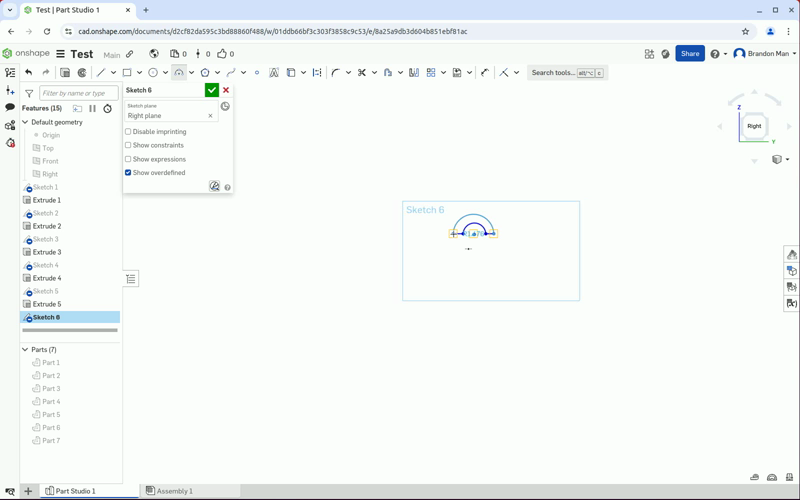
scroll(-6)
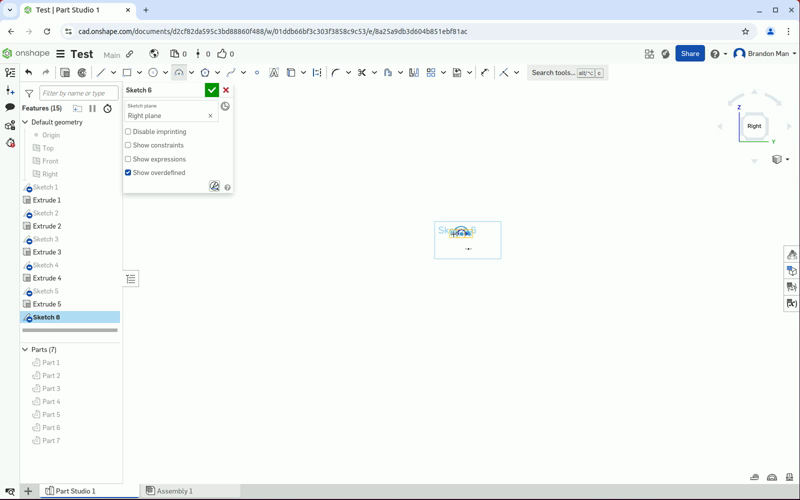
key_down(shift)
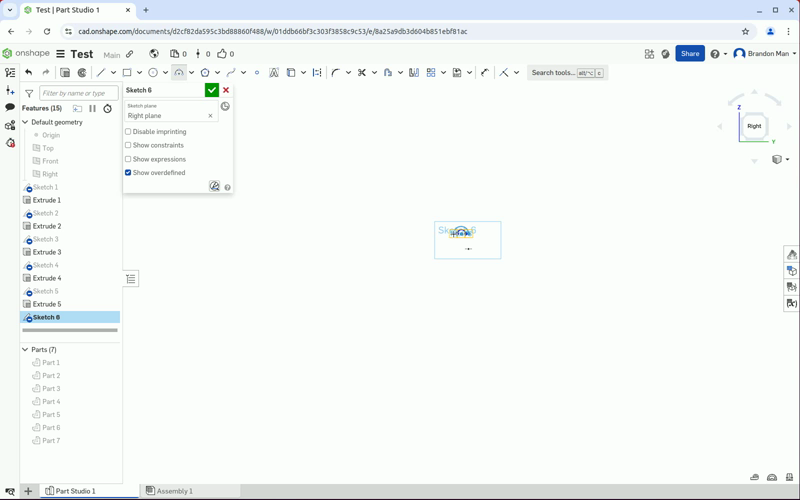
mouse_move(461, 226)
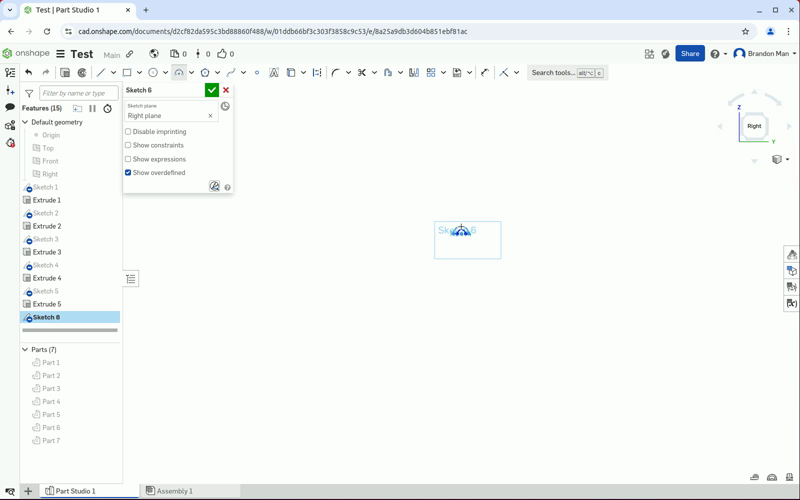
scroll(6)
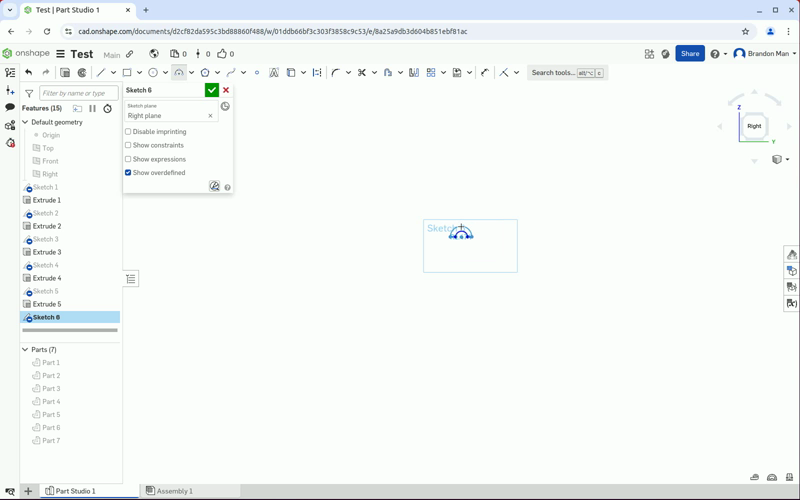
scroll(6)
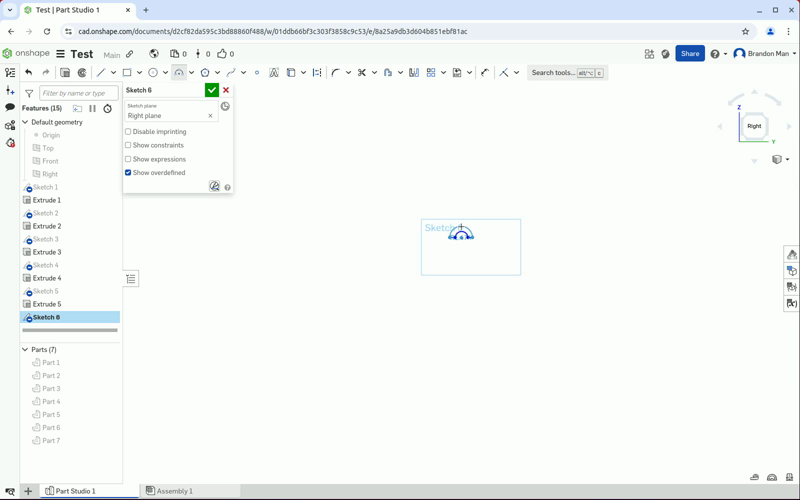
scroll(6)
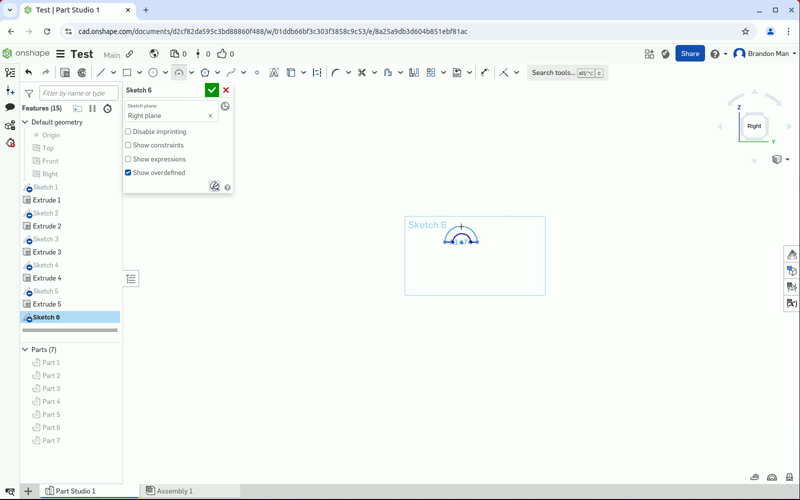
scroll(6)
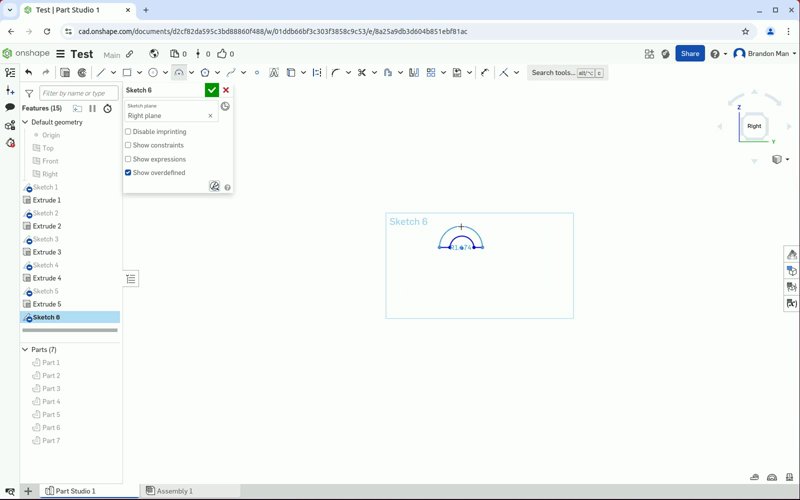
scroll(6)
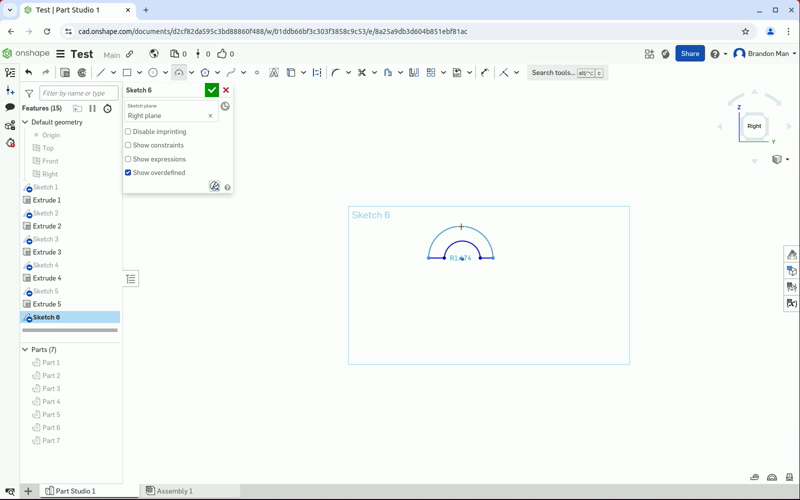
scroll(6)
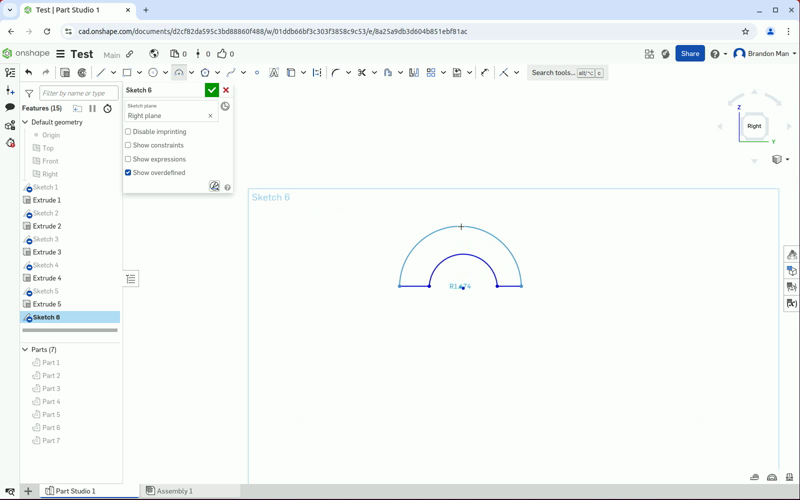
scroll(6)
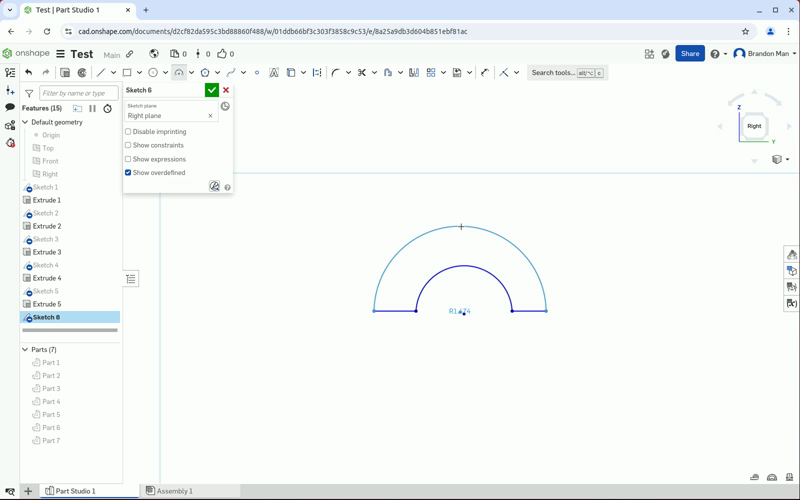
click(461, 226)
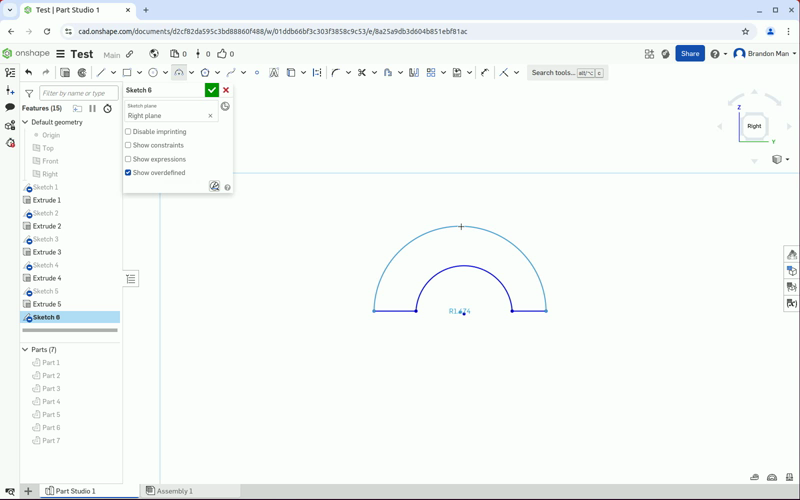
scroll(-6)
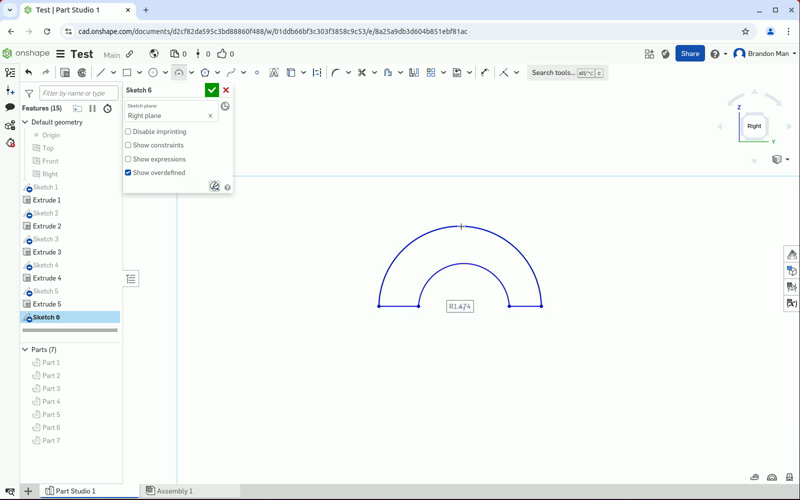
scroll(-6)
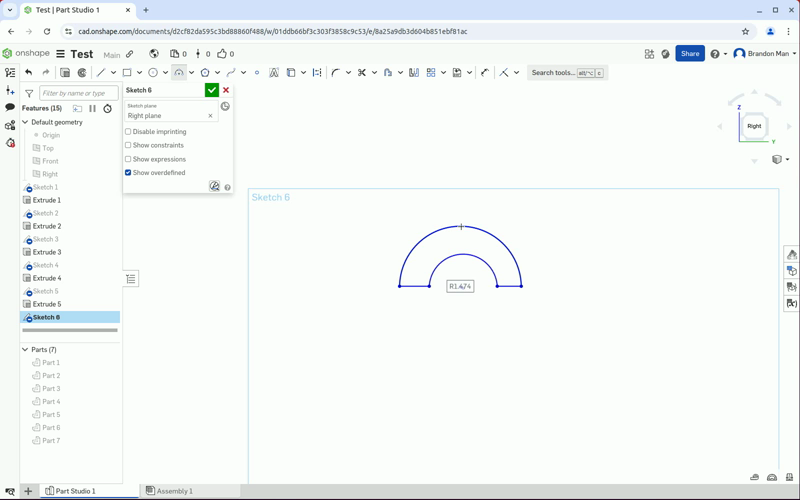
scroll(-6)
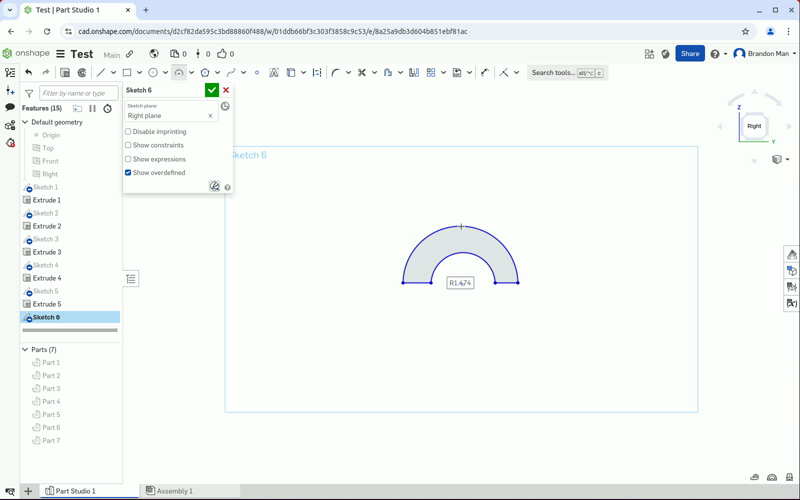
scroll(-6)
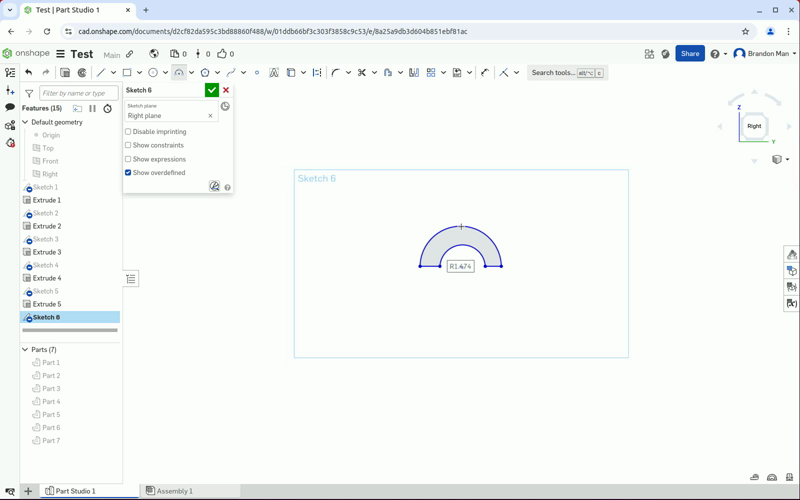
scroll(-6)
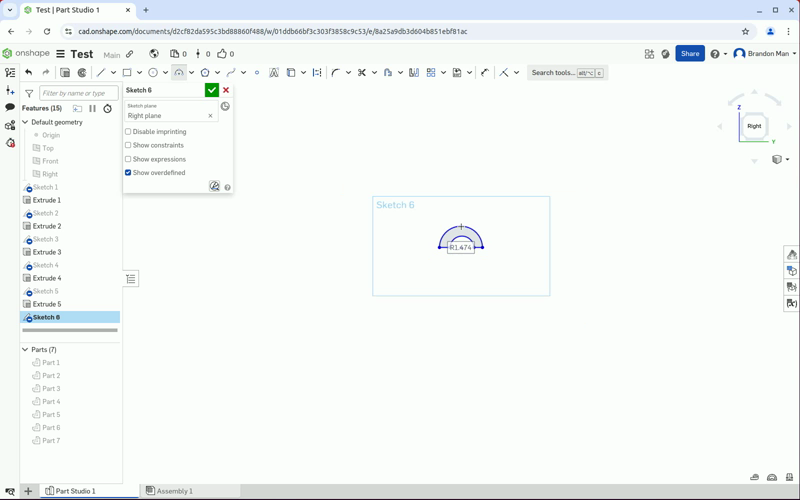
scroll(-6)
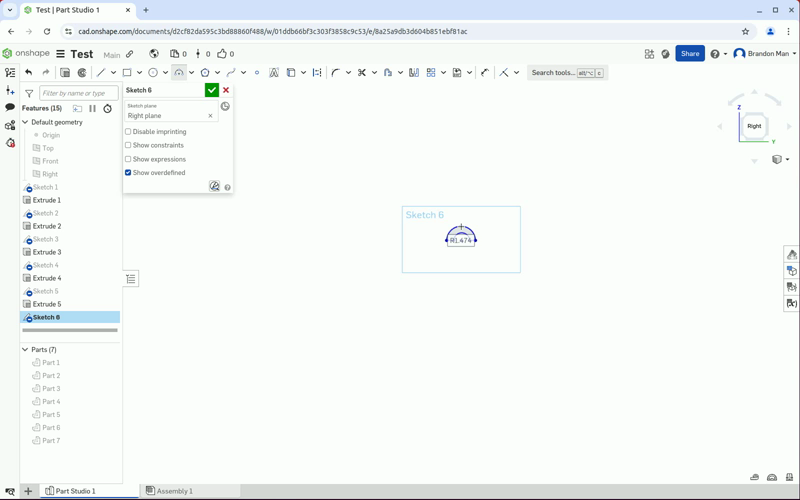
scroll(-6)
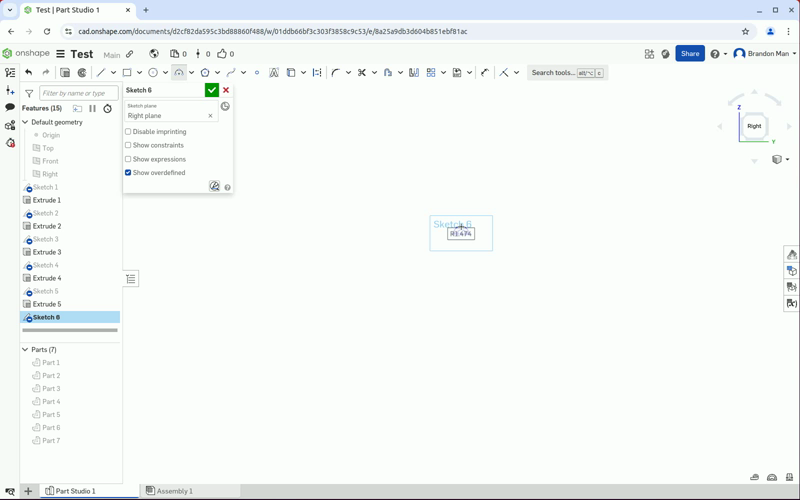
key_up(shift)
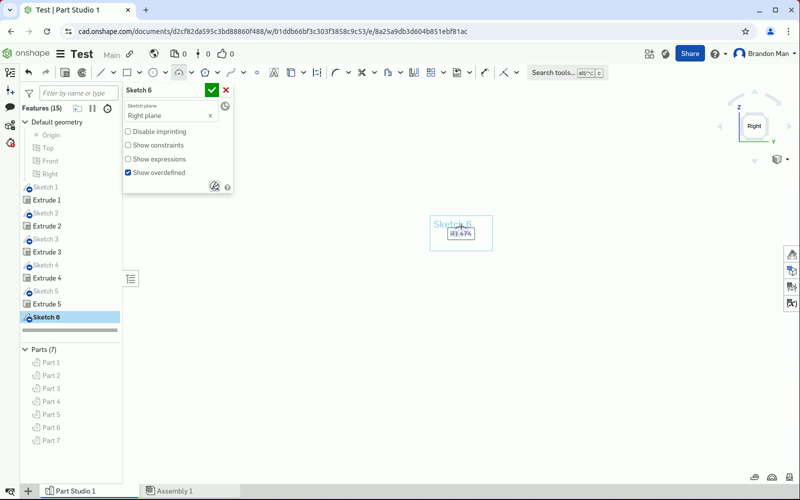
key(esc)
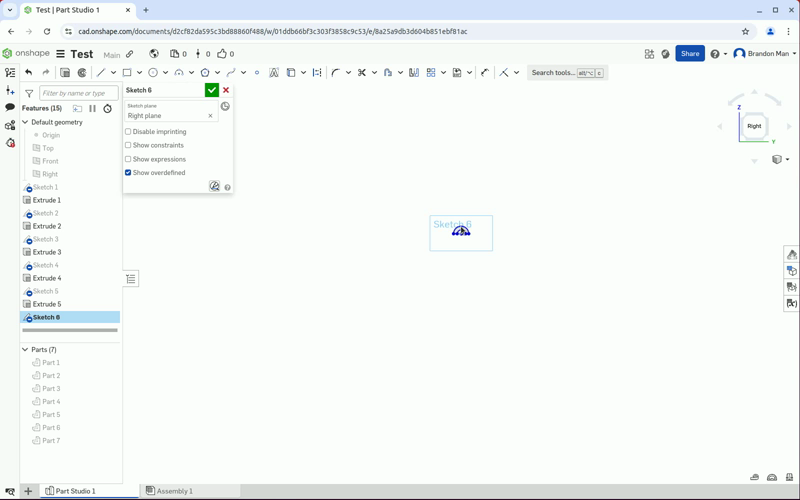
mouse_move(468, 232)
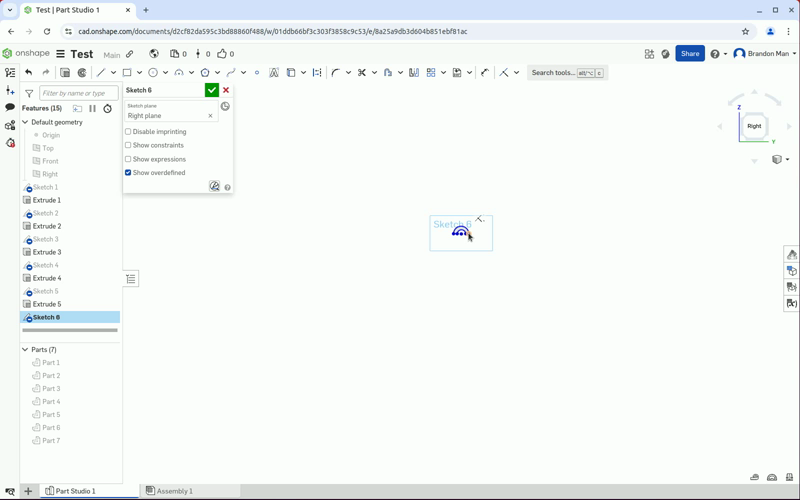
scroll(6)
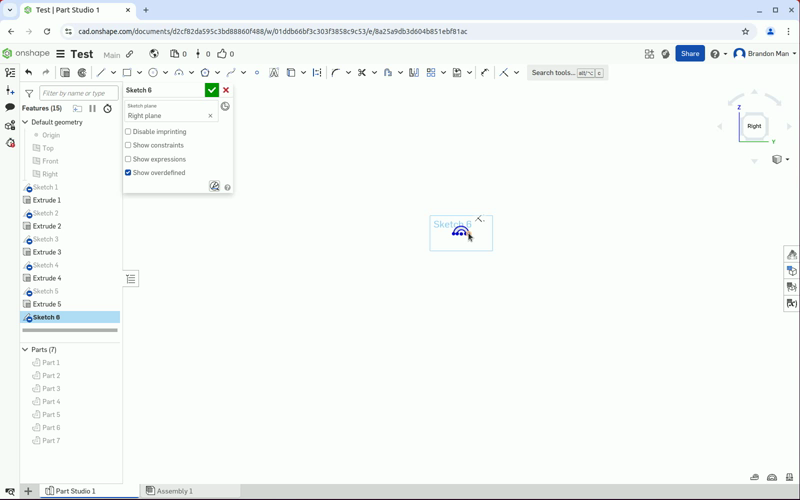
scroll(6)
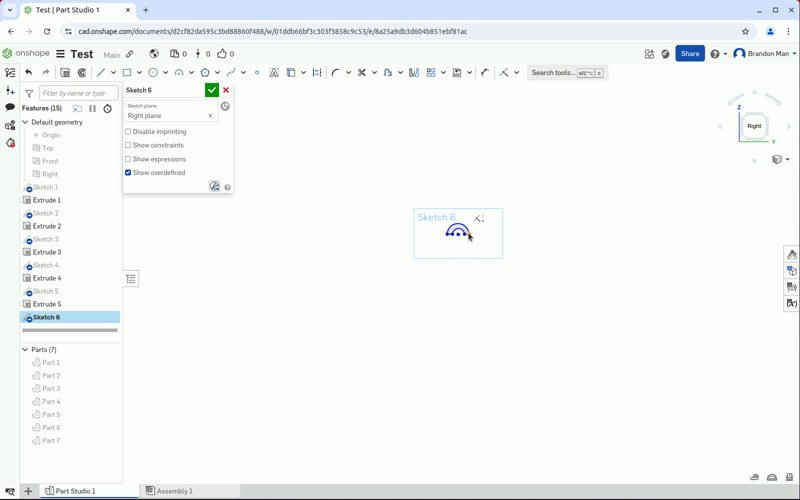
scroll(6)
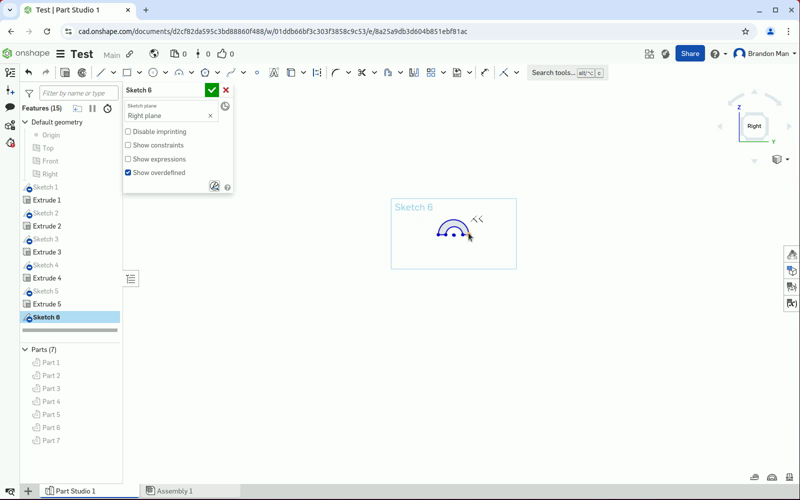
scroll(6)
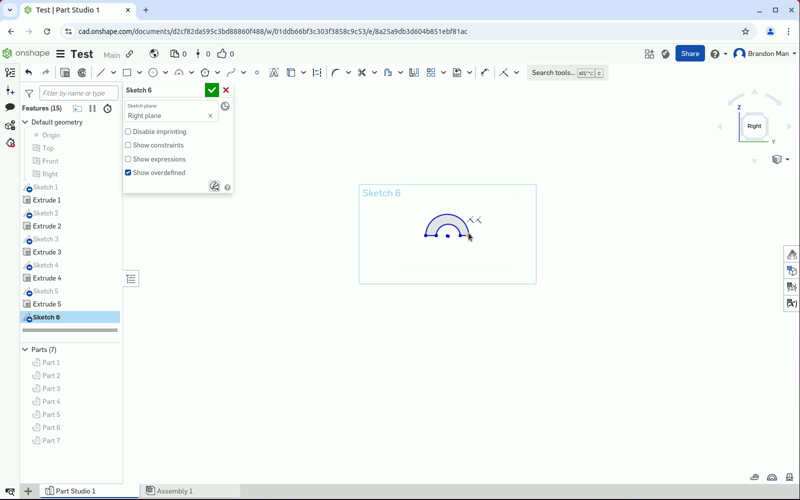
scroll(6)
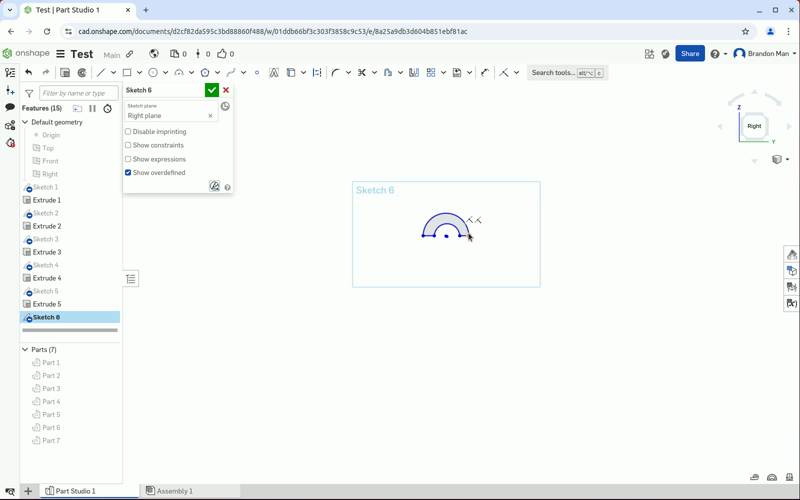
scroll(6)
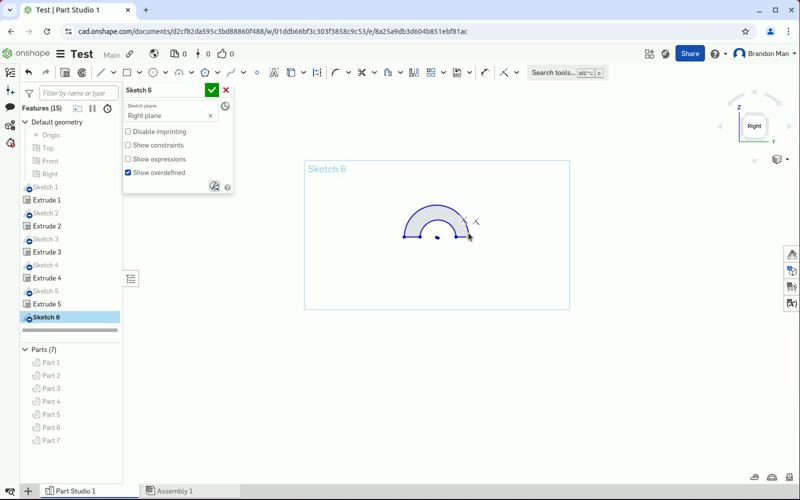
scroll(6)
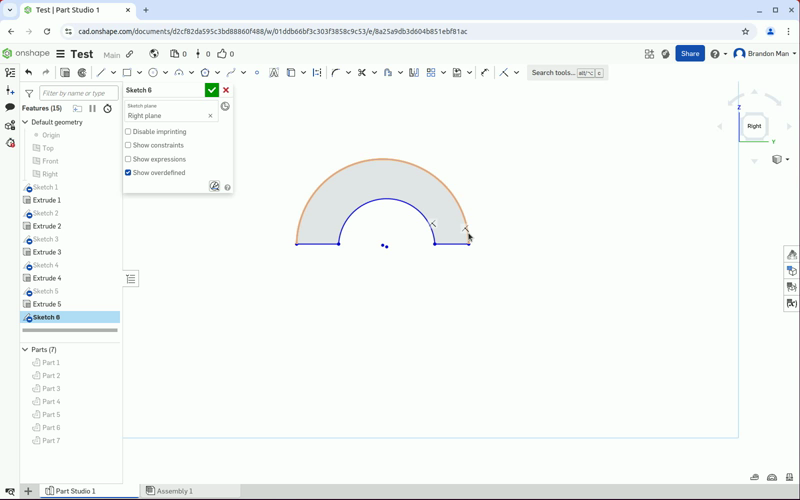
click(468, 232)
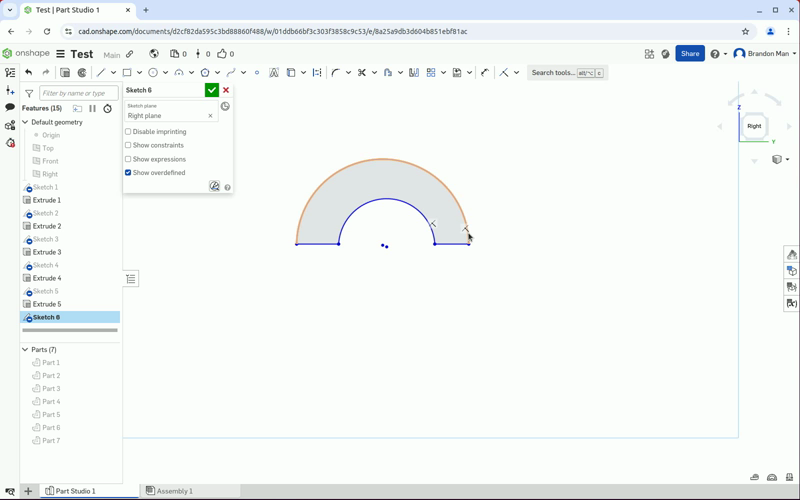
scroll(-6)
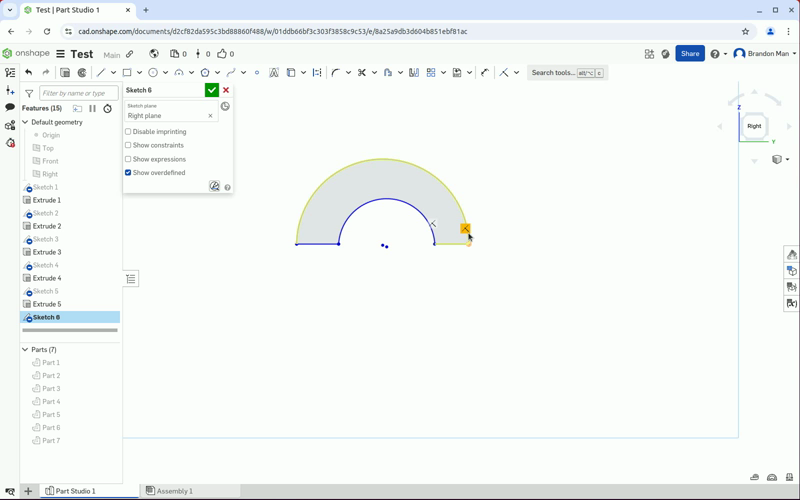
scroll(-6)
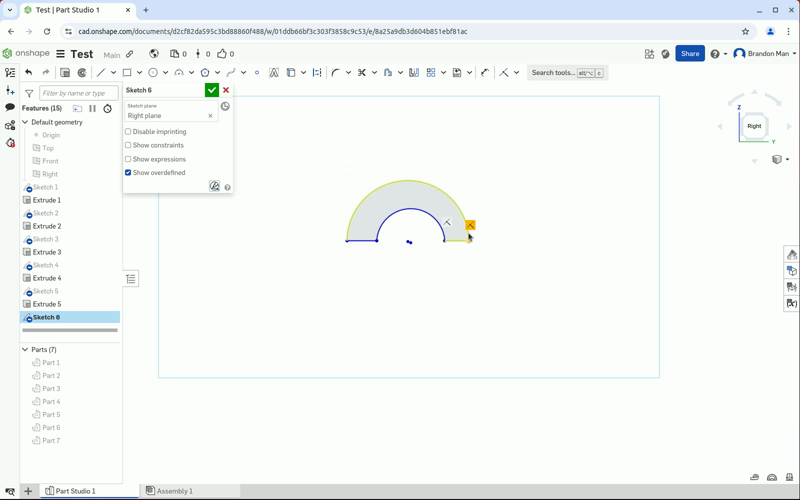
scroll(-6)
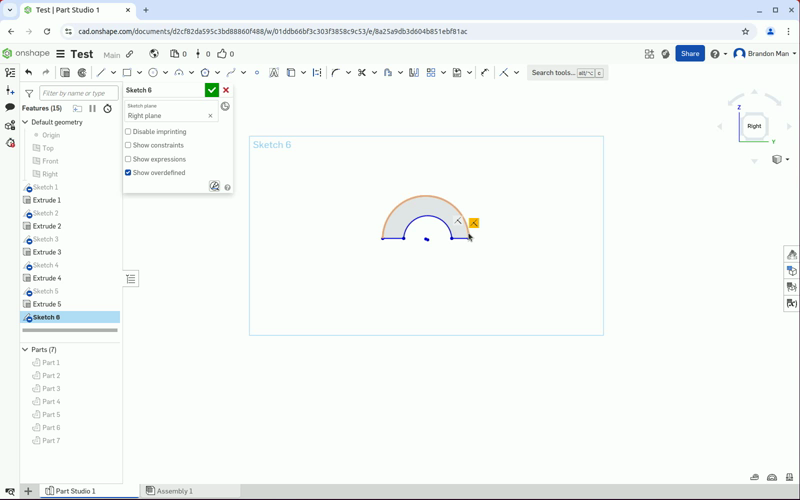
scroll(-6)
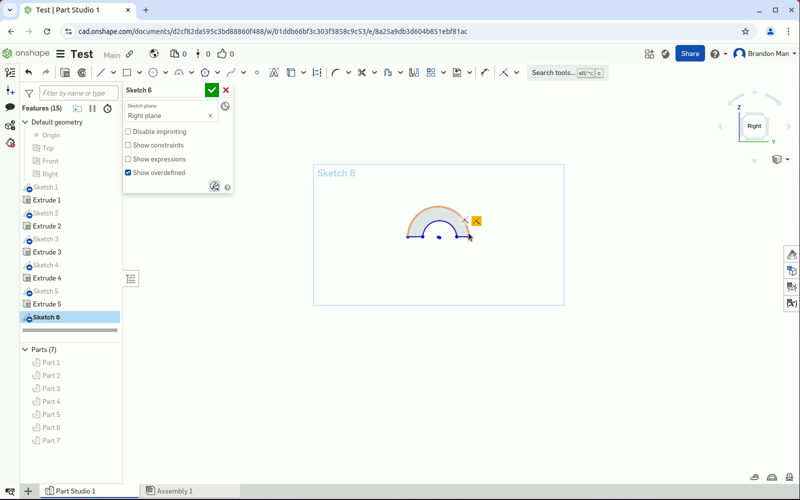
scroll(-6)
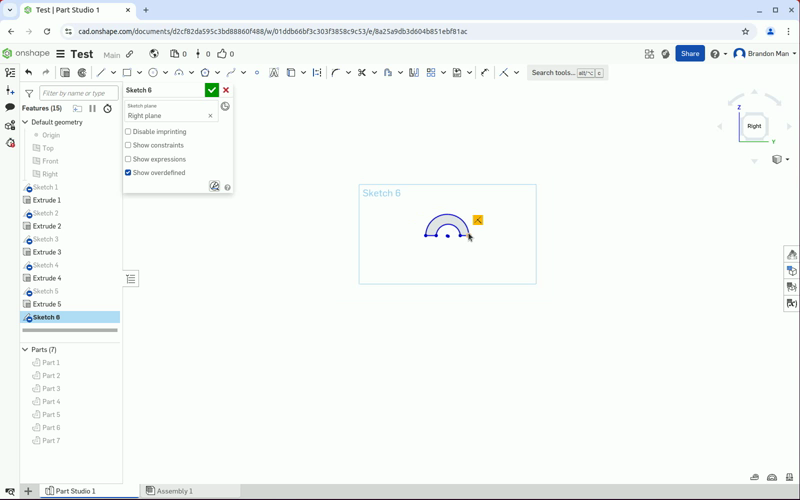
scroll(-6)
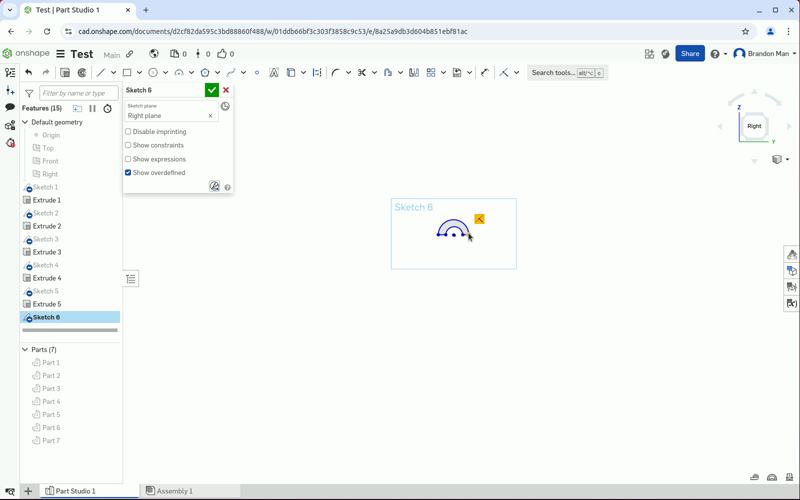
scroll(-6)
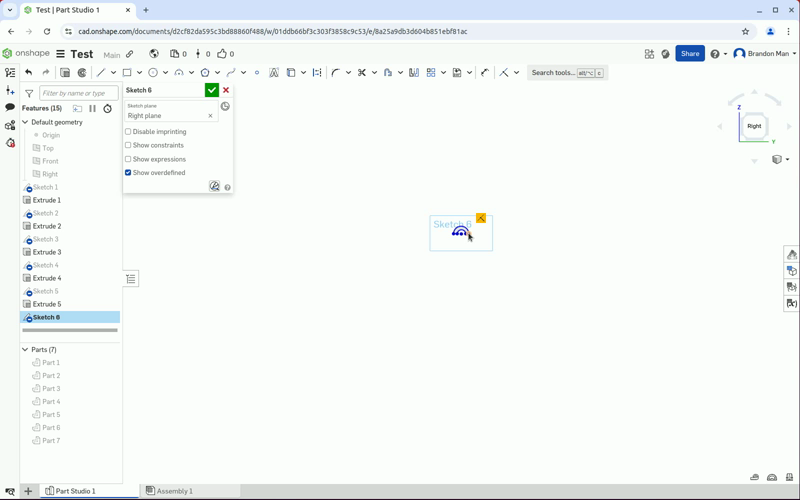
mouse_move(73, 352)
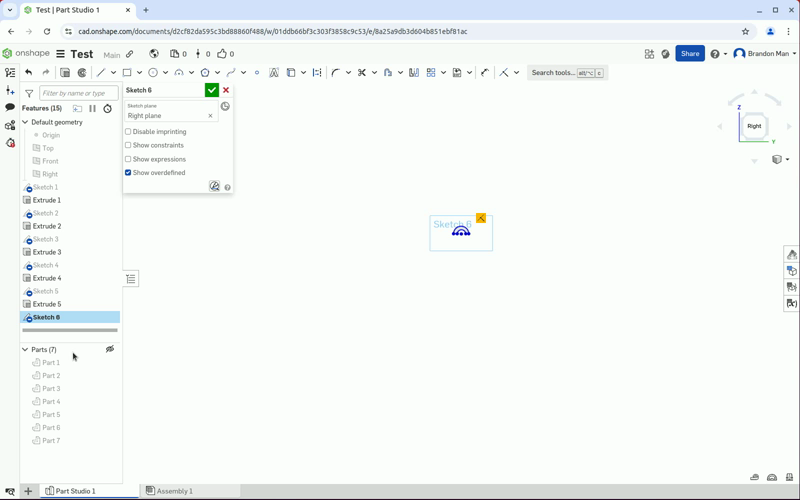
key(shift+y)
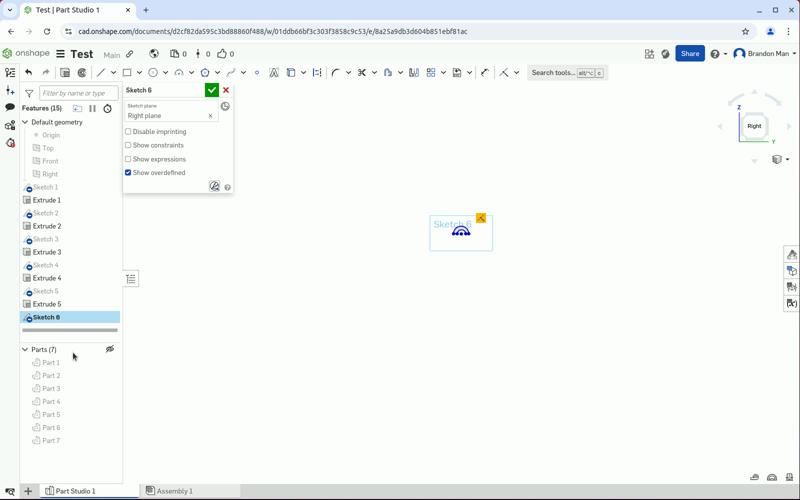
key(shift+e)
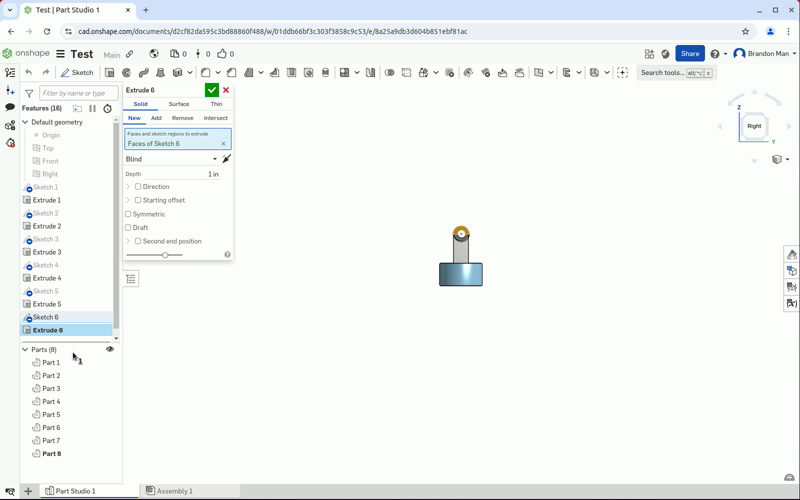
mouse_move(143, 106)
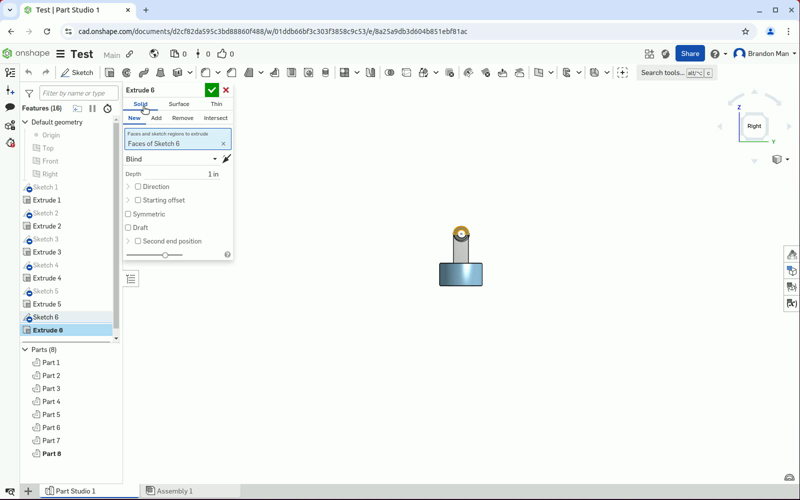
click(143, 106)
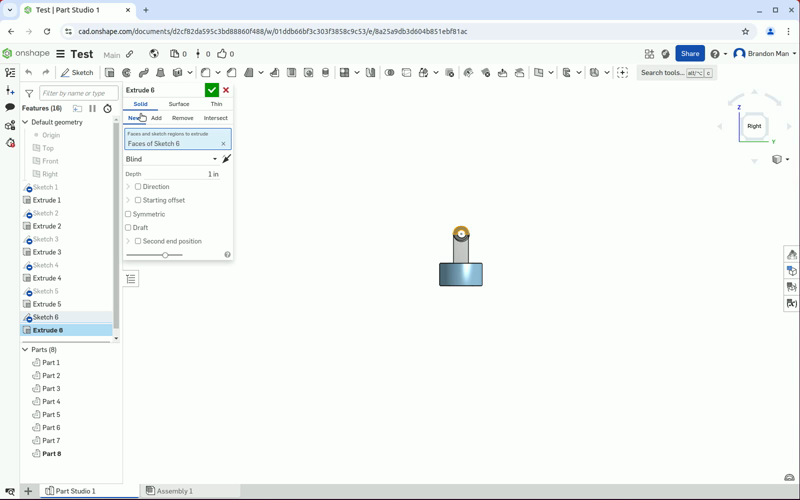
mouse_move(137, 120)
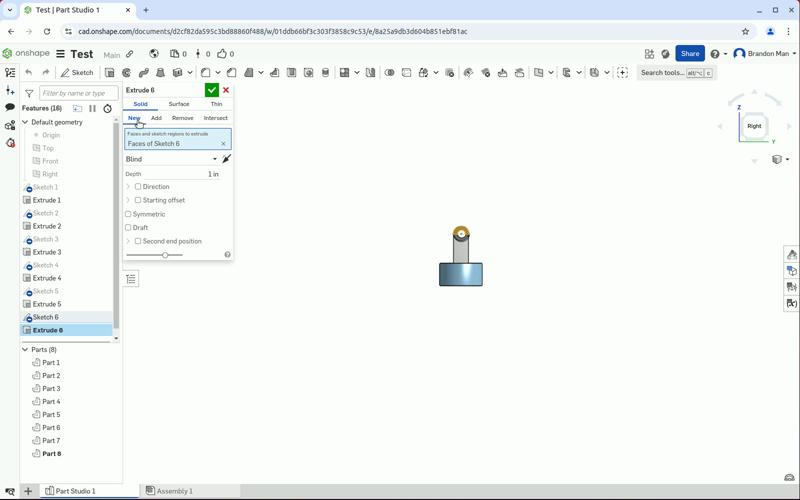
click(137, 120)
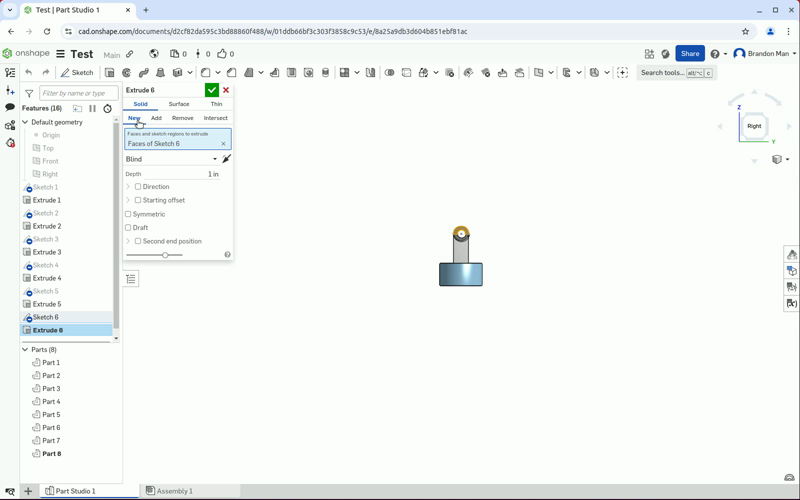
key(tab, 4)
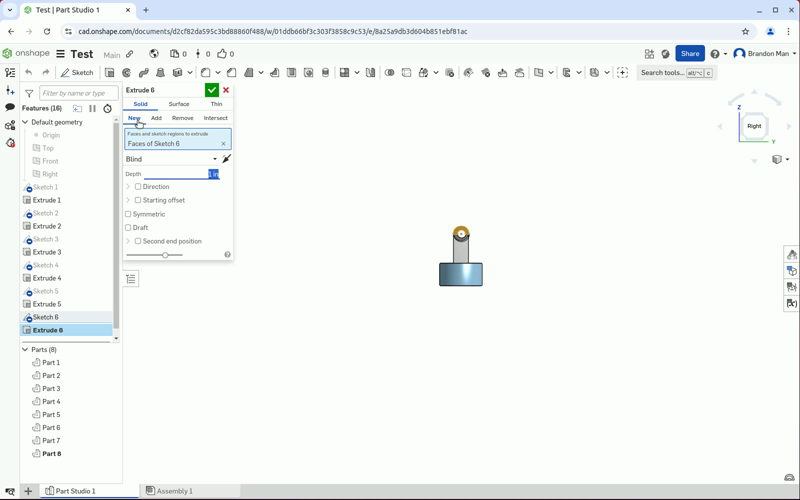
text(8.666)
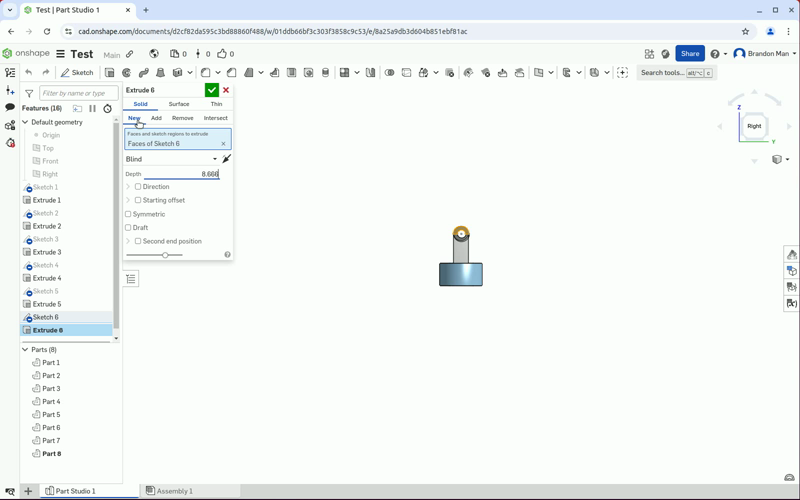
key(enter)
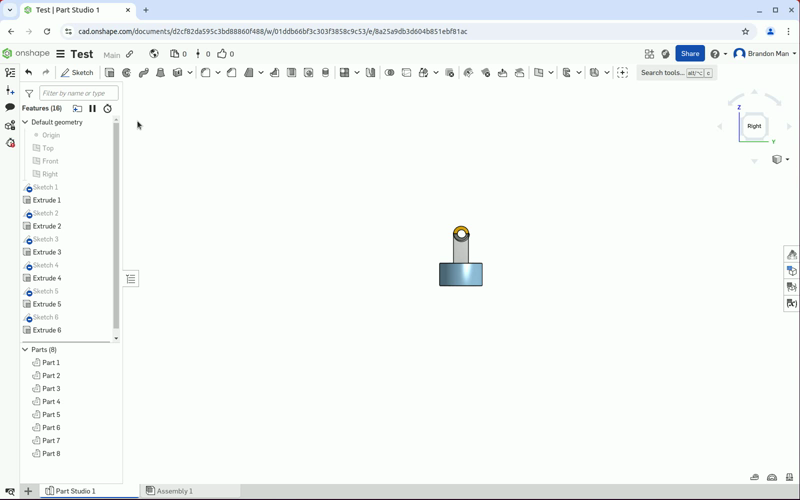
key(shift+h)
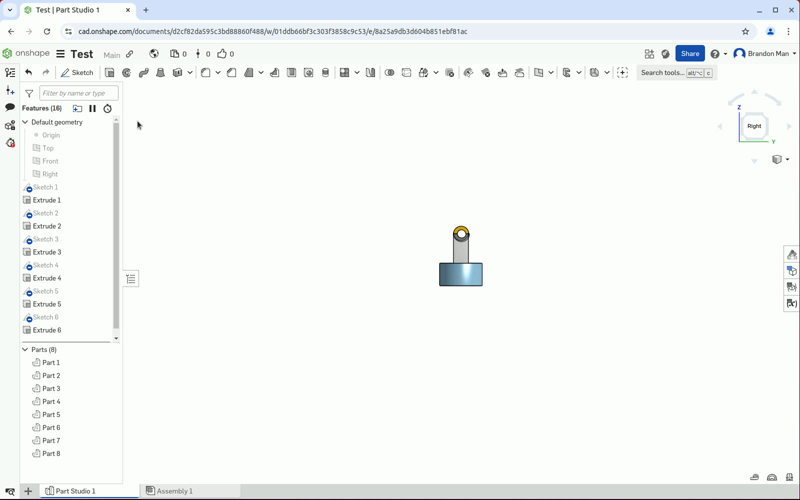
key(shift+h)
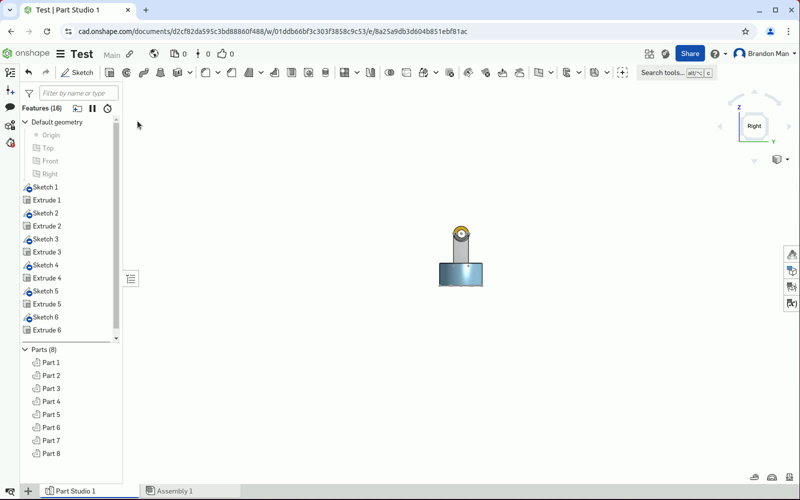
key(shift+7)
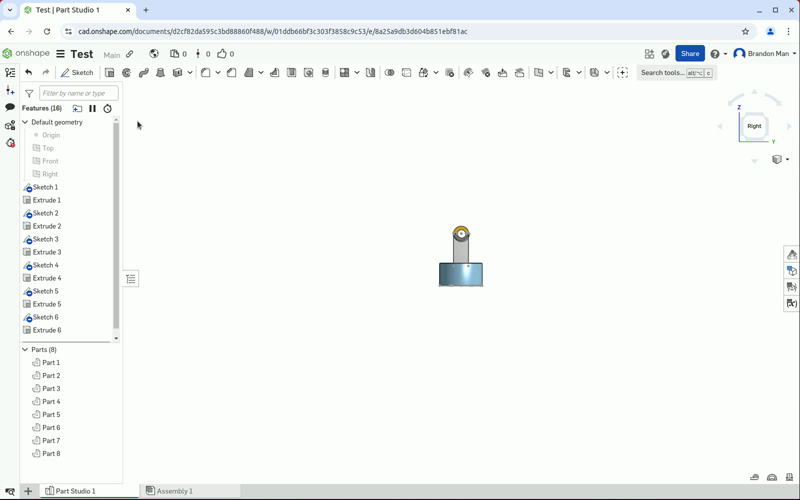
key(right, 2)
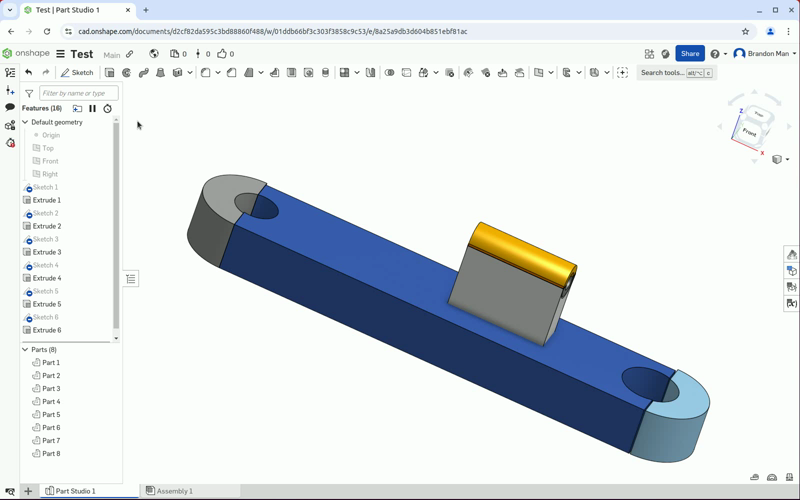
key(down, 2)
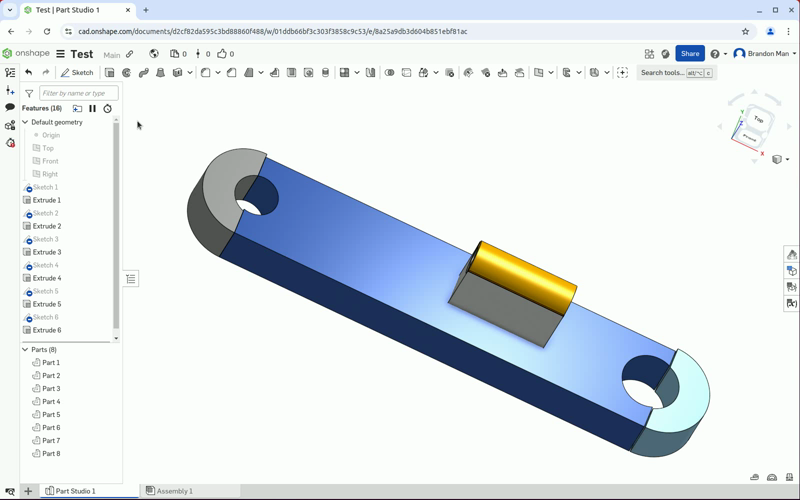
key(up, 2)
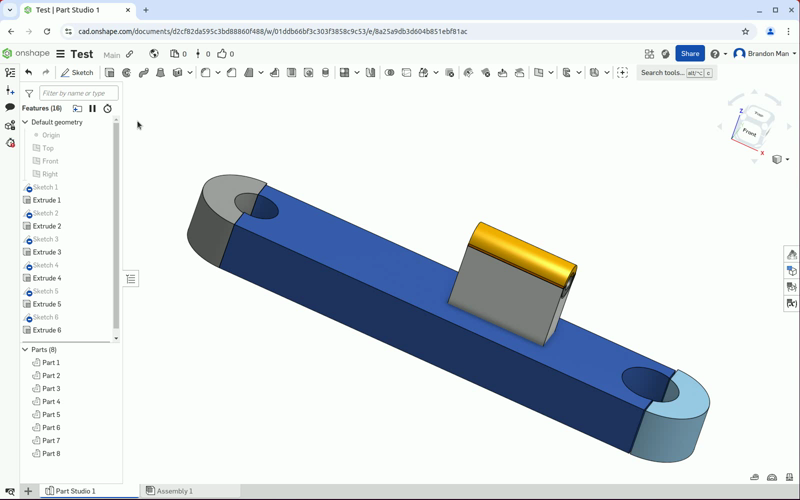
key(left, 2)
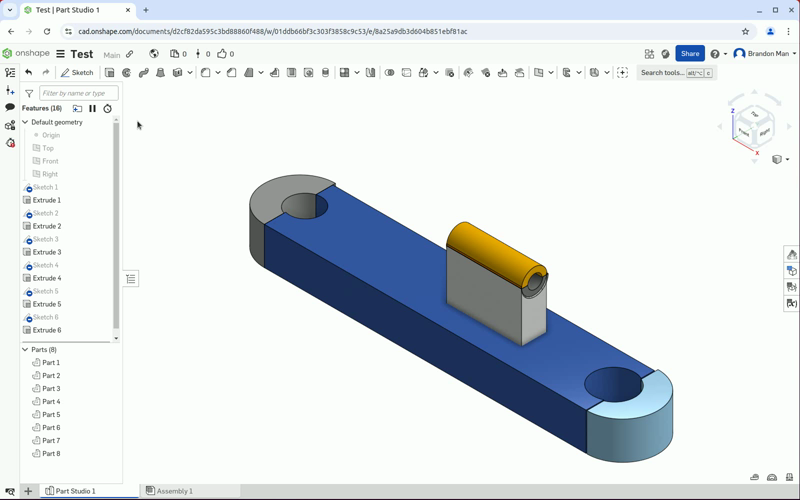
mouse_move(69, 189)
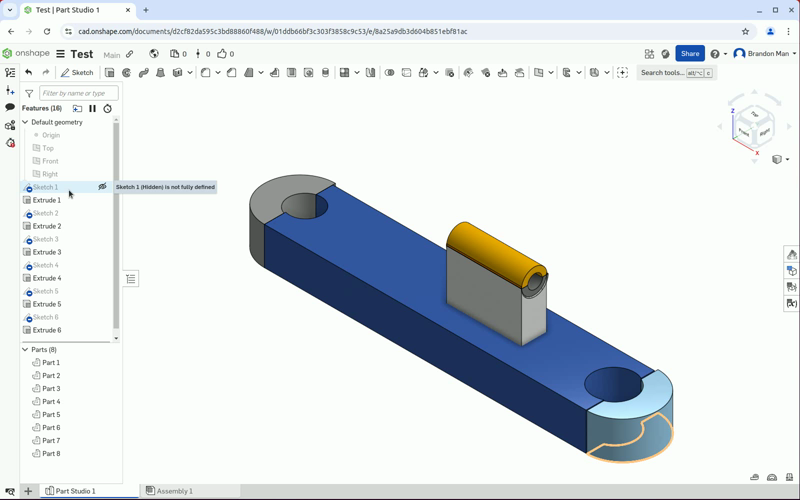
click(69, 189)